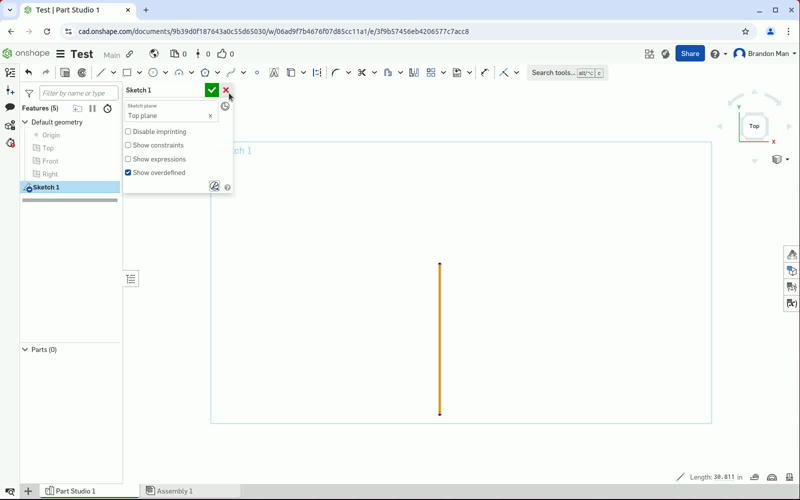
key(shift+h)
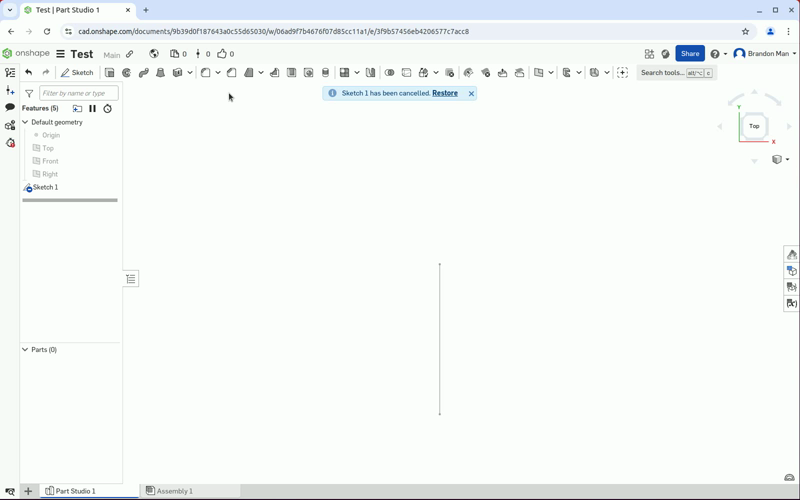
mouse_move(73, 352)
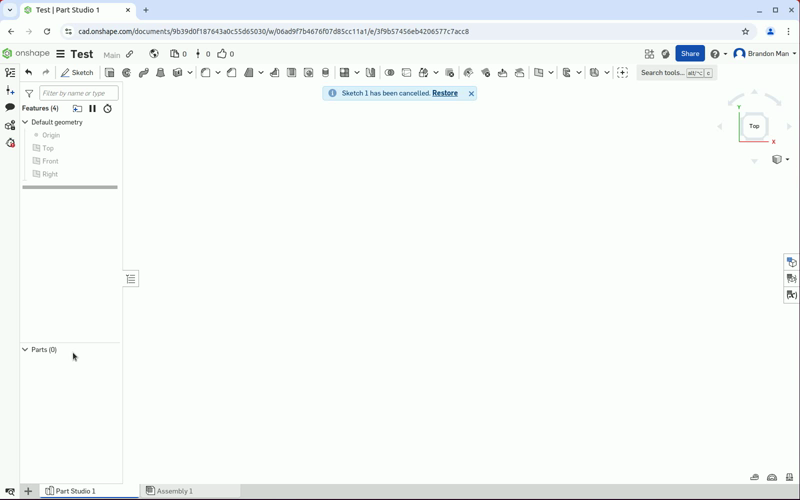
key(y)
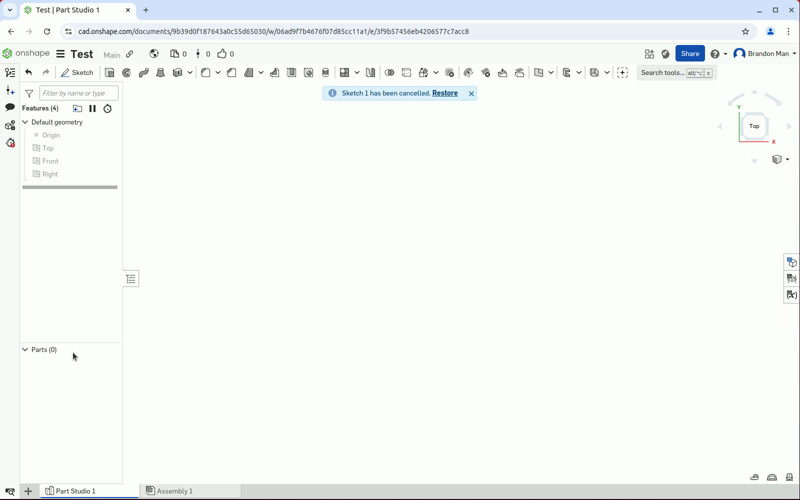
key(shift+p)
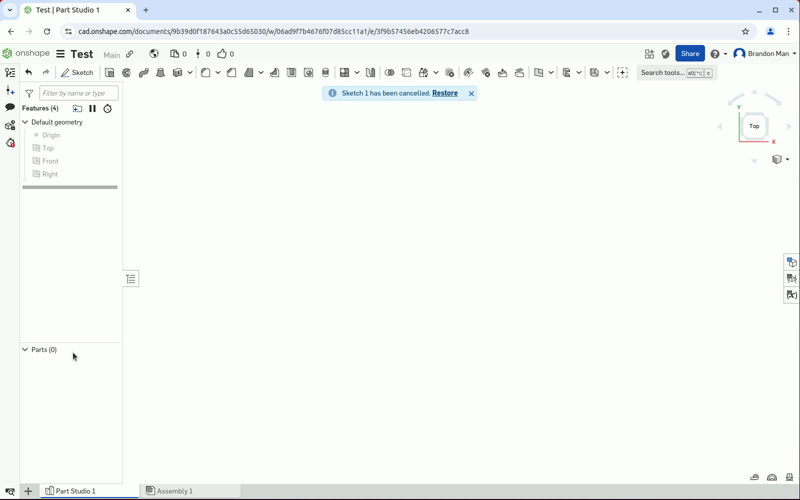
key(space)
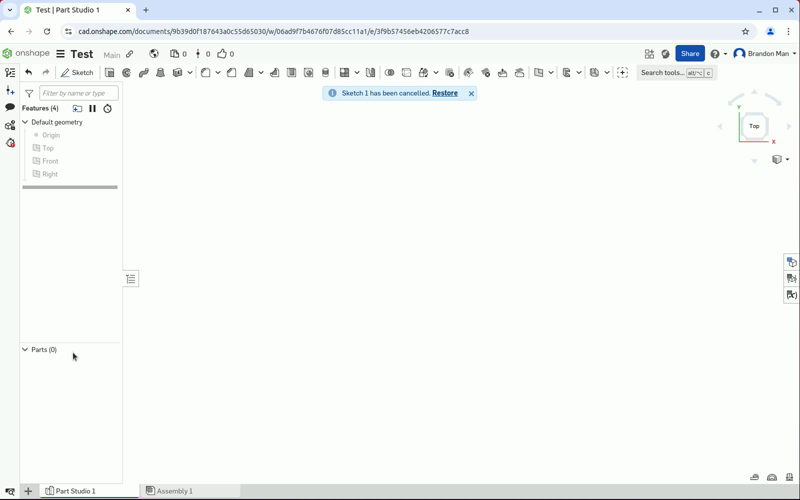
key_down(shift)
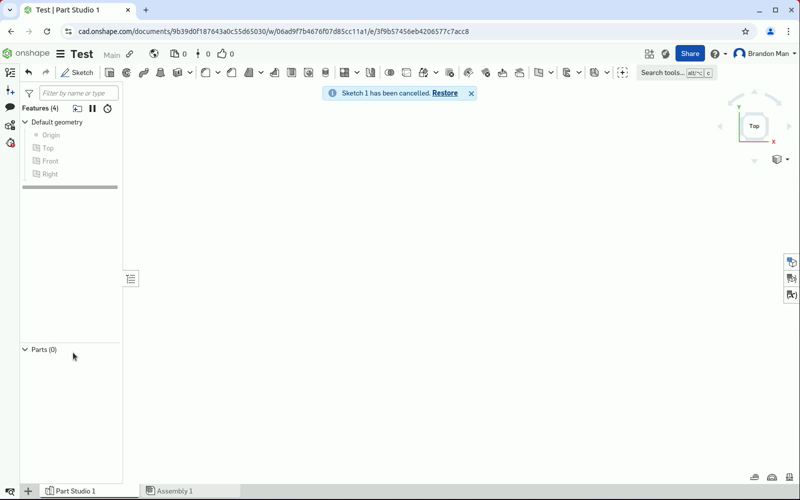
key(up)
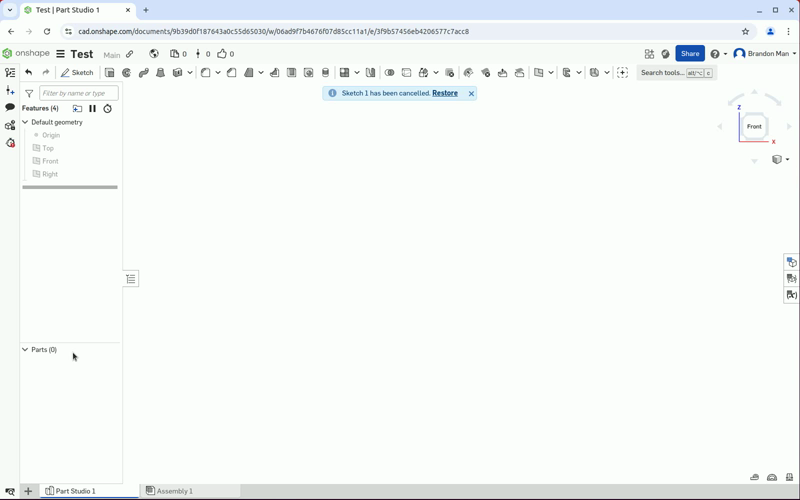
key_up(shift)
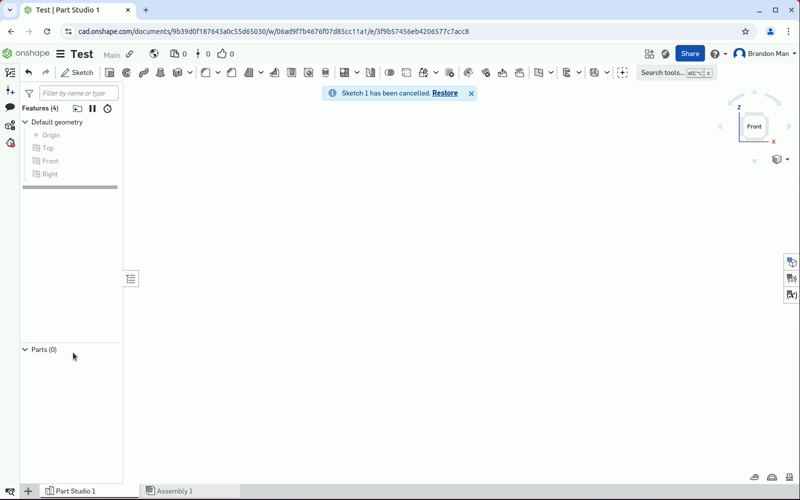
mouse_move(73, 352)
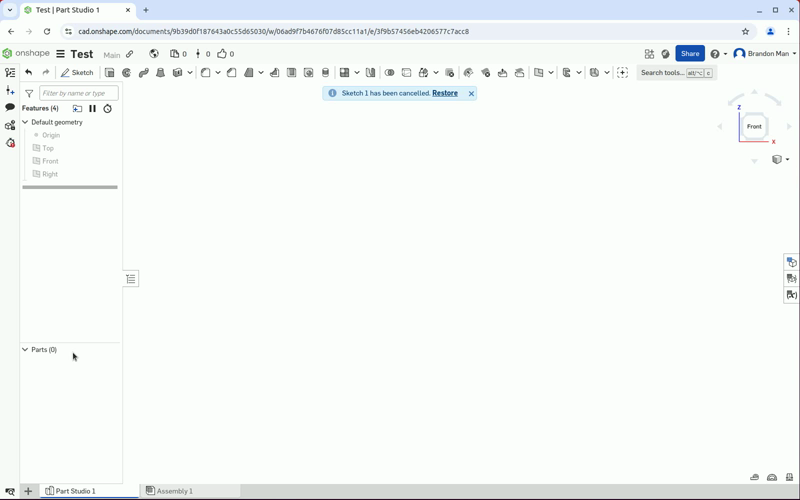
key(shift+y)
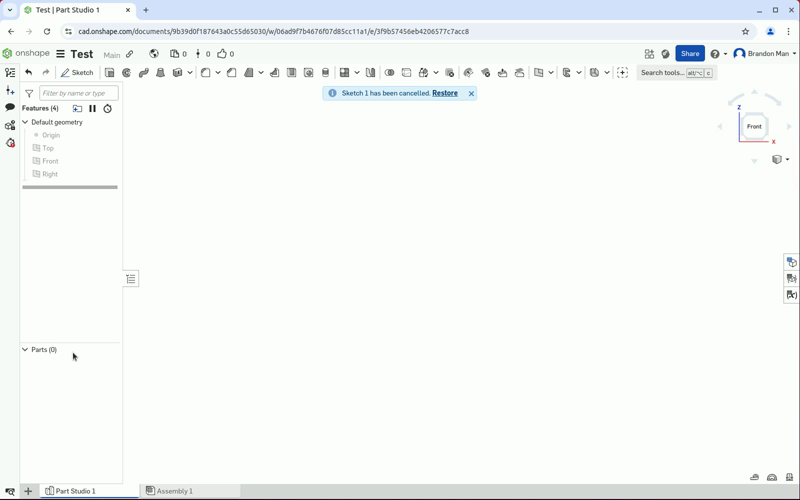
key(shift+s)
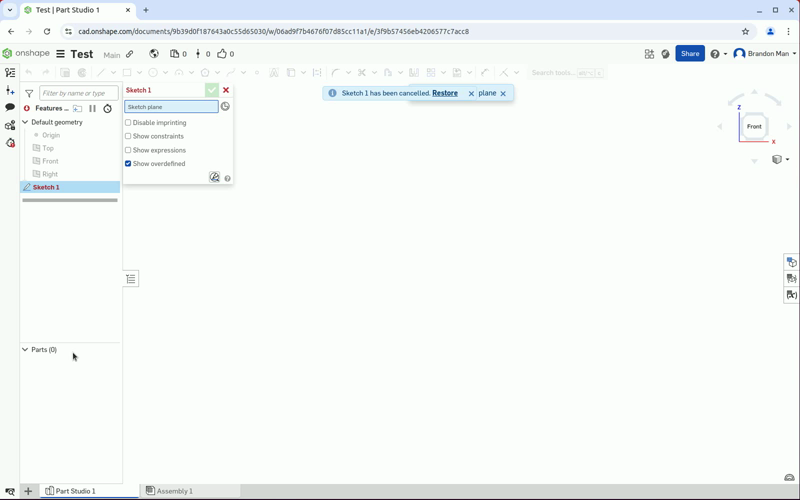
mouse_move(73, 163)
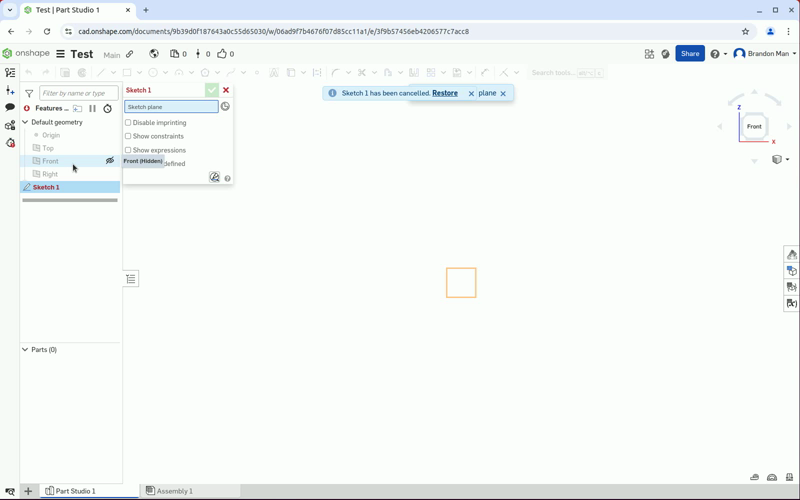
click(73, 163)
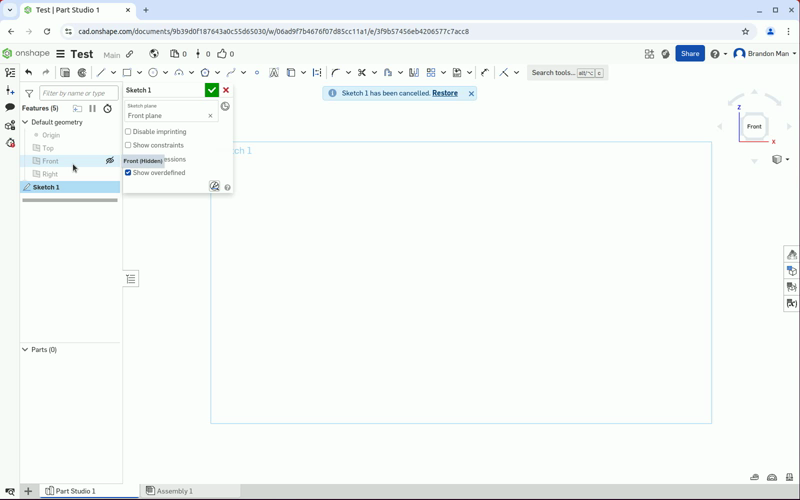
mouse_move(73, 352)
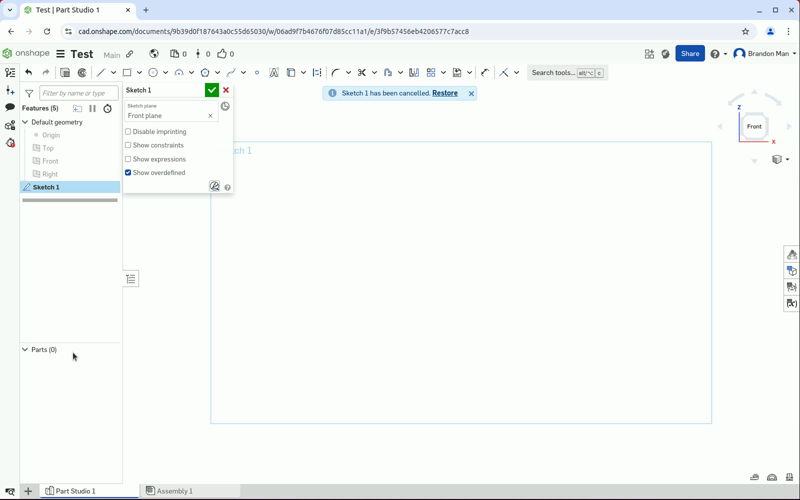
key(y)
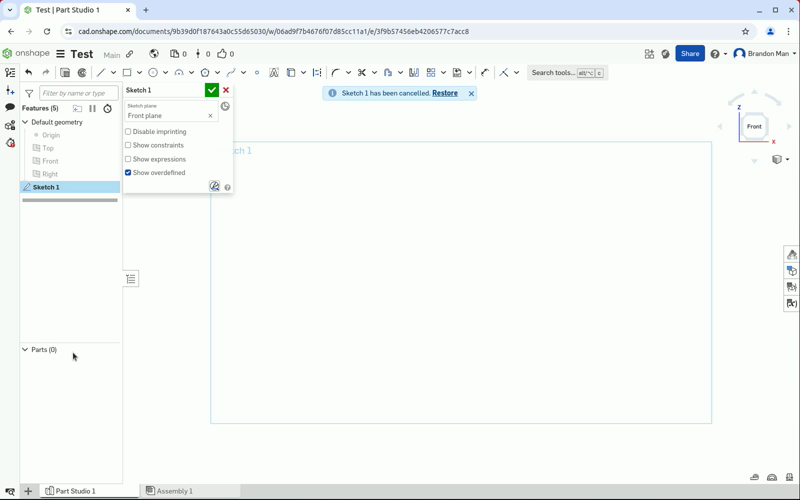
key(c)
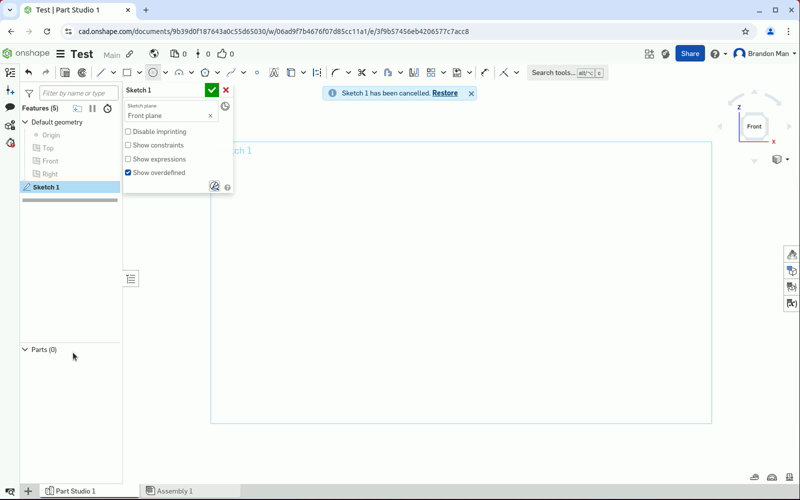
key_down(shift)
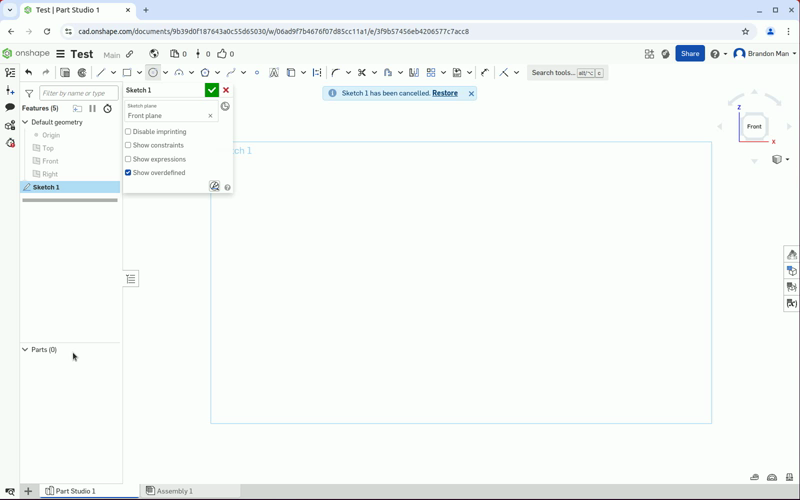
mouse_move(461, 240)
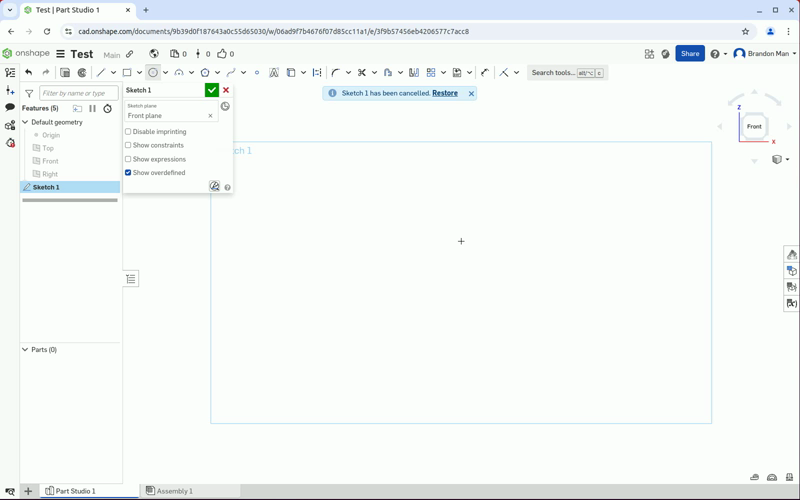
click(461, 240)
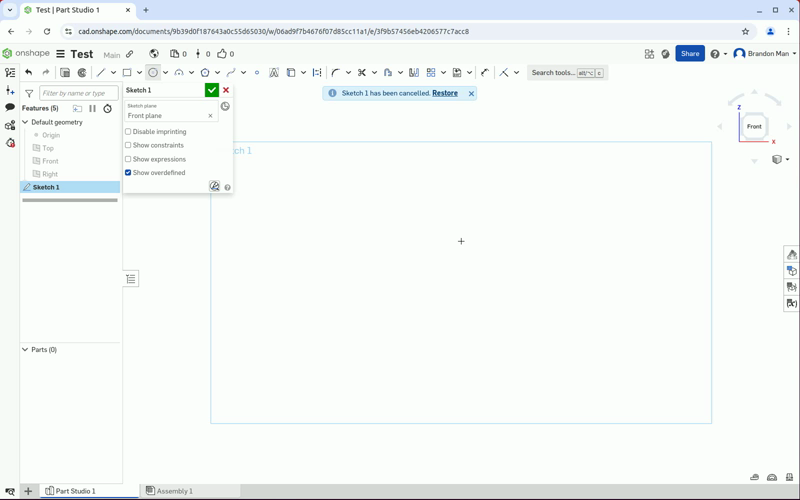
key_up(shift)
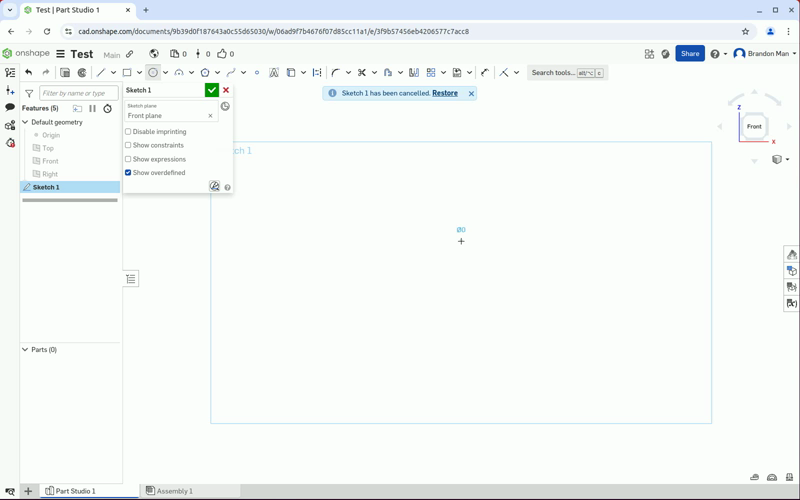
mouse_move(487, 240)
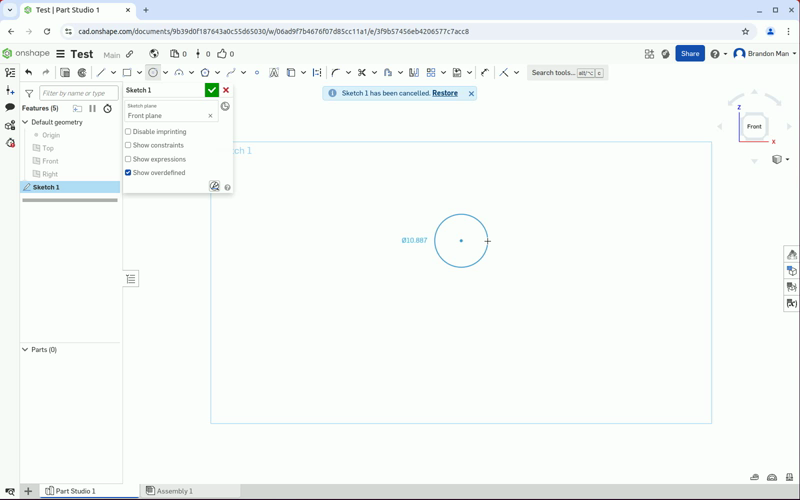
click(487, 240)
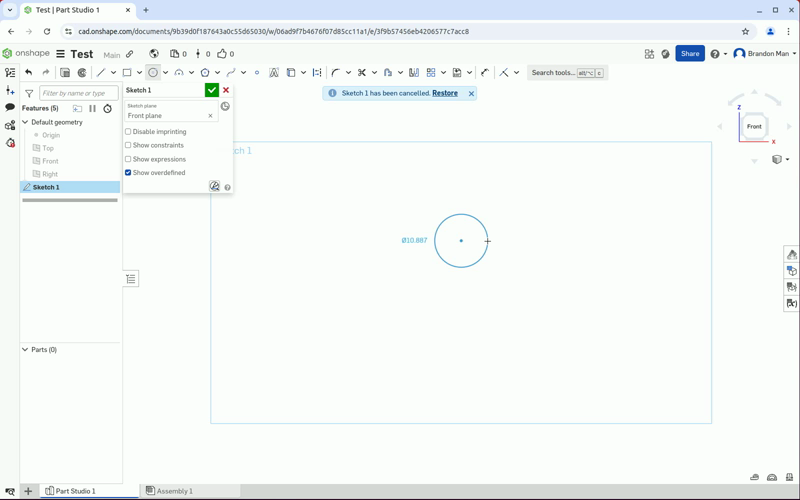
key(esc)
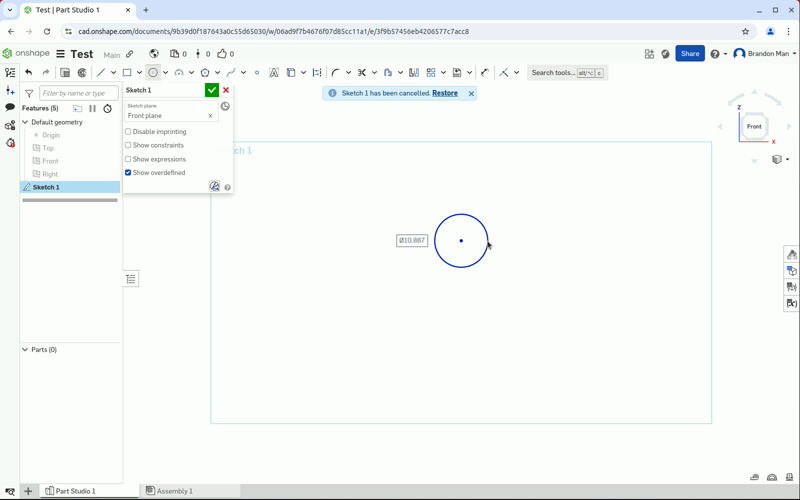
mouse_move(475, 227)
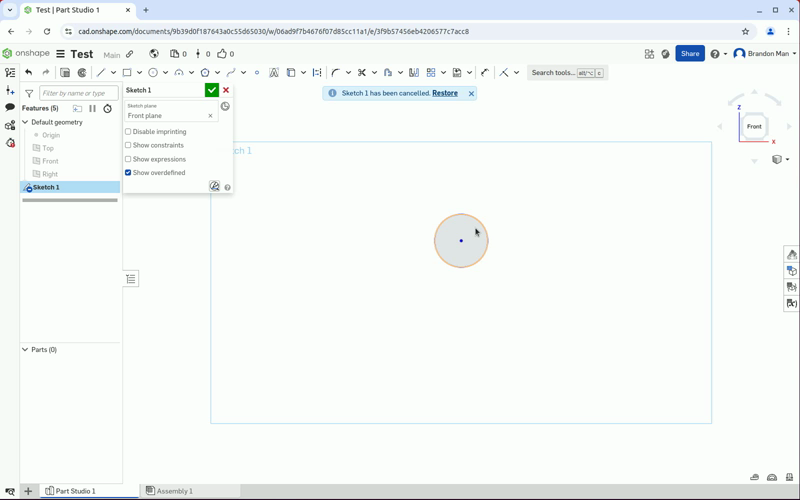
click(475, 227)
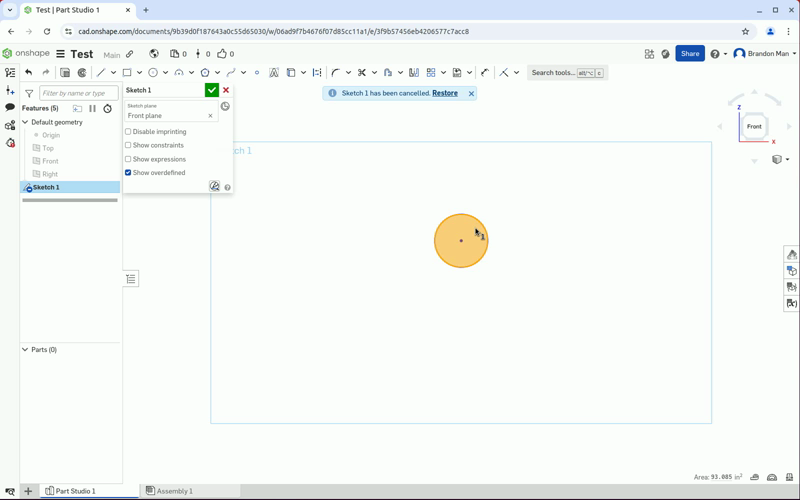
mouse_move(73, 352)
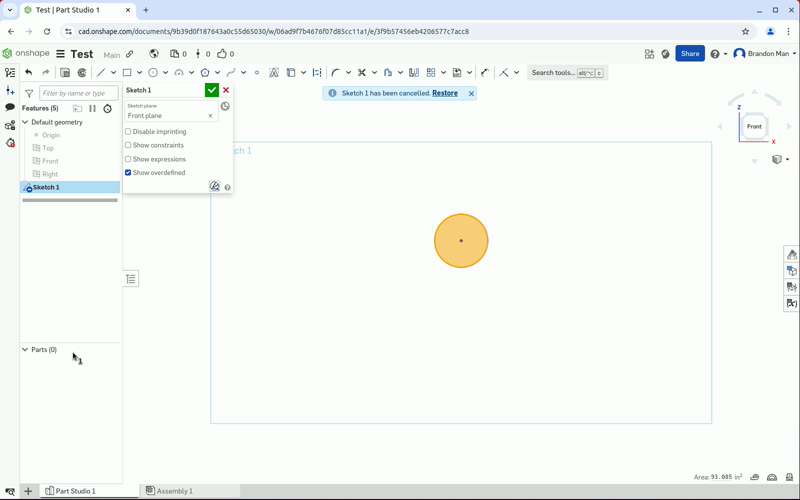
key(shift+y)
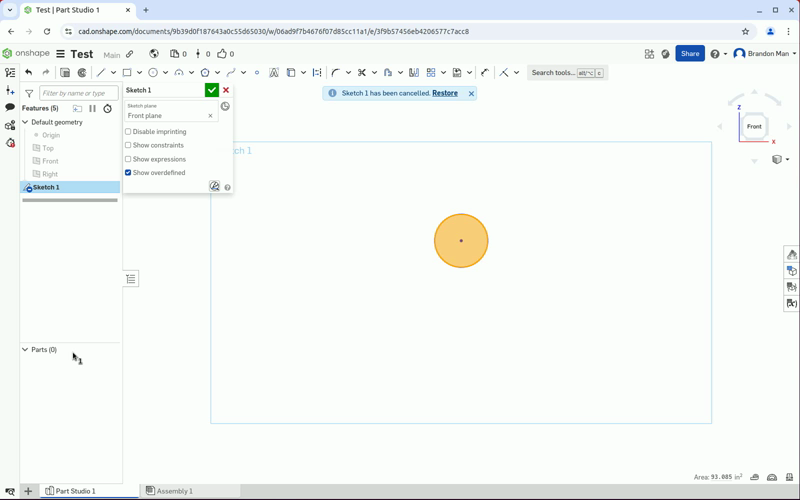
key(shift+e)
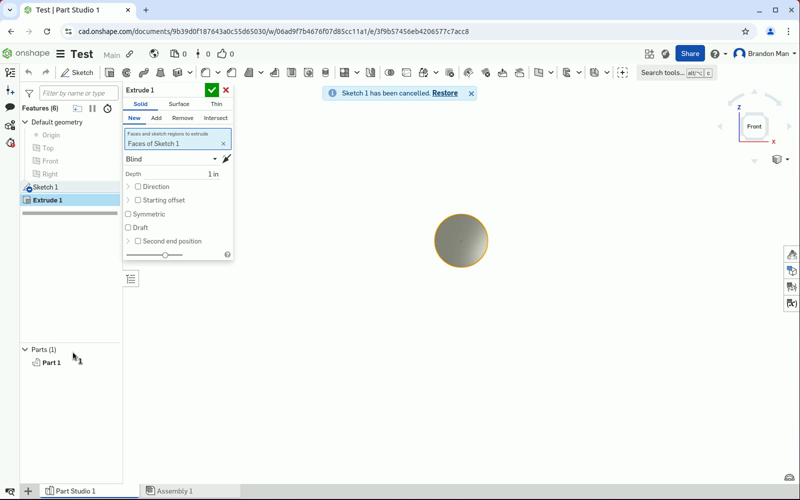
mouse_move(143, 106)
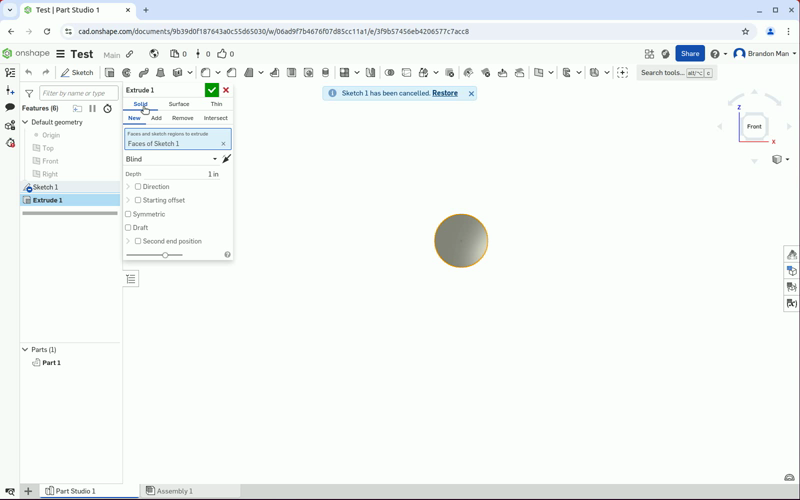
click(143, 106)
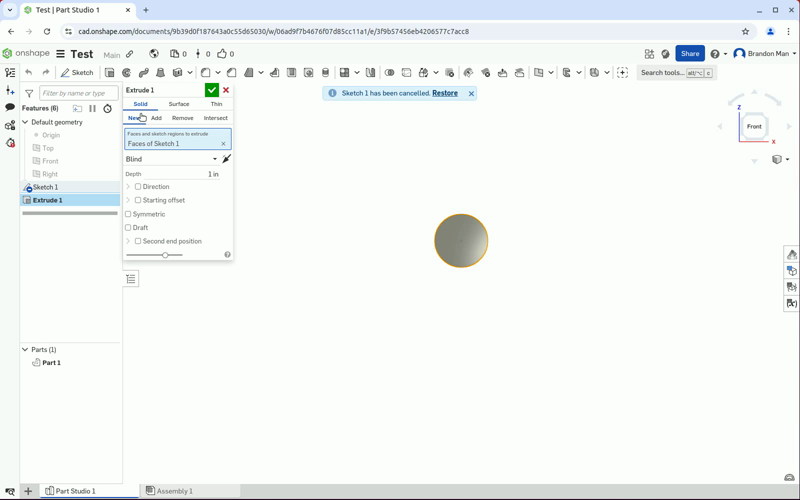
mouse_move(137, 120)
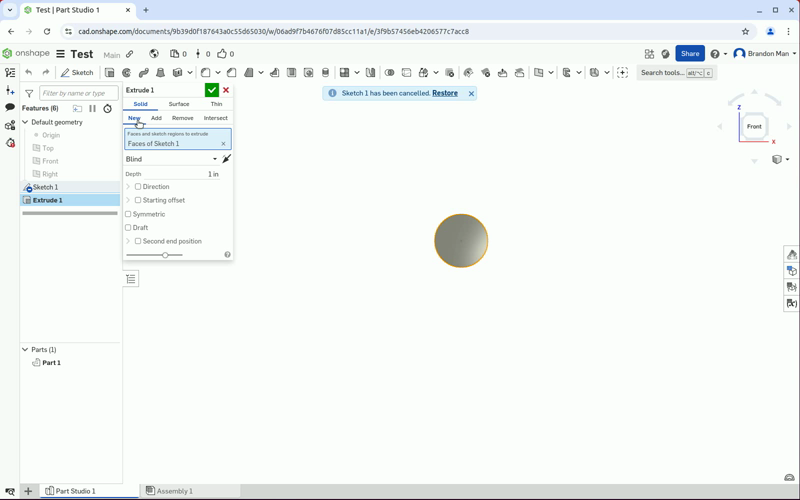
click(137, 120)
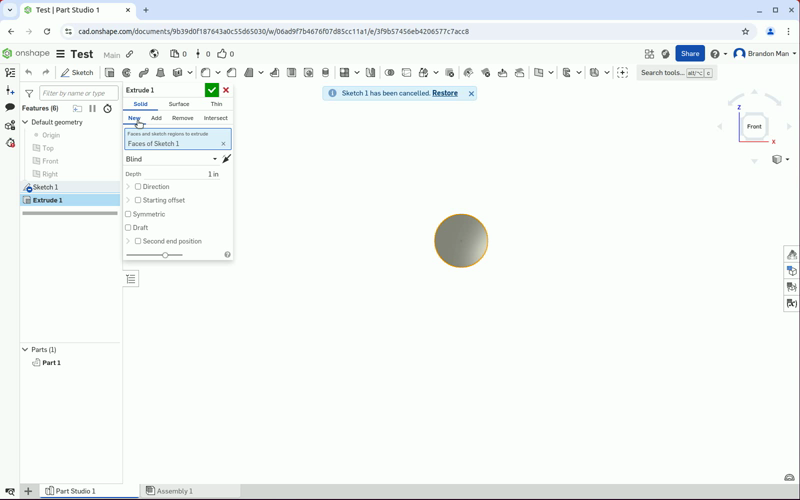
key(tab, 4)
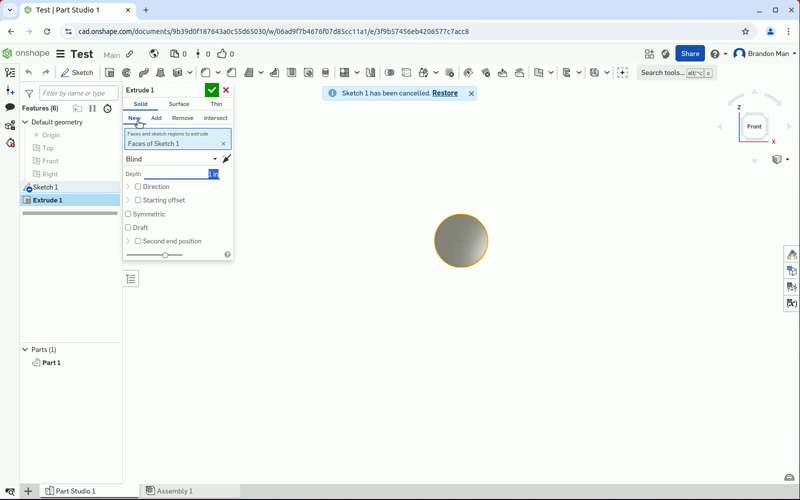
text(15.646)
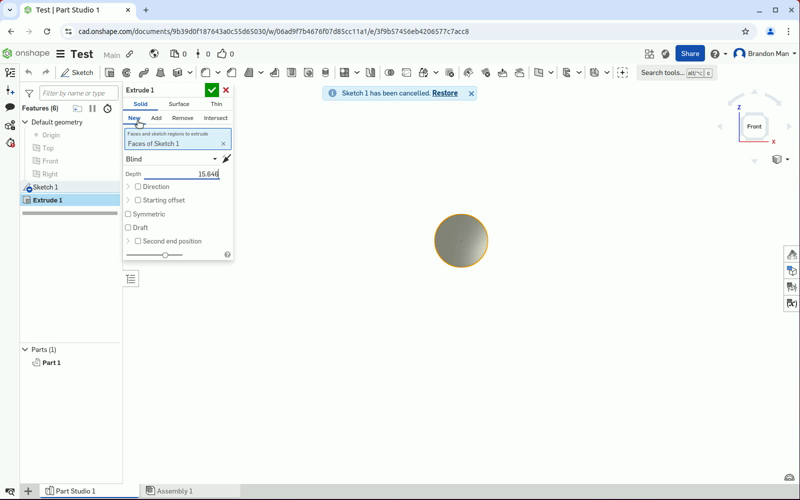
key(tab, 3)
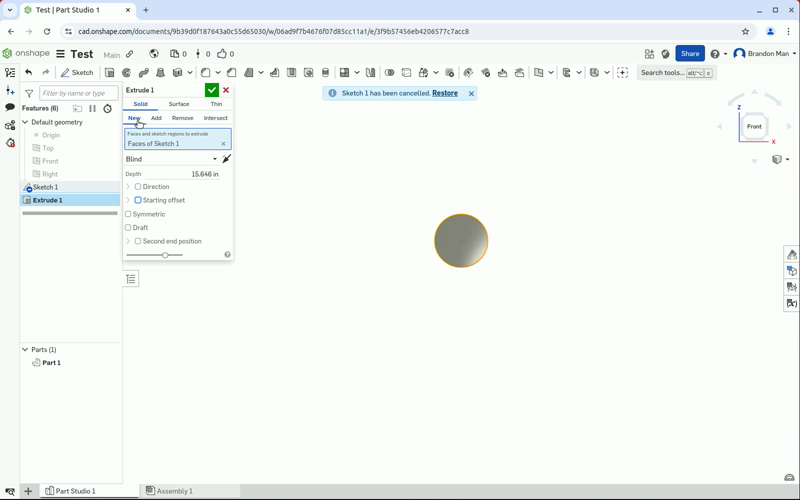
key(tab, 2)
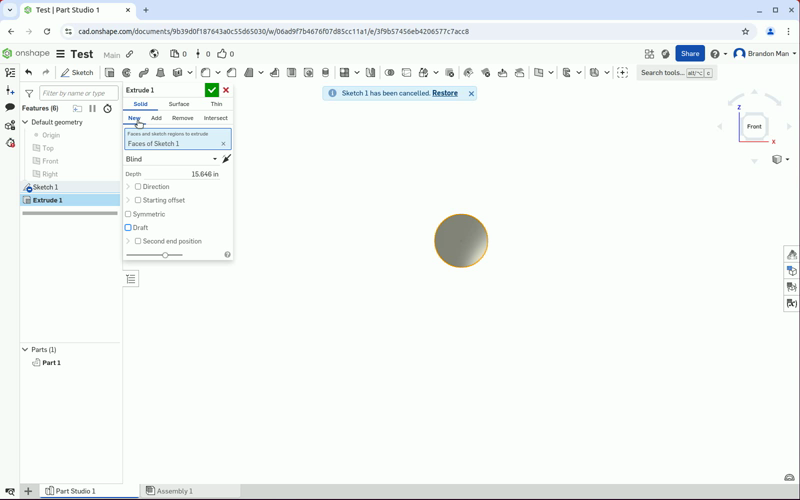
key(space)
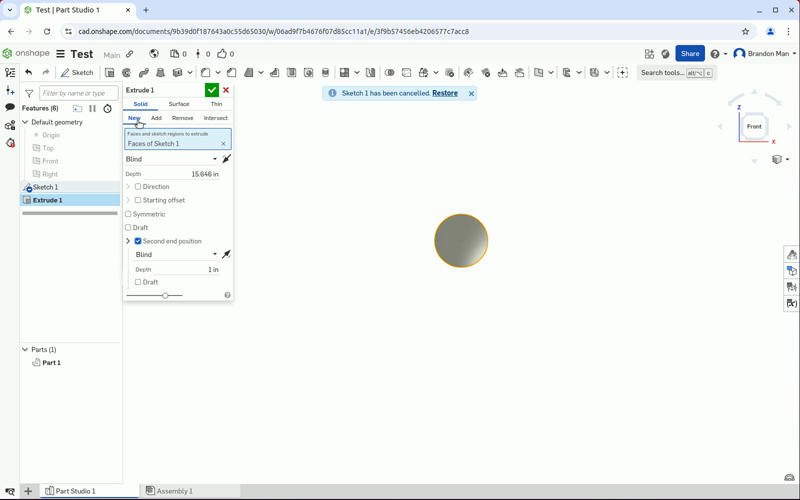
key(tab, 3)
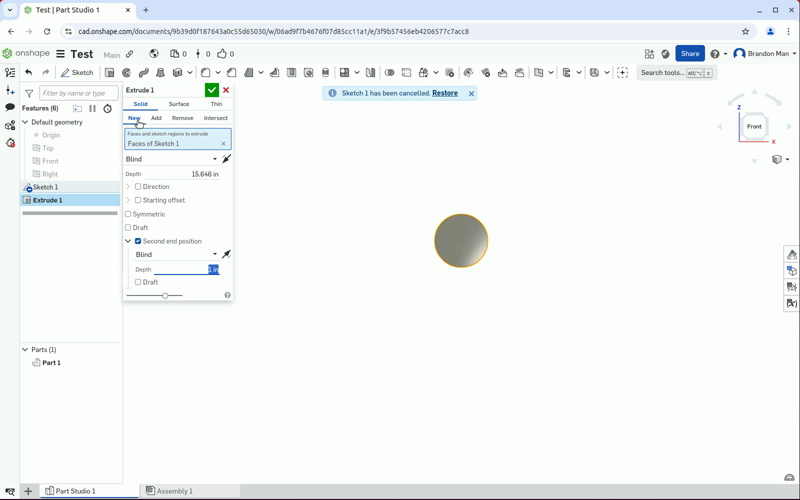
text(15.646)
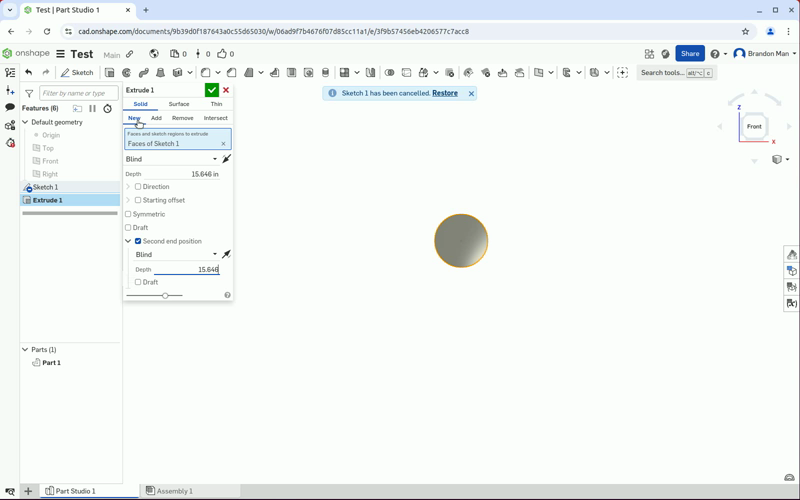
key(enter)
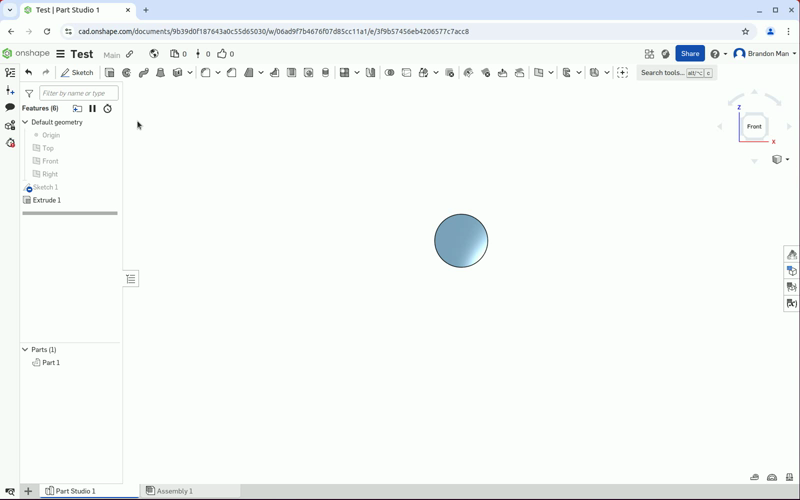
key(shift+h)
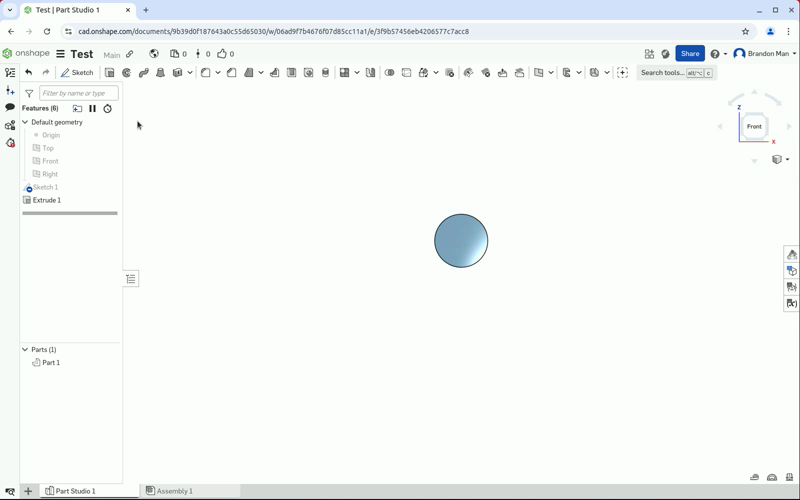
key(shift+h)
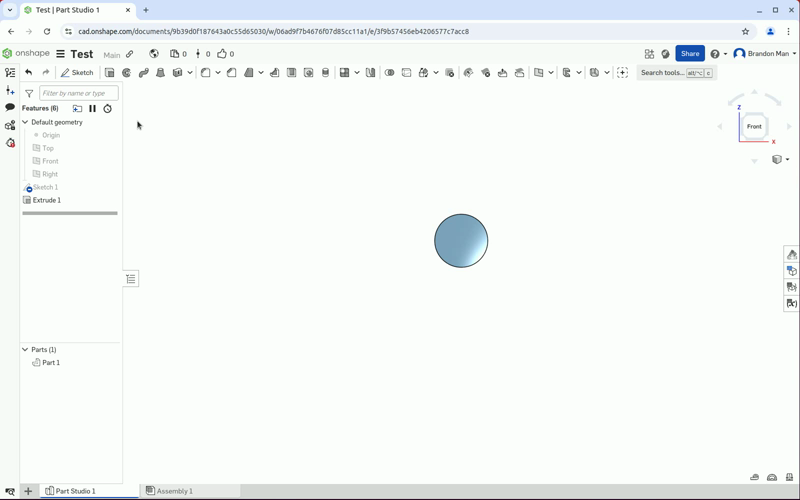
mouse_move(73, 189)
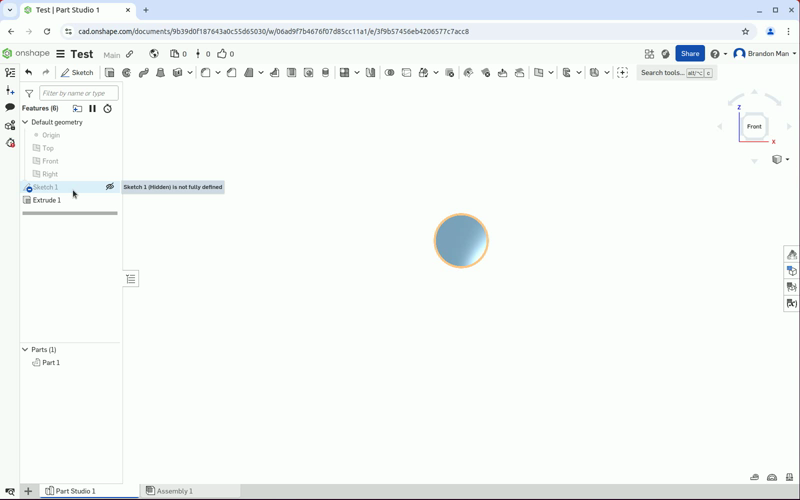
click(73, 189)
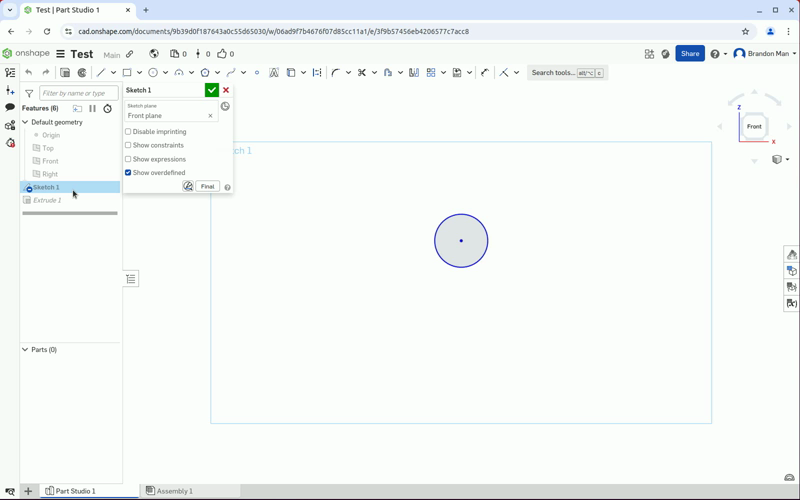
mouse_move(229, 92)
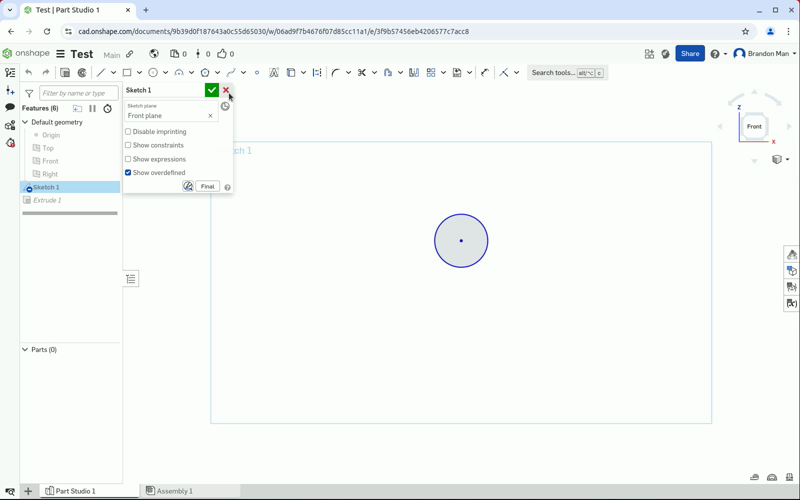
click(229, 92)
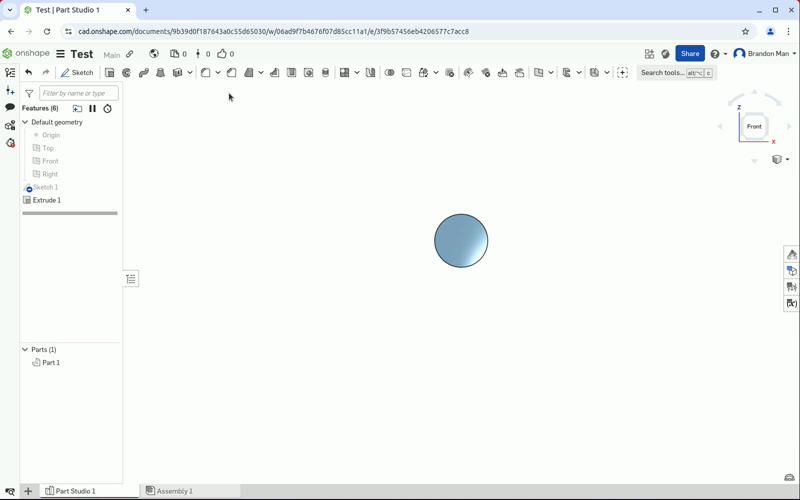
mouse_move(73, 352)
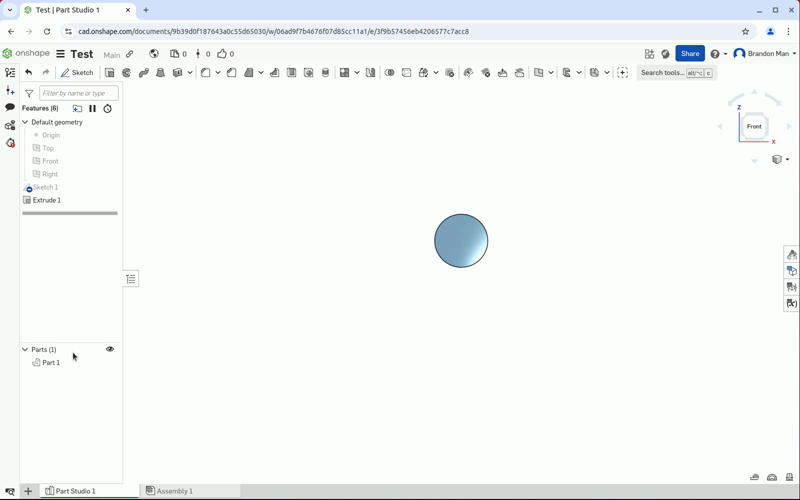
key(y)
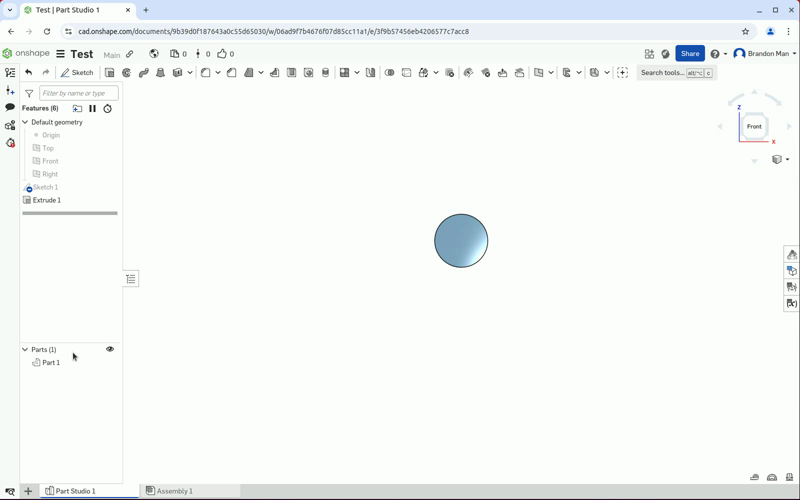
key(shift+p)
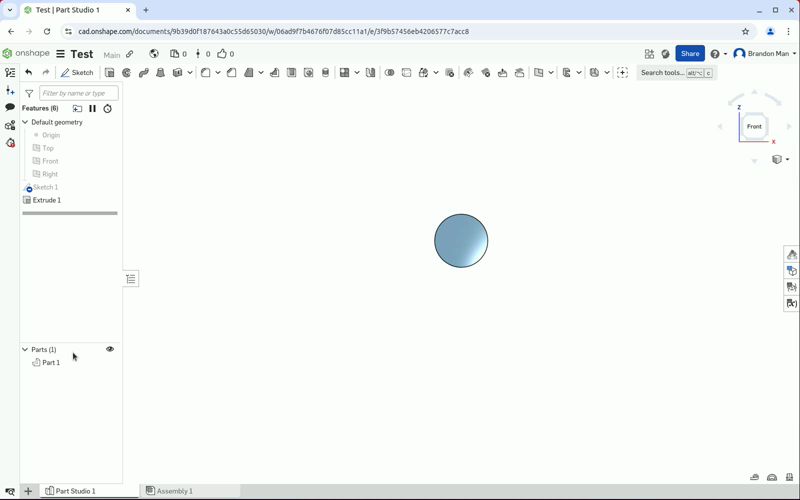
key(space)
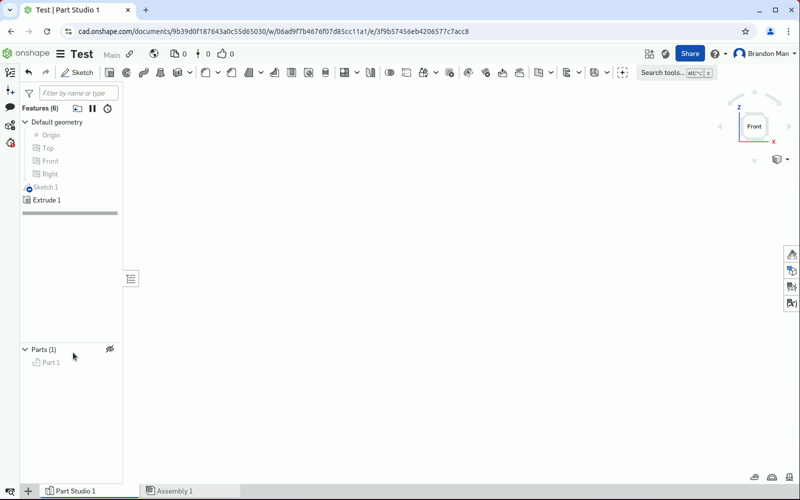
key_down(shift)
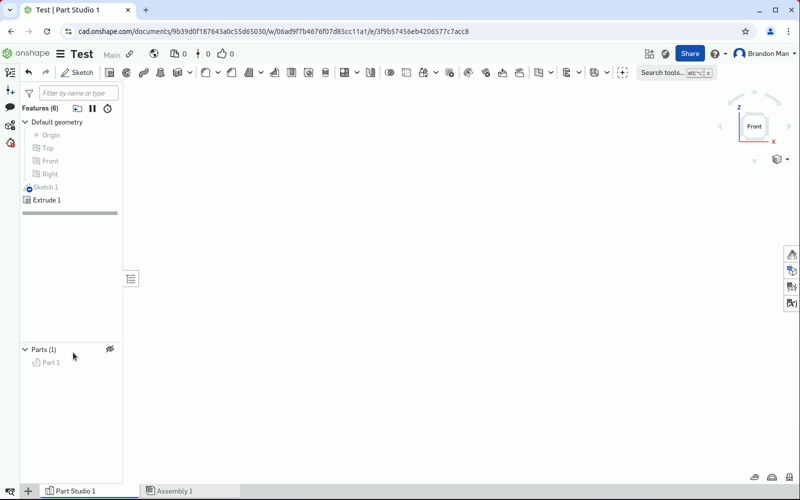
key(left)
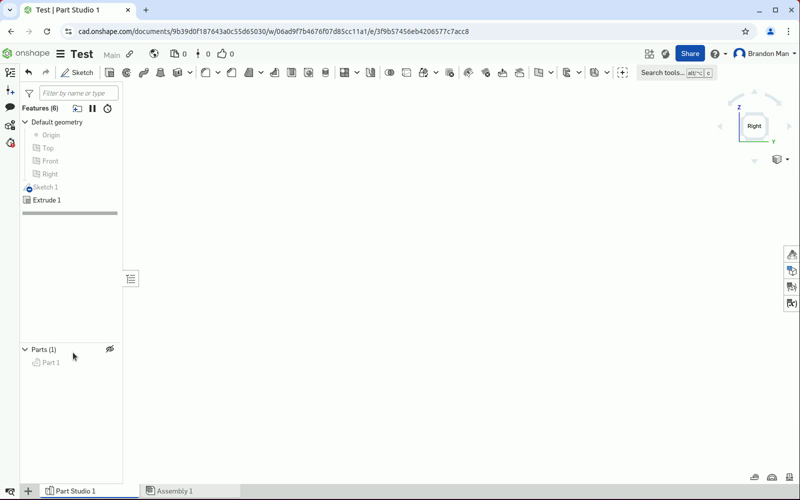
key_up(shift)
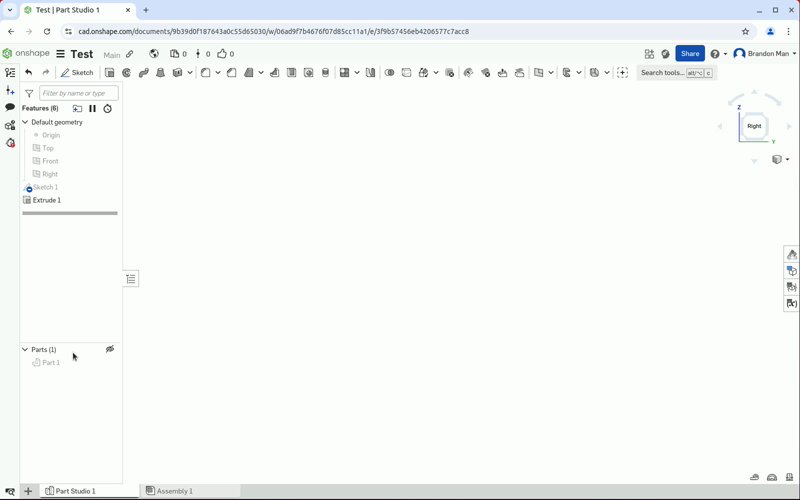
mouse_move(73, 352)
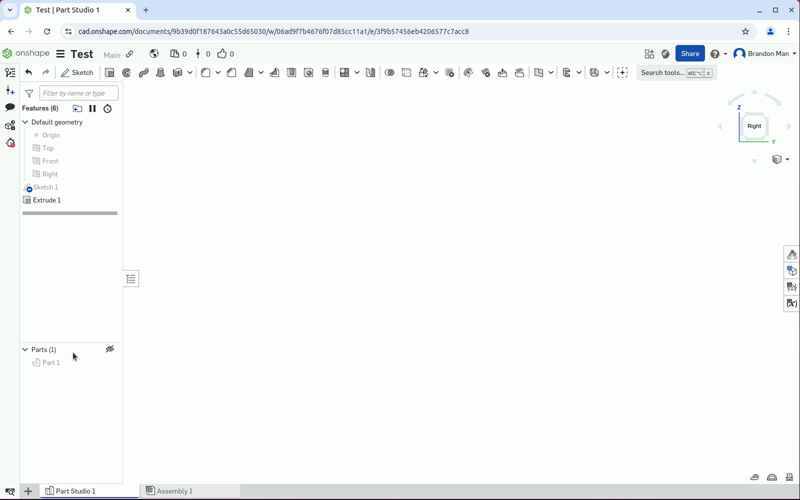
key(shift+y)
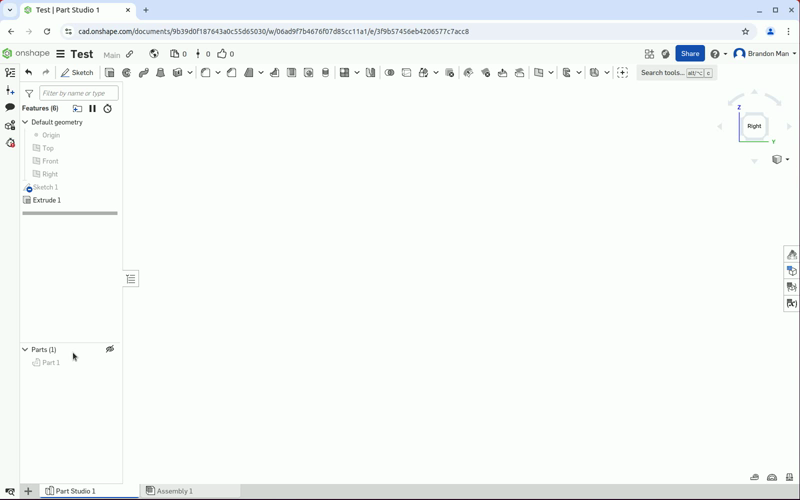
key(shift+s)
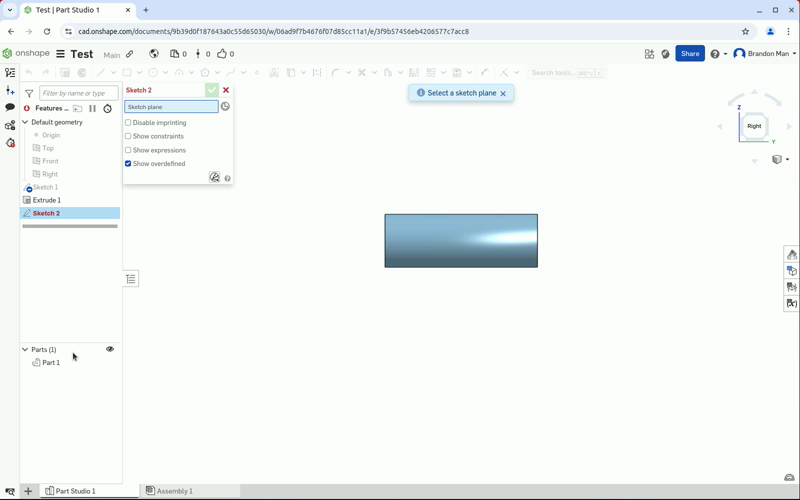
mouse_move(73, 176)
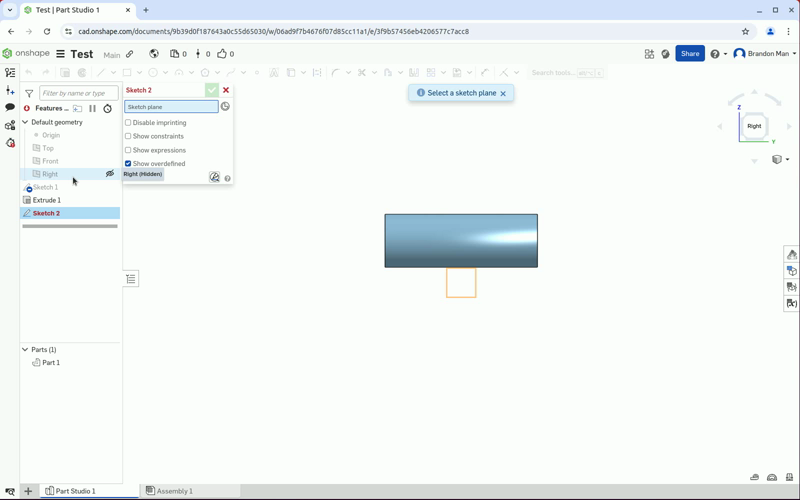
click(73, 176)
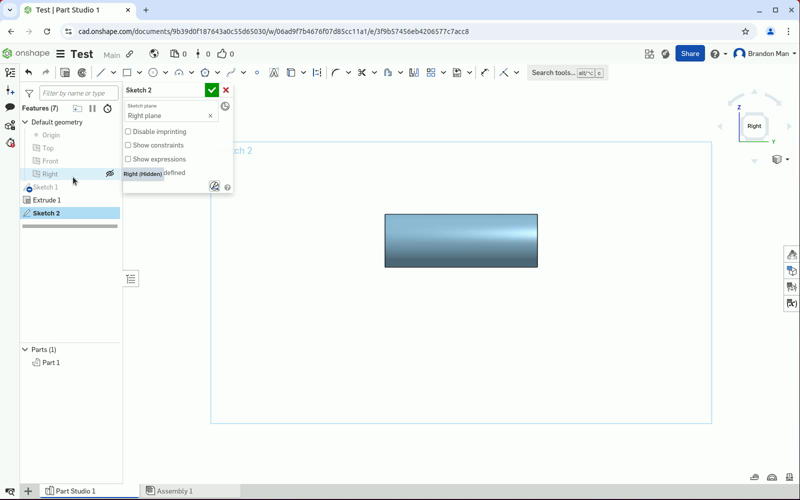
mouse_move(73, 352)
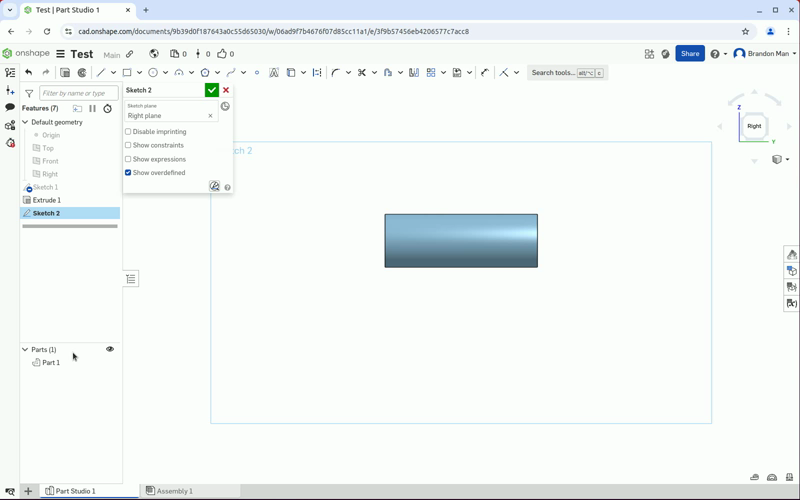
key(y)
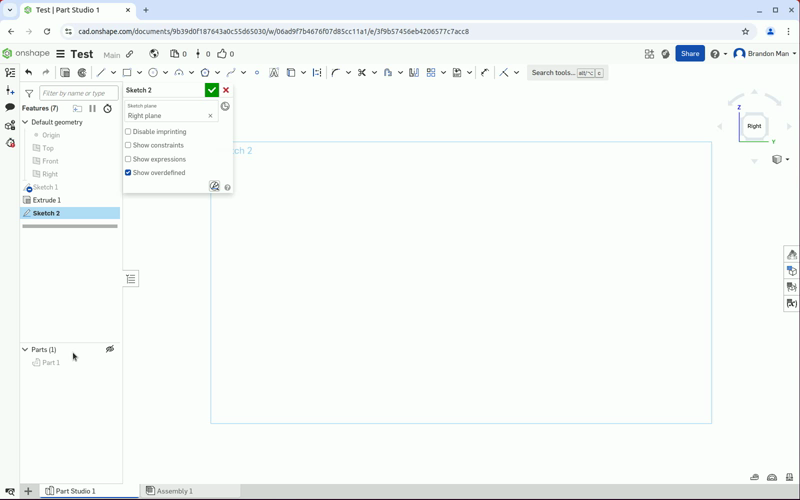
key(c)
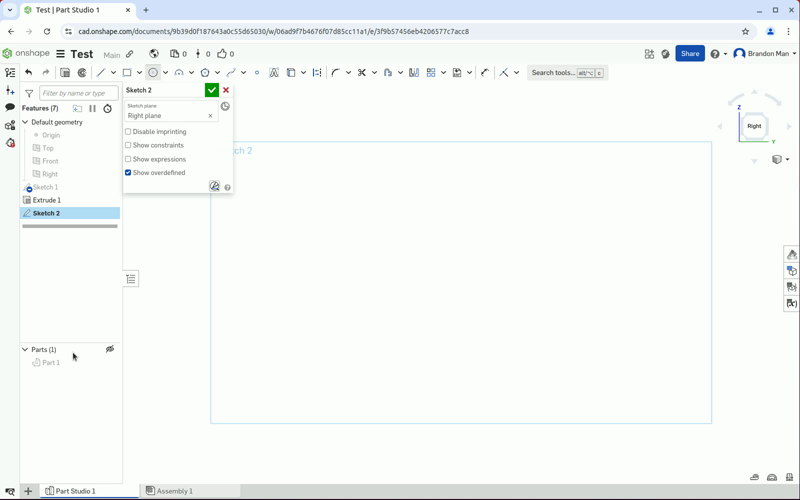
key_down(shift)
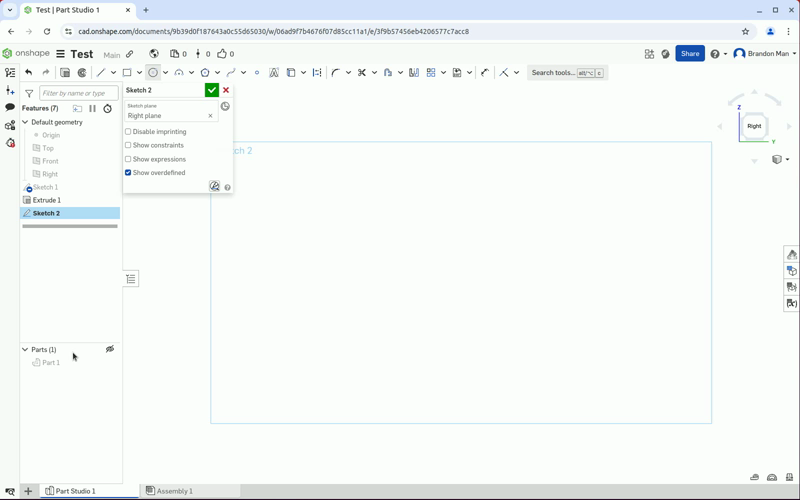
mouse_move(372, 282)
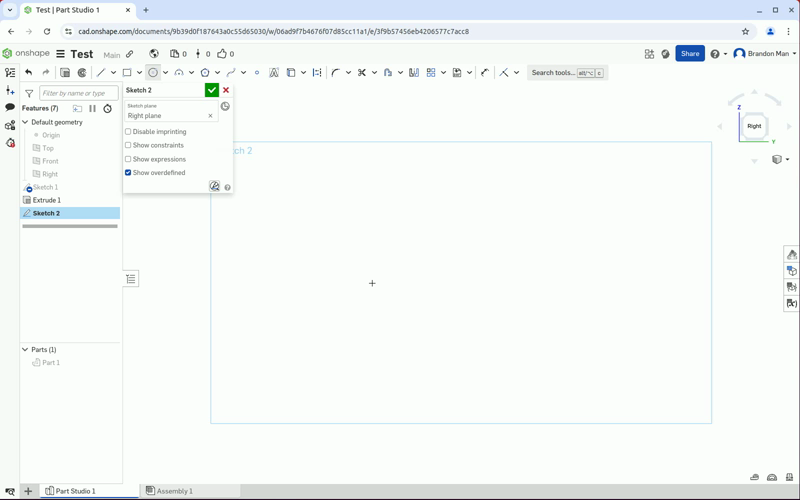
click(372, 282)
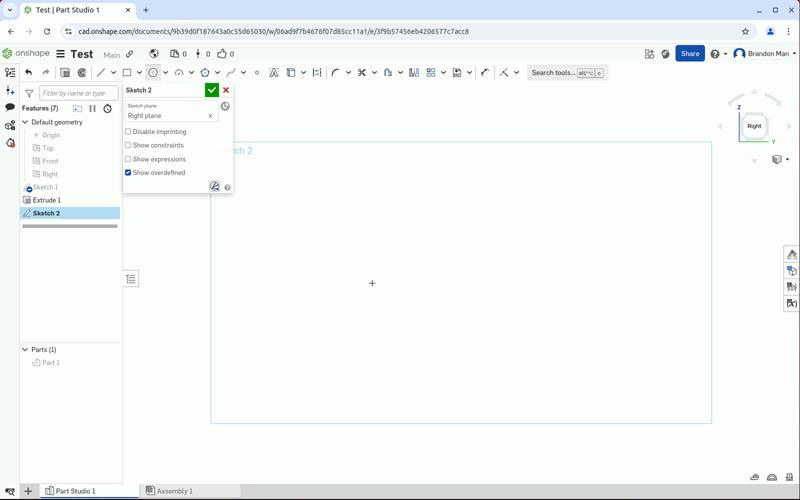
key_up(shift)
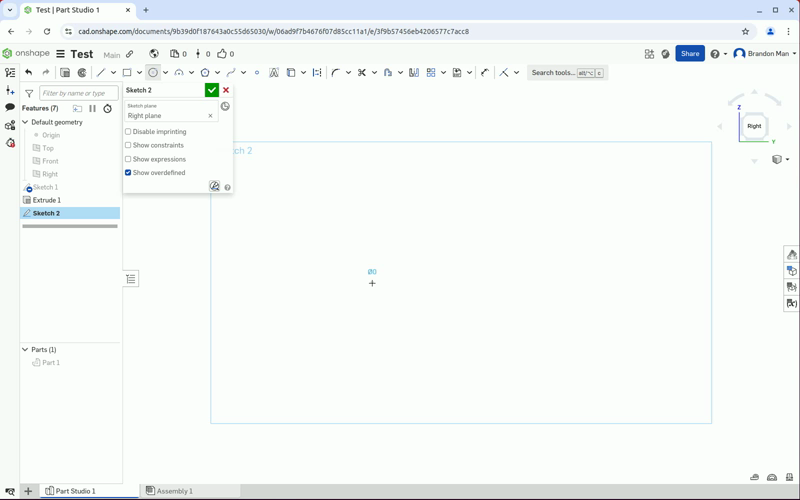
mouse_move(381, 282)
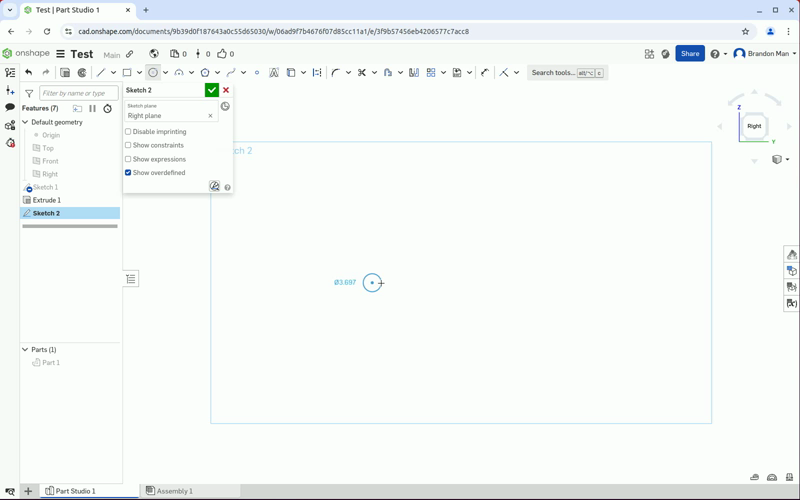
click(381, 282)
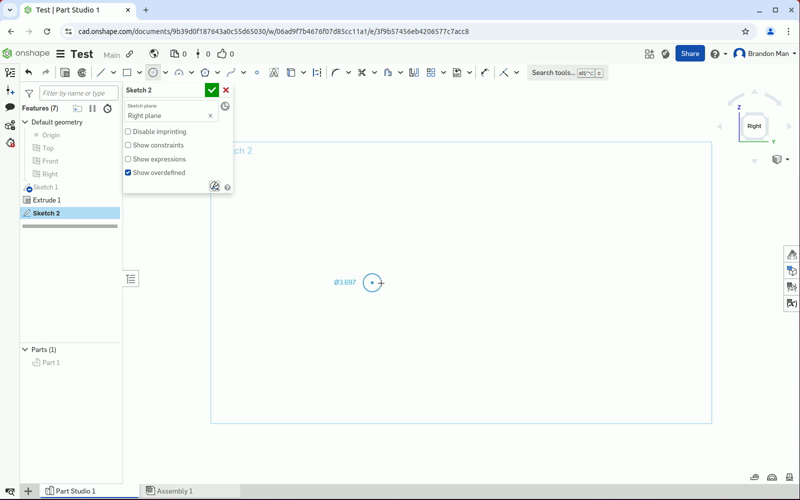
key(esc)
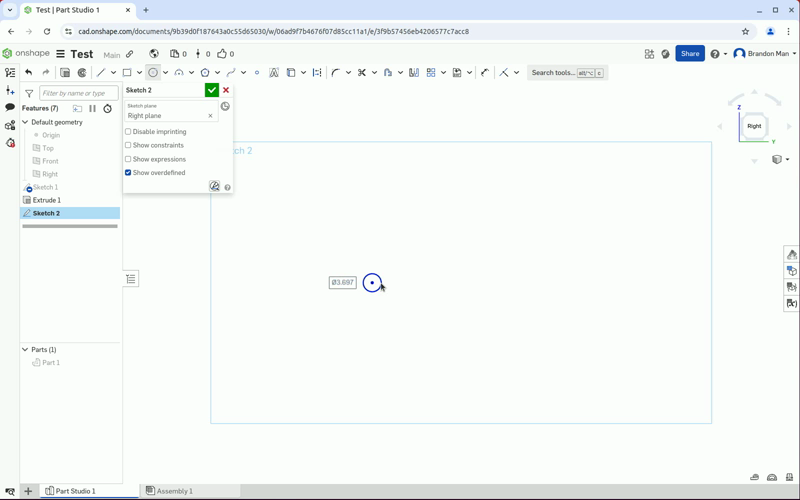
mouse_move(368, 283)
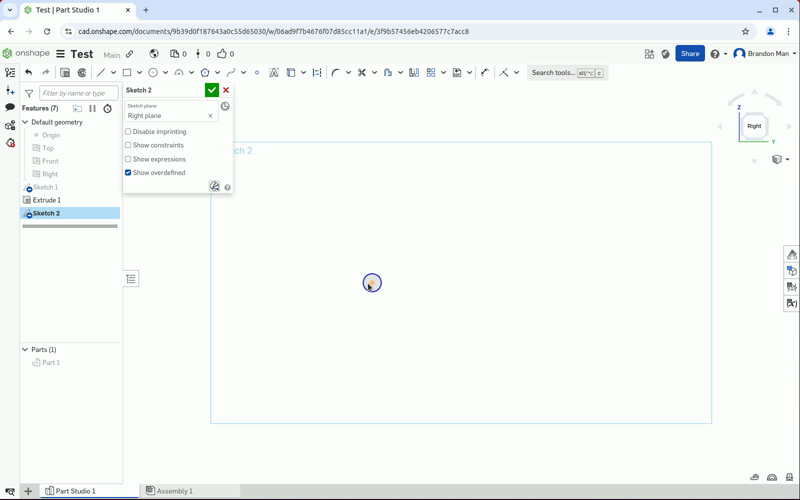
scroll(6)
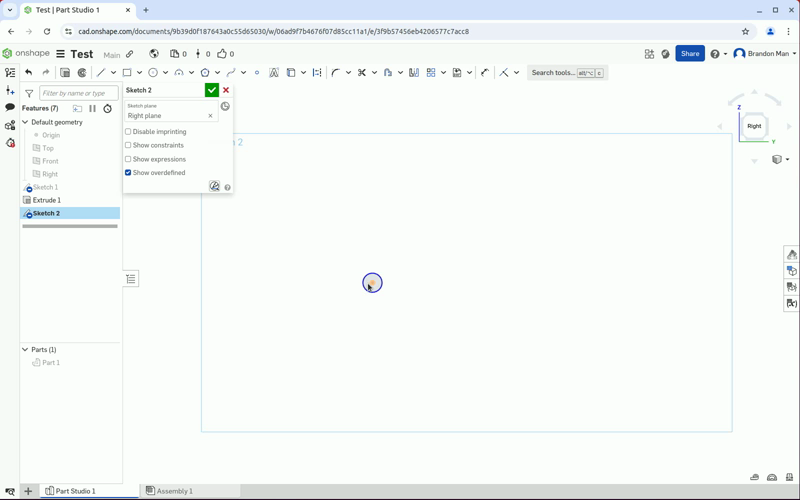
scroll(6)
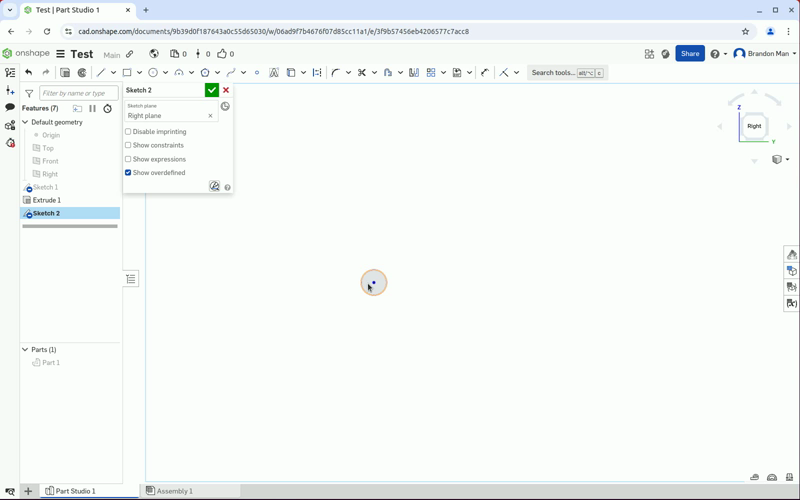
scroll(6)
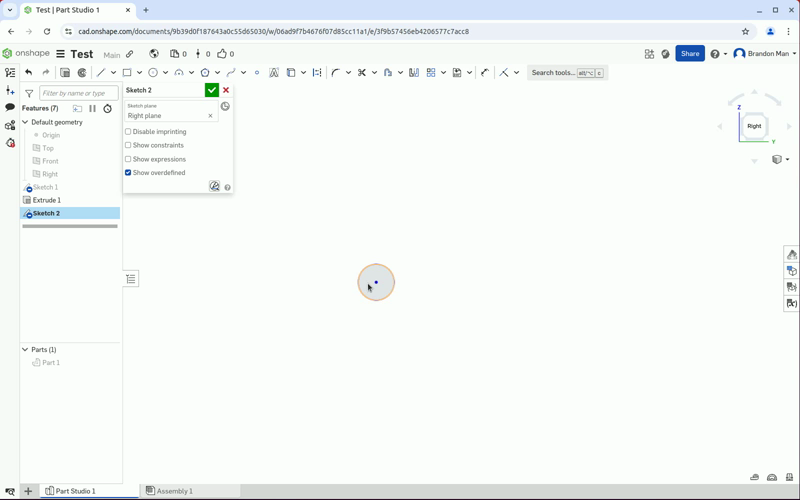
scroll(6)
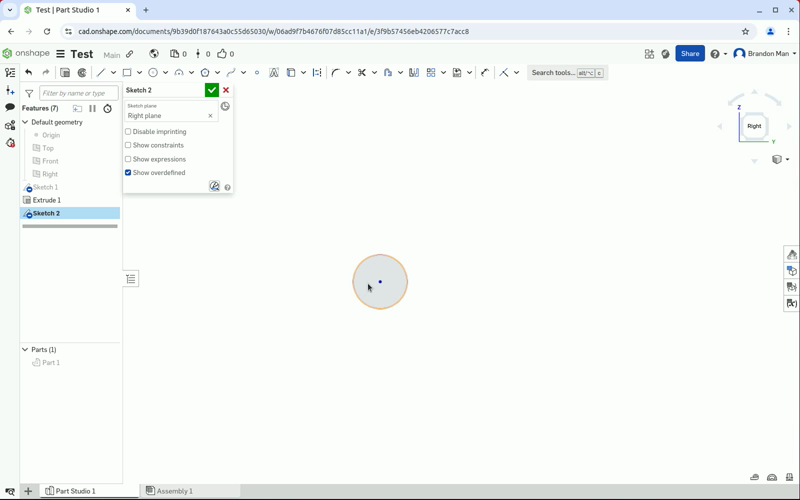
scroll(6)
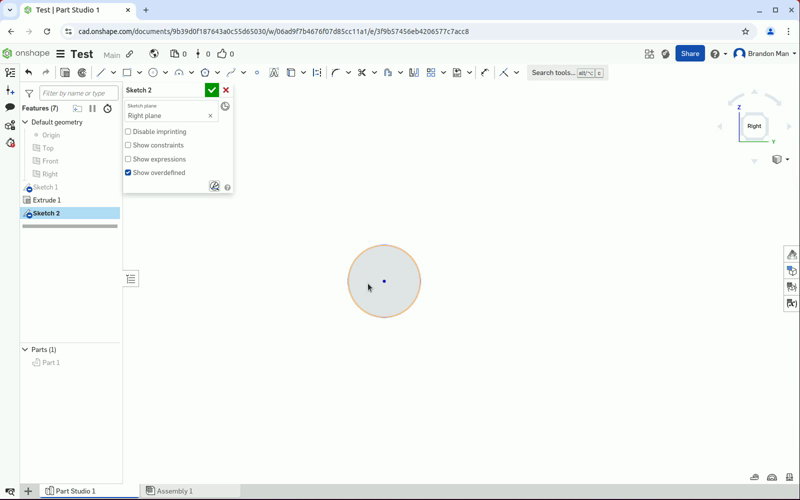
scroll(6)
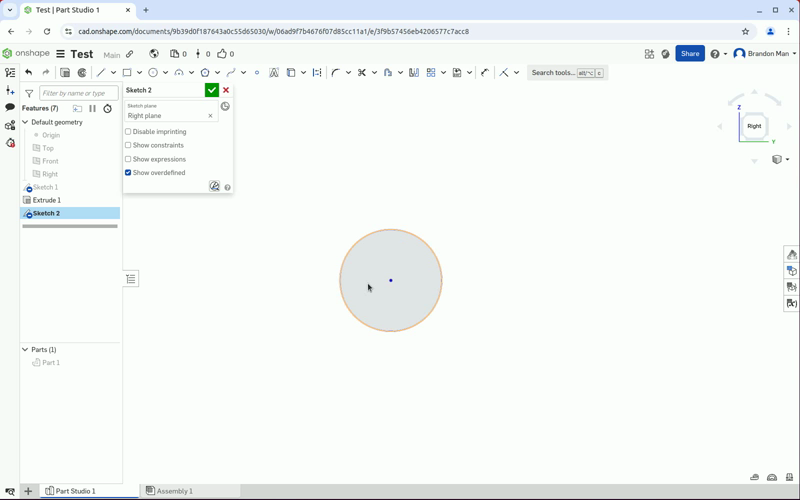
scroll(6)
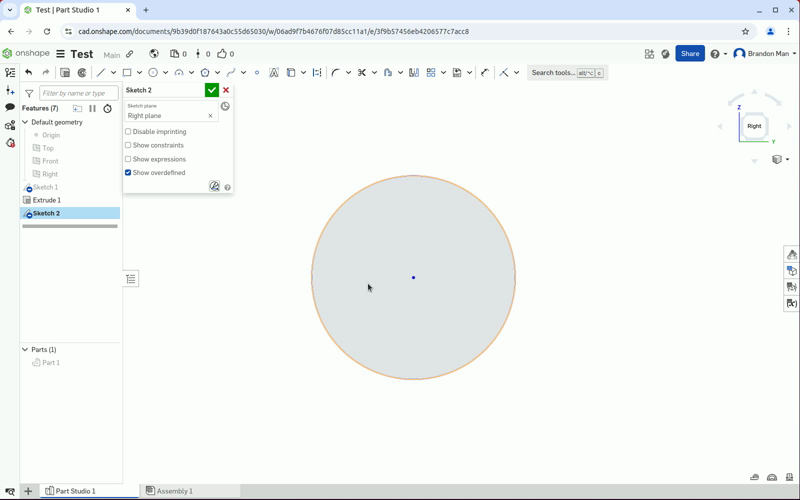
click(368, 283)
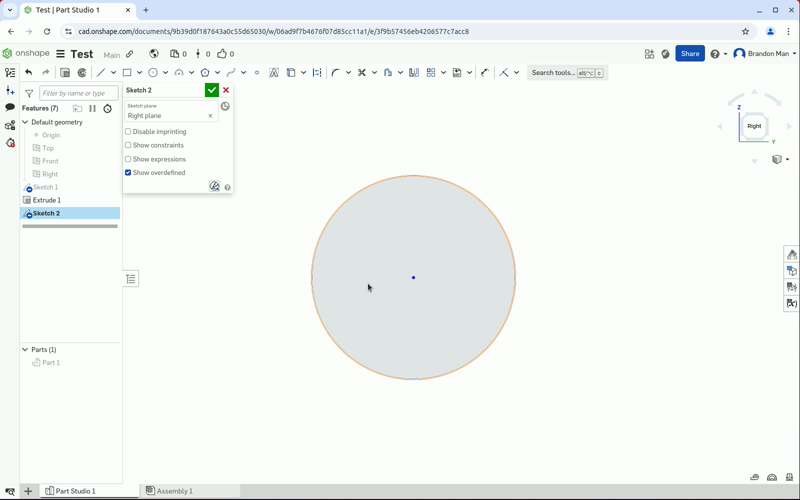
scroll(-6)
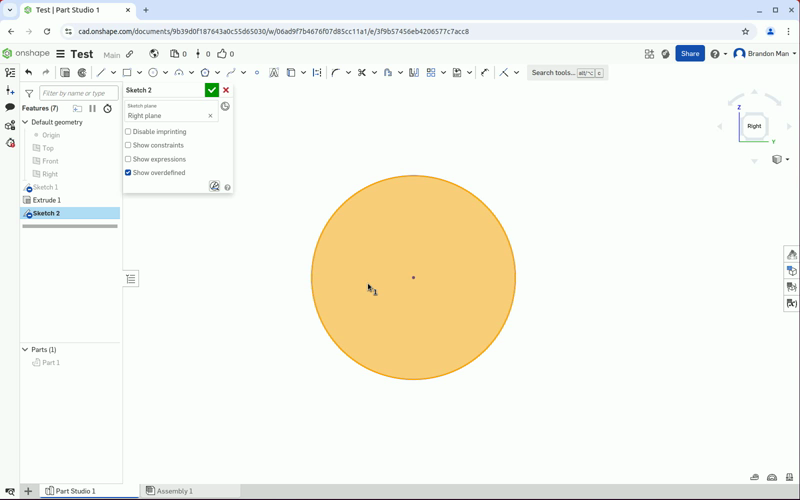
scroll(-6)
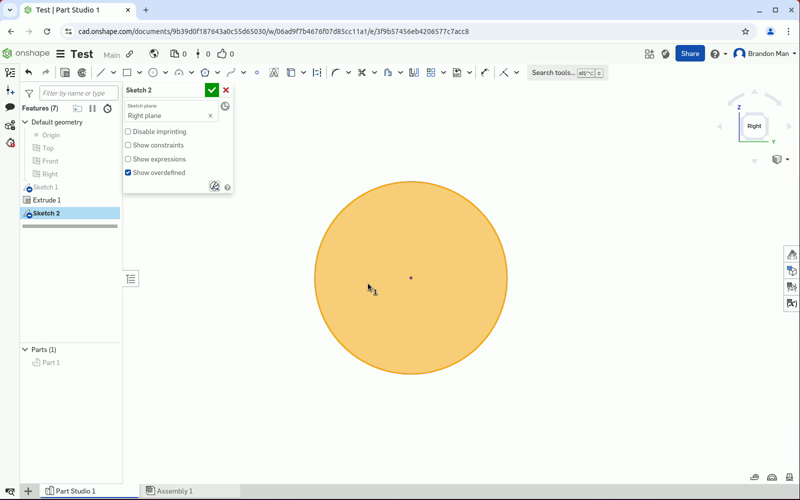
scroll(-6)
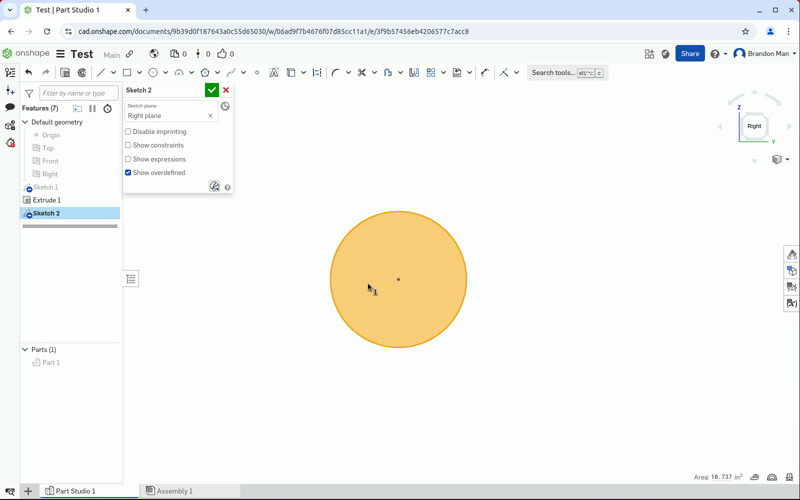
scroll(-6)
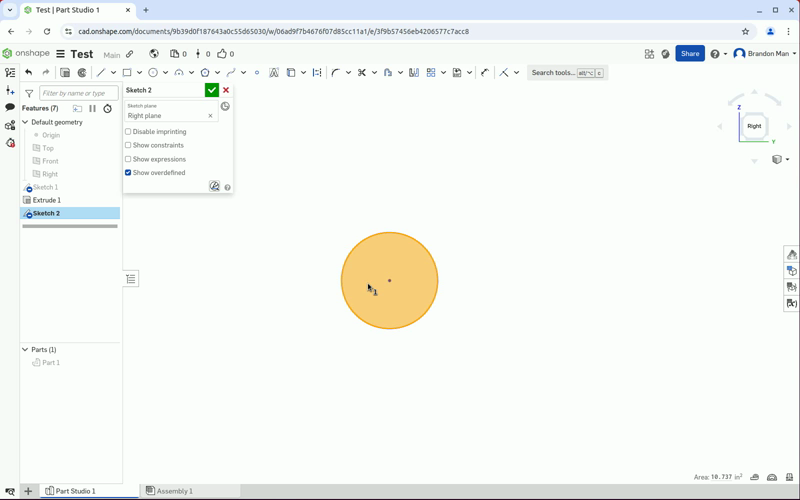
scroll(-6)
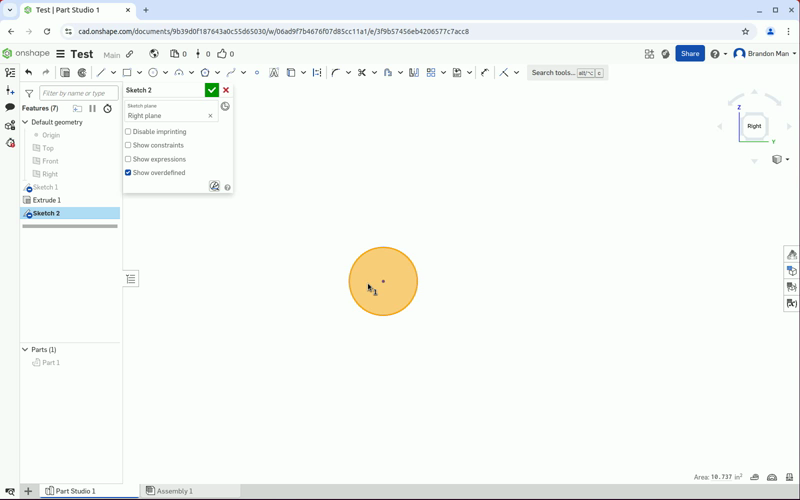
scroll(-6)
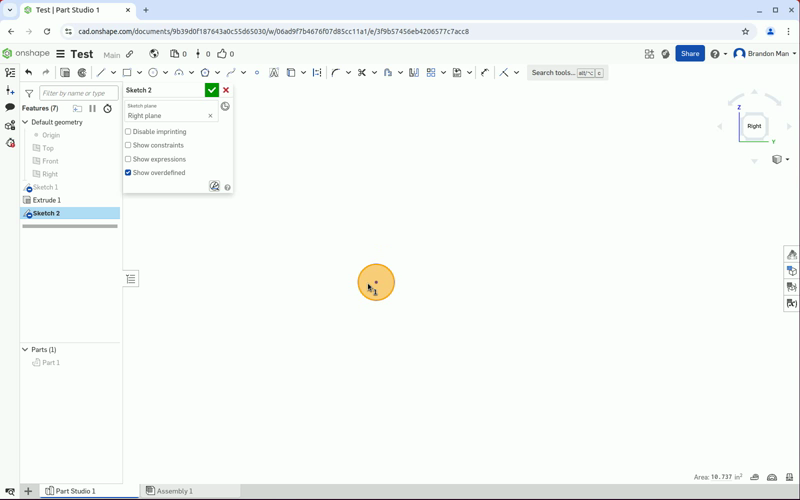
scroll(-6)
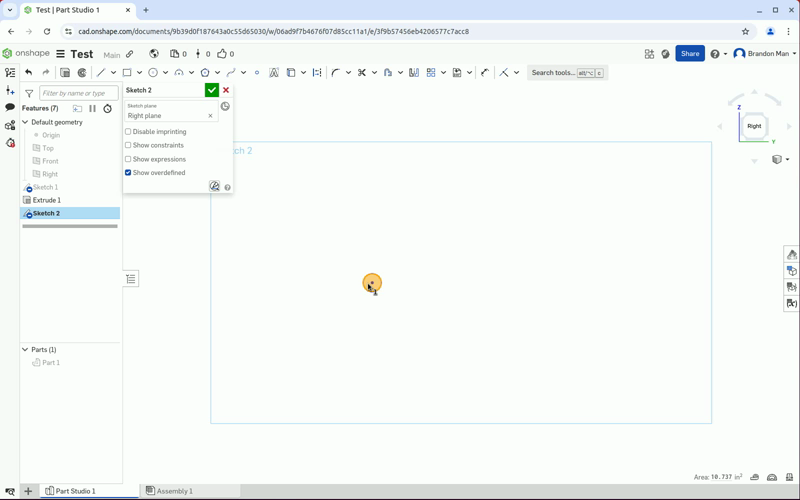
mouse_move(73, 352)
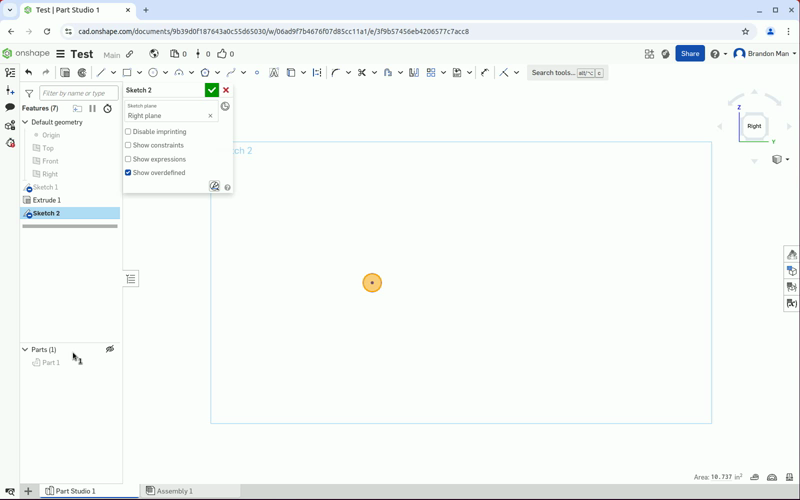
key(shift+y)
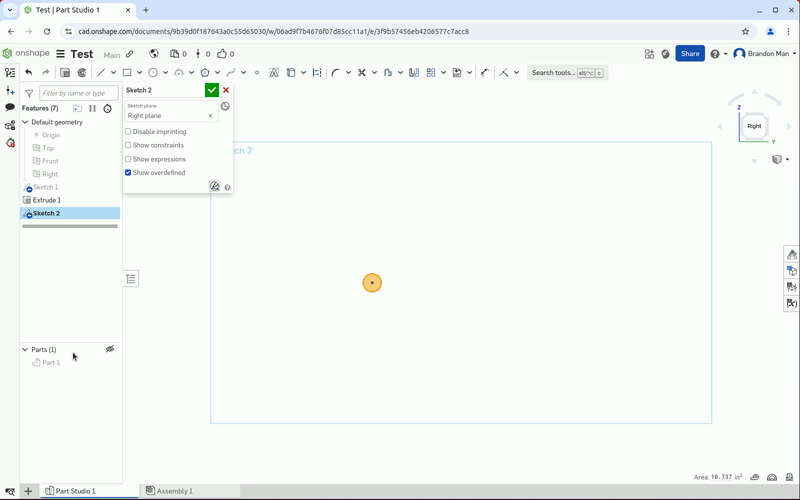
key(shift+e)
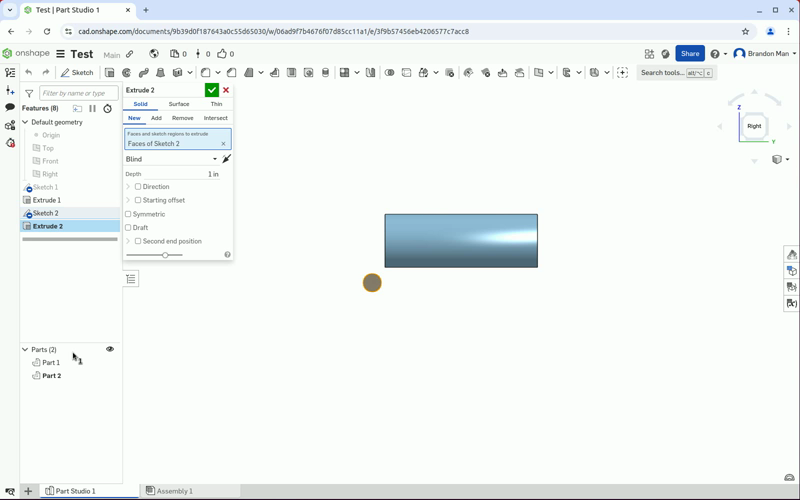
mouse_move(143, 106)
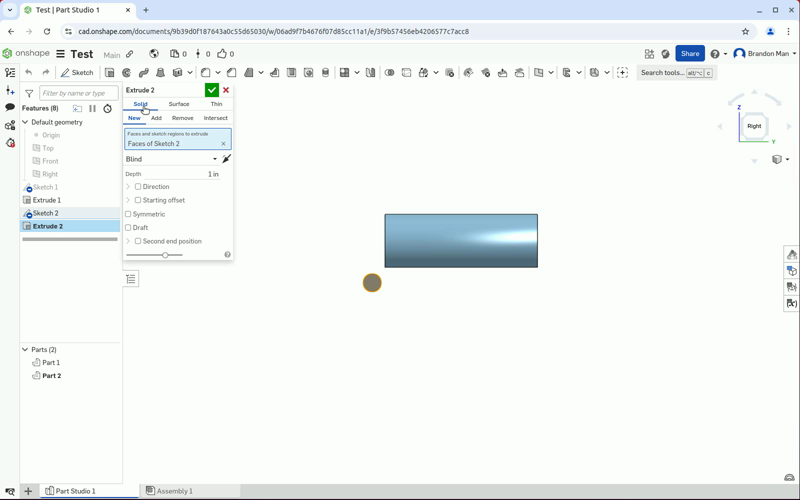
click(143, 106)
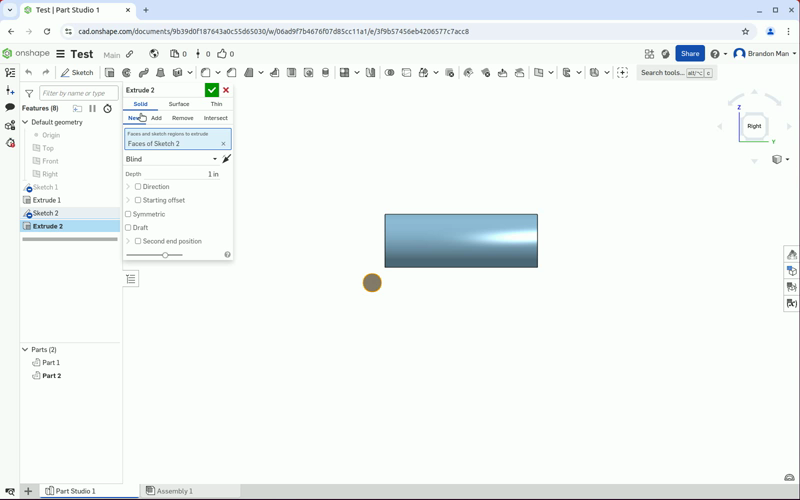
mouse_move(137, 120)
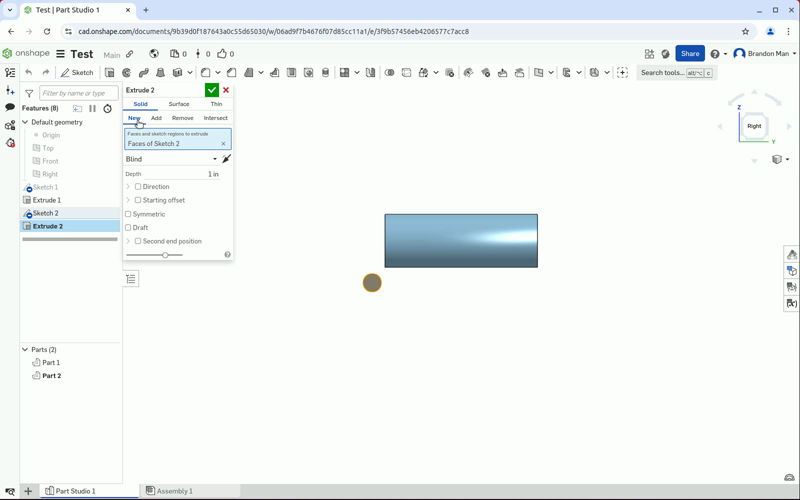
click(137, 120)
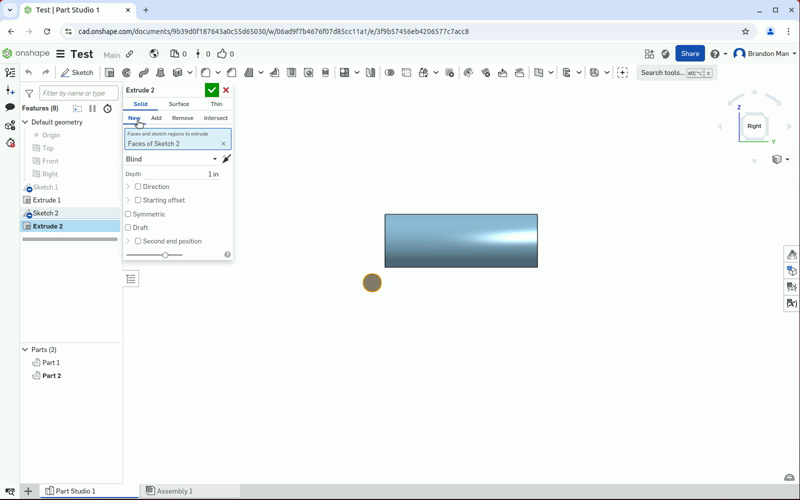
key(tab, 4)
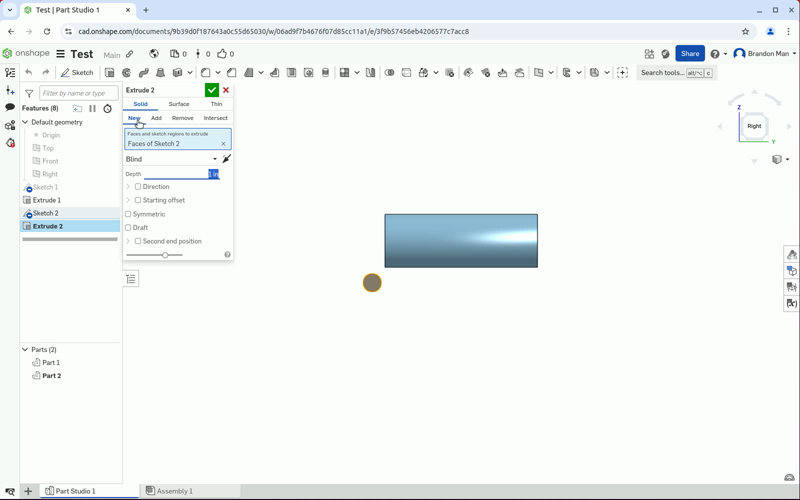
text(4.574)
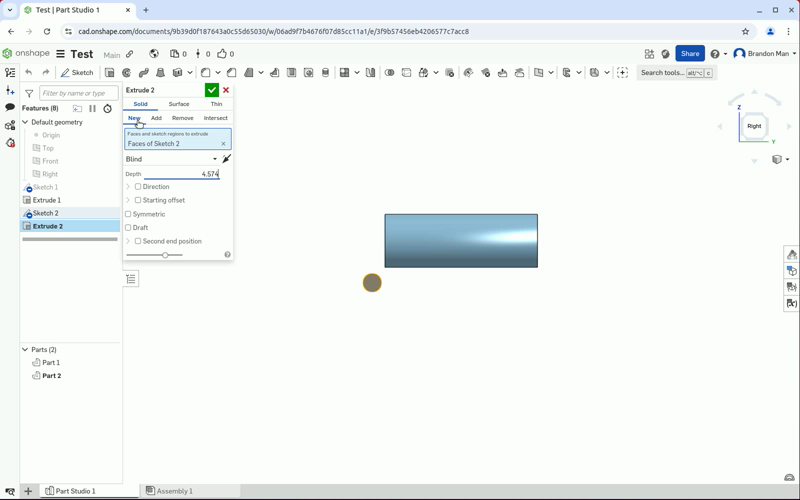
key(tab, 3)
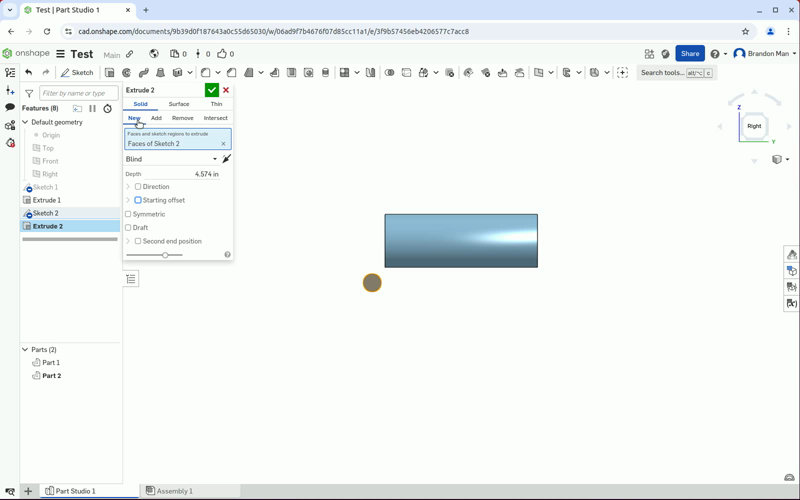
key(tab, 2)
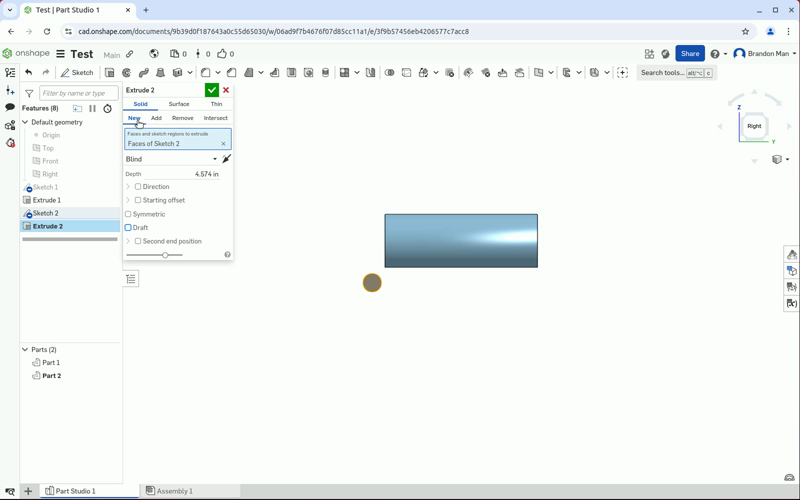
key(space)
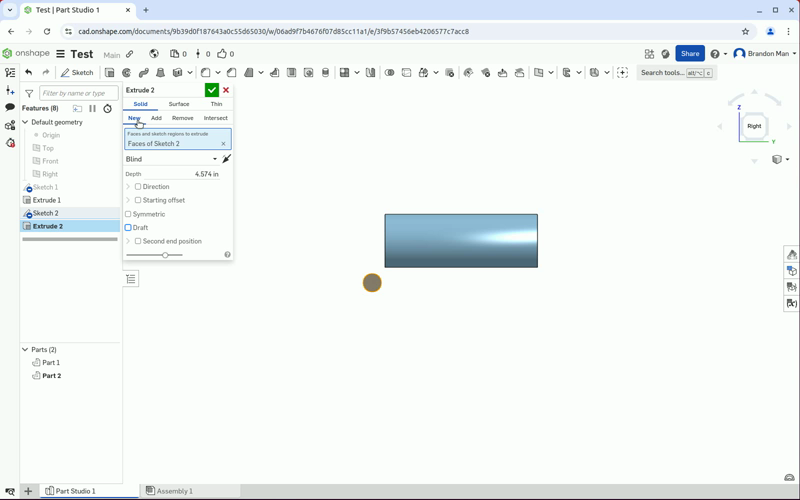
key(tab, 3)
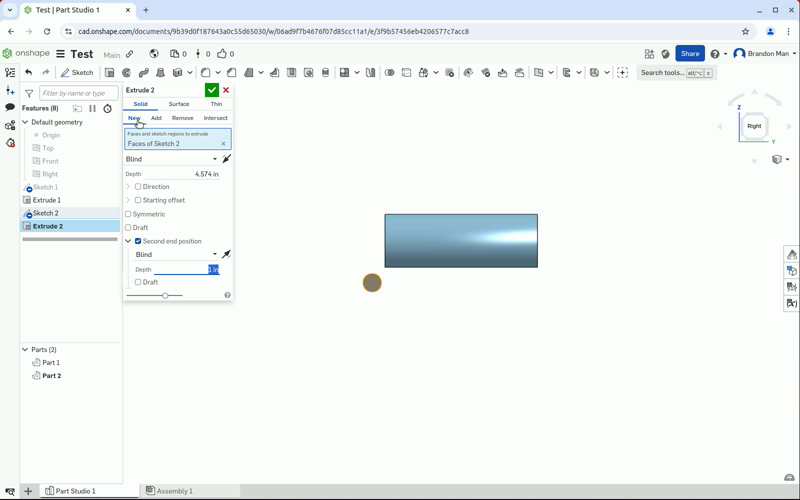
text(4.574)
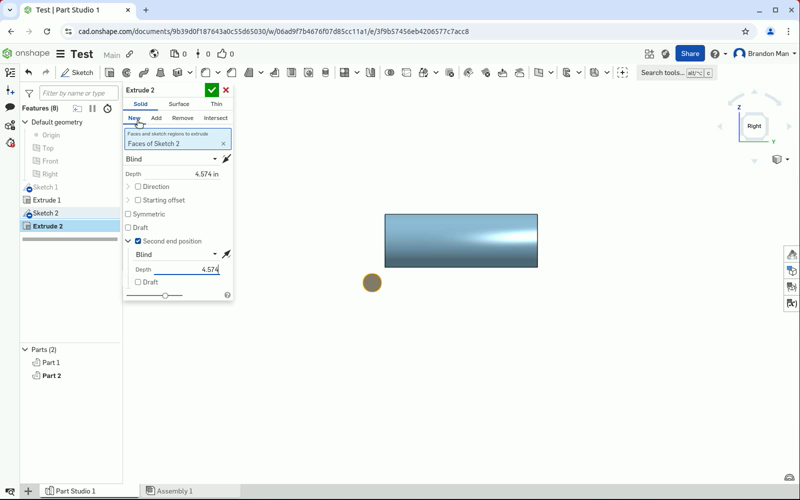
key(enter)
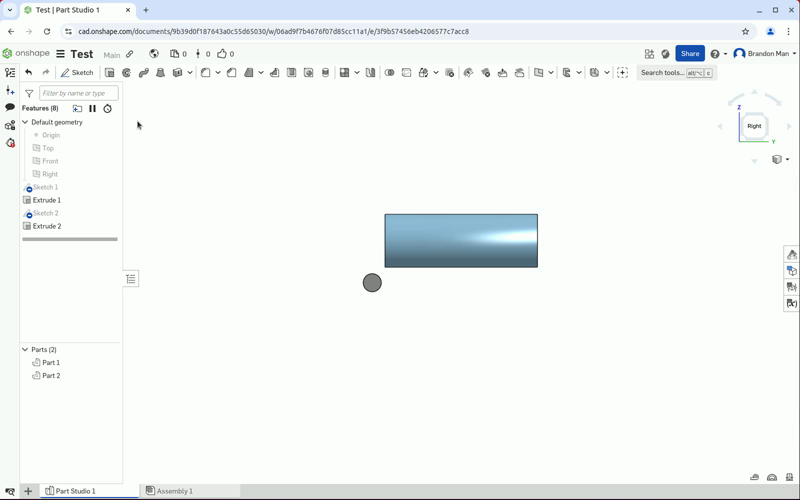
key(shift+h)
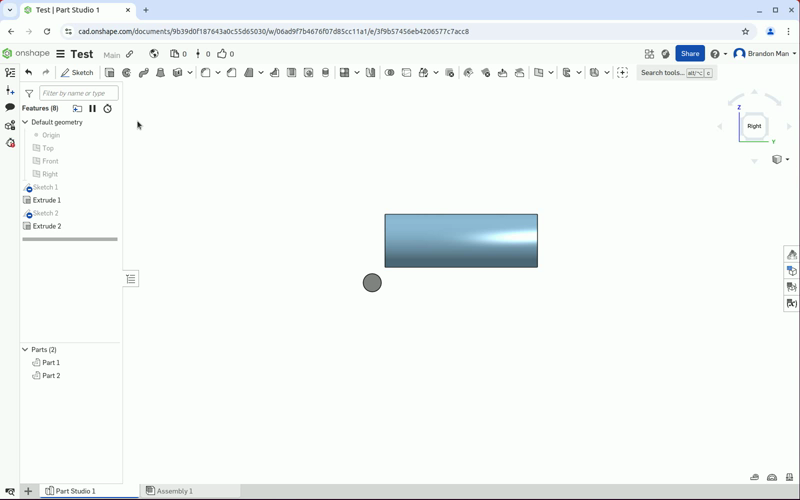
key(shift+h)
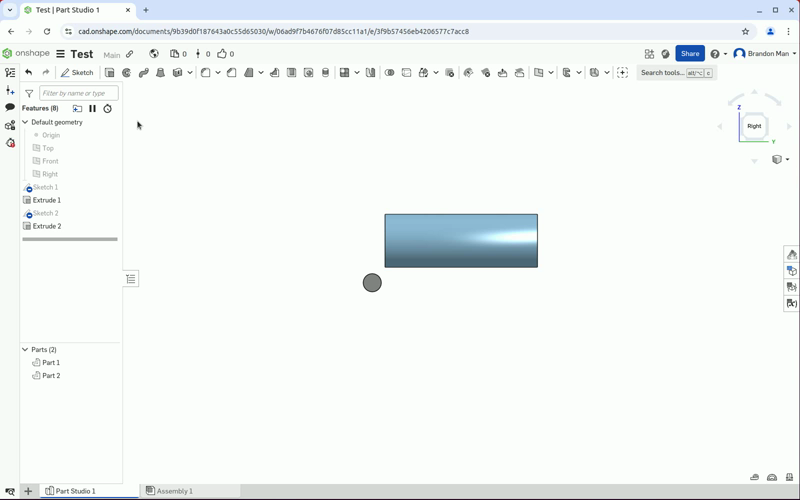
mouse_move(73, 189)
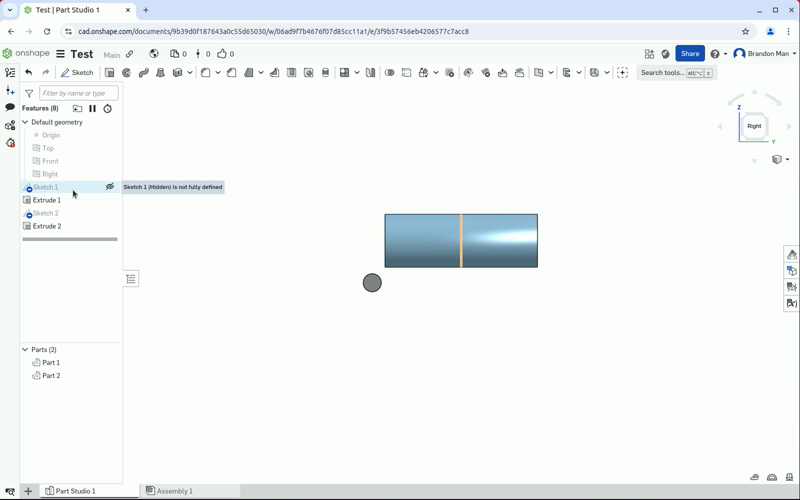
click(73, 189)
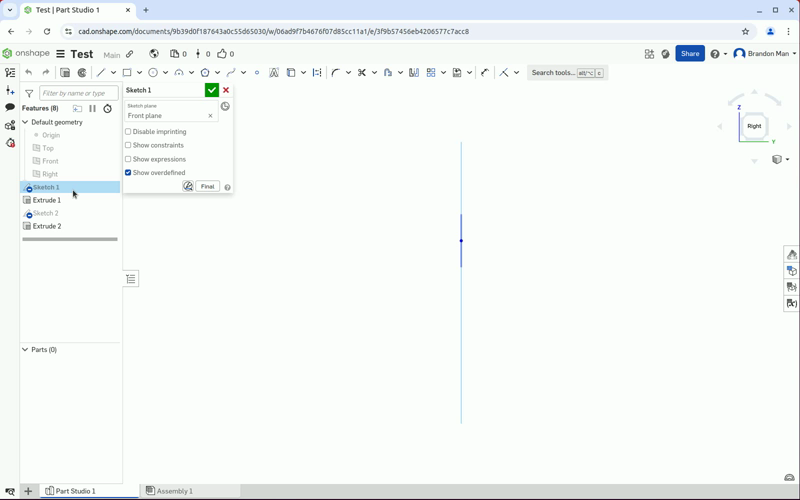
mouse_move(229, 92)
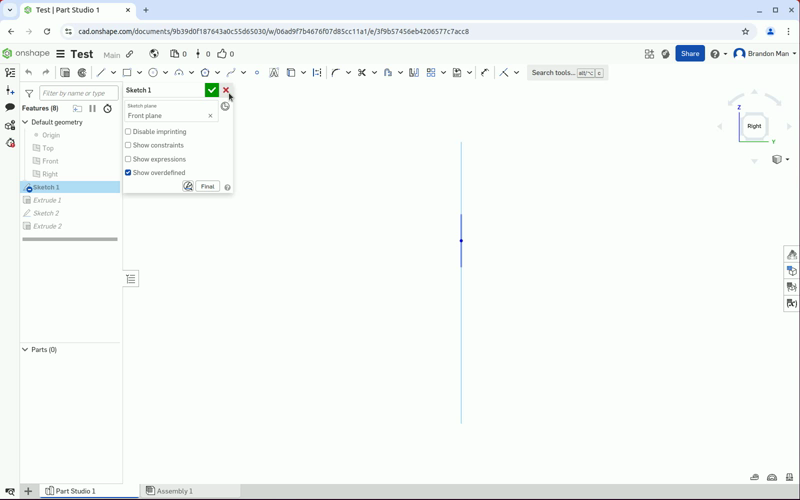
click(229, 92)
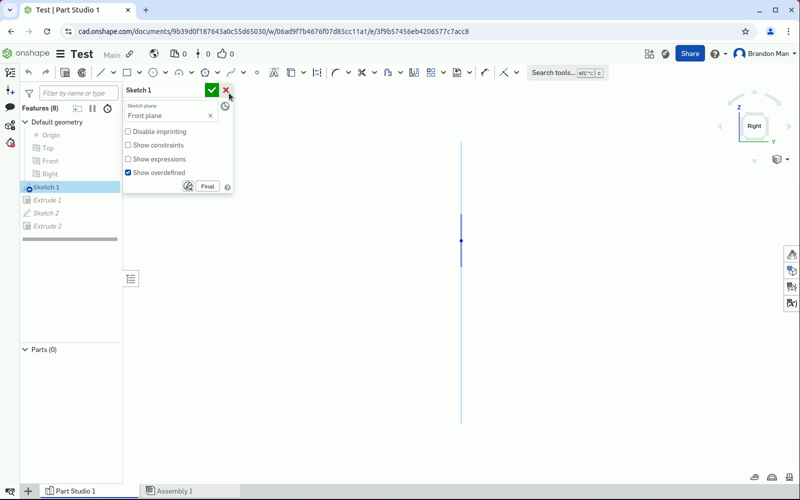
key(shift+s)
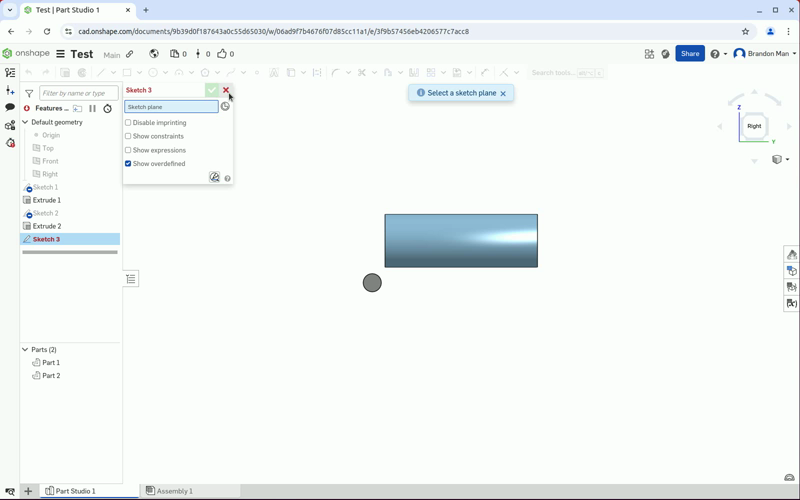
mouse_move(73, 176)
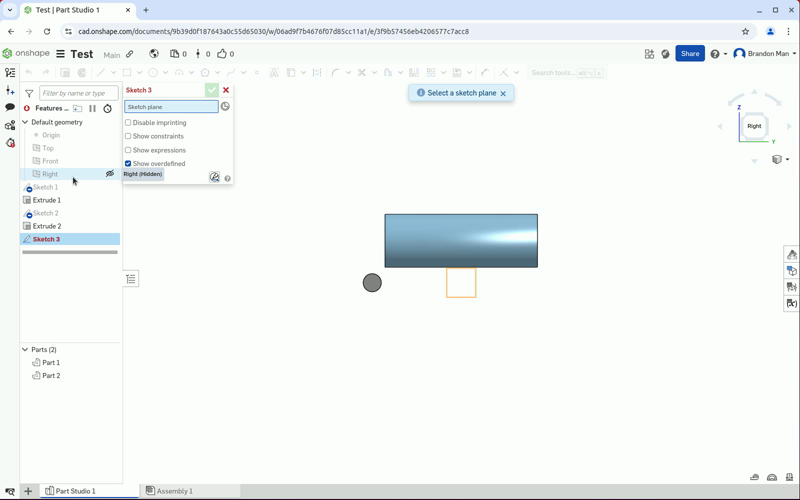
click(73, 176)
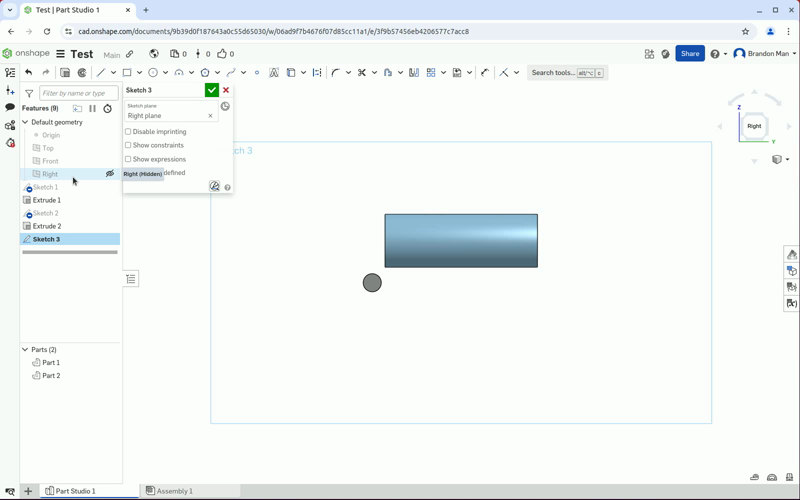
mouse_move(73, 352)
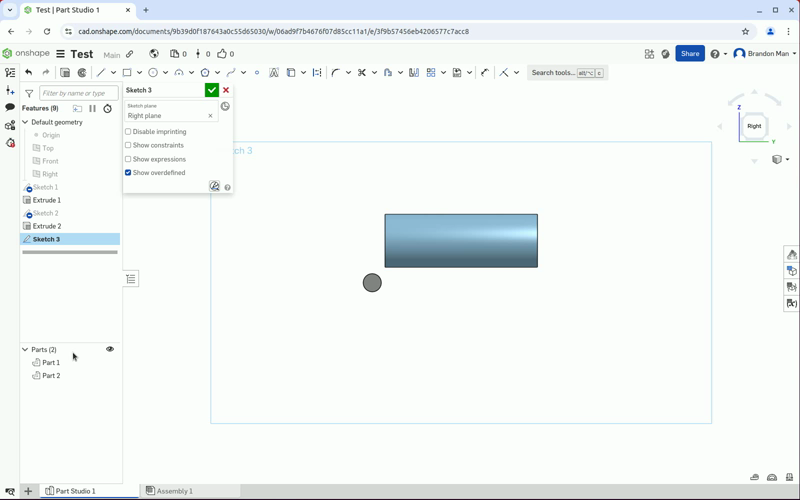
key(y)
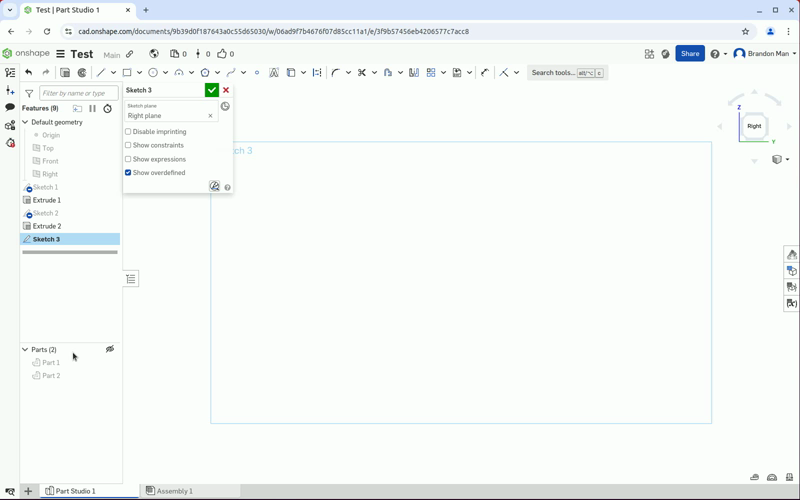
key(c)
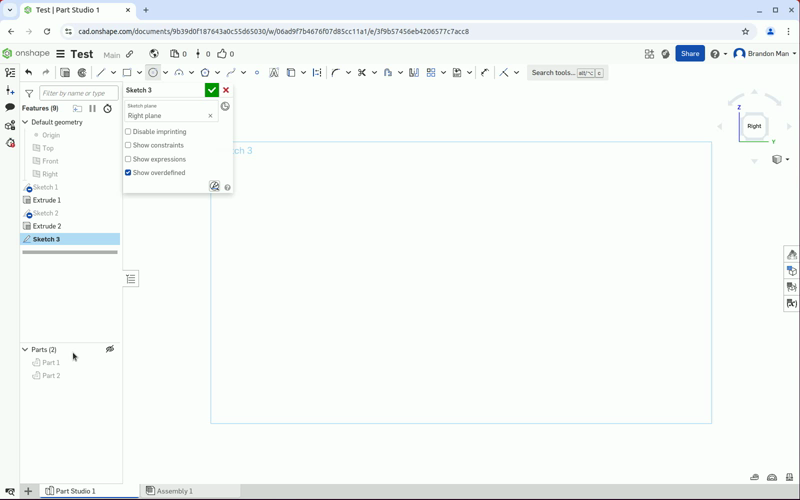
key_down(shift)
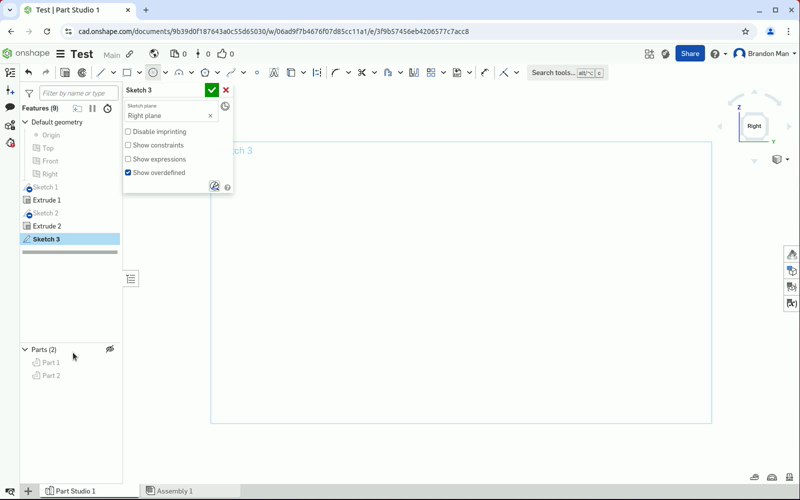
mouse_move(372, 282)
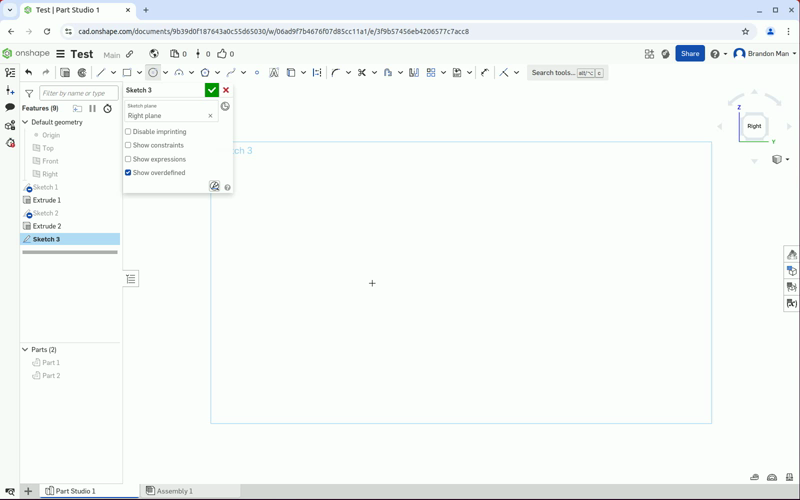
click(372, 282)
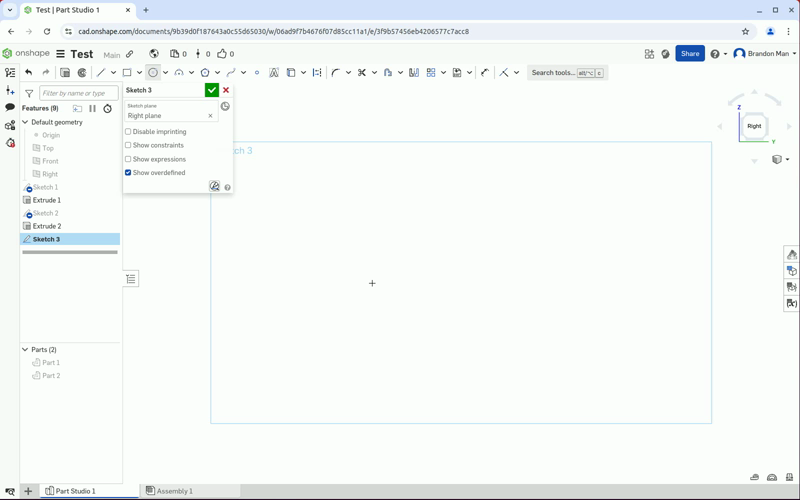
key_up(shift)
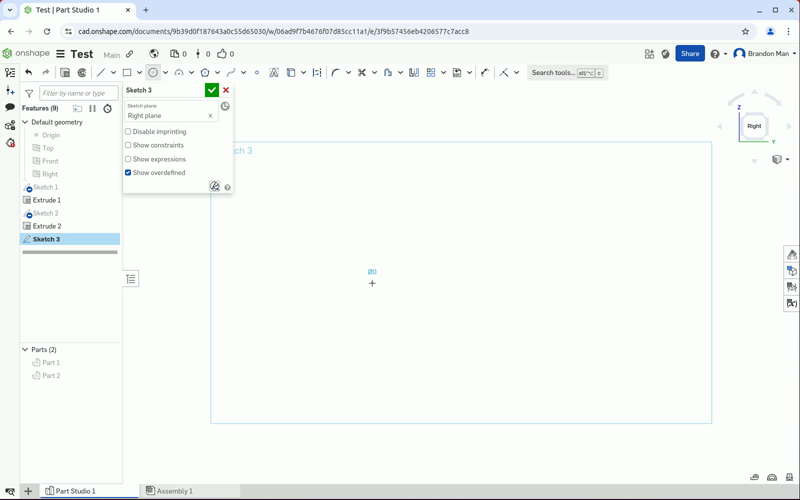
mouse_move(381, 282)
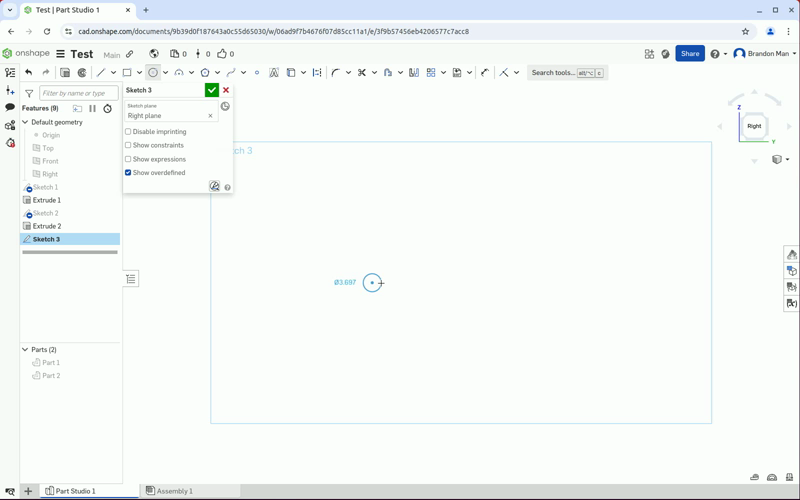
click(381, 282)
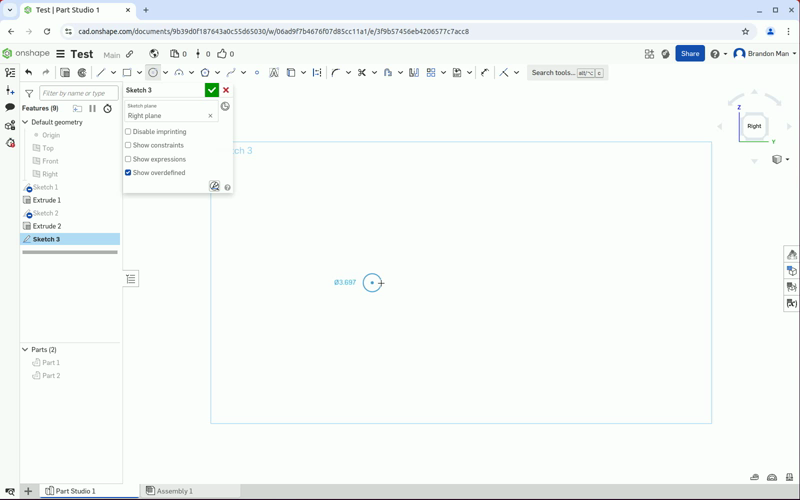
key(esc)
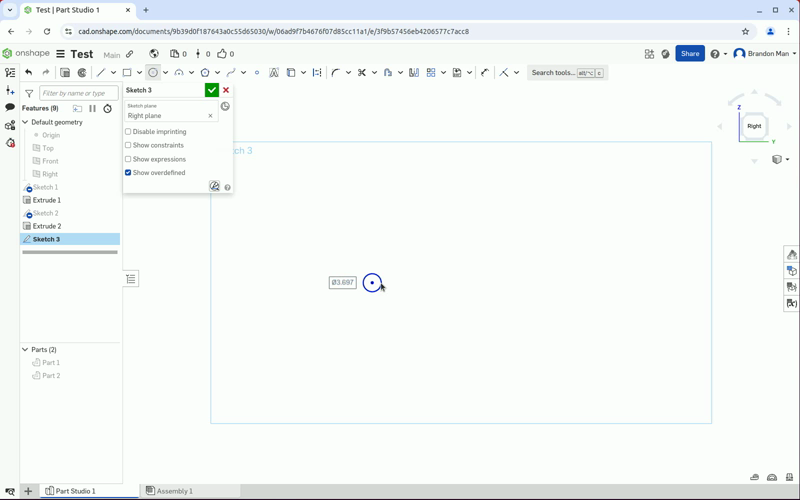
mouse_move(373, 288)
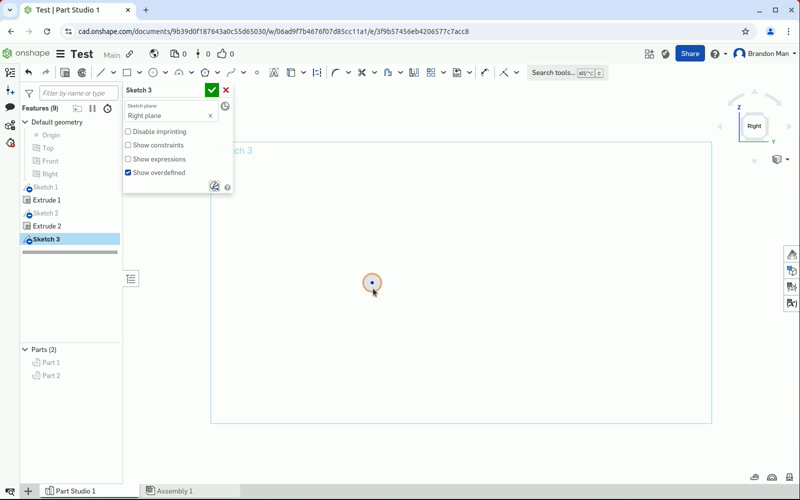
scroll(6)
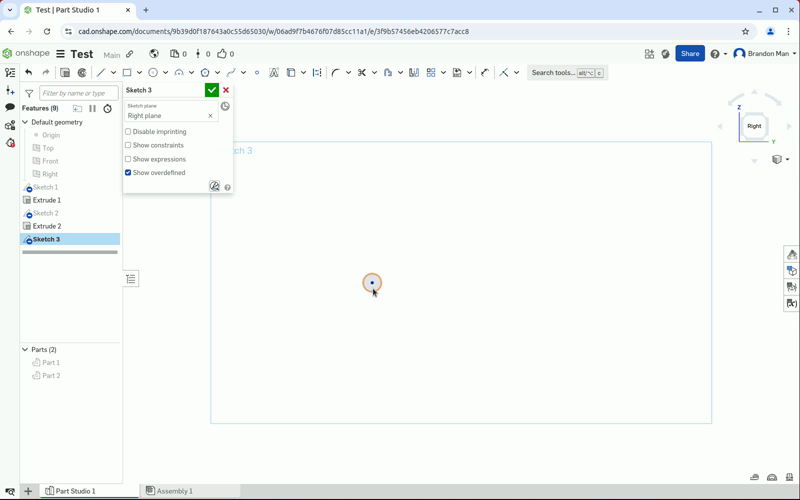
scroll(6)
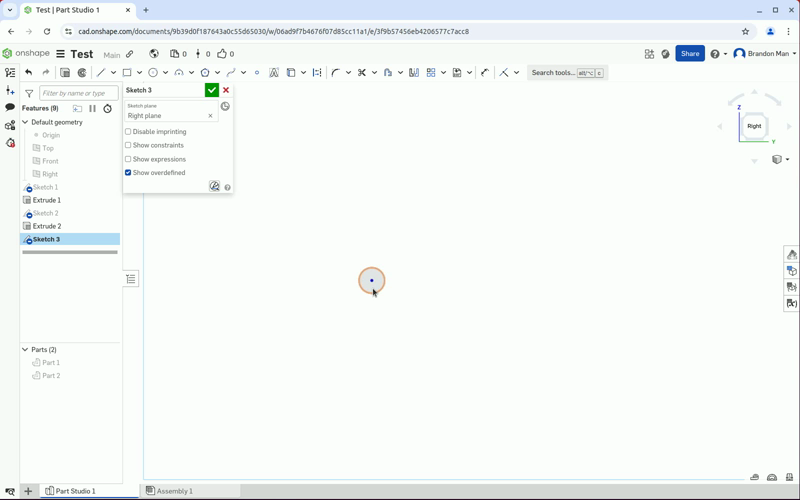
scroll(6)
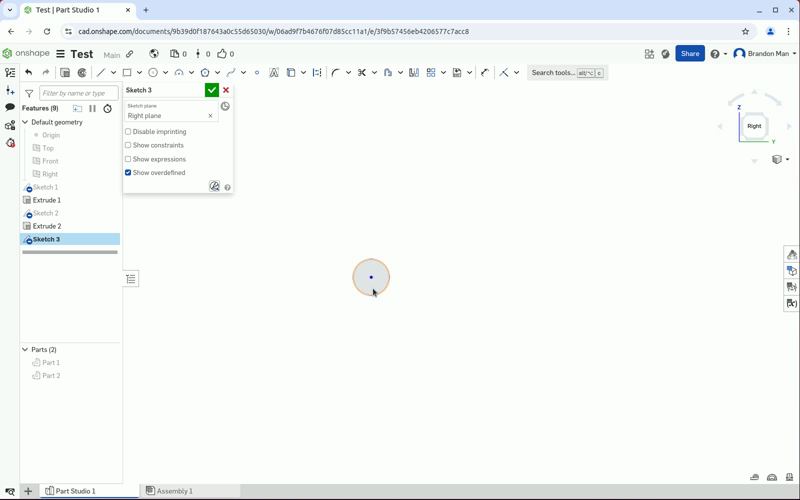
scroll(6)
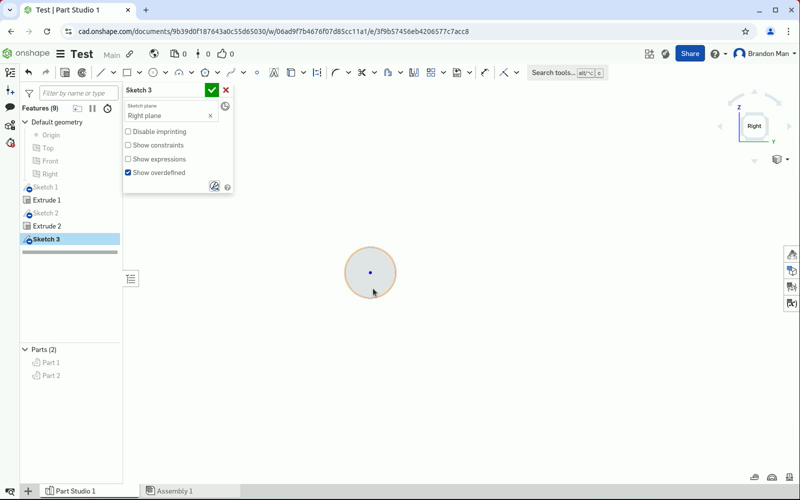
scroll(6)
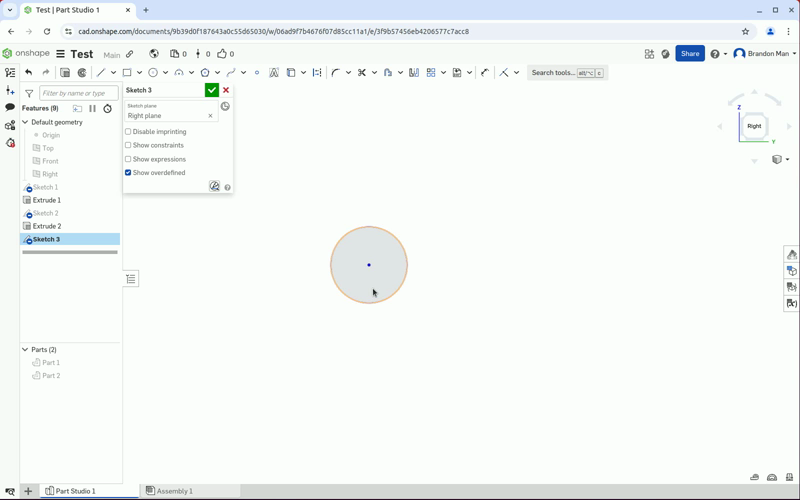
scroll(6)
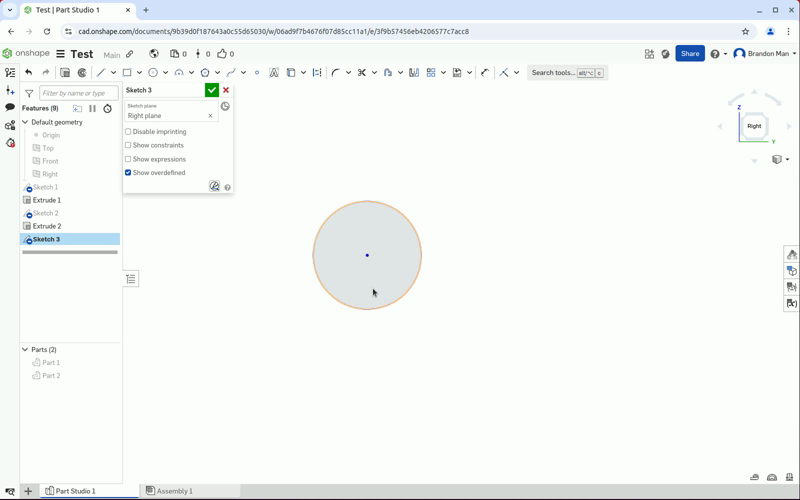
scroll(6)
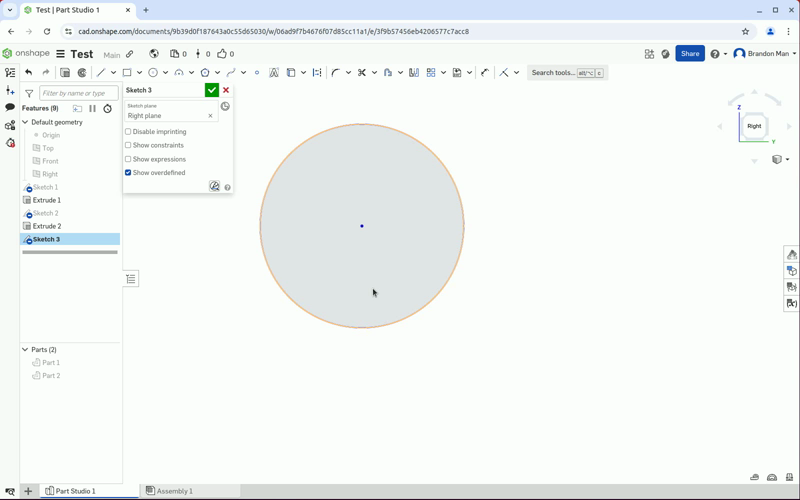
click(373, 288)
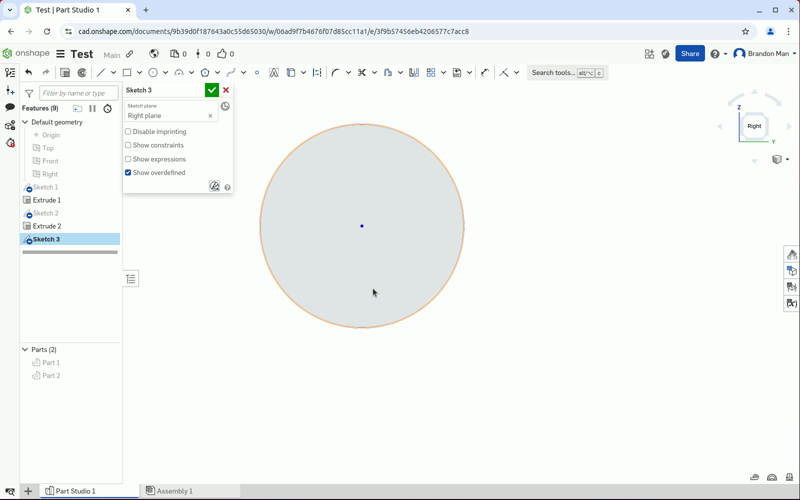
scroll(-6)
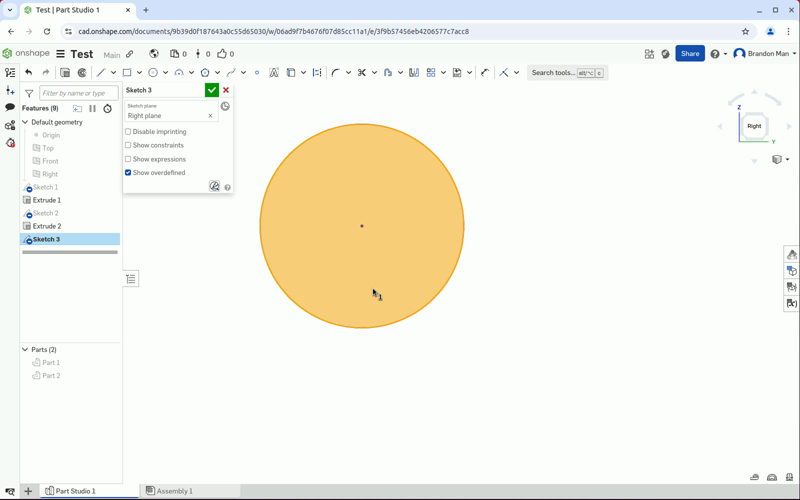
scroll(-6)
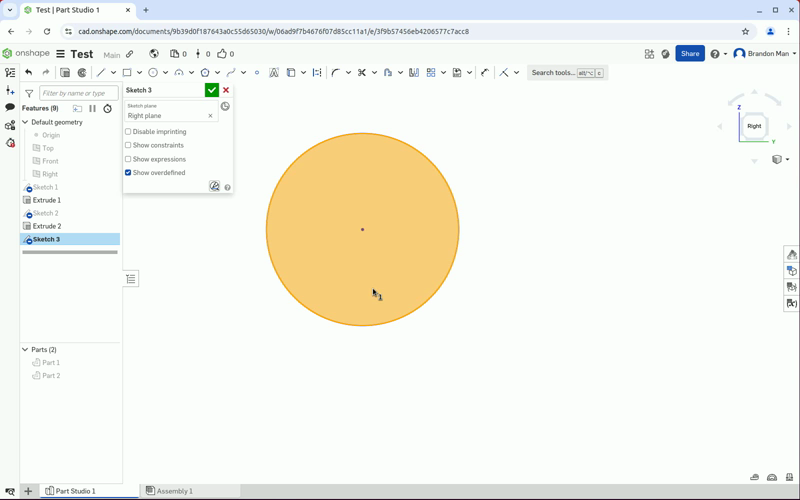
scroll(-6)
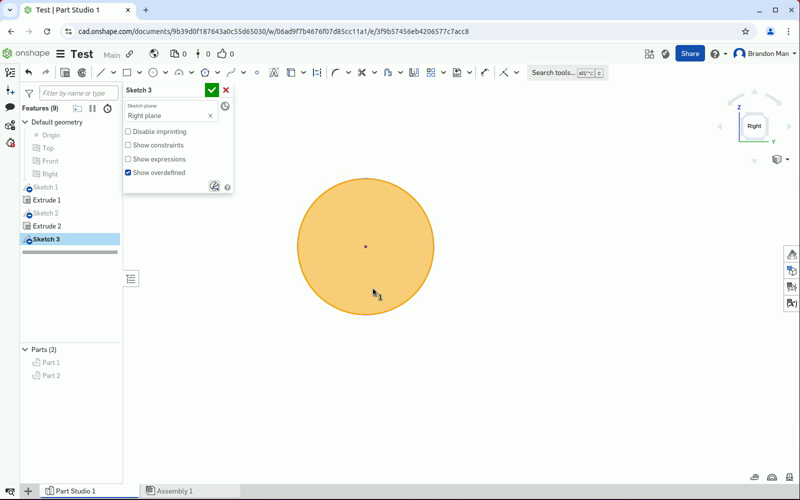
scroll(-6)
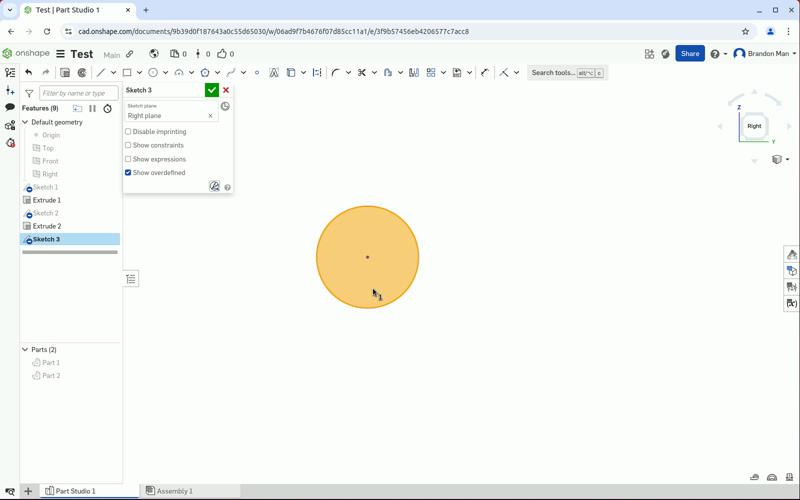
scroll(-6)
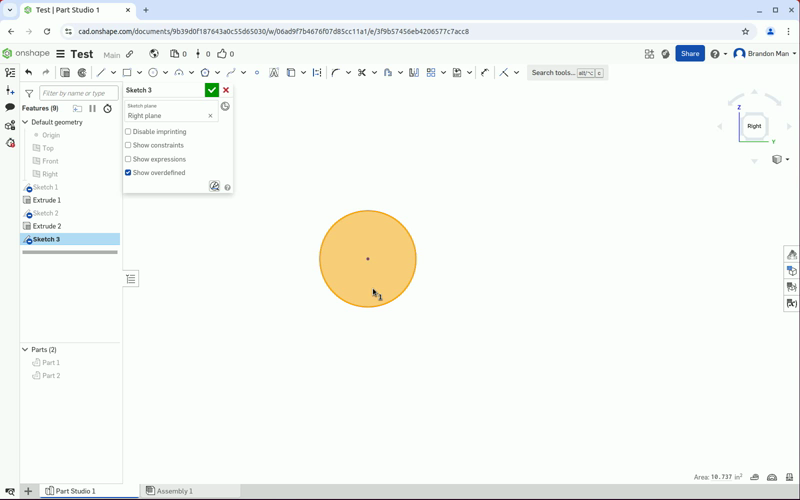
scroll(-6)
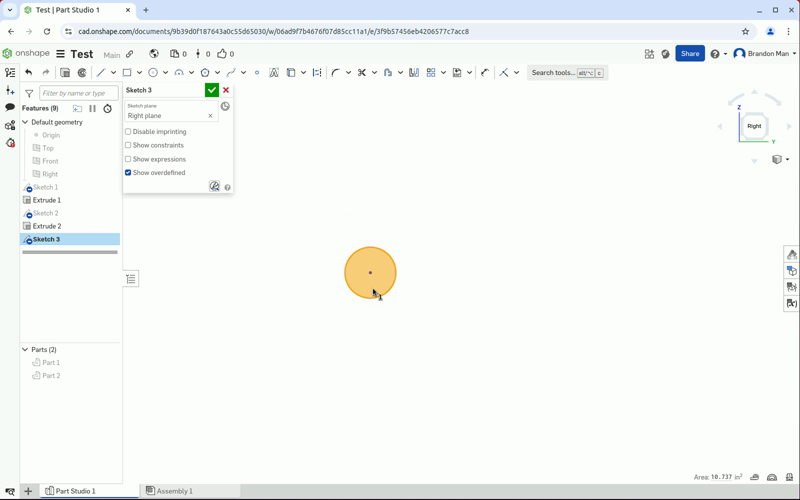
scroll(-6)
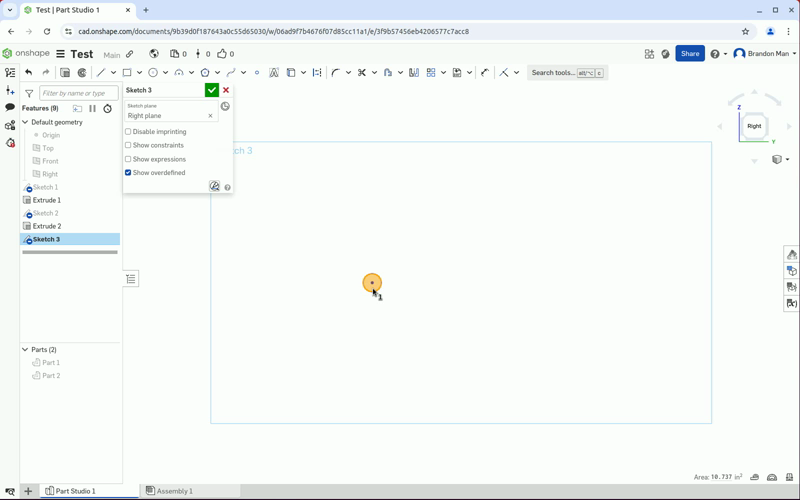
mouse_move(73, 352)
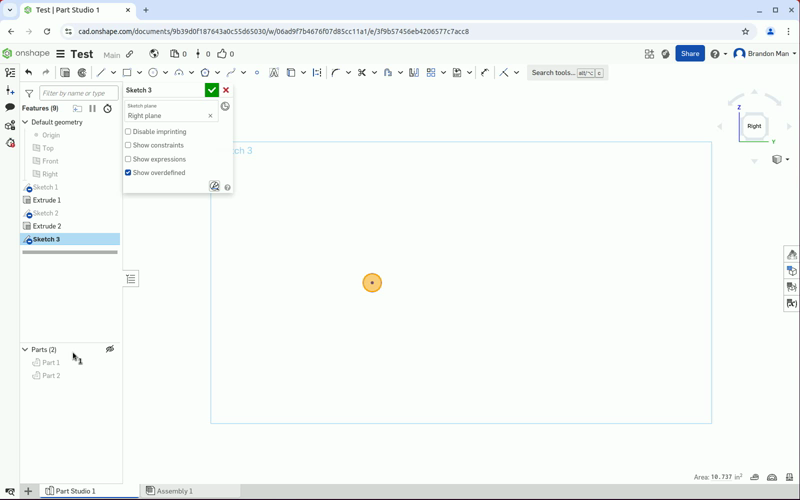
key(shift+y)
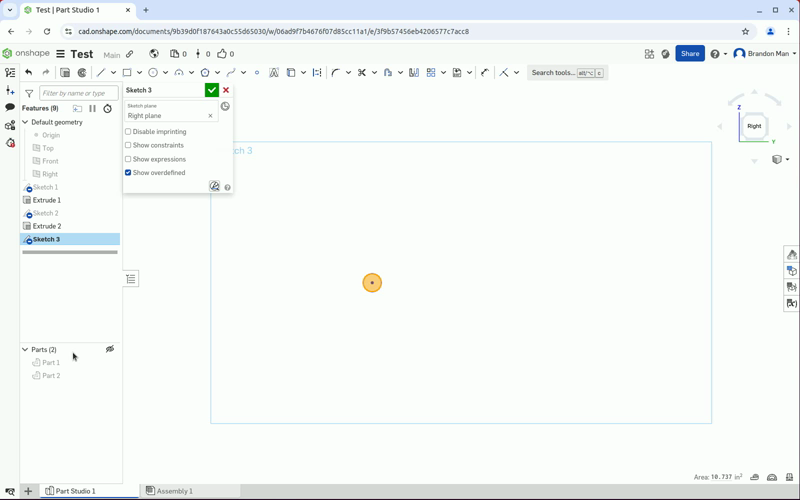
key(shift+e)
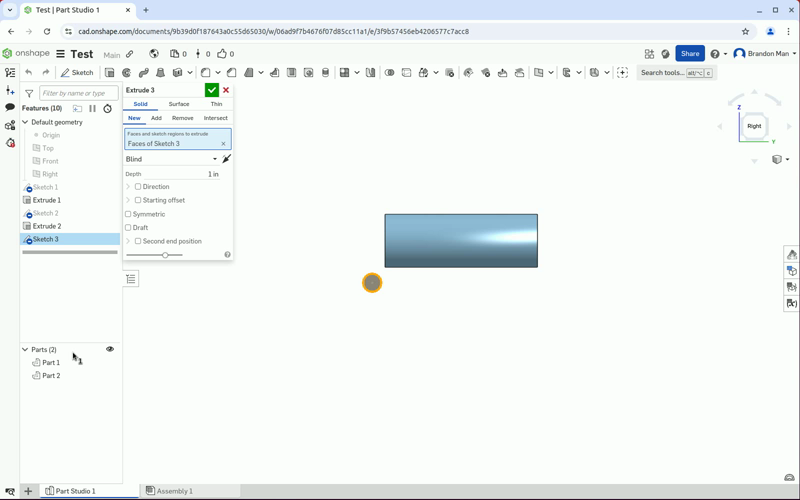
mouse_move(143, 106)
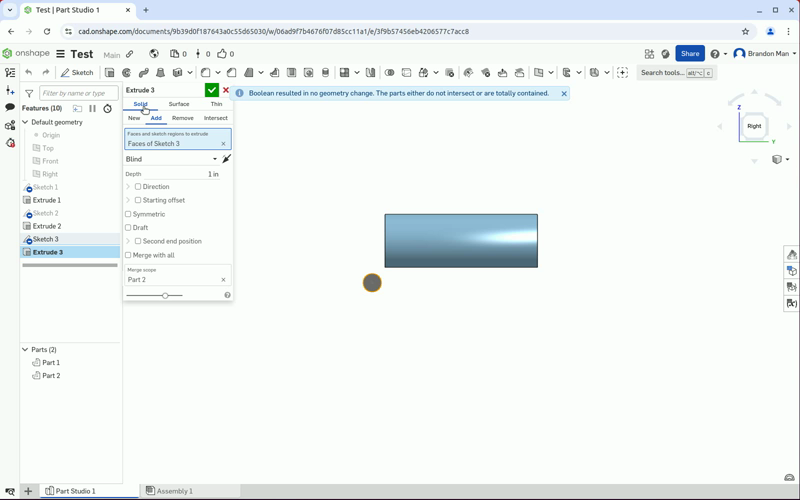
click(143, 106)
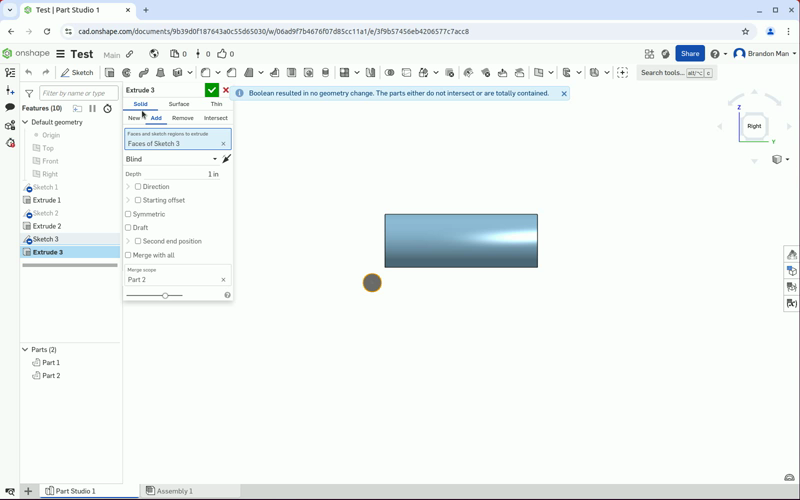
mouse_move(137, 120)
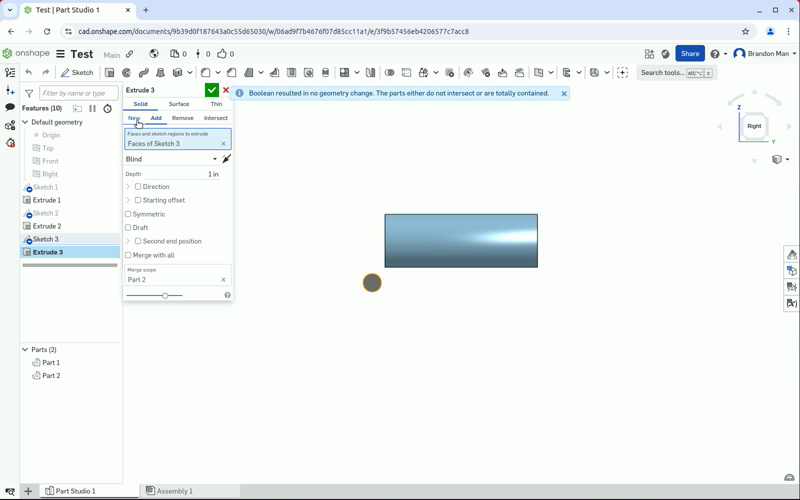
click(137, 120)
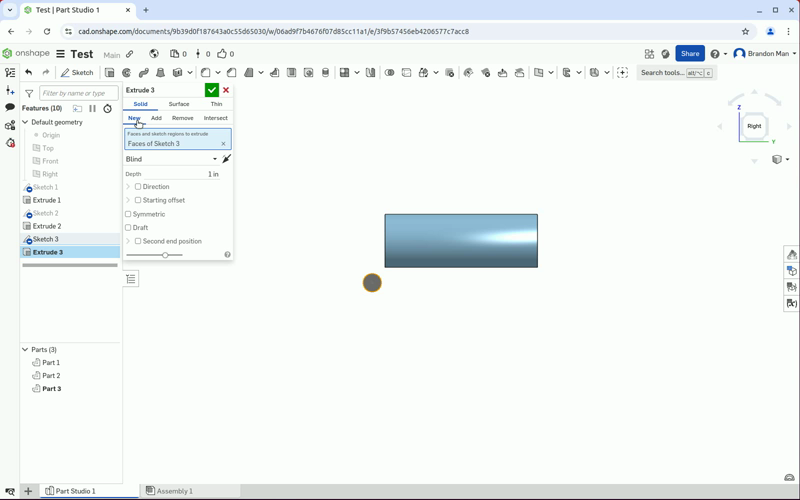
key(tab, 4)
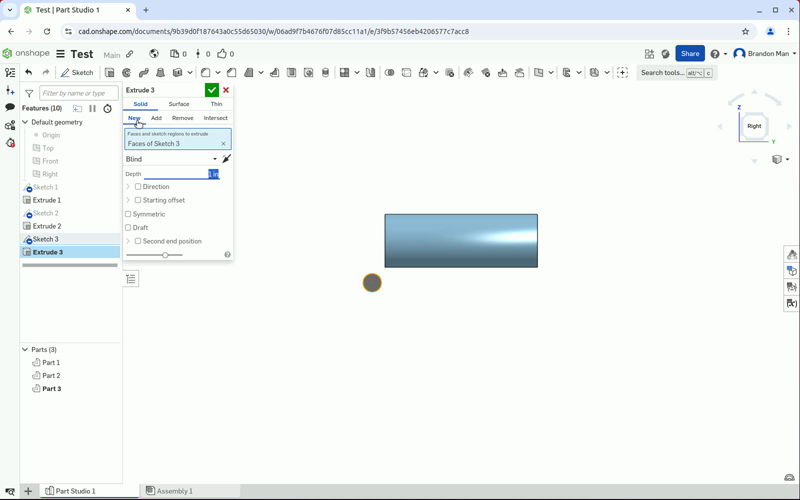
text(7.221)
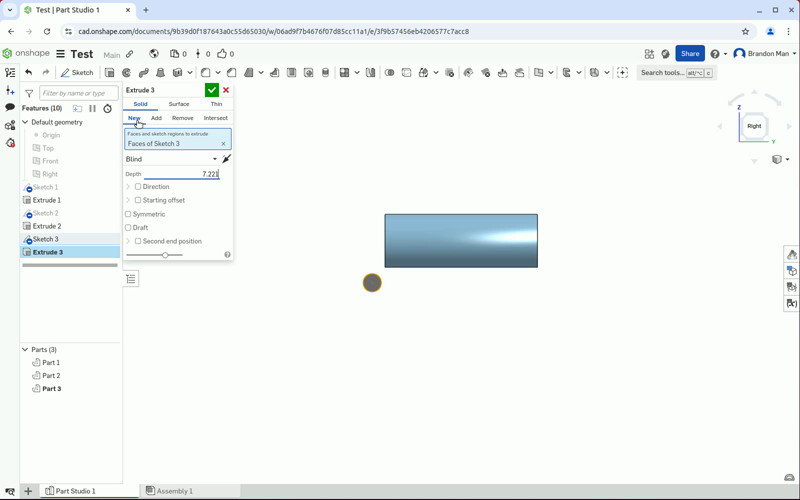
key(enter)
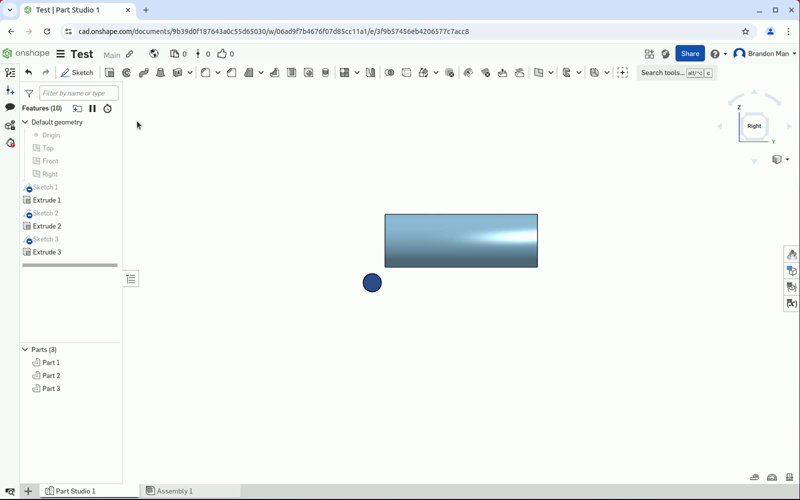
key(shift+h)
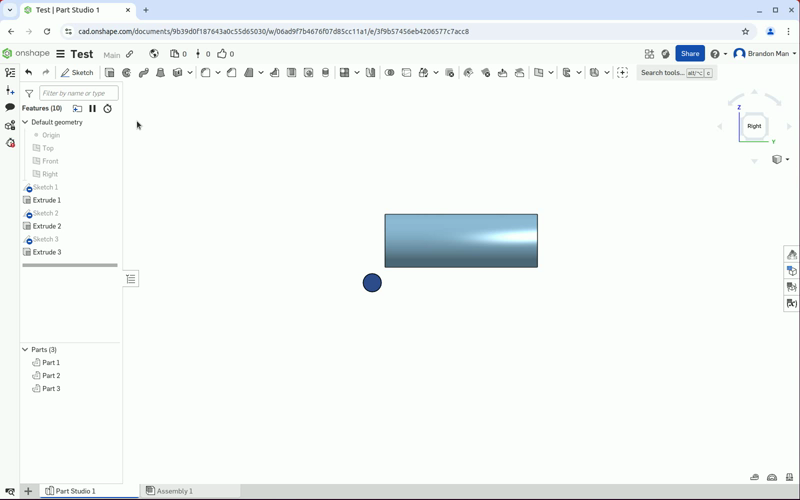
key(shift+h)
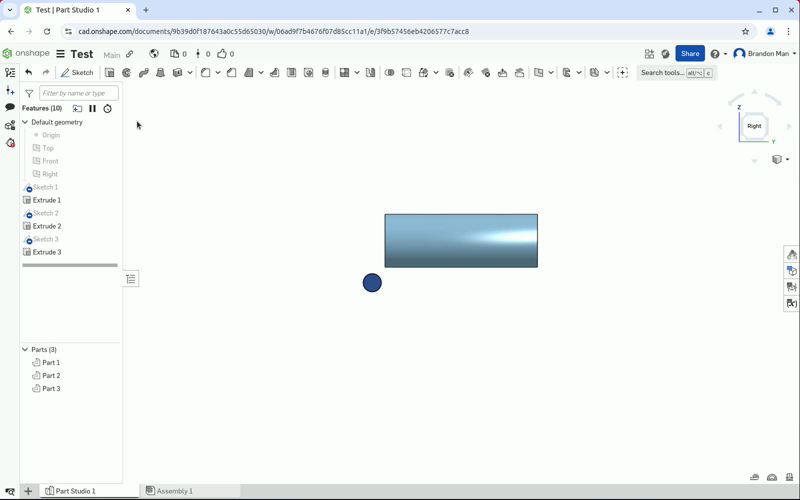
mouse_move(73, 189)
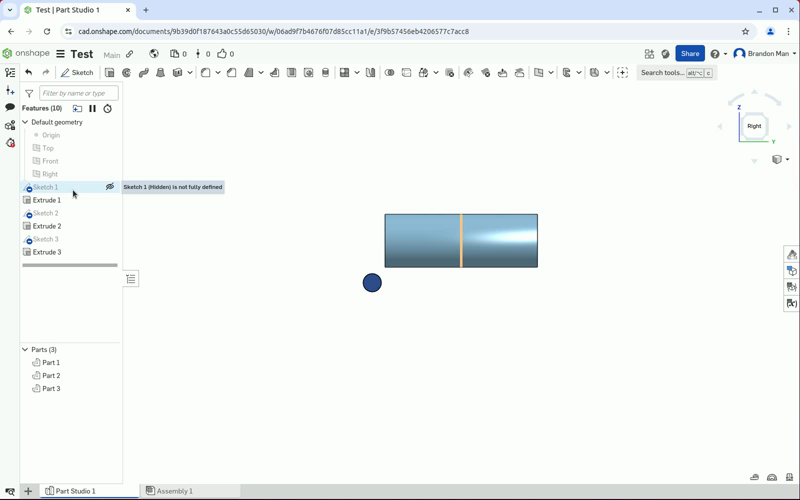
click(73, 189)
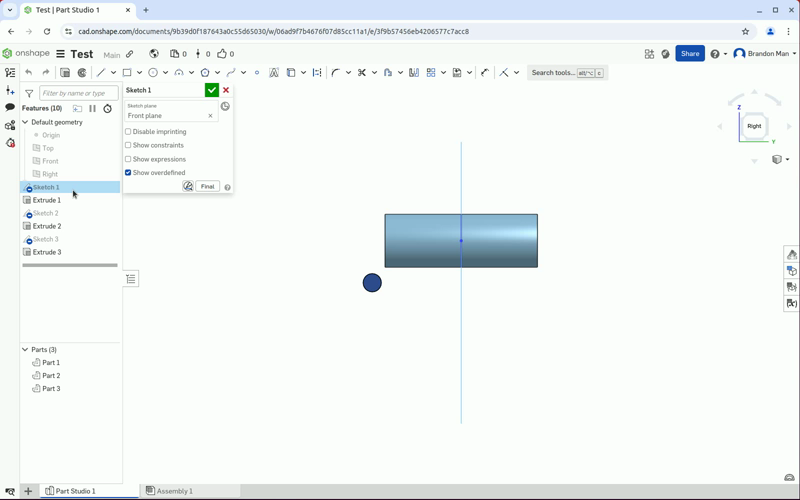
mouse_move(229, 92)
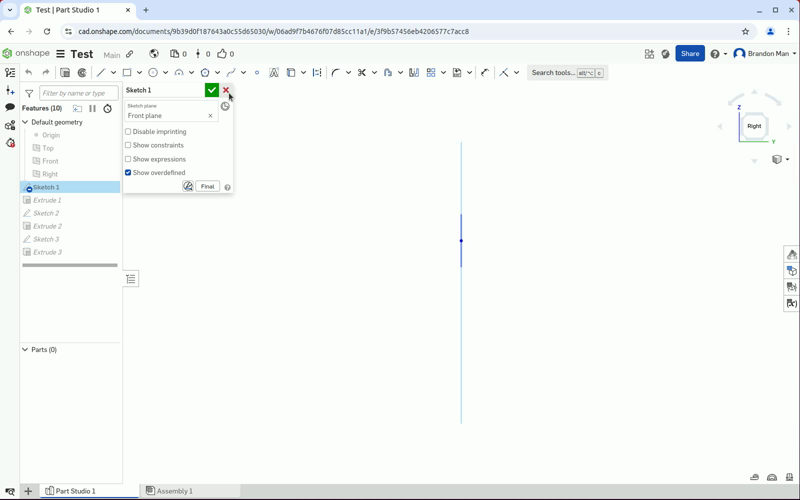
click(229, 92)
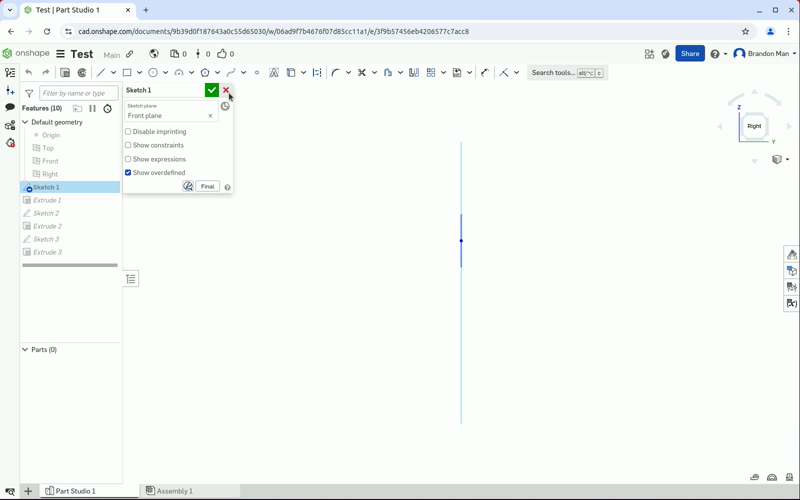
key(shift+s)
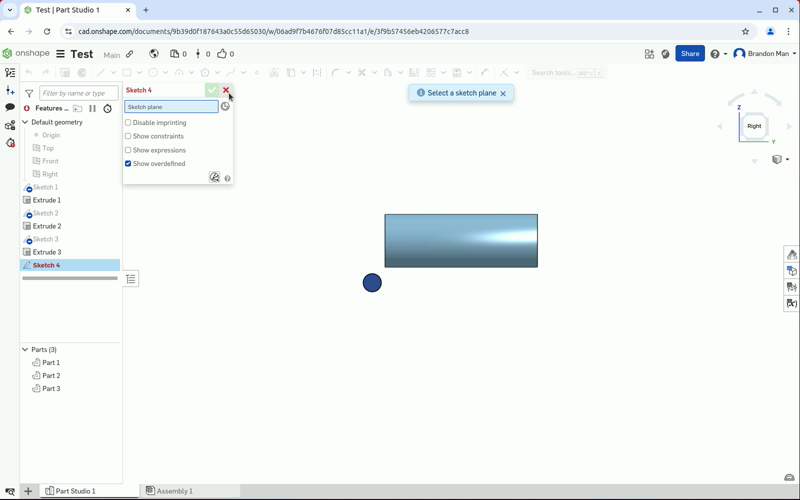
mouse_move(73, 176)
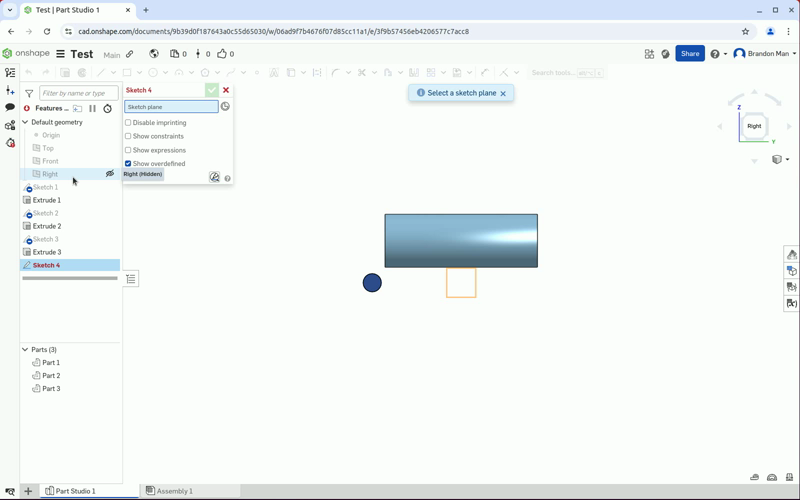
click(73, 176)
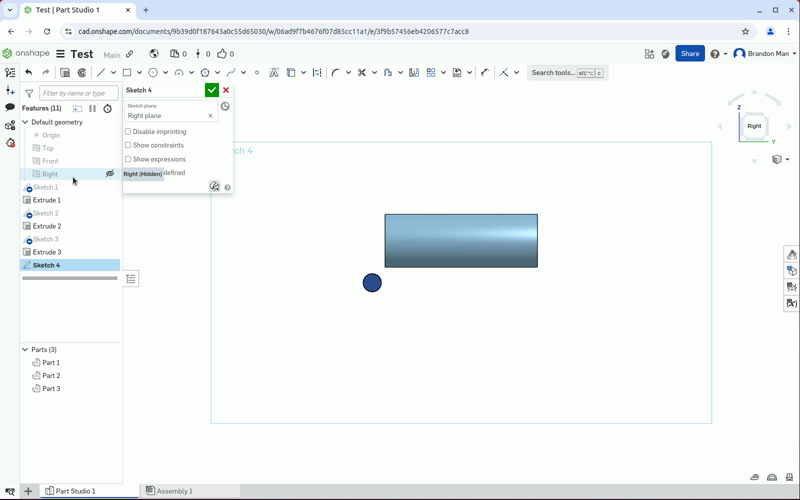
mouse_move(73, 352)
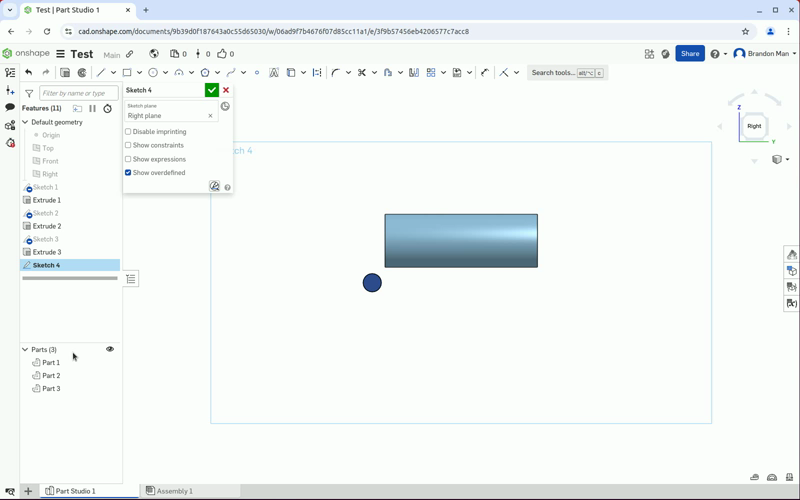
key(y)
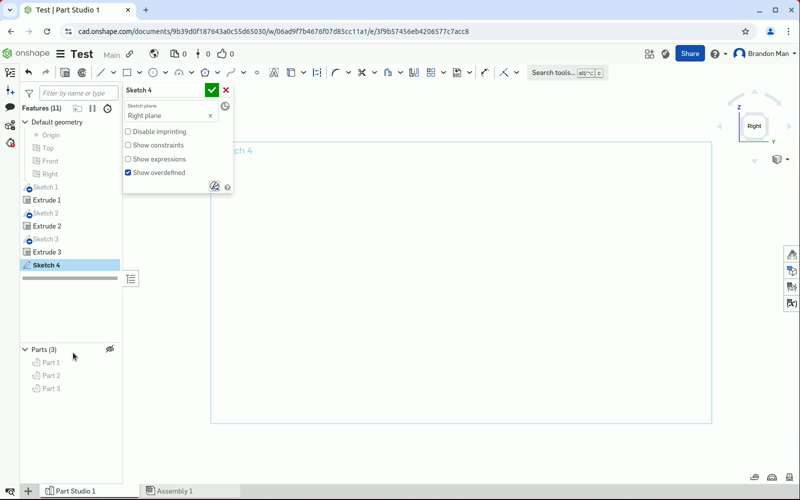
key(c)
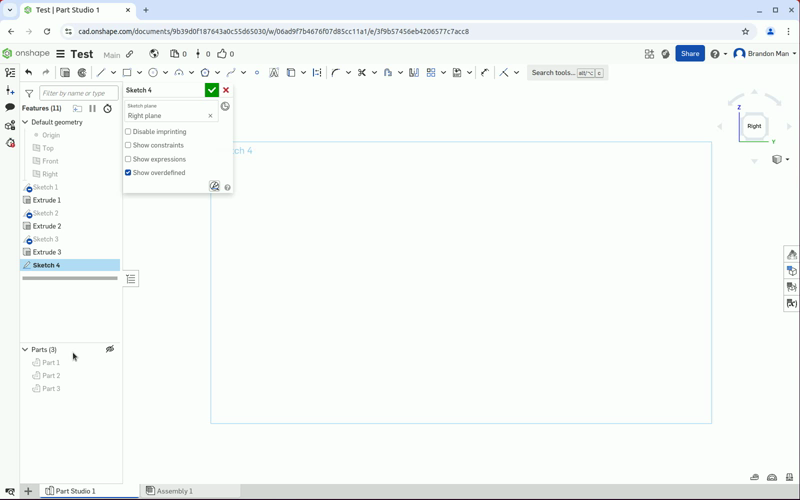
key_down(shift)
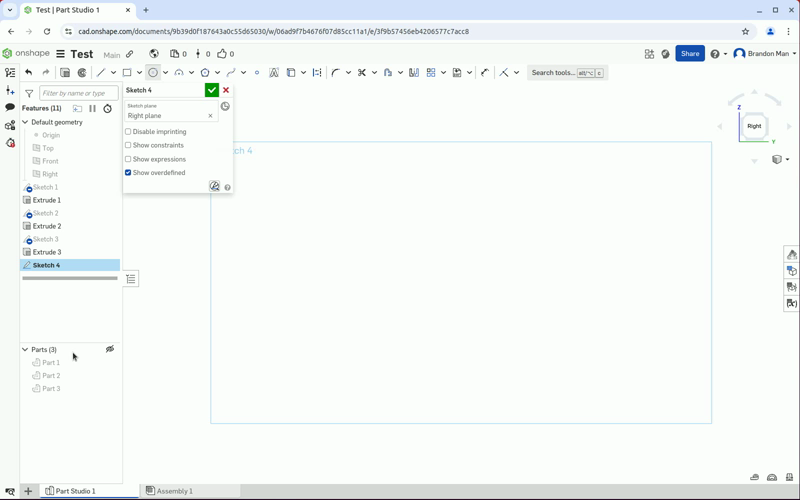
mouse_move(392, 282)
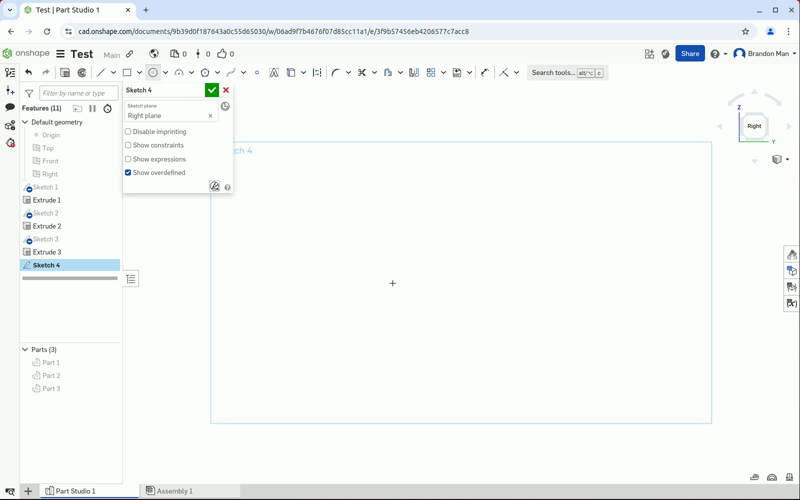
click(392, 282)
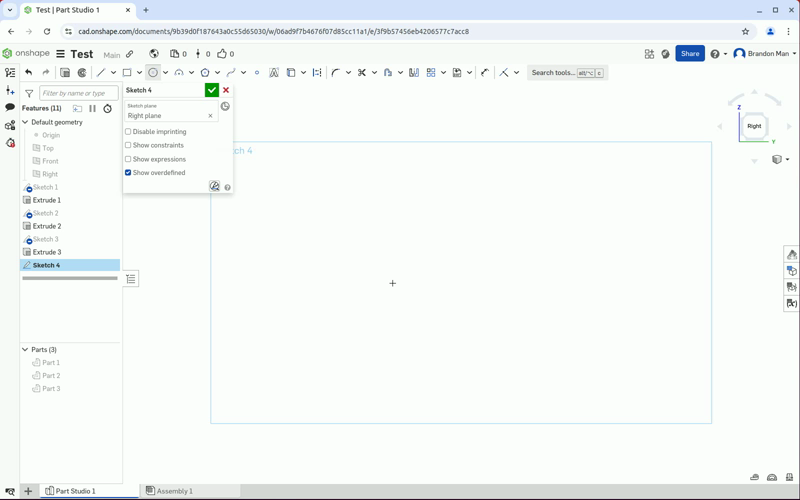
key_up(shift)
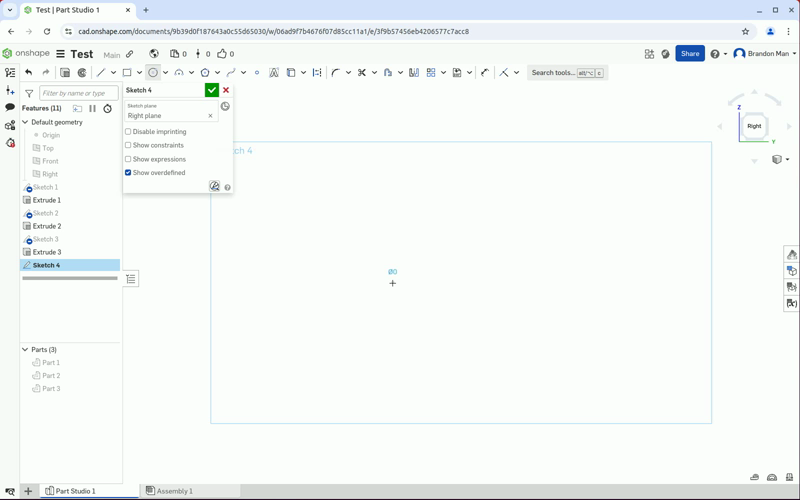
mouse_move(401, 282)
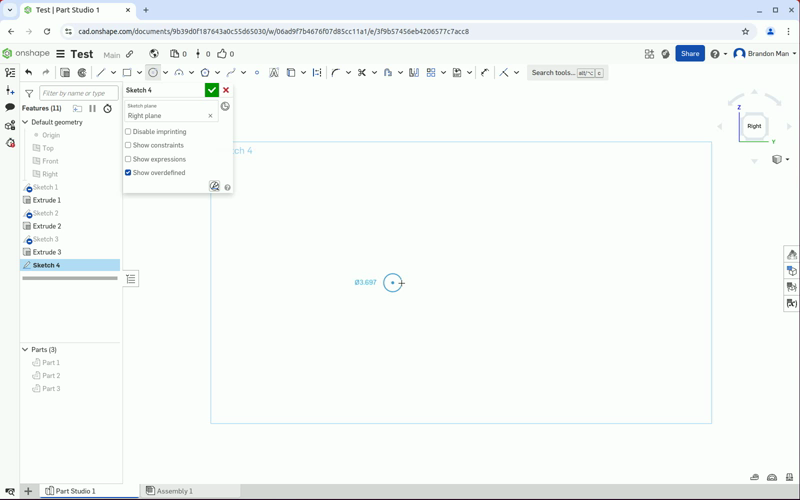
click(401, 282)
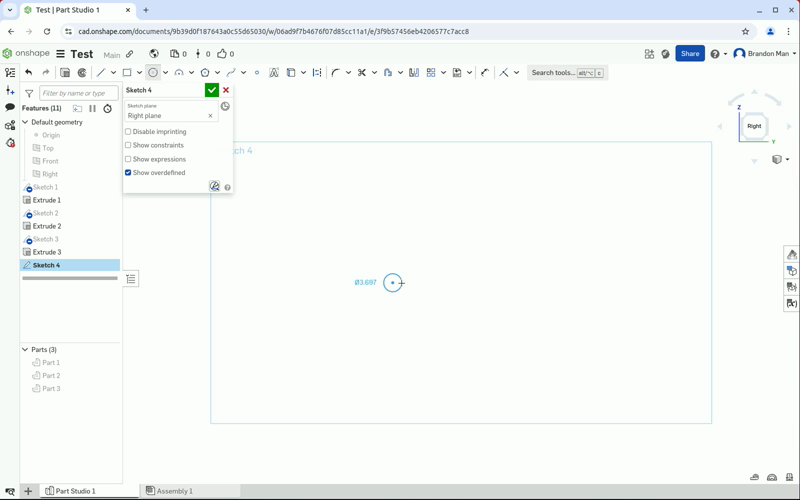
key(esc)
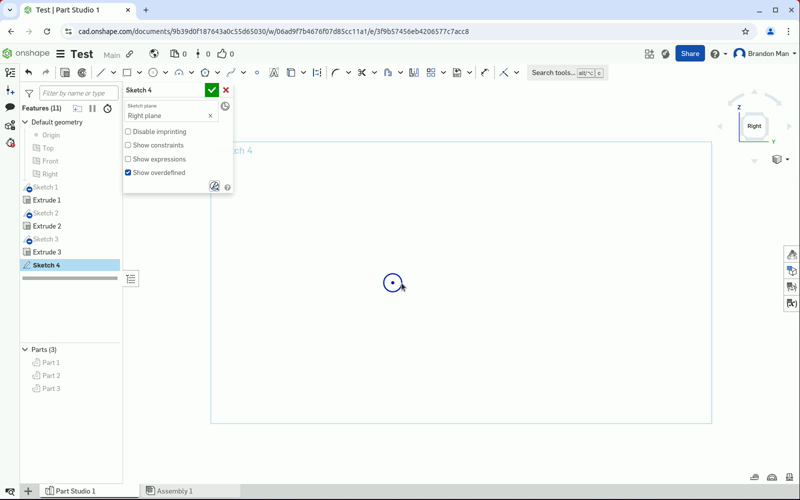
mouse_move(396, 290)
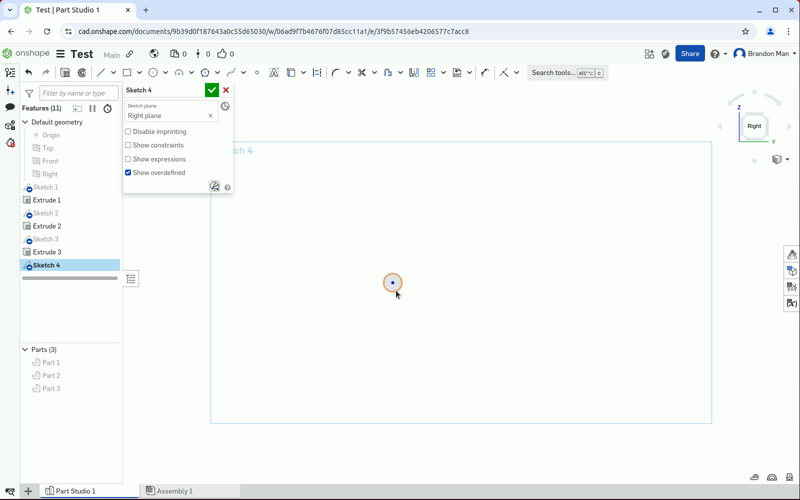
scroll(6)
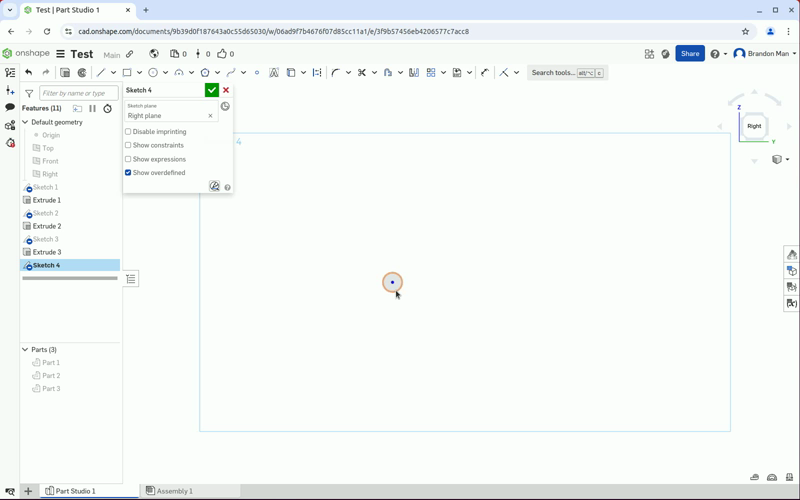
scroll(6)
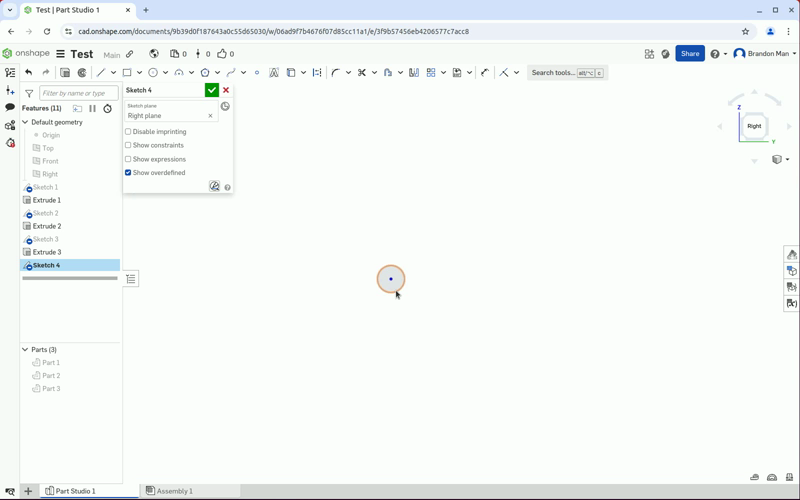
scroll(6)
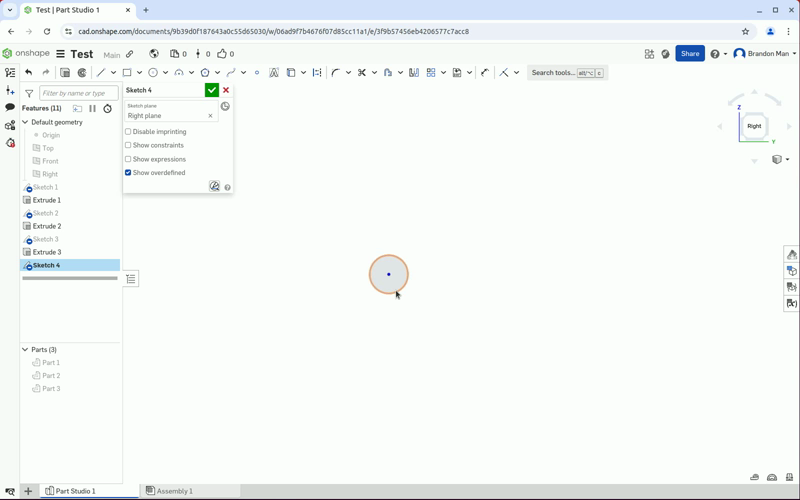
scroll(6)
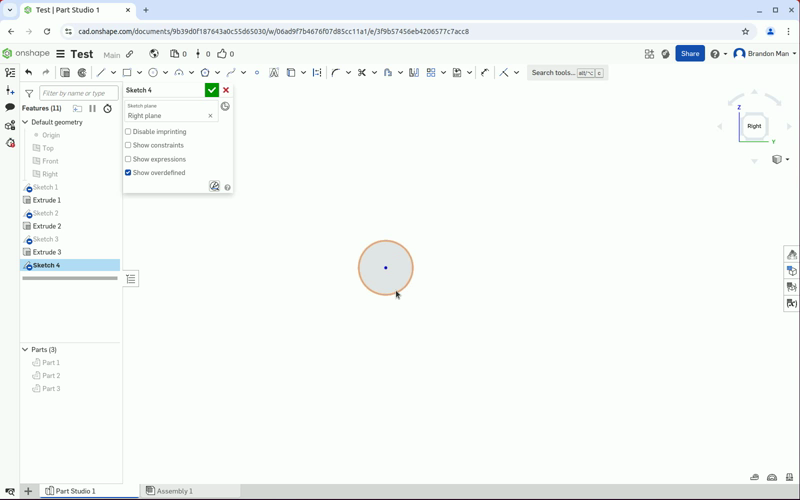
scroll(6)
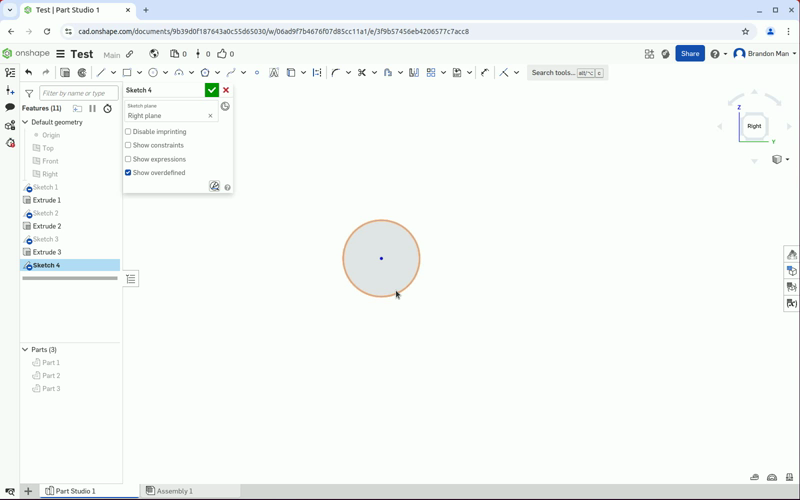
scroll(6)
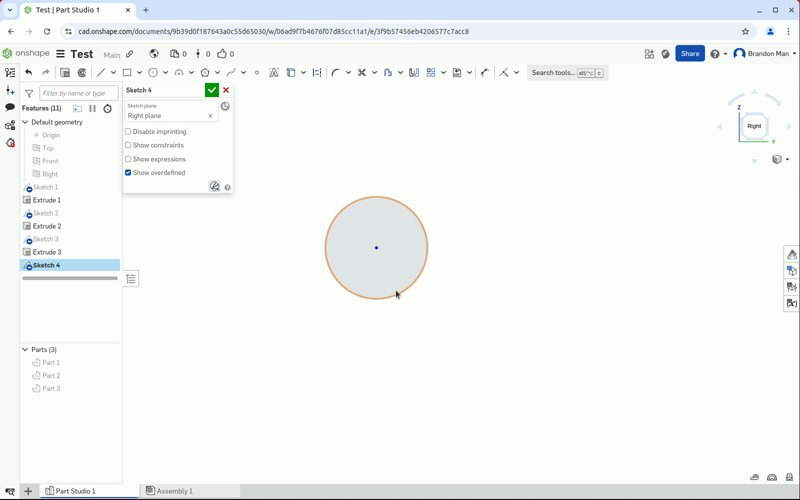
scroll(6)
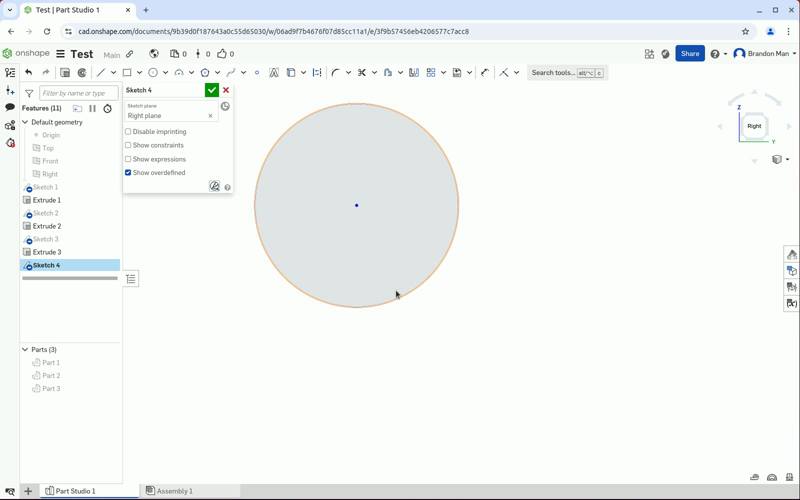
click(396, 290)
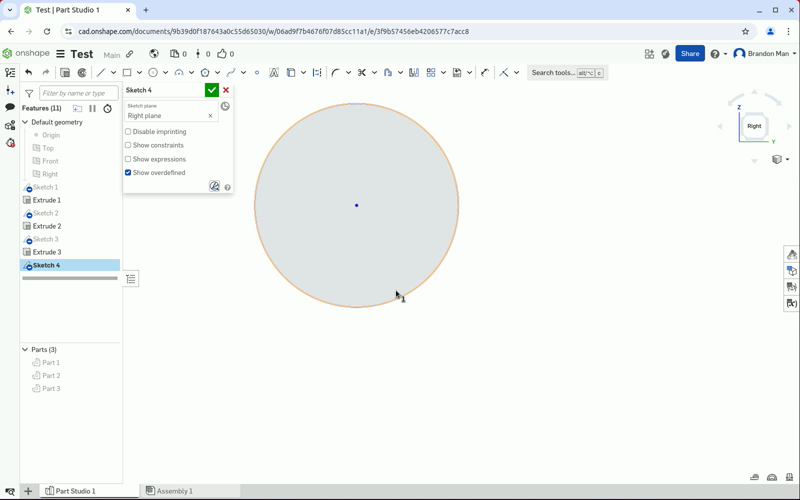
scroll(-6)
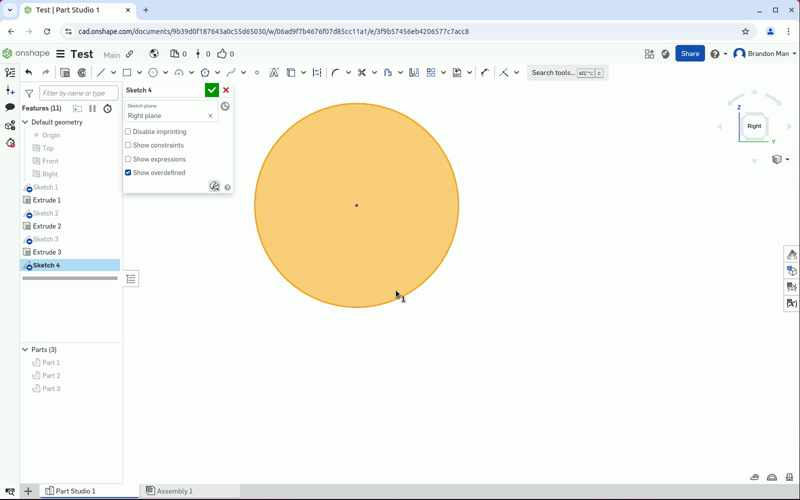
scroll(-6)
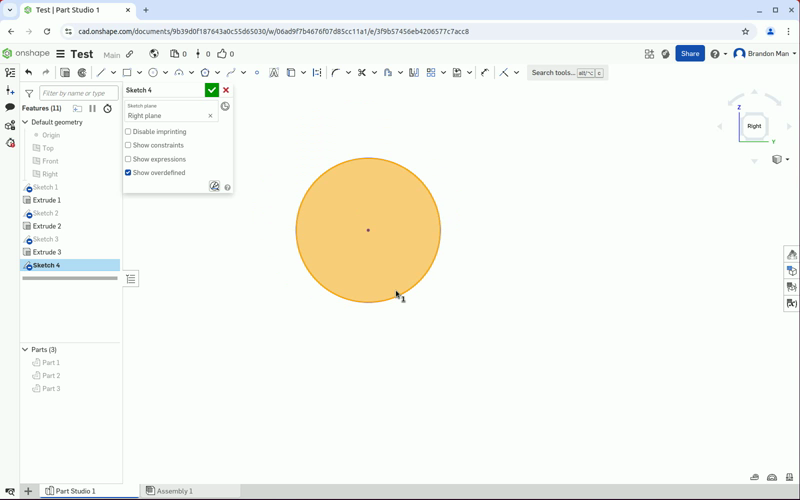
scroll(-6)
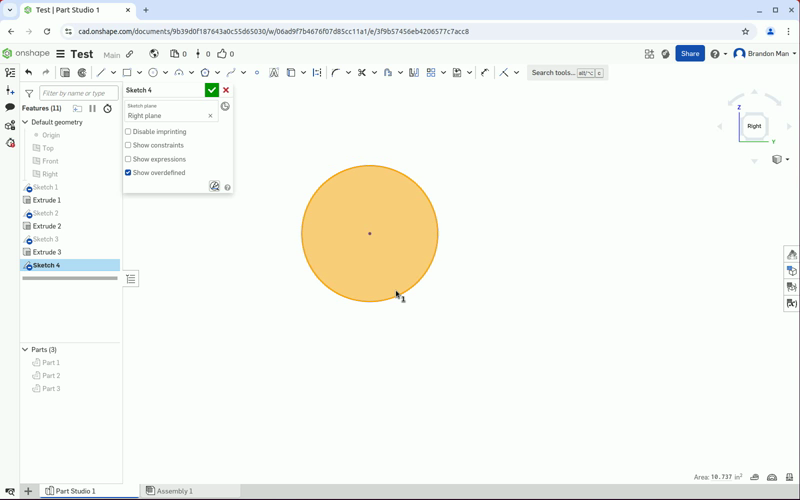
scroll(-6)
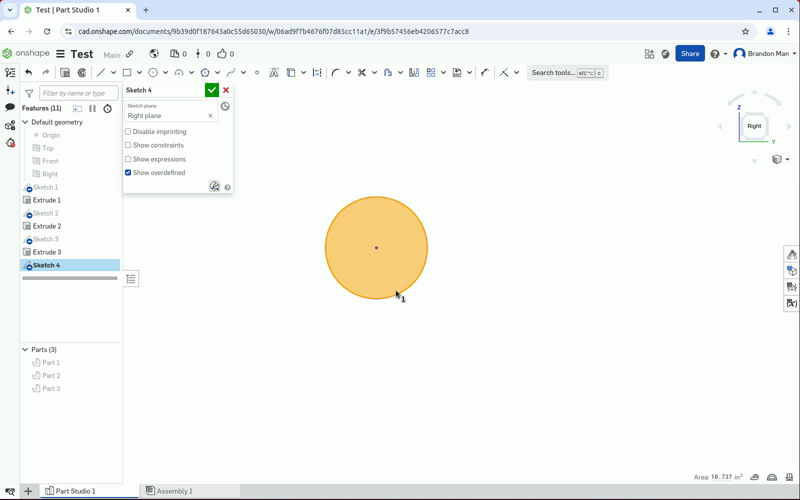
scroll(-6)
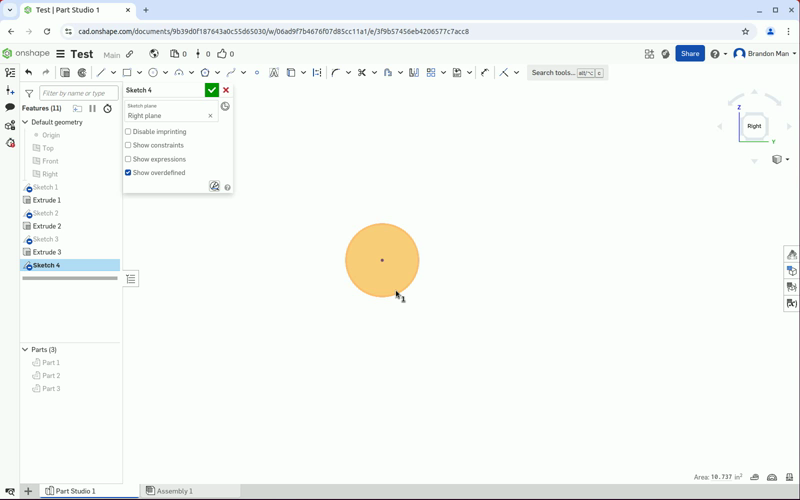
scroll(-6)
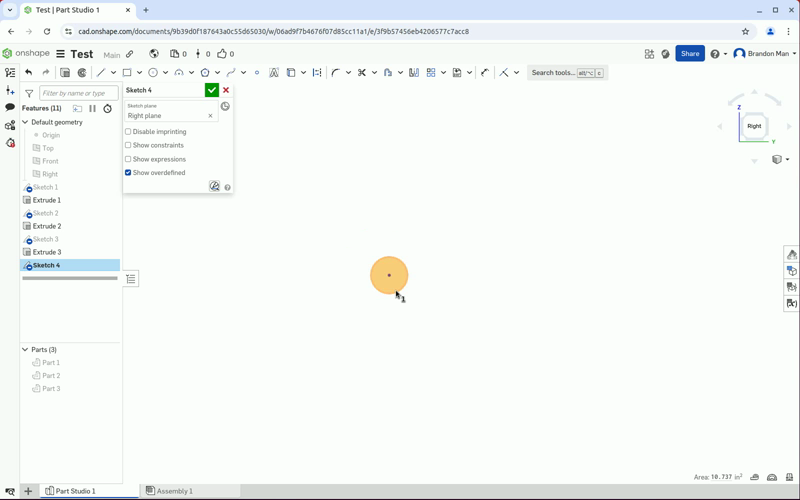
scroll(-6)
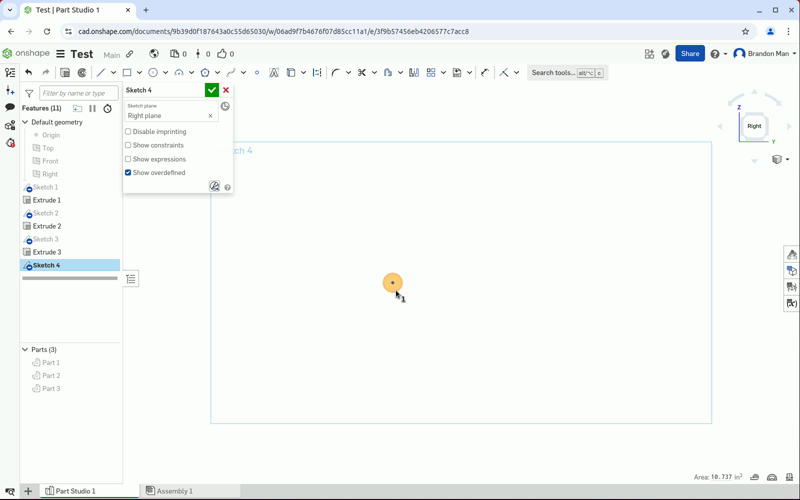
mouse_move(73, 352)
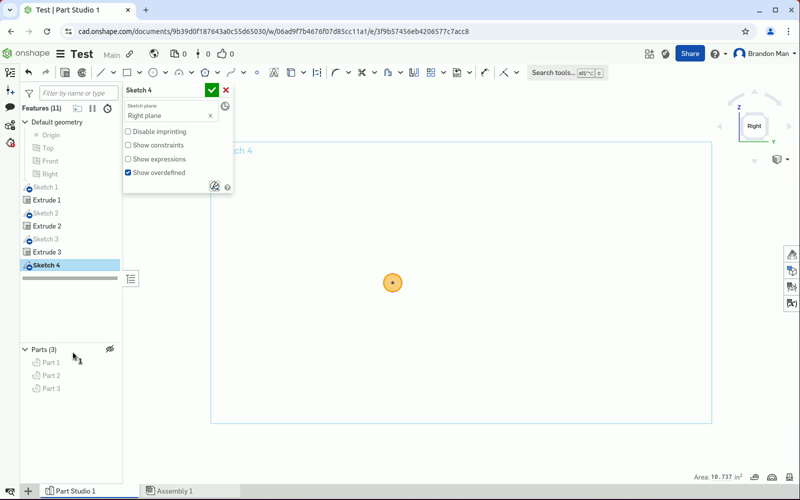
key(shift+y)
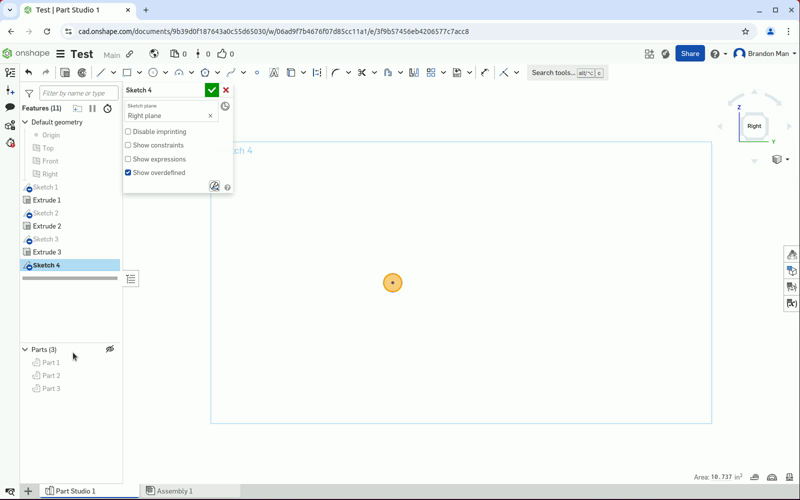
key(shift+e)
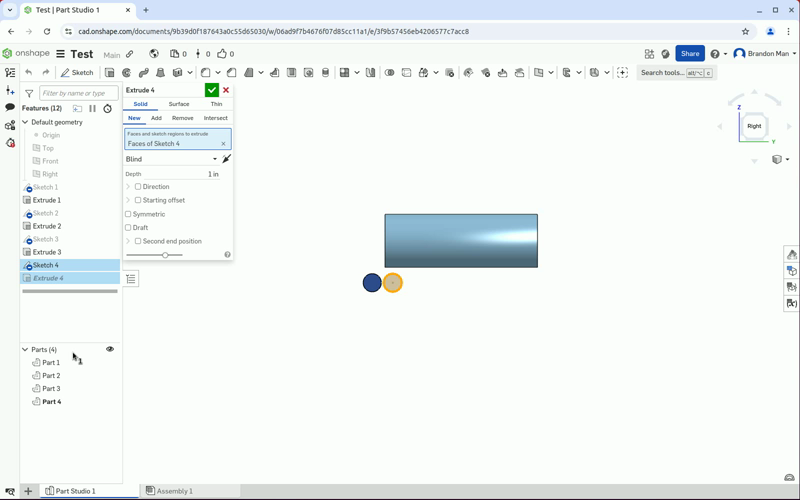
mouse_move(143, 106)
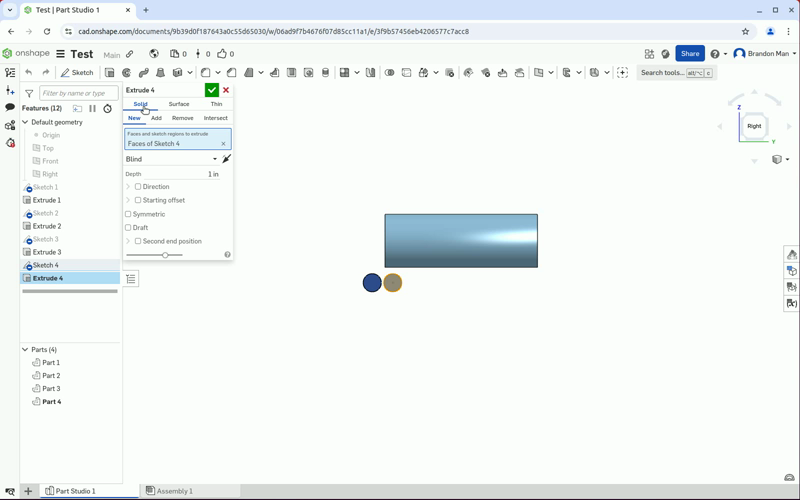
click(143, 106)
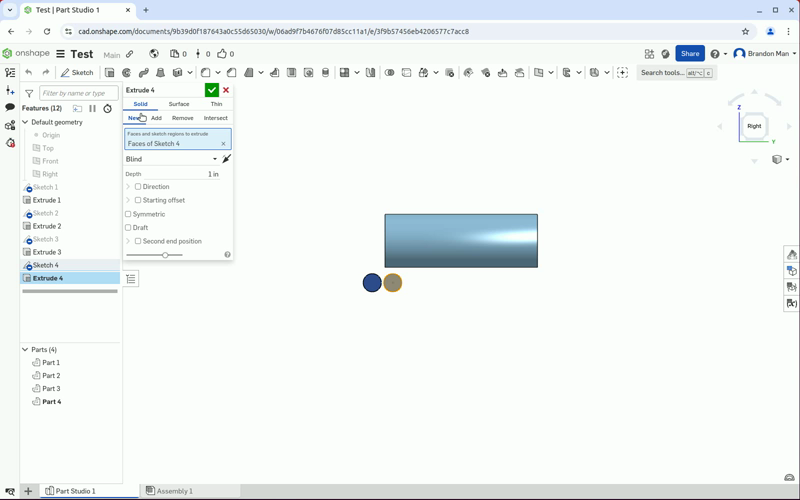
mouse_move(137, 120)
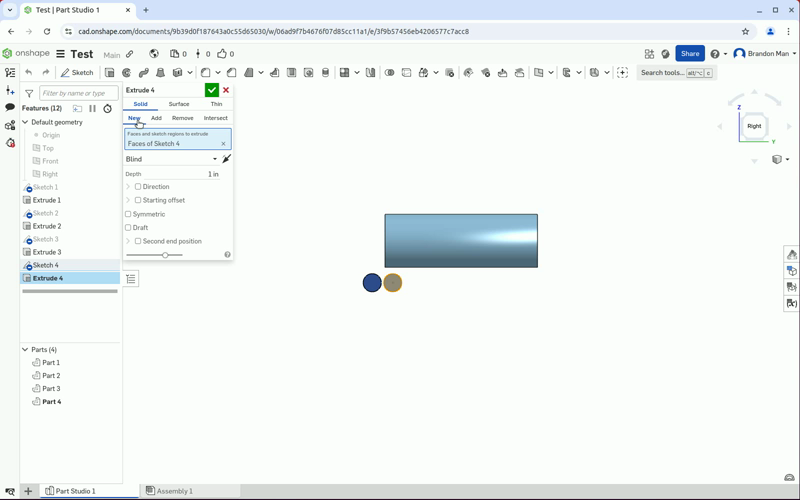
click(137, 120)
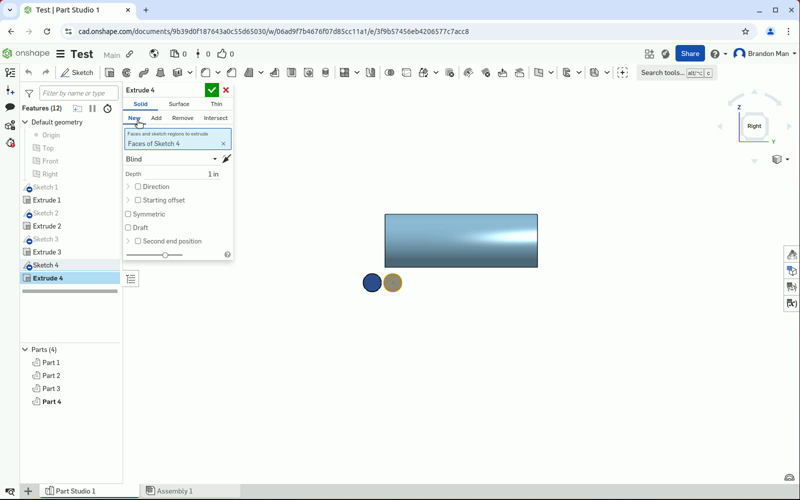
key(tab, 4)
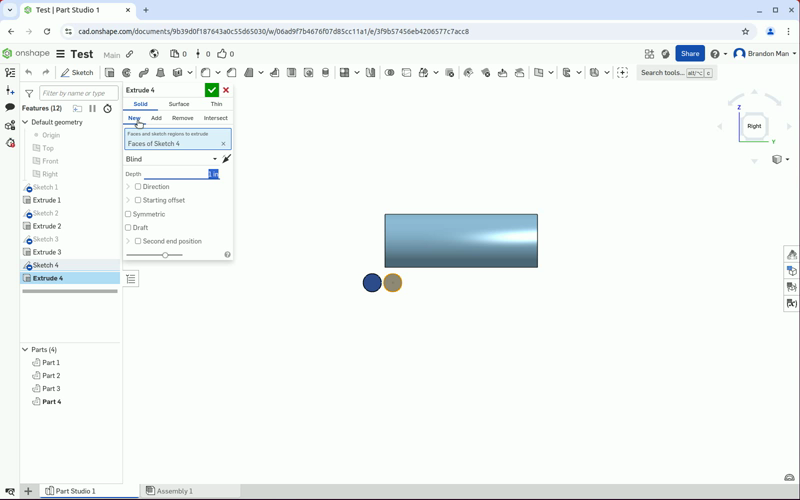
text(7.221)
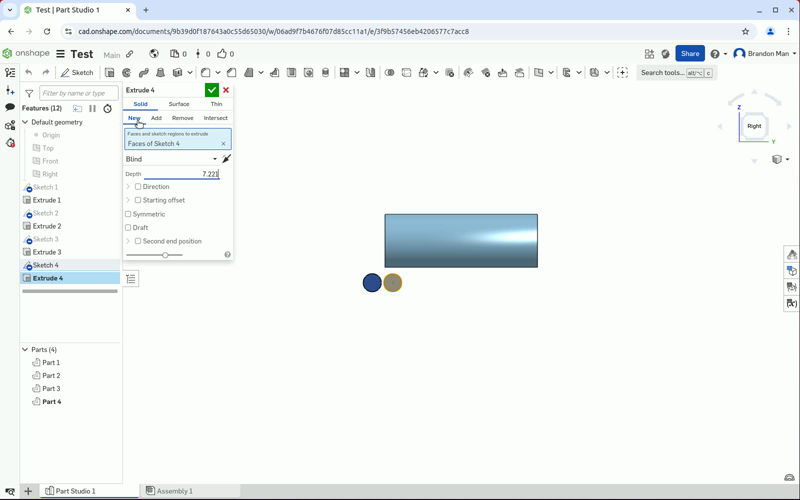
key(enter)
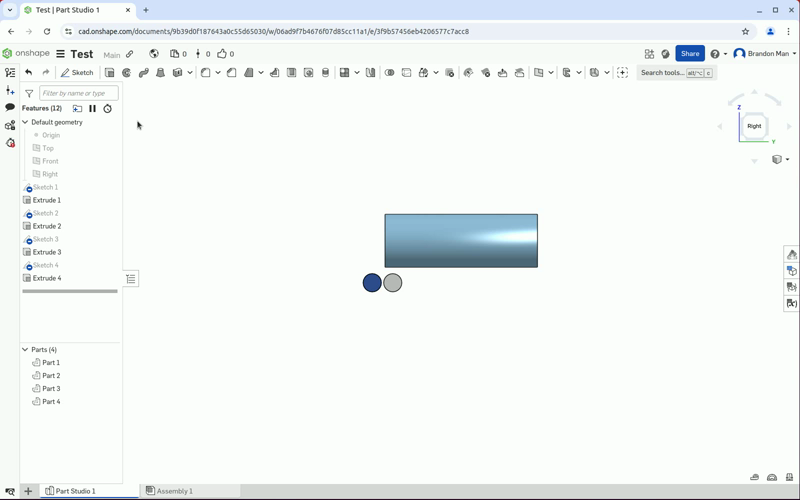
key(shift+h)
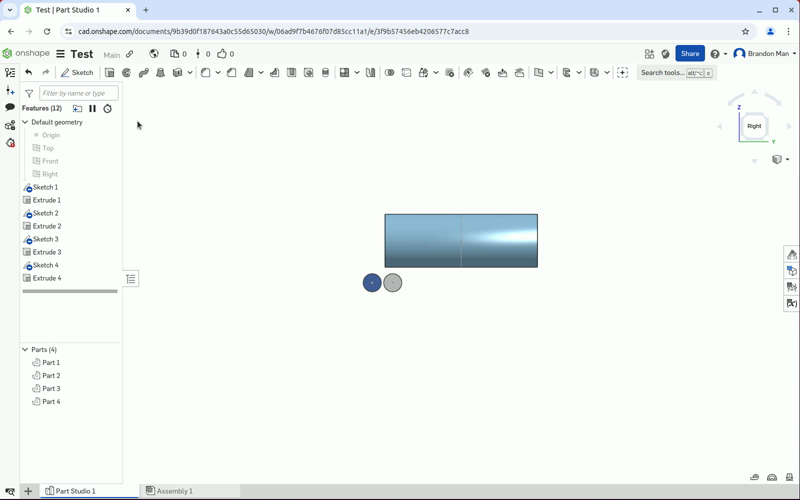
key(shift+h)
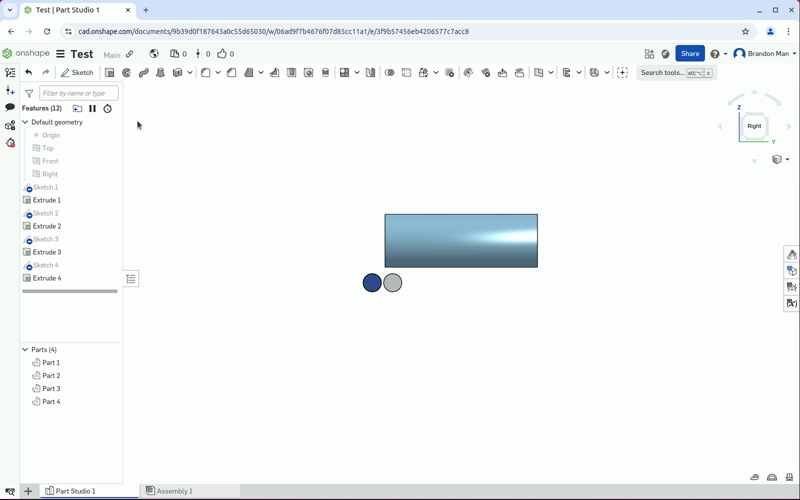
mouse_move(73, 189)
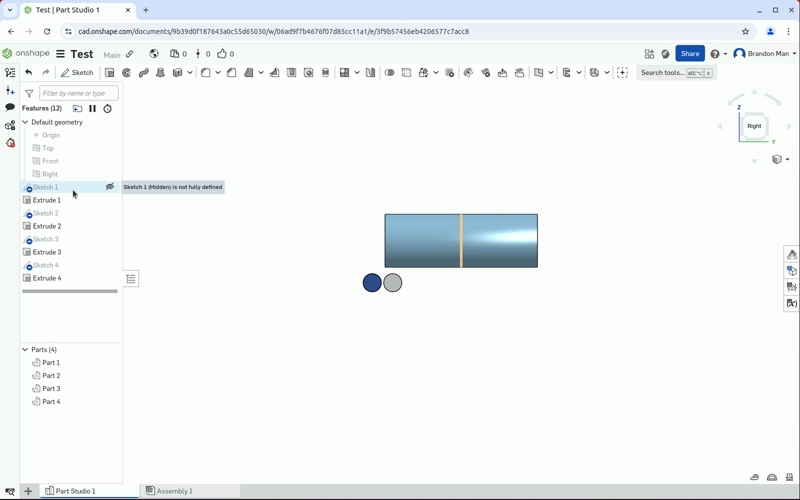
click(73, 189)
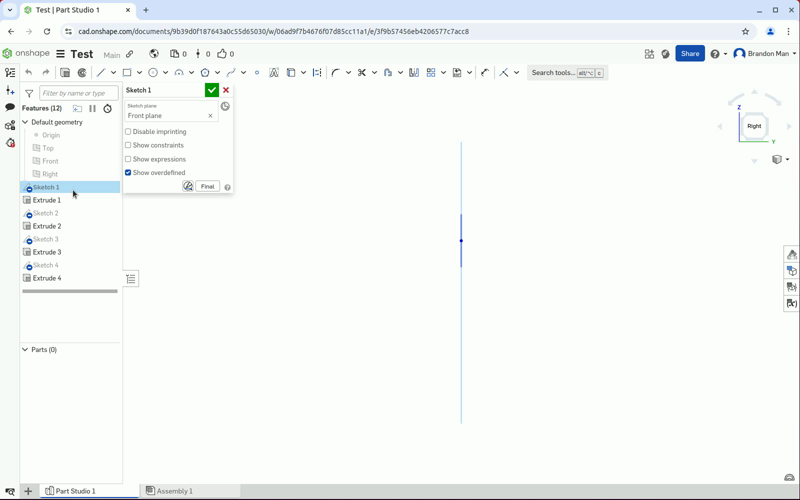
mouse_move(229, 92)
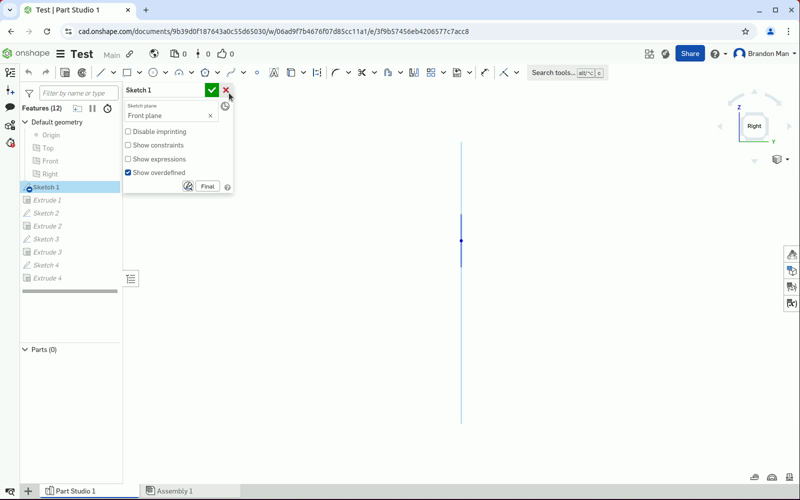
click(229, 92)
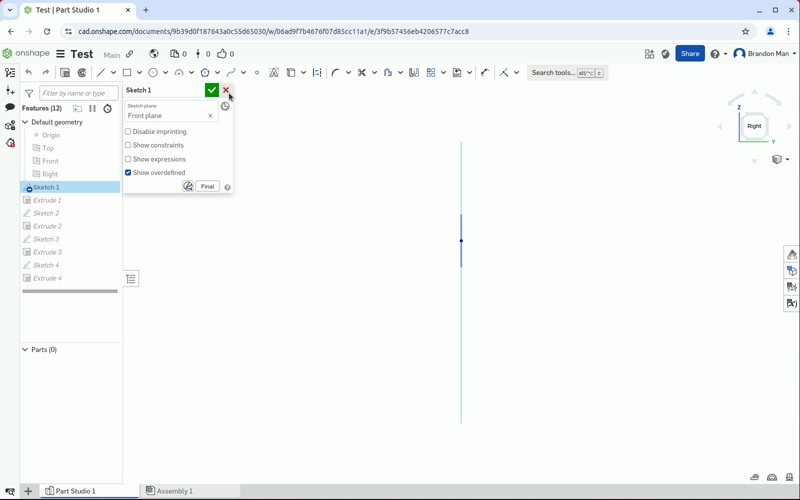
key(shift+s)
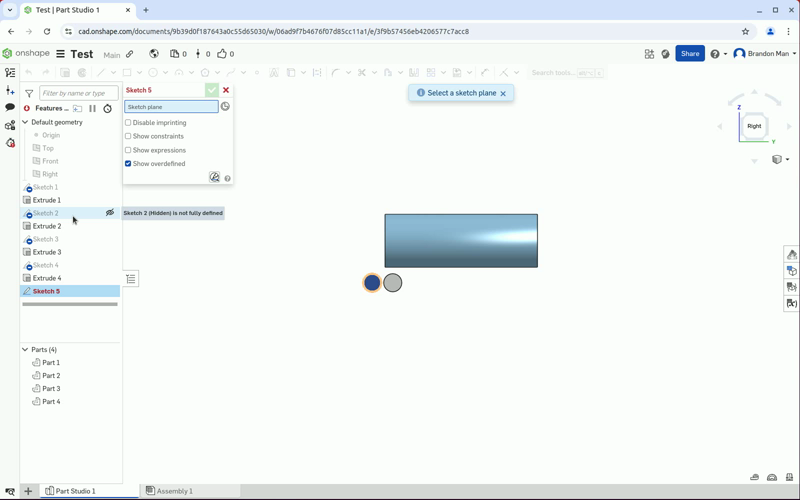
scroll(3)
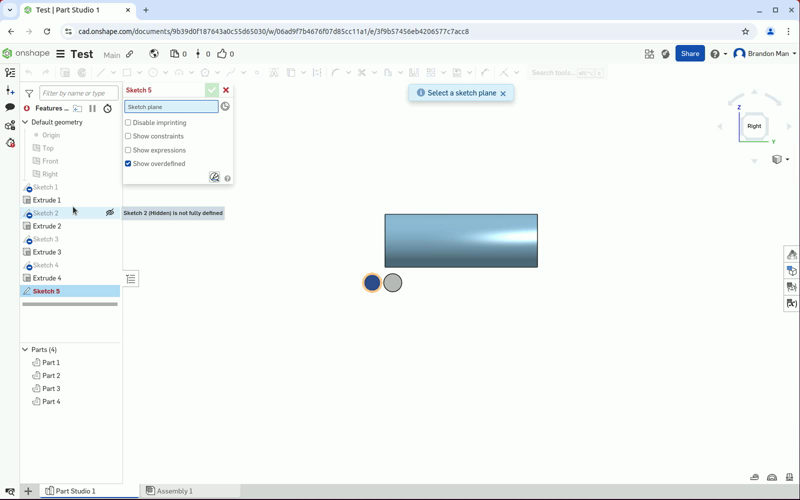
mouse_move(73, 176)
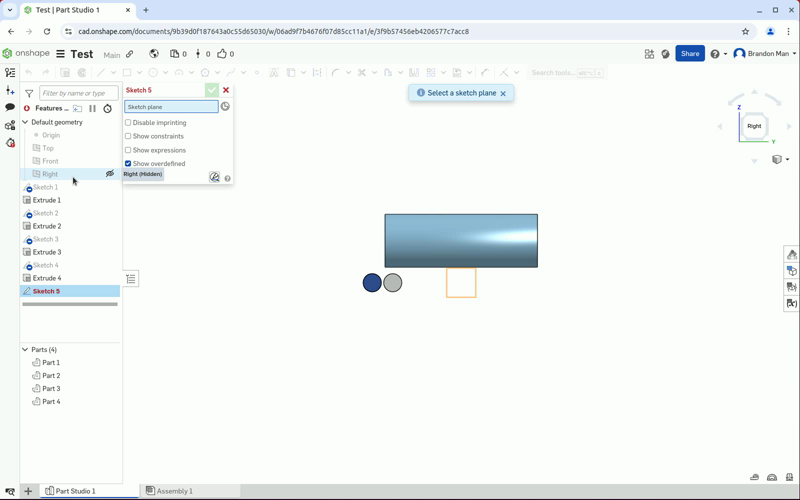
click(73, 176)
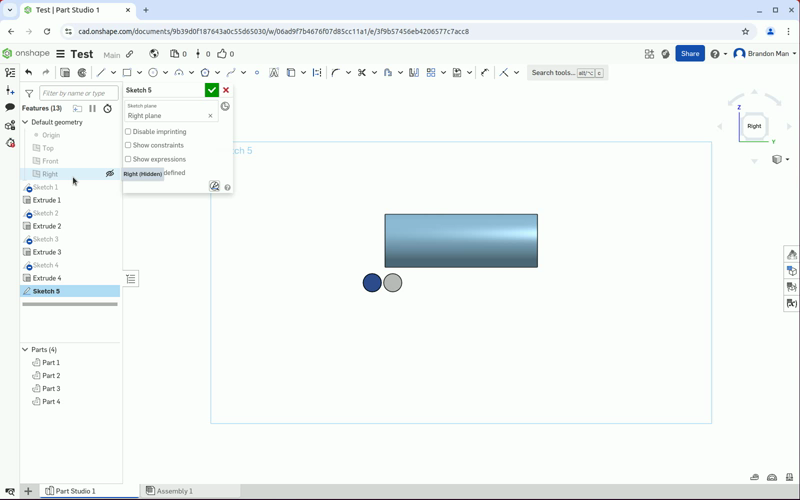
mouse_move(73, 352)
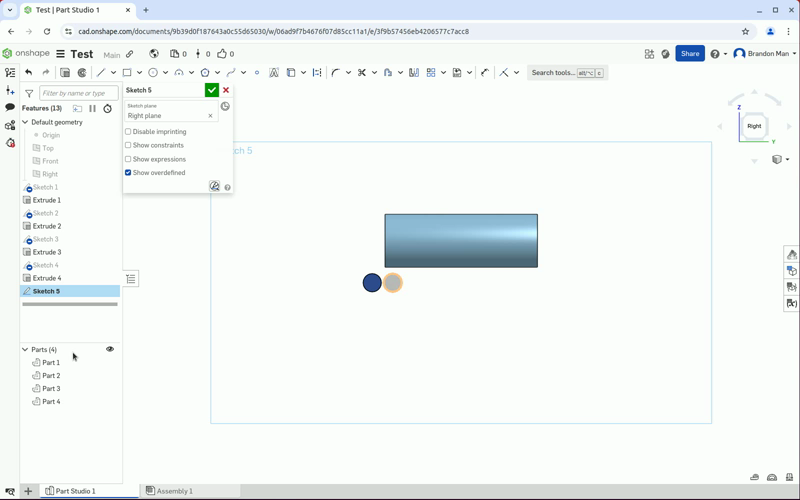
key(y)
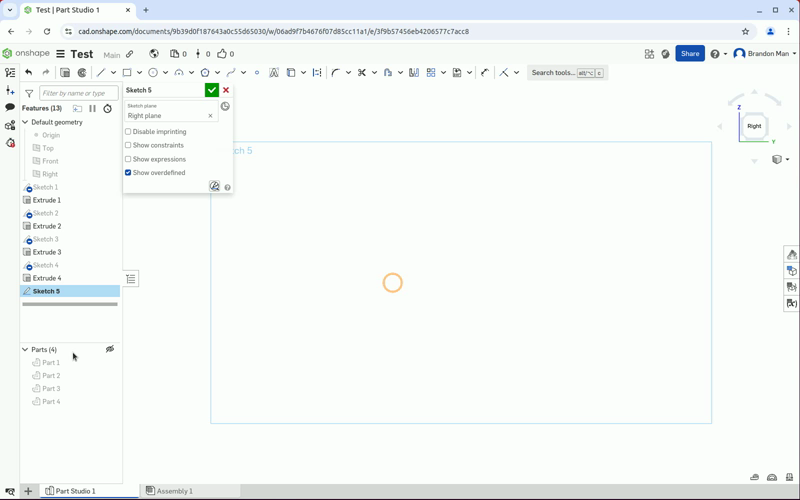
key(c)
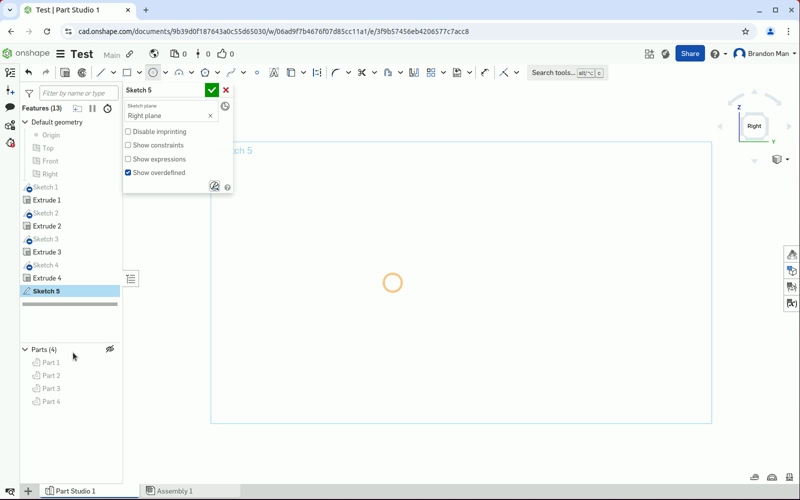
key_down(shift)
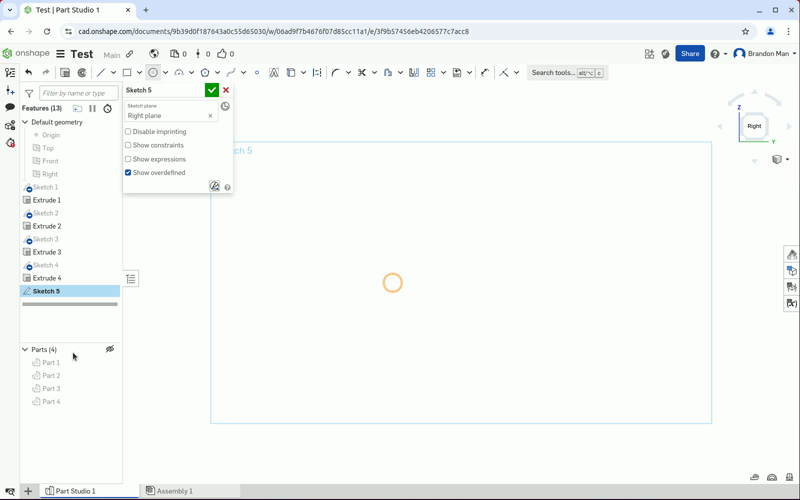
mouse_move(432, 274)
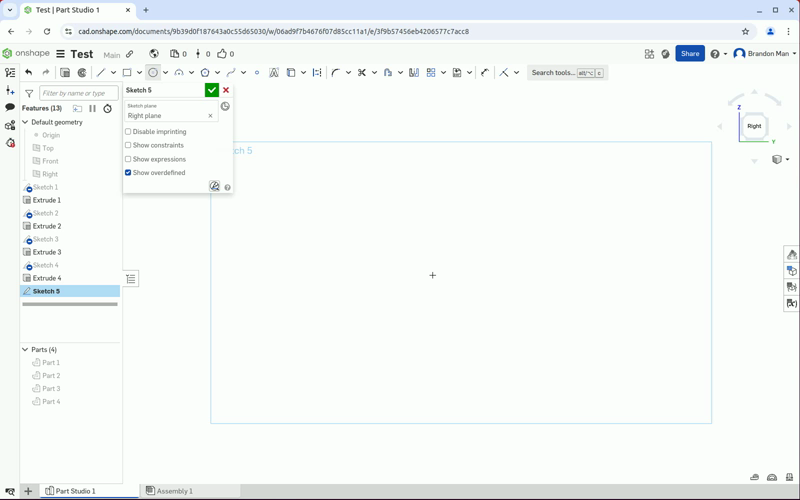
click(432, 274)
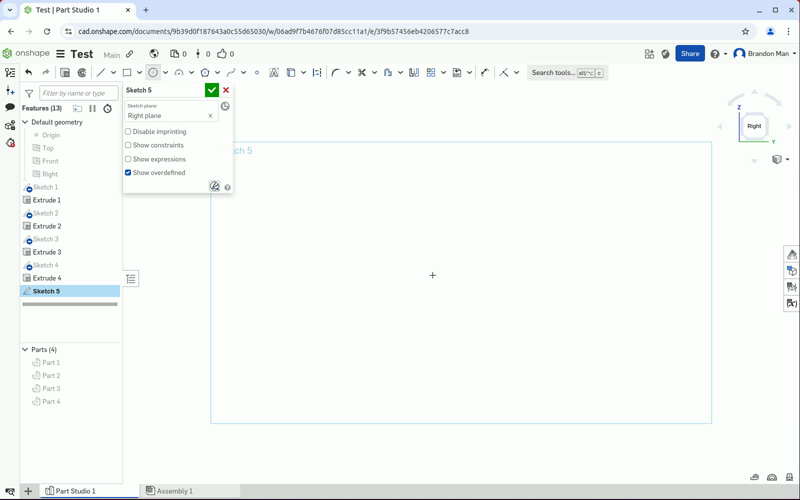
key_up(shift)
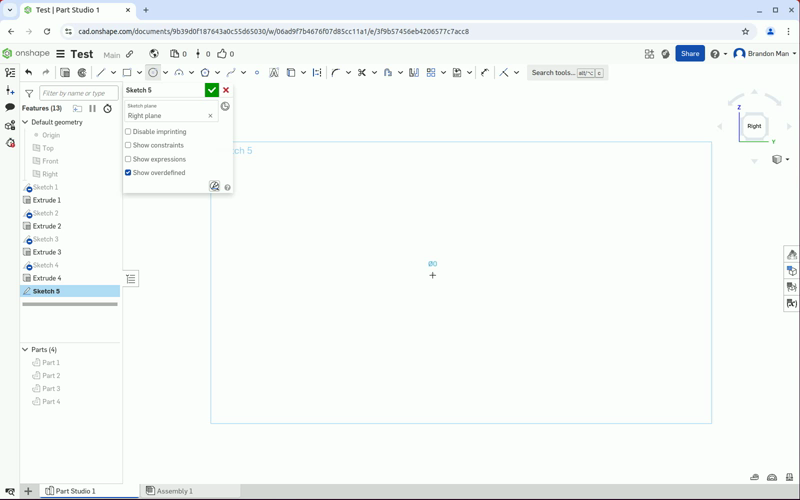
mouse_move(450, 274)
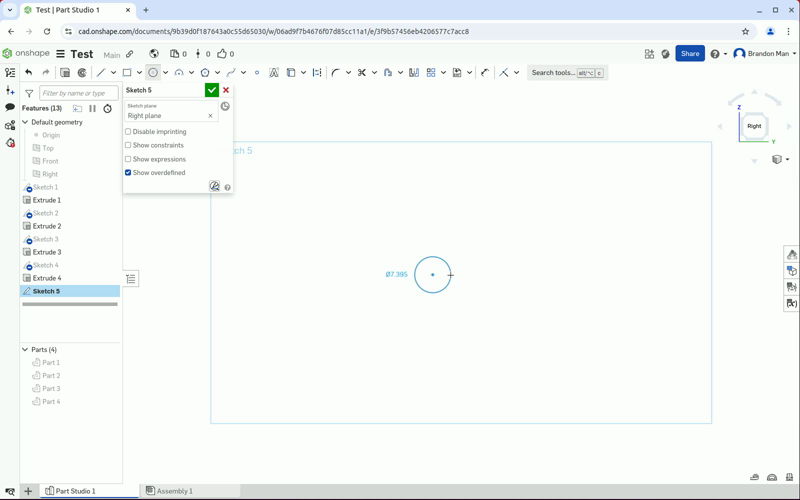
click(450, 274)
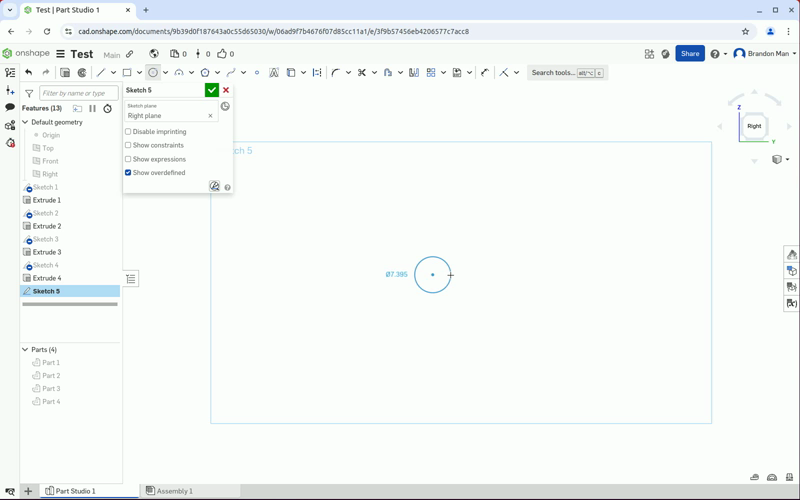
key(esc)
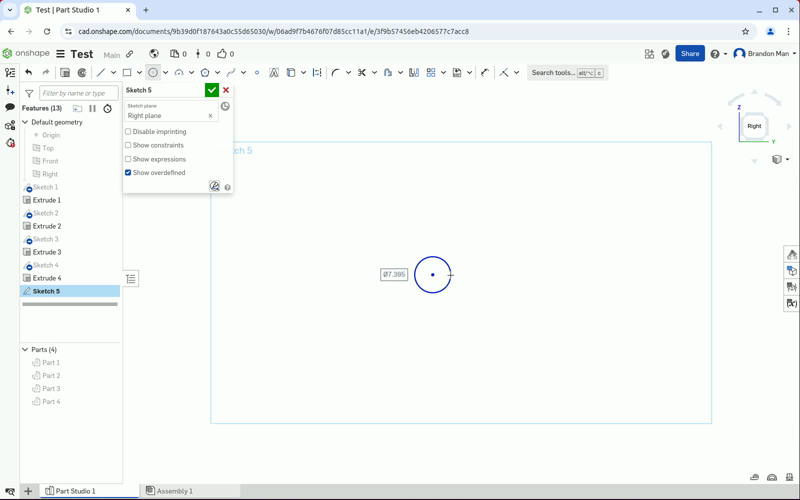
mouse_move(418, 274)
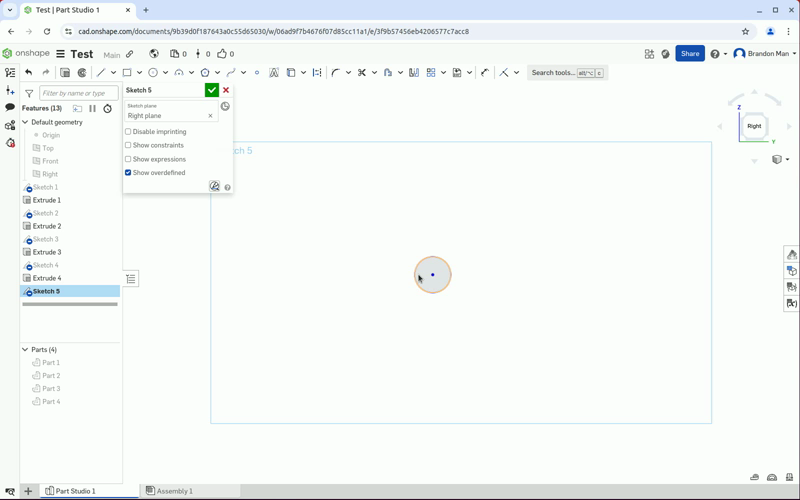
scroll(6)
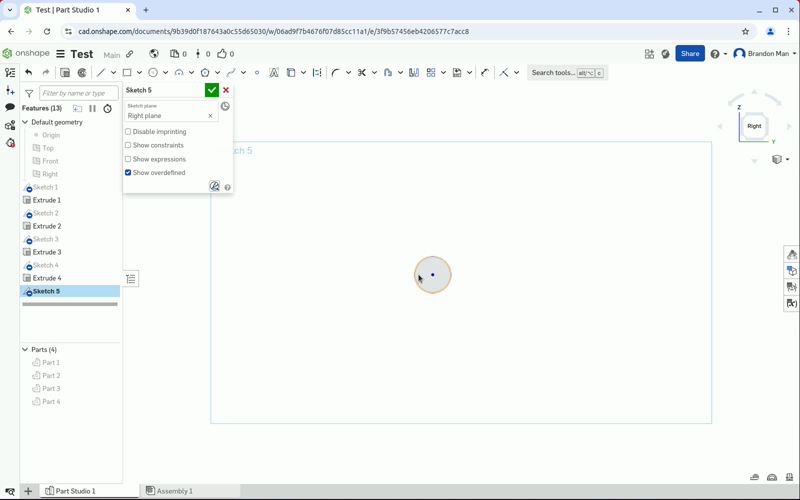
scroll(6)
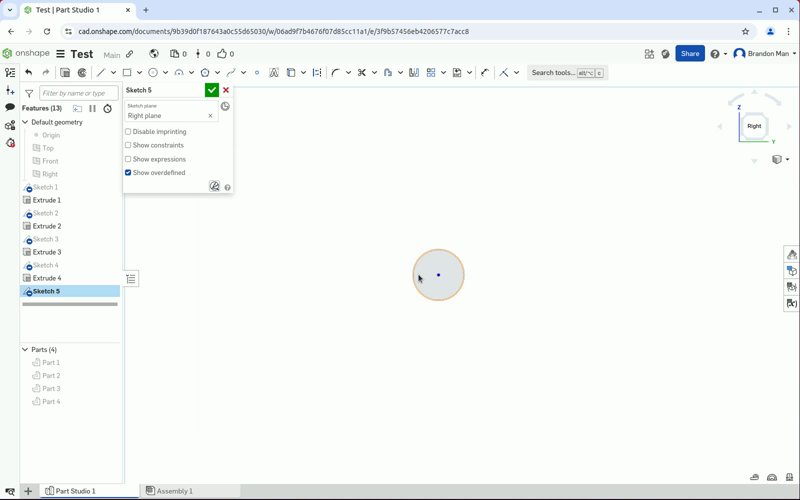
scroll(6)
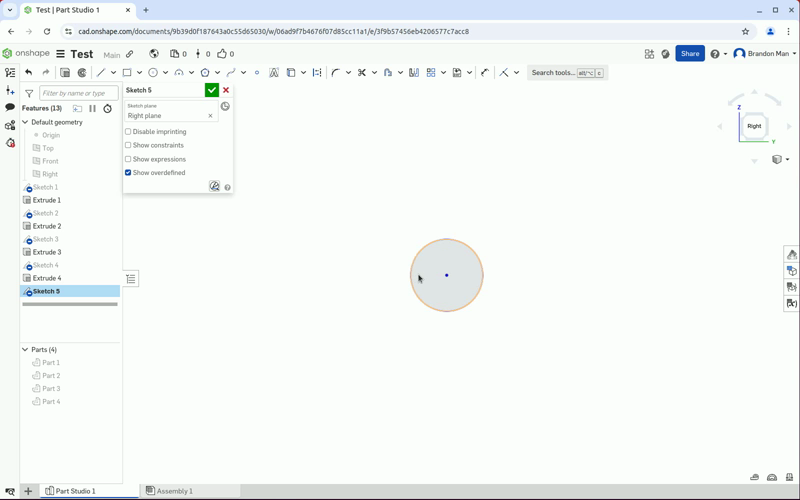
scroll(6)
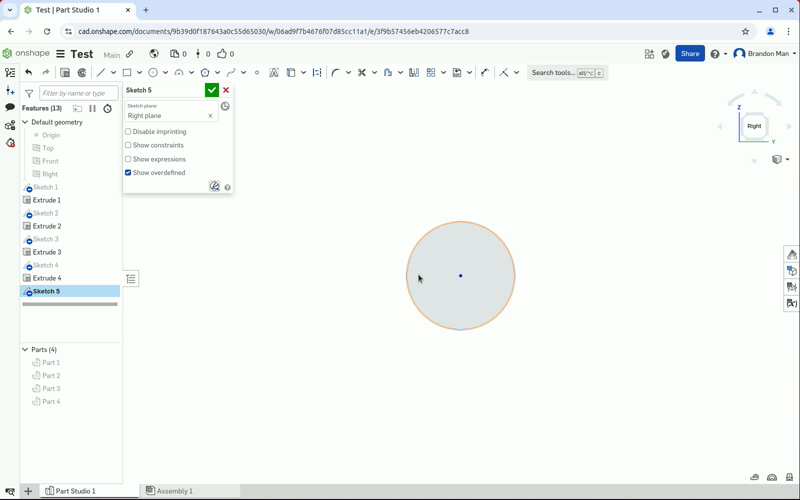
scroll(6)
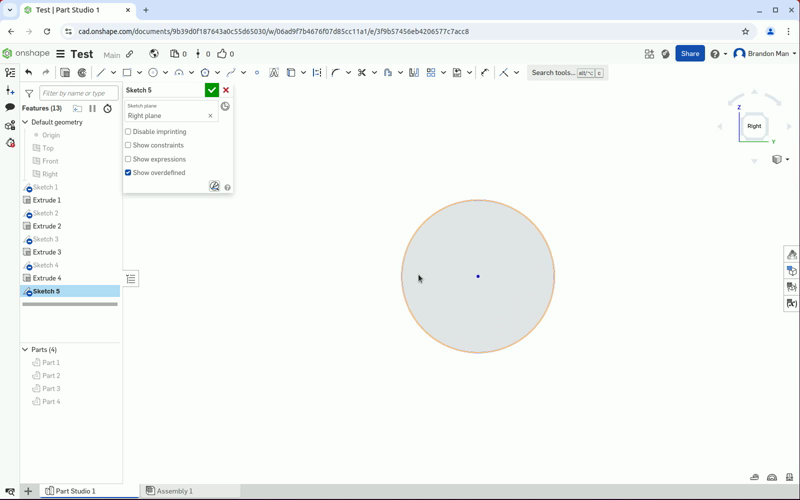
scroll(6)
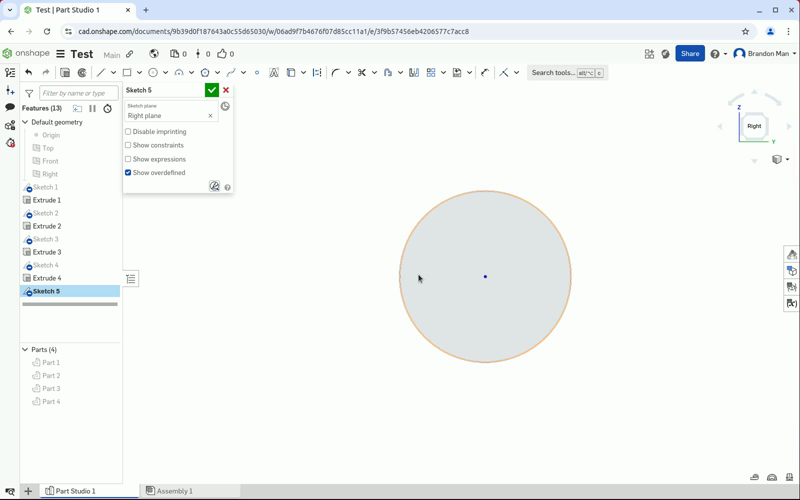
scroll(6)
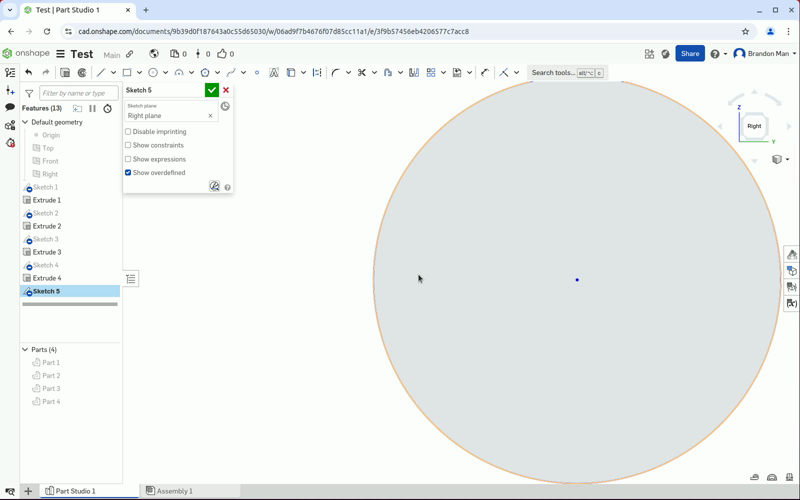
click(418, 274)
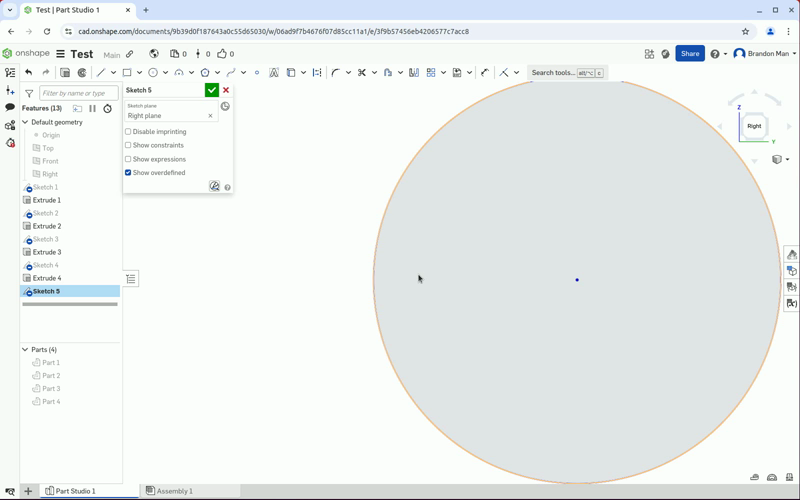
scroll(-6)
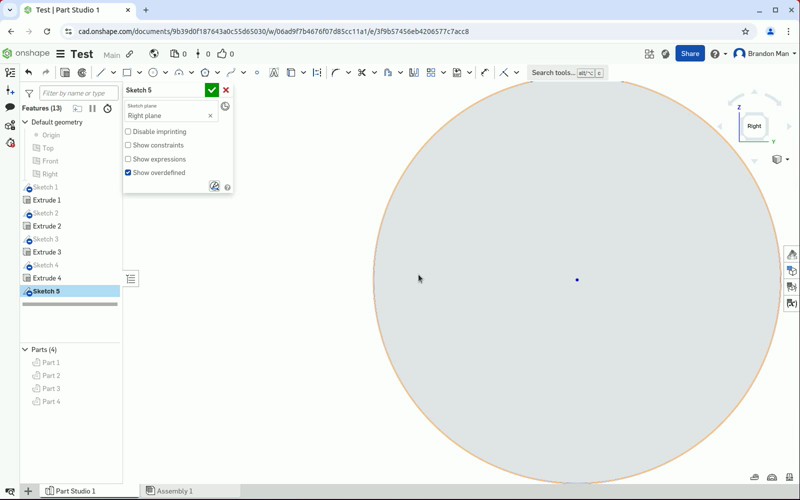
scroll(-6)
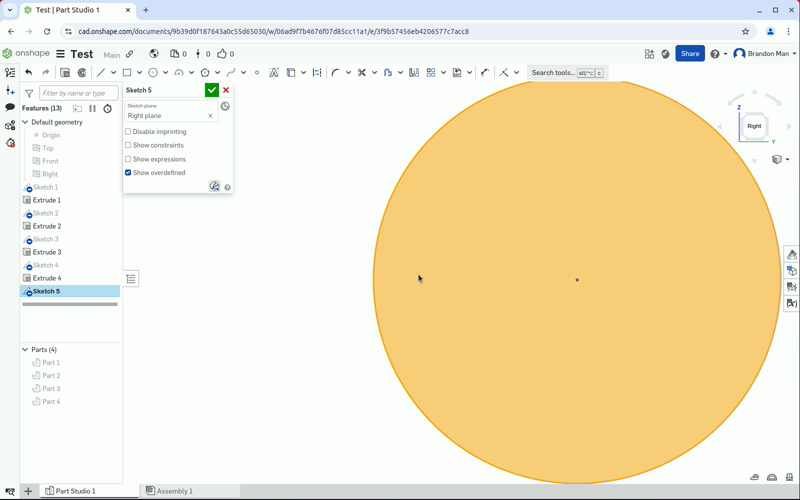
scroll(-6)
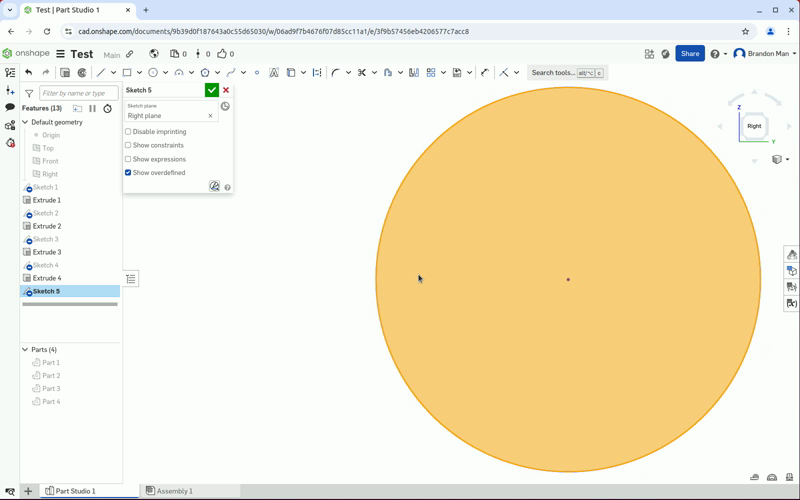
scroll(-6)
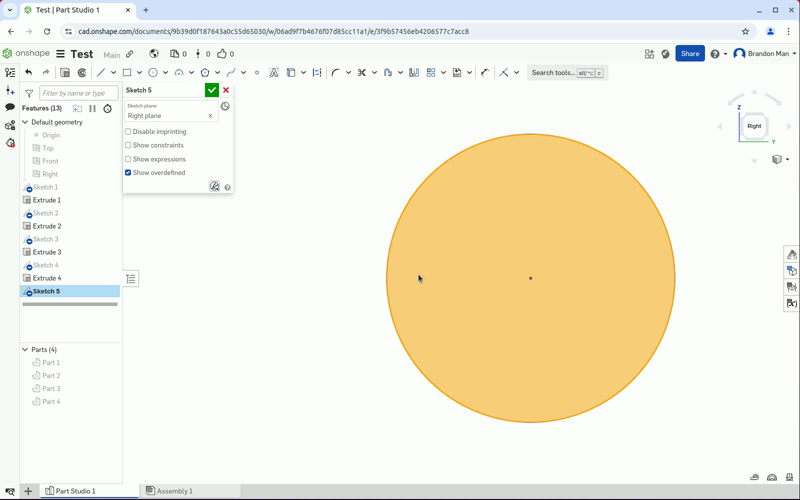
scroll(-6)
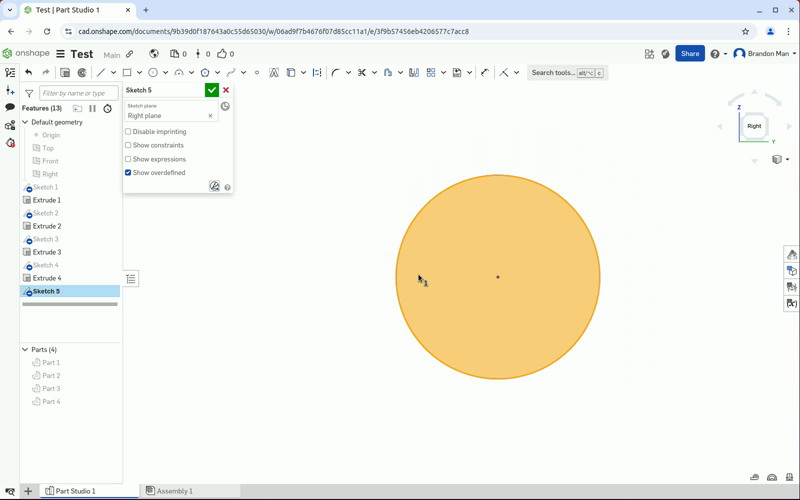
scroll(-6)
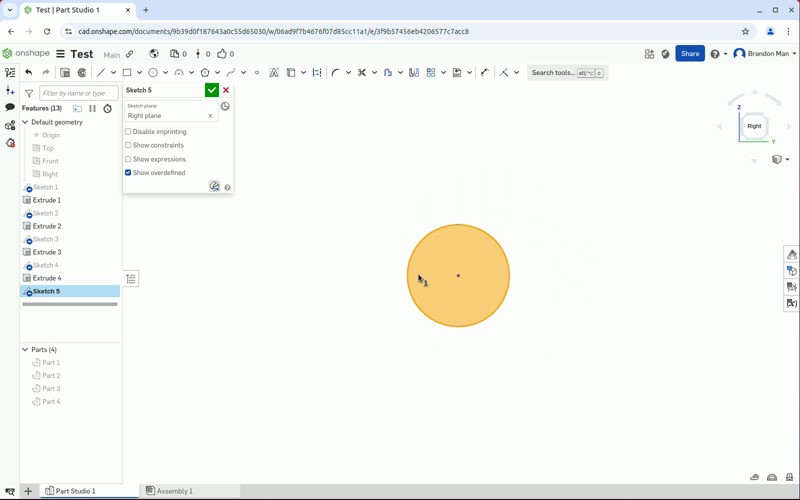
scroll(-6)
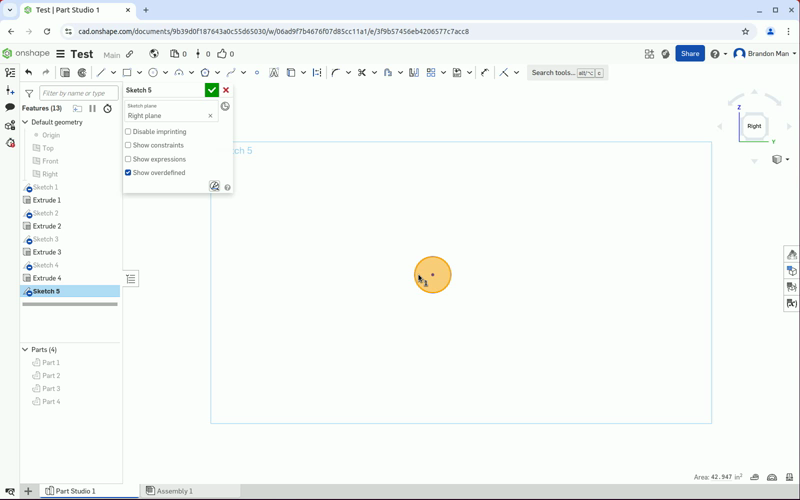
mouse_move(73, 352)
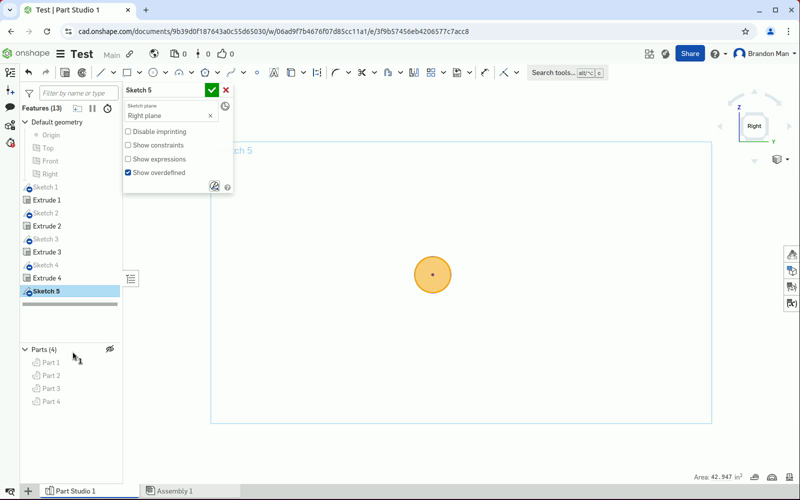
key(shift+y)
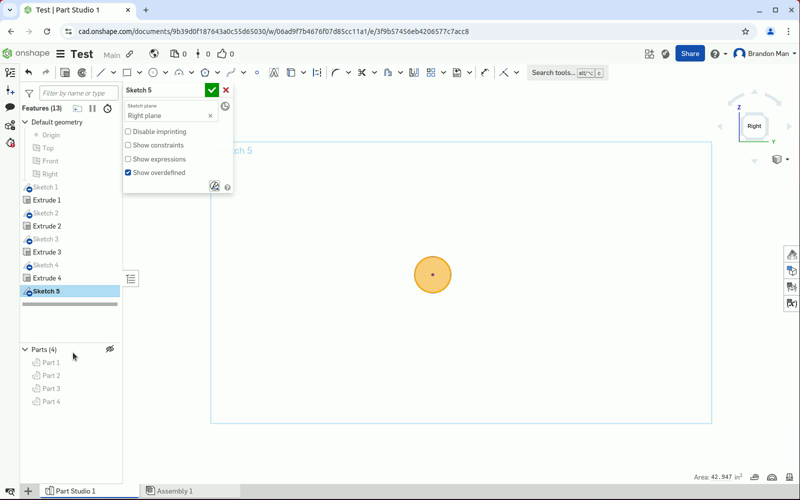
key(shift+e)
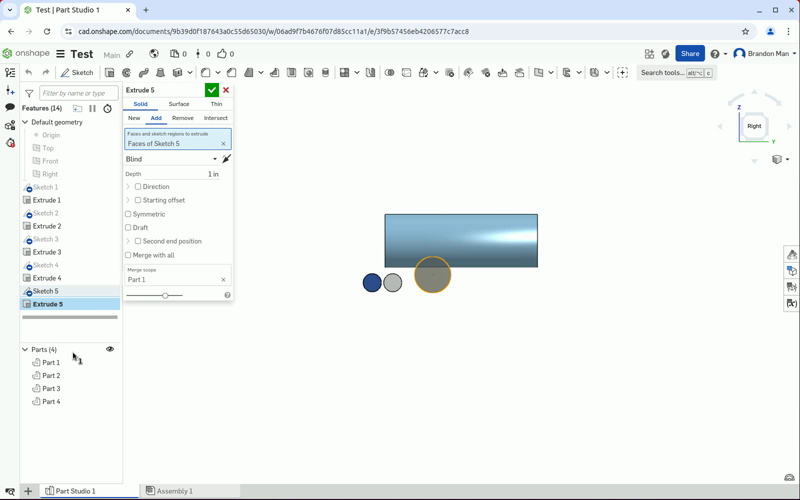
mouse_move(143, 106)
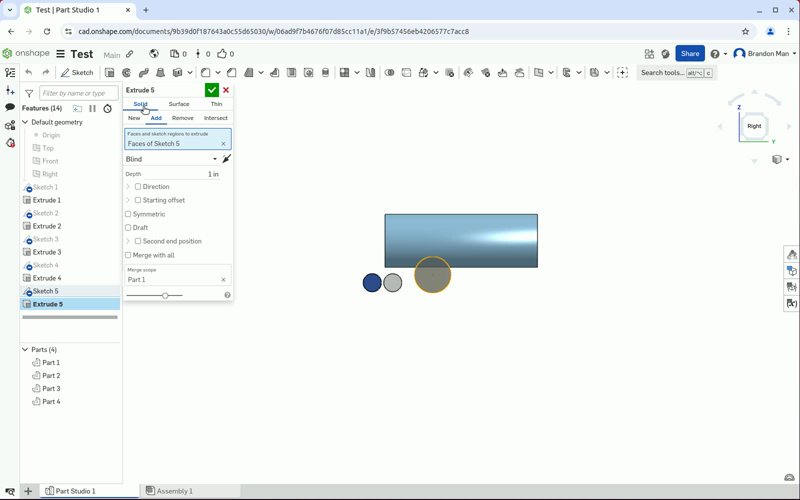
click(143, 106)
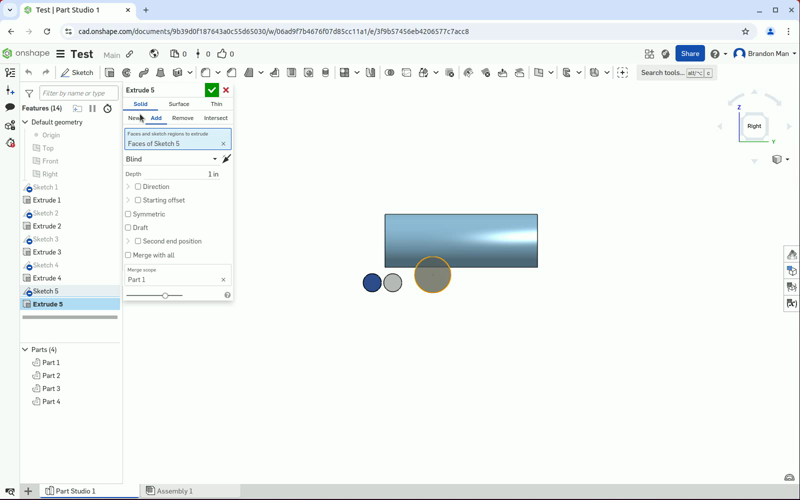
mouse_move(137, 120)
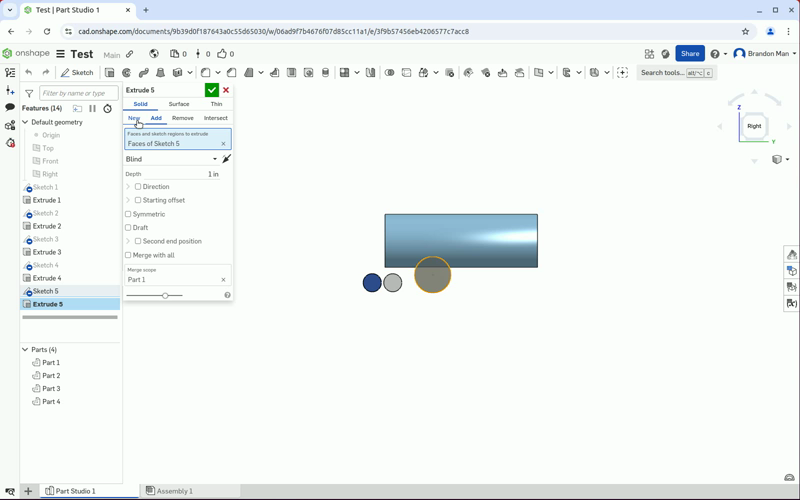
click(137, 120)
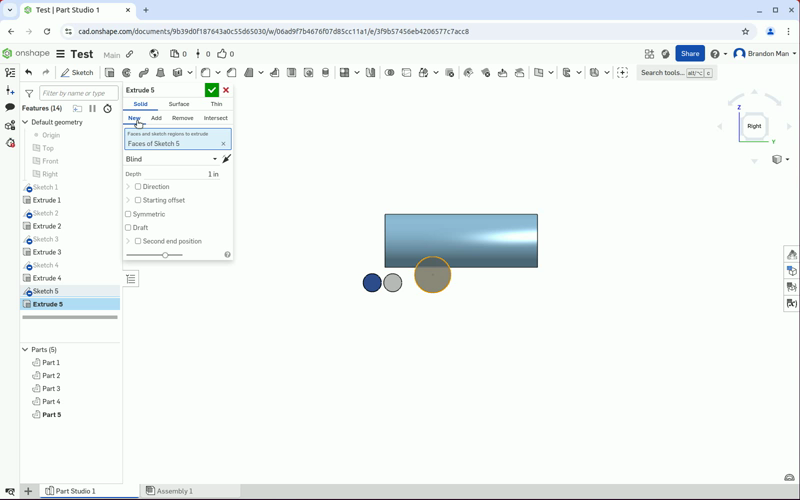
key(tab, 4)
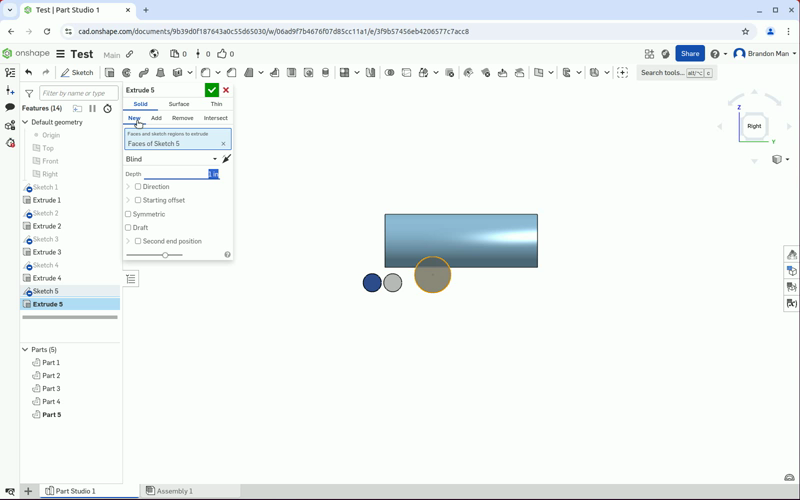
text(7.221)
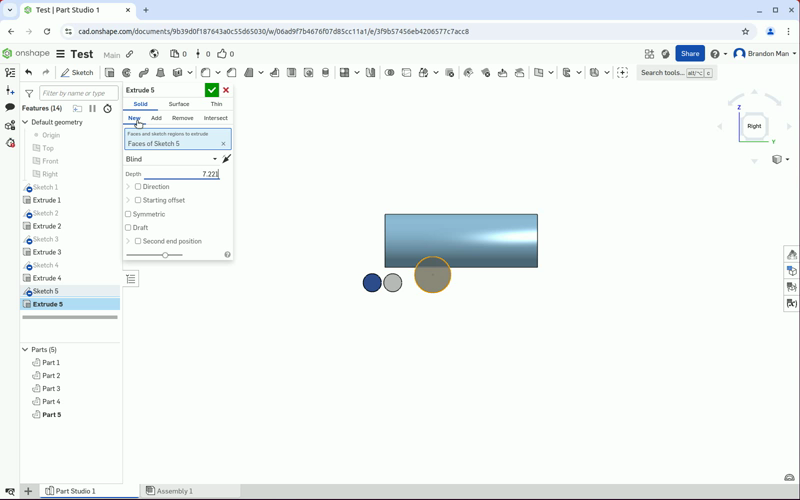
key(enter)
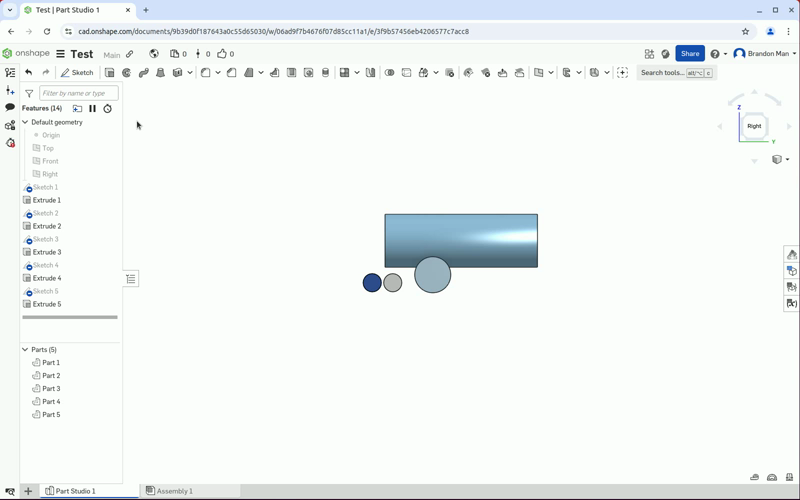
key(shift+h)
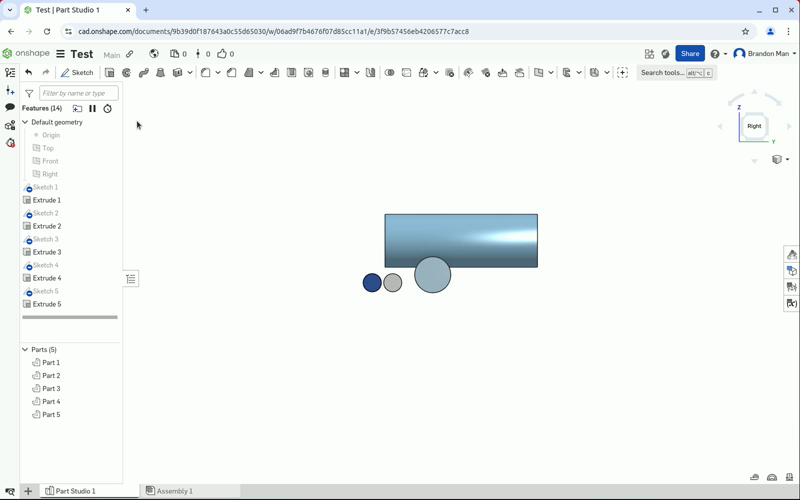
key(shift+h)
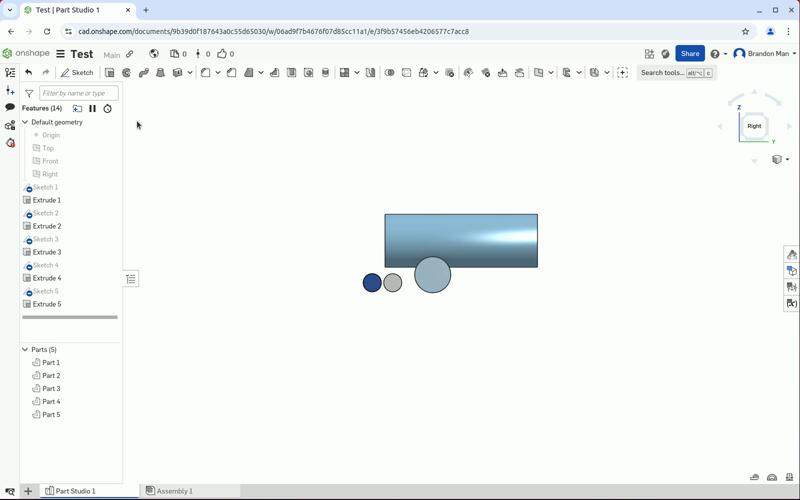
mouse_move(73, 189)
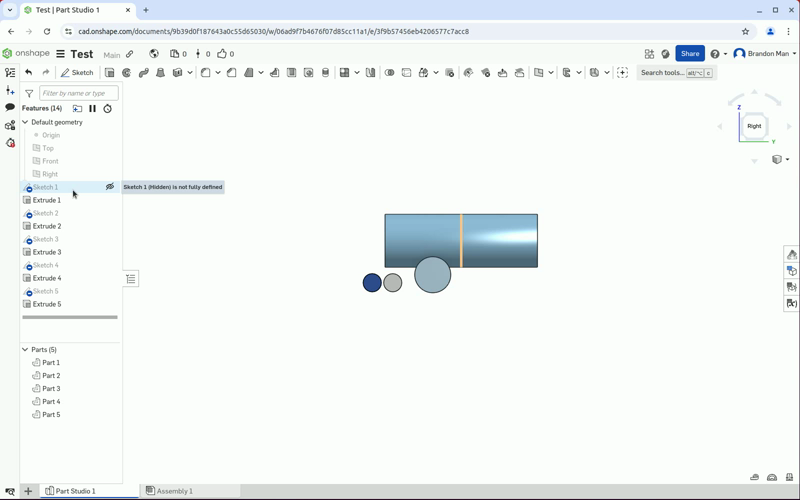
click(73, 189)
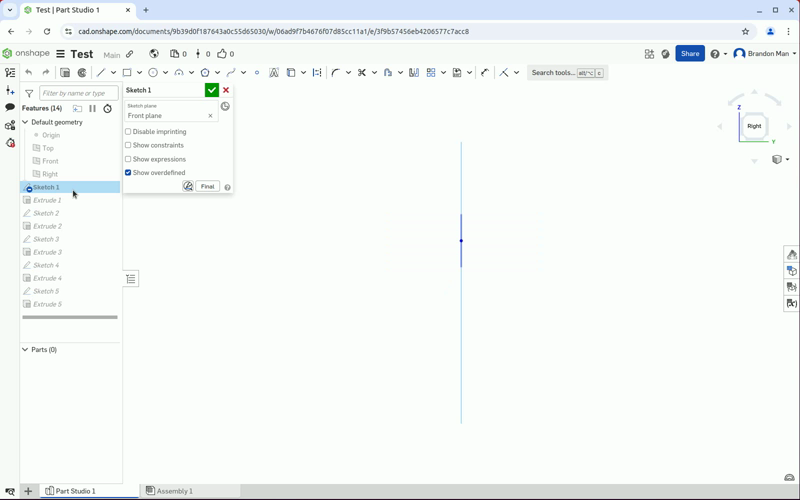
mouse_move(229, 92)
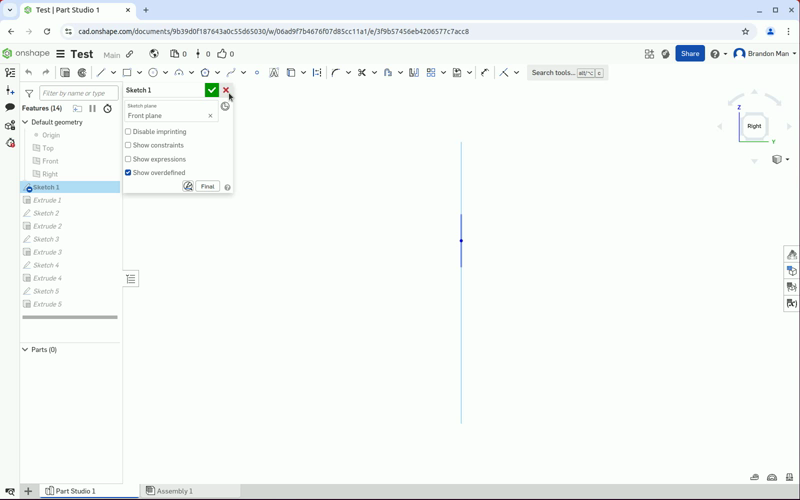
click(229, 92)
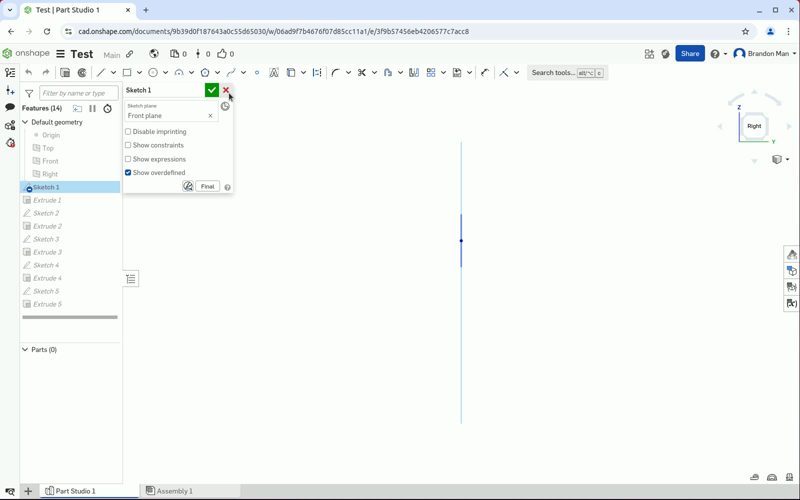
key(shift+s)
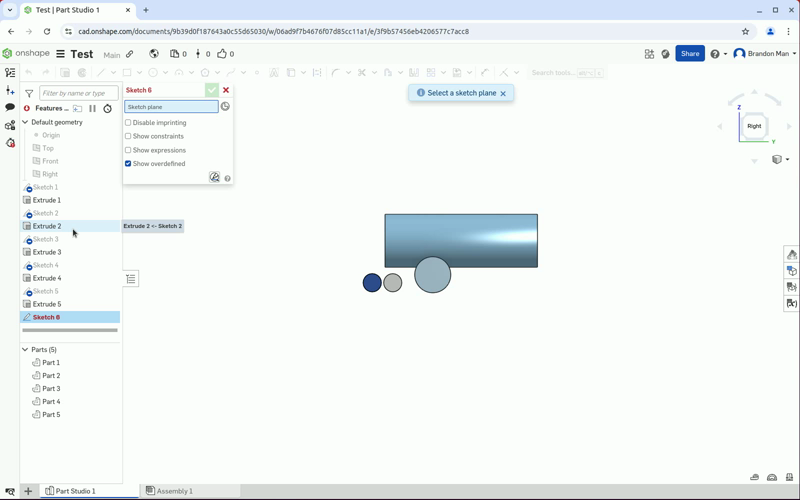
scroll(3)
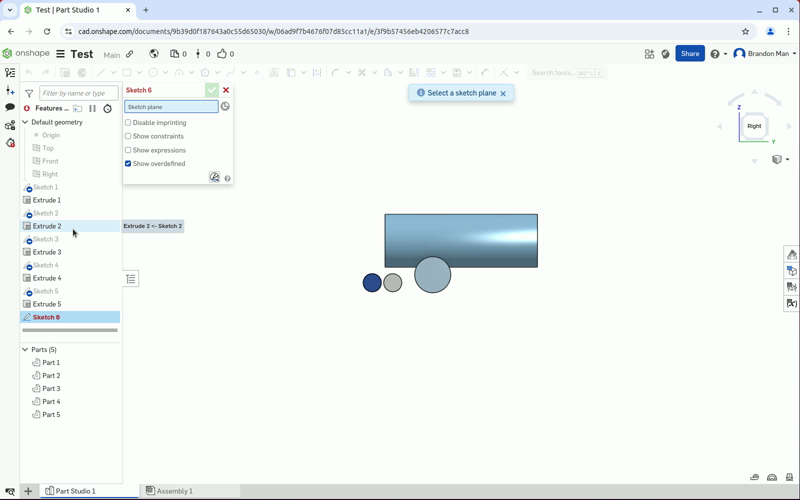
mouse_move(73, 176)
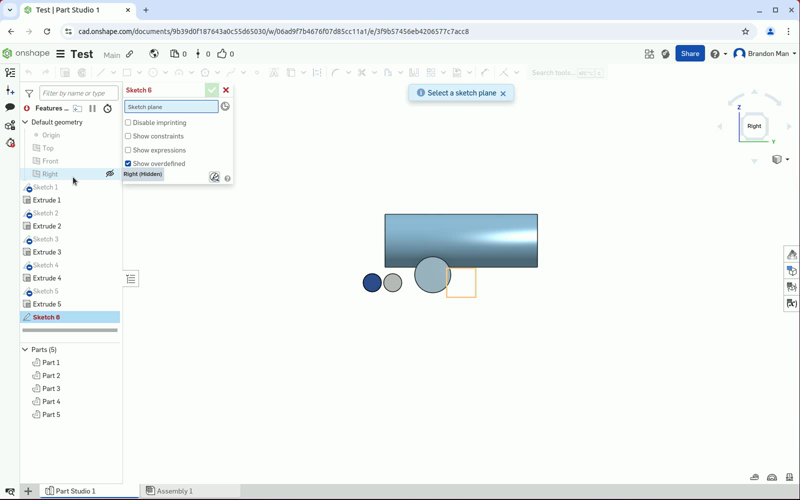
click(73, 176)
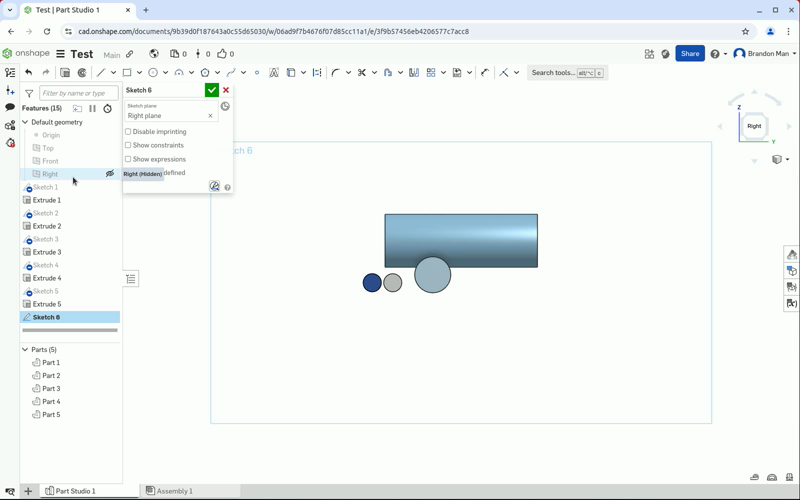
mouse_move(73, 352)
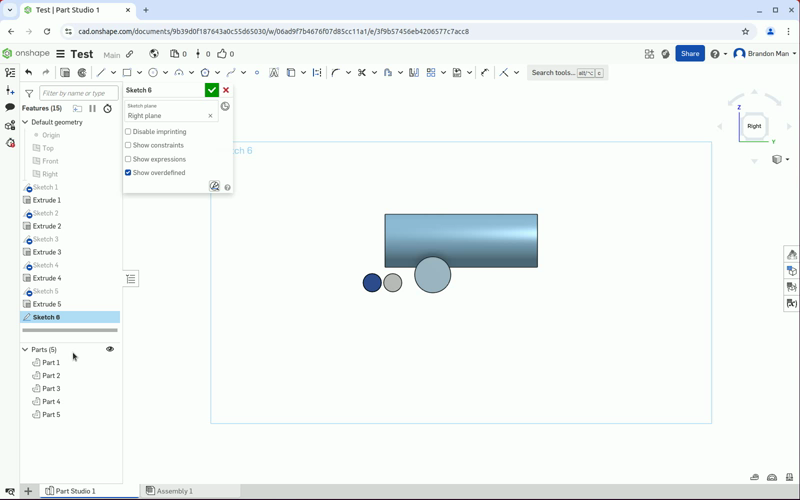
key(y)
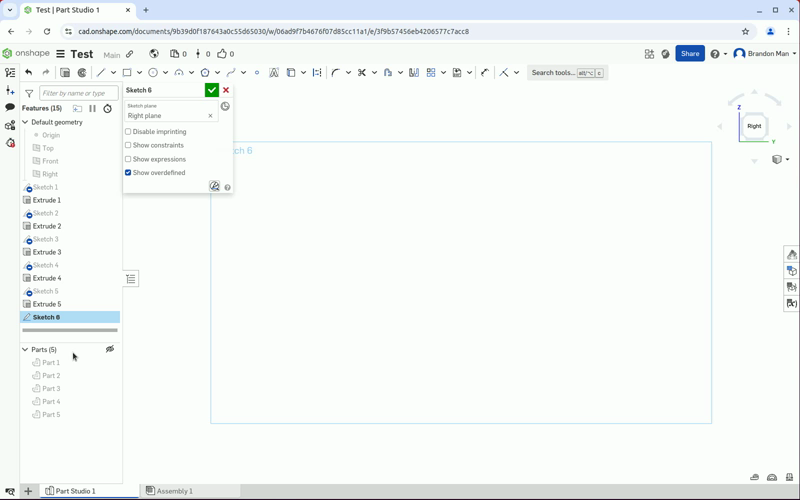
key(c)
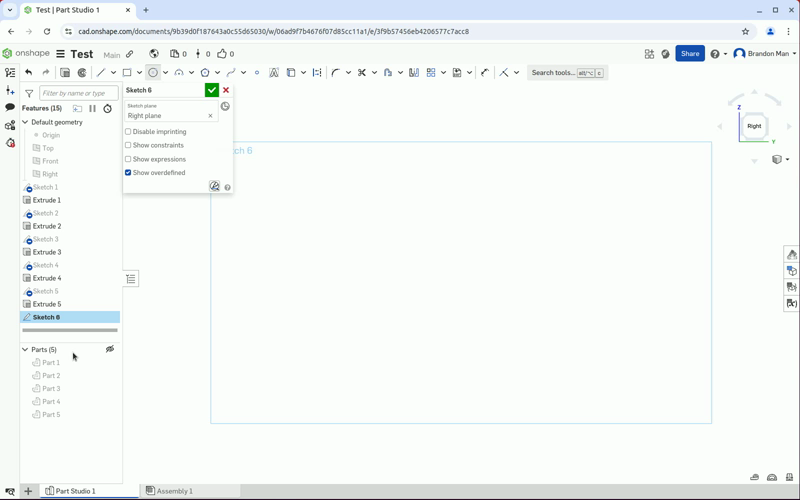
key_down(shift)
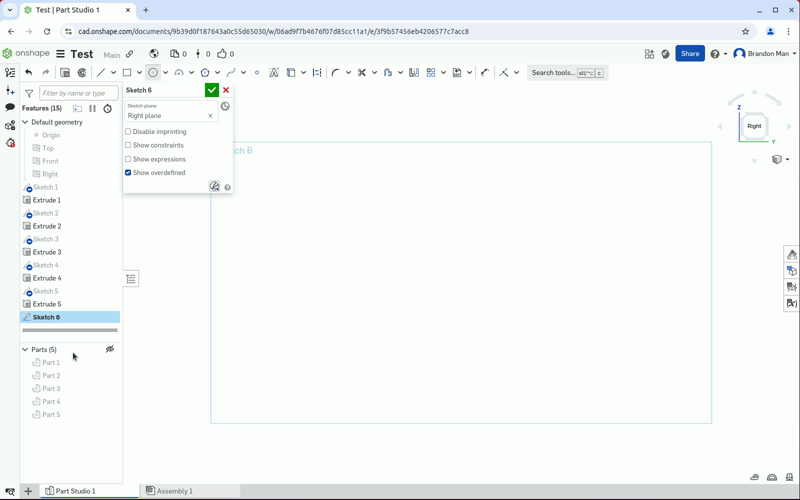
mouse_move(473, 274)
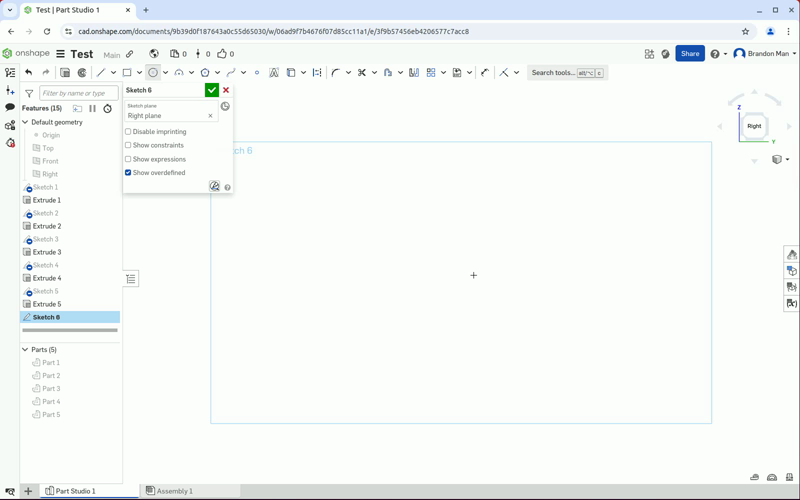
click(473, 274)
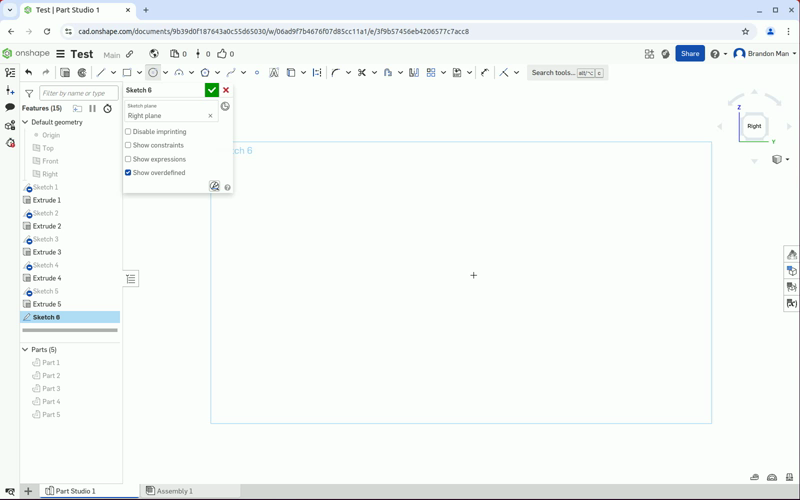
key_up(shift)
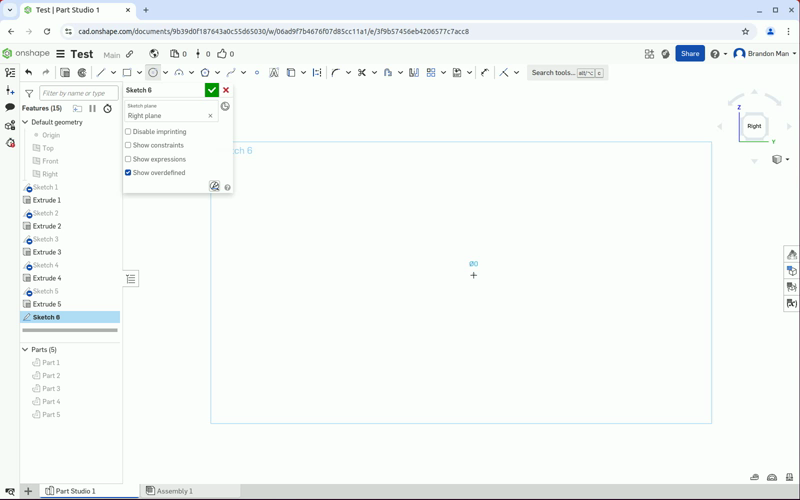
mouse_move(492, 274)
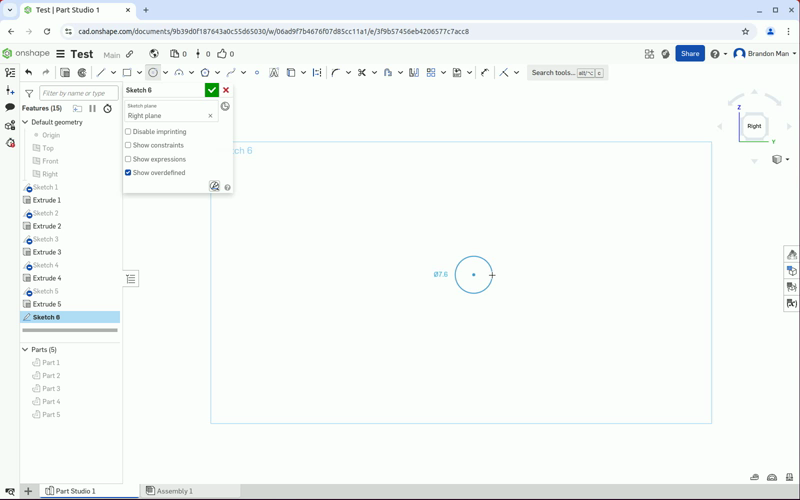
click(492, 274)
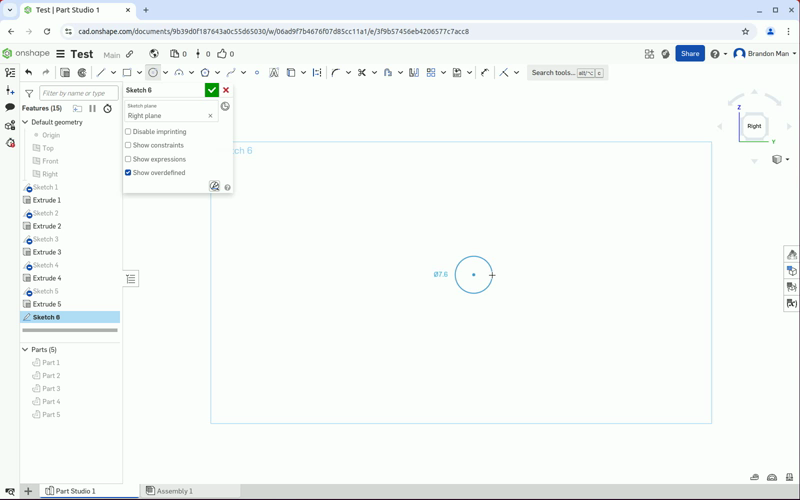
key(esc)
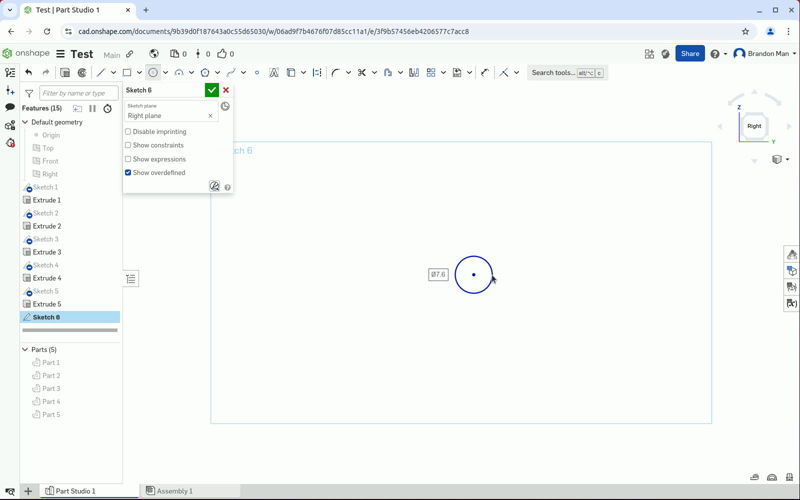
mouse_move(462, 281)
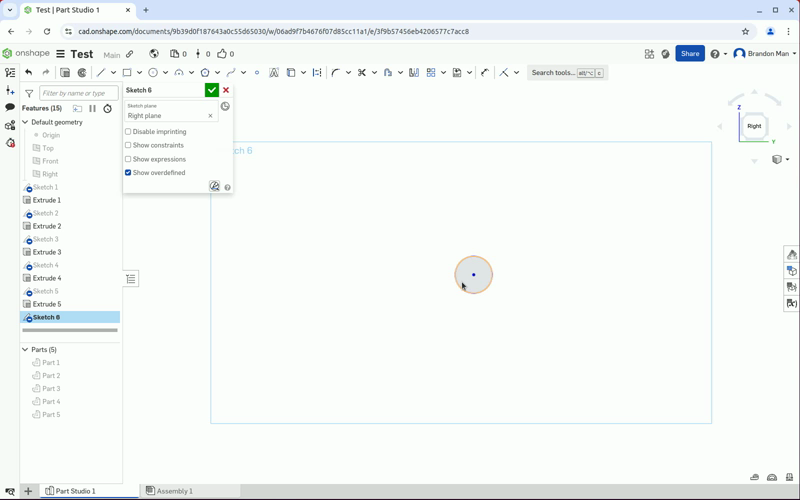
scroll(6)
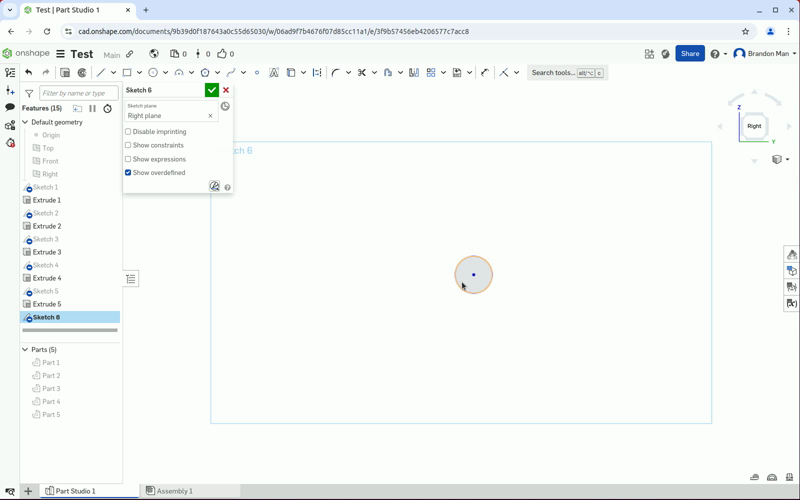
scroll(6)
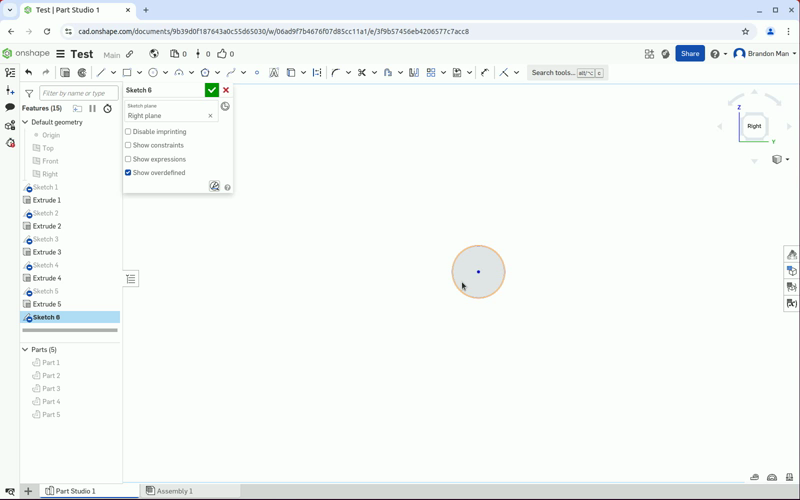
scroll(6)
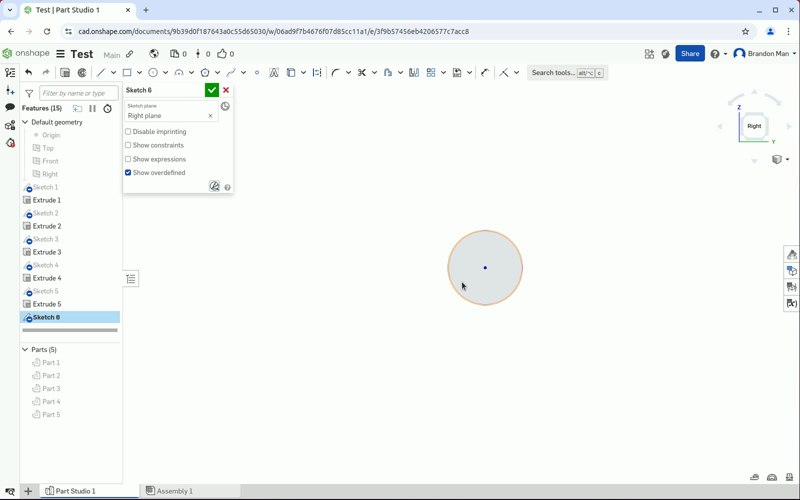
scroll(6)
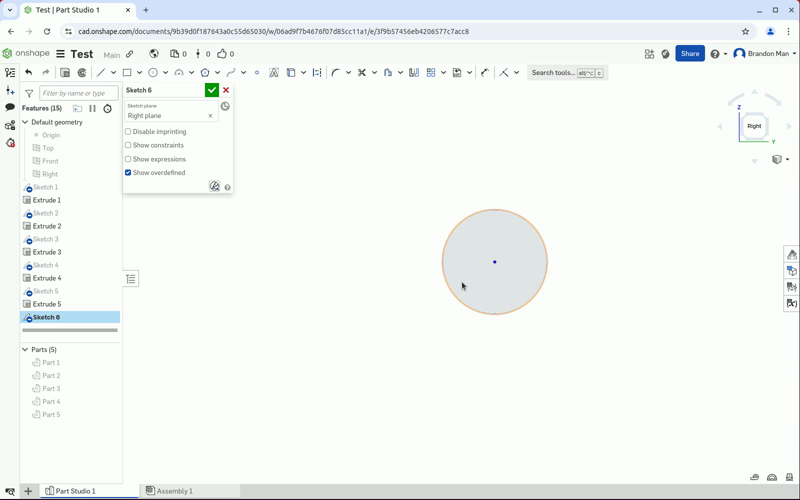
scroll(6)
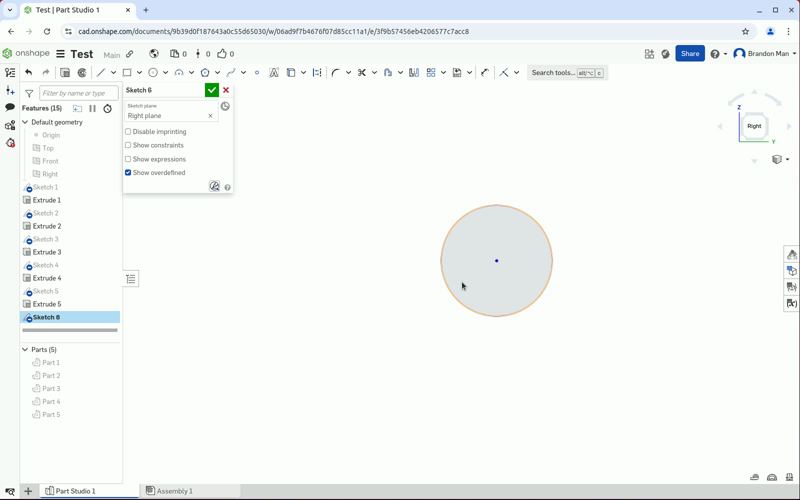
scroll(6)
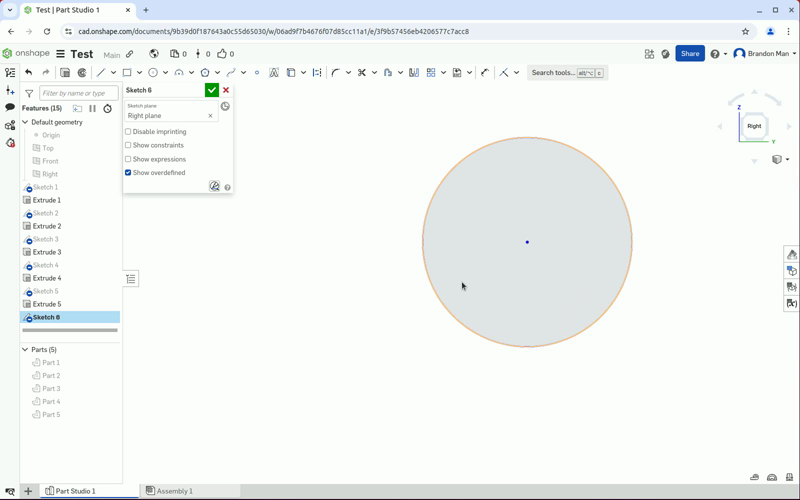
scroll(6)
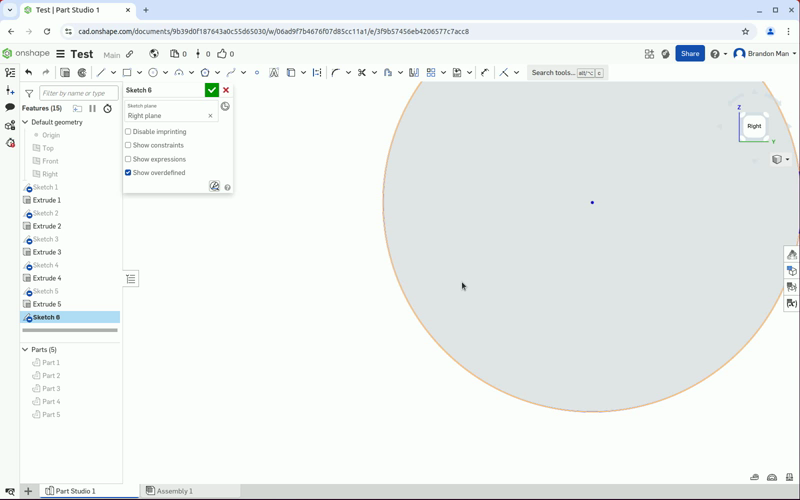
click(462, 281)
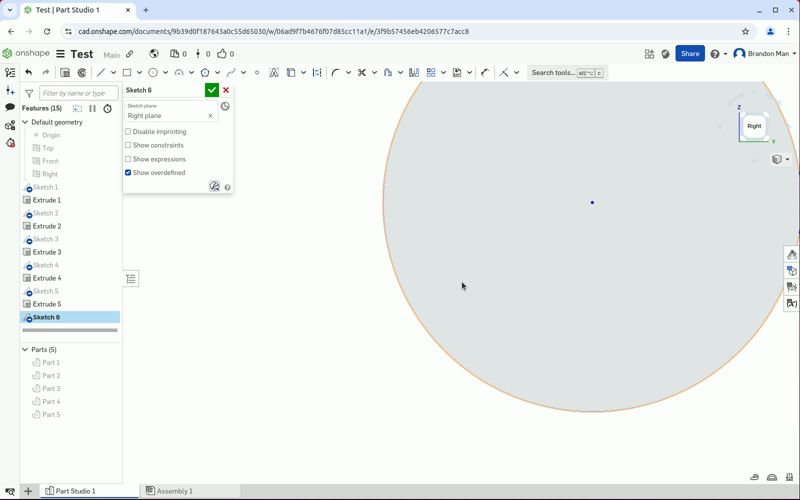
scroll(-6)
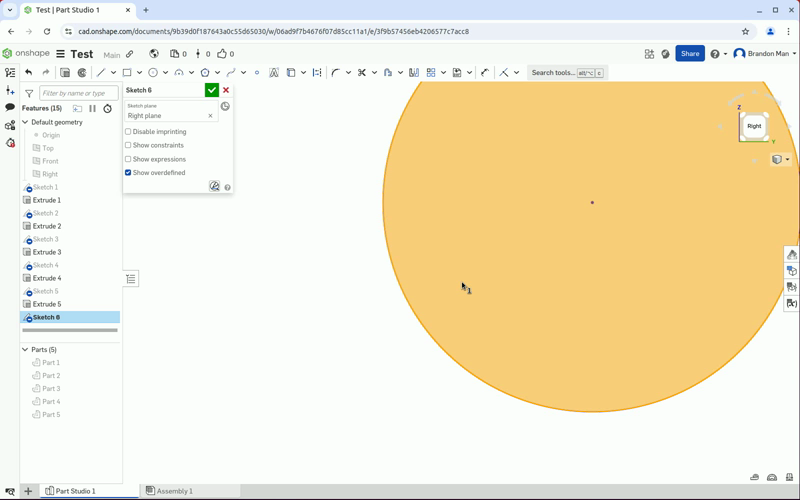
scroll(-6)
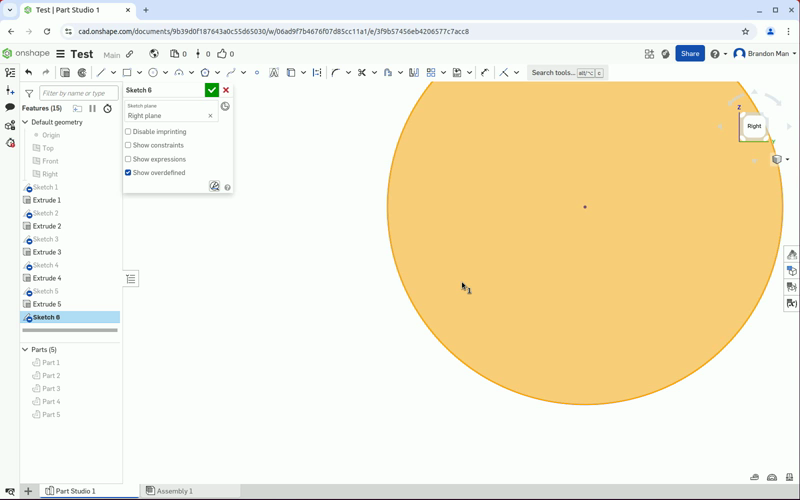
scroll(-6)
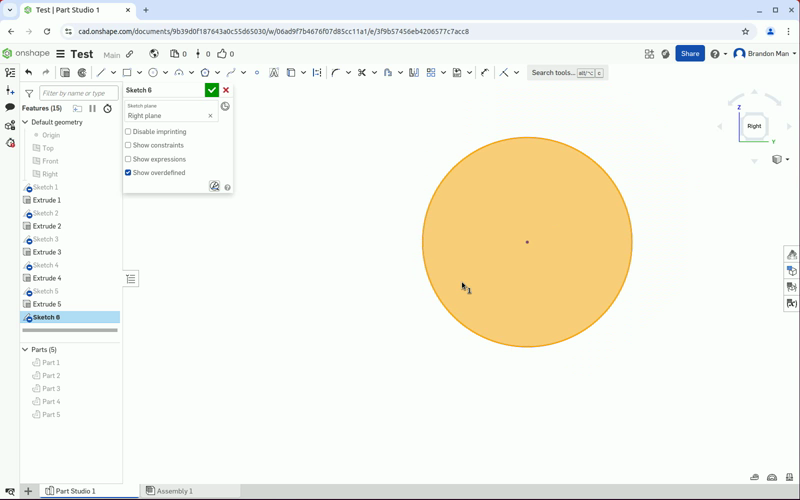
scroll(-6)
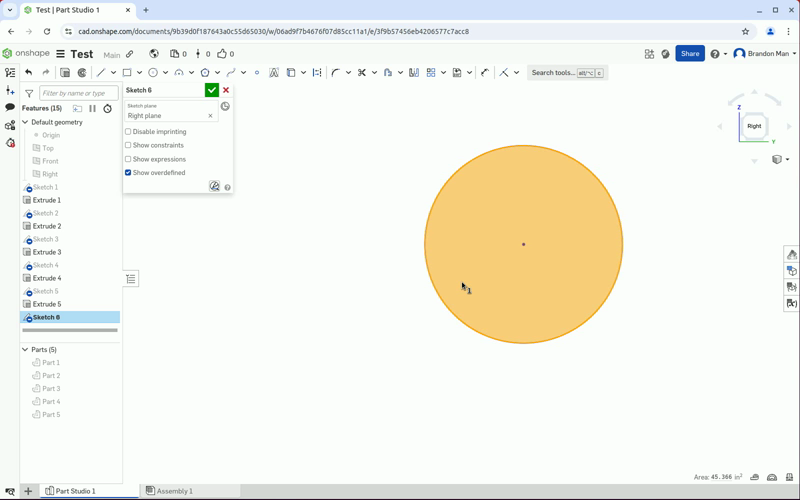
scroll(-6)
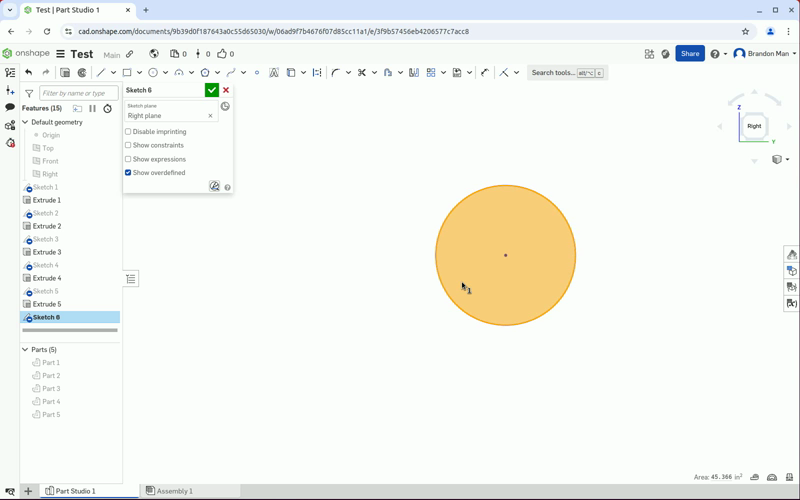
scroll(-6)
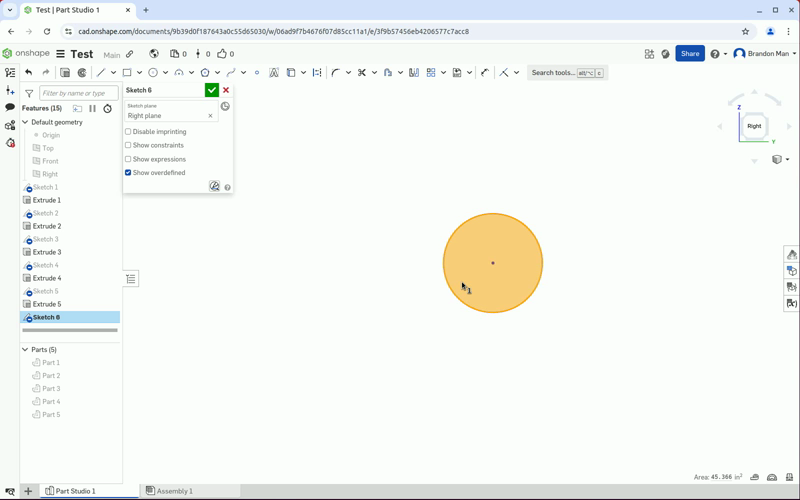
scroll(-6)
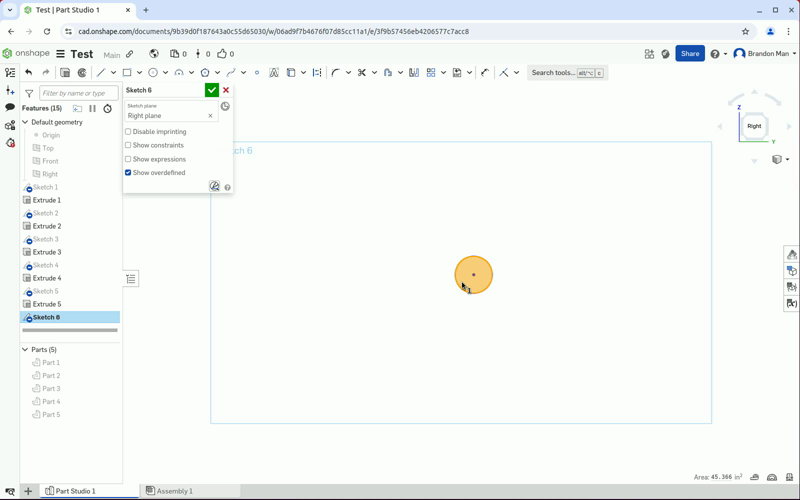
mouse_move(73, 352)
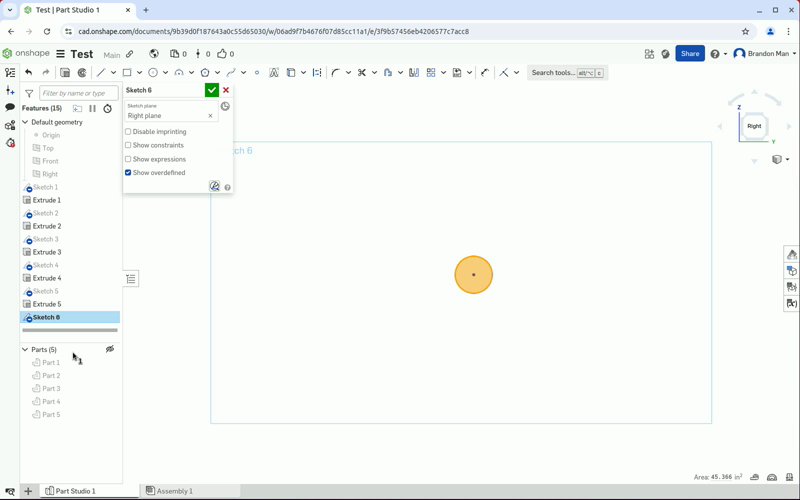
key(shift+y)
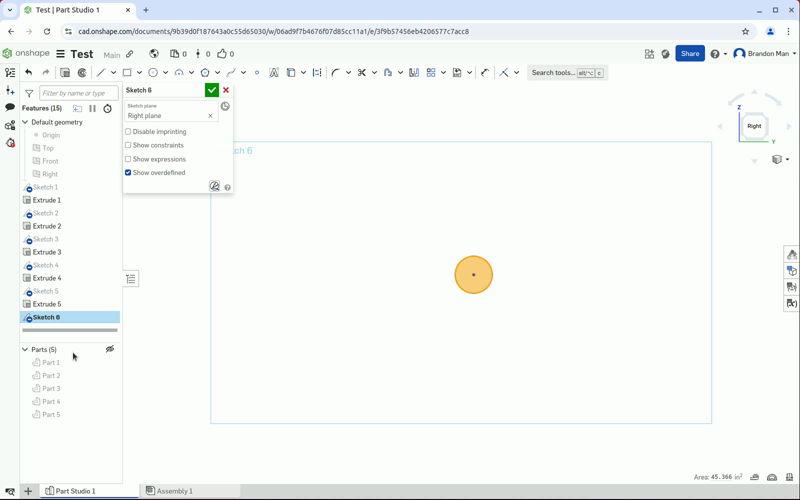
key(shift+e)
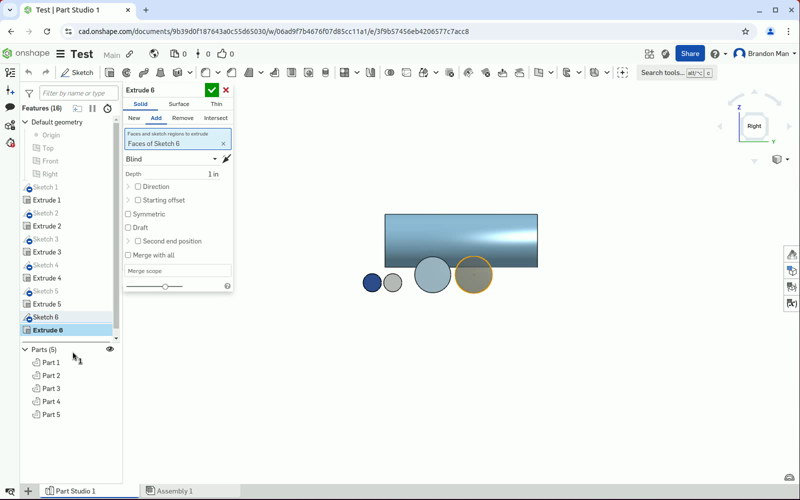
mouse_move(143, 106)
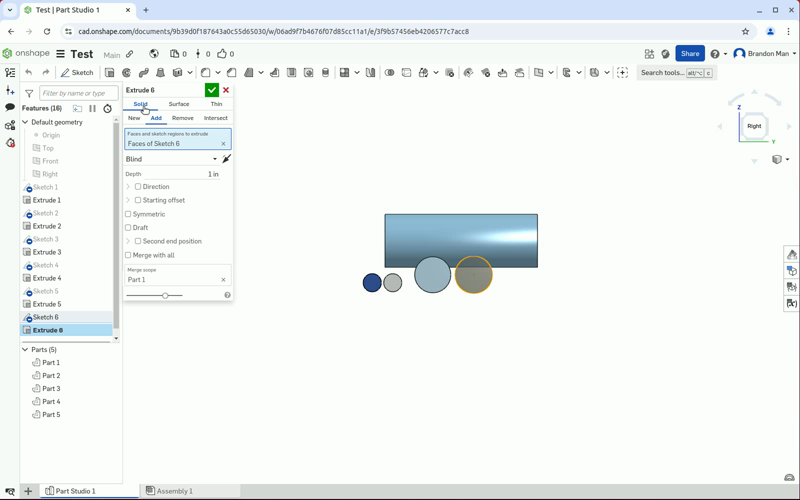
click(143, 106)
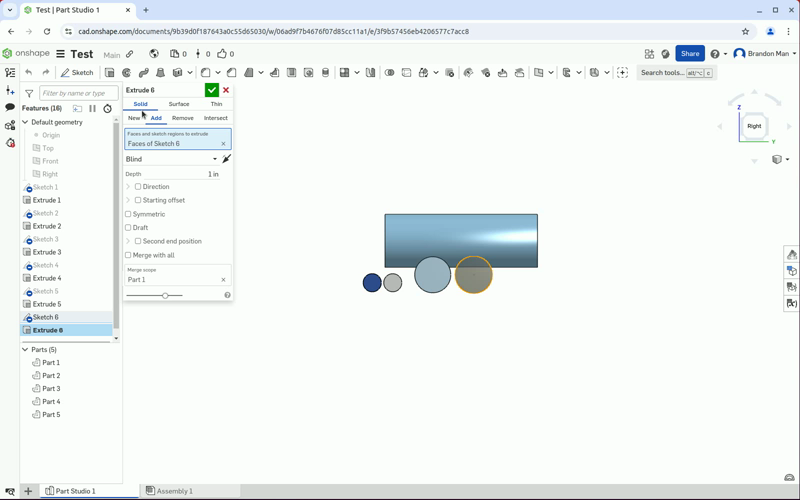
mouse_move(137, 120)
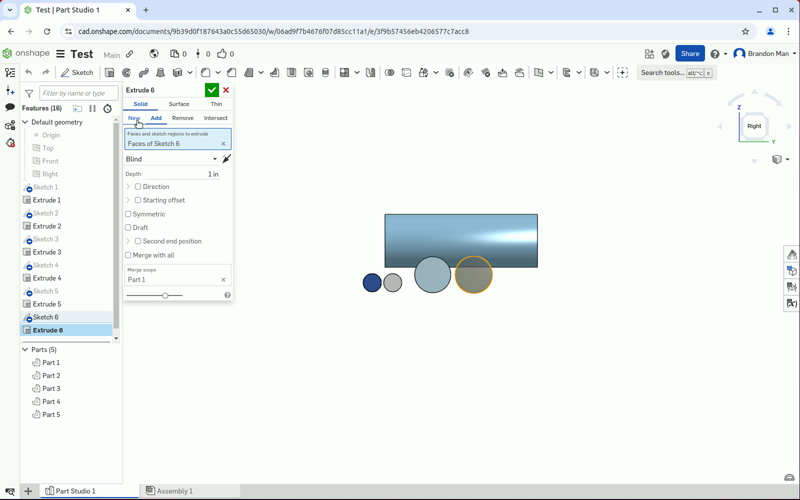
click(137, 120)
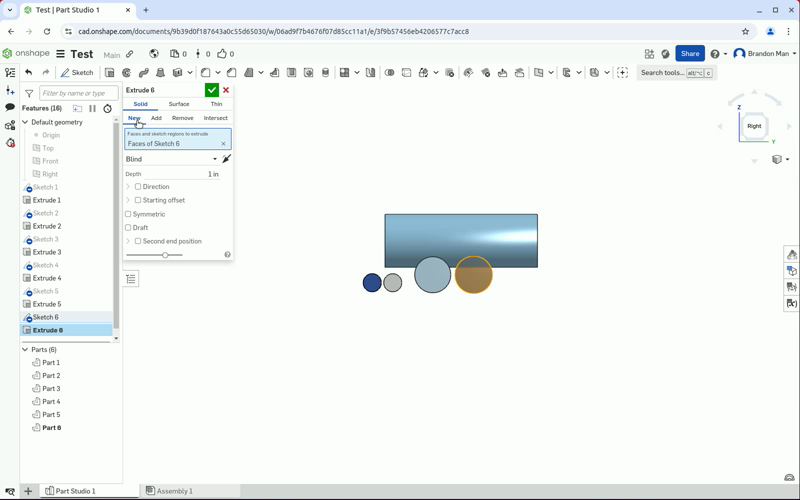
key(tab, 4)
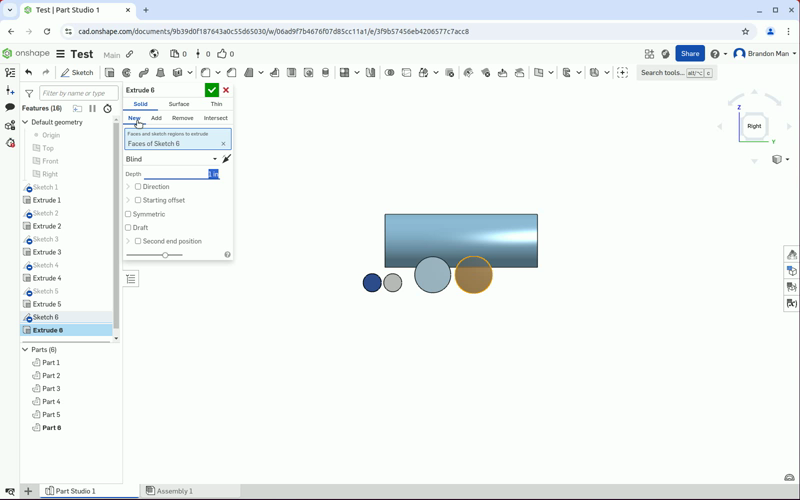
text(7.221)
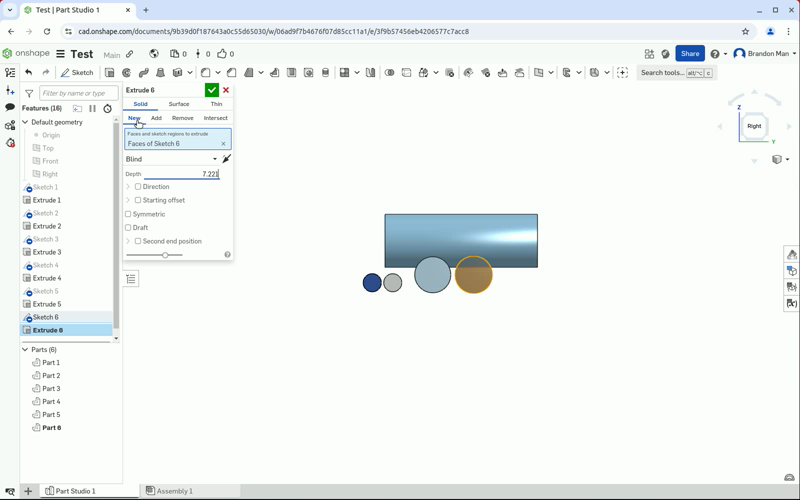
key(enter)
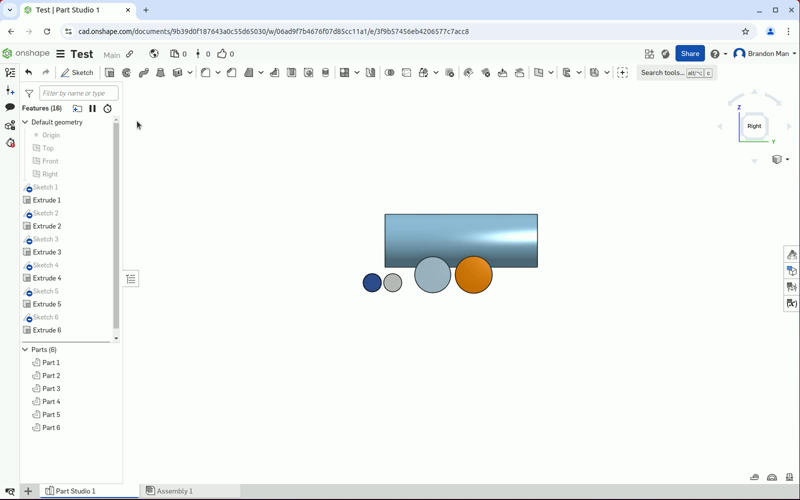
key(shift+h)
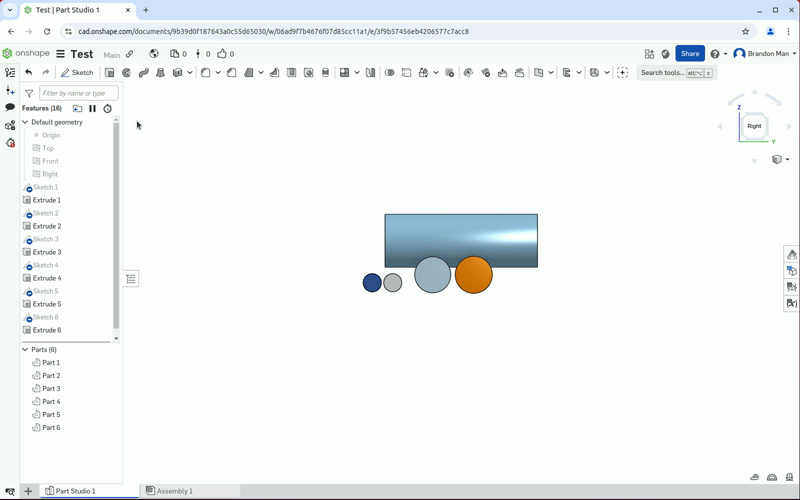
key(shift+h)
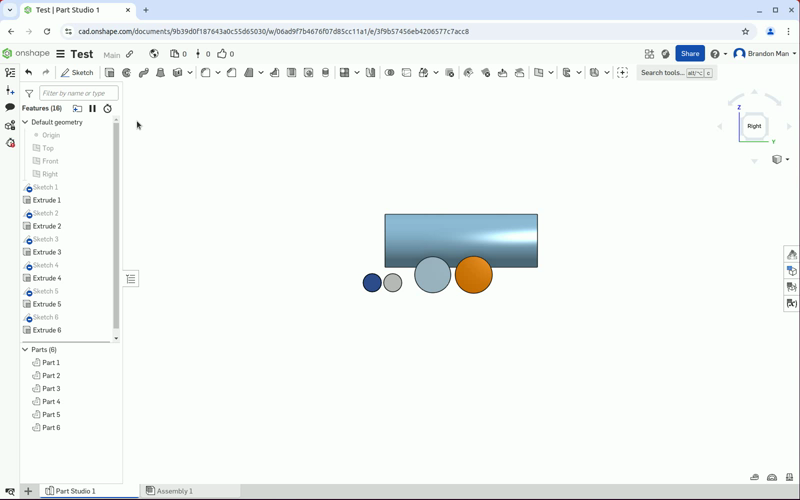
mouse_move(69, 189)
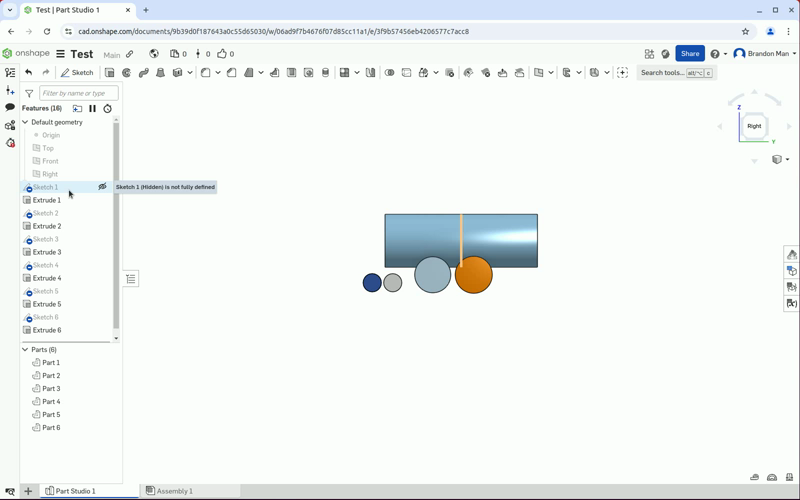
click(69, 189)
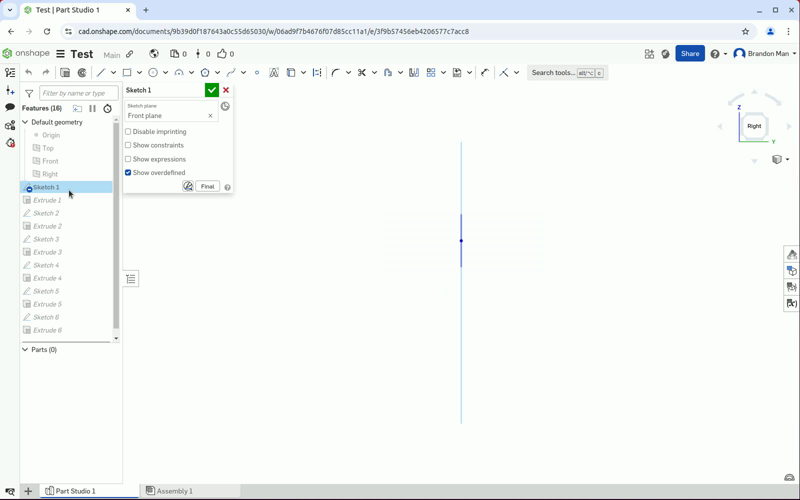
mouse_move(229, 92)
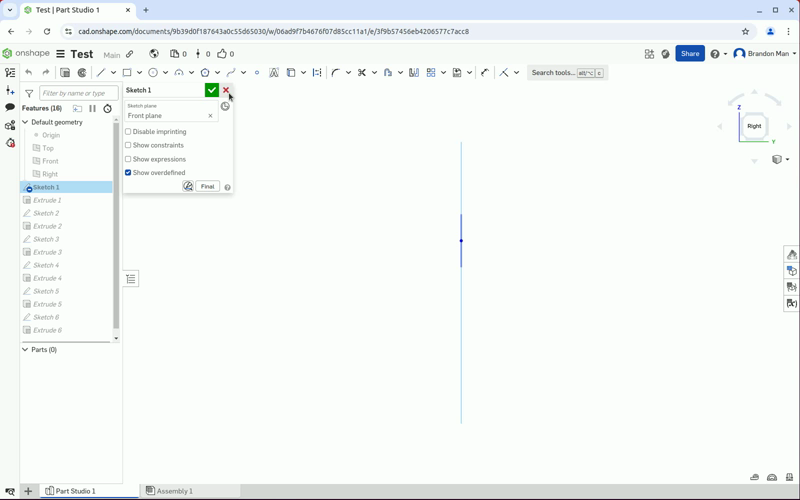
click(229, 92)
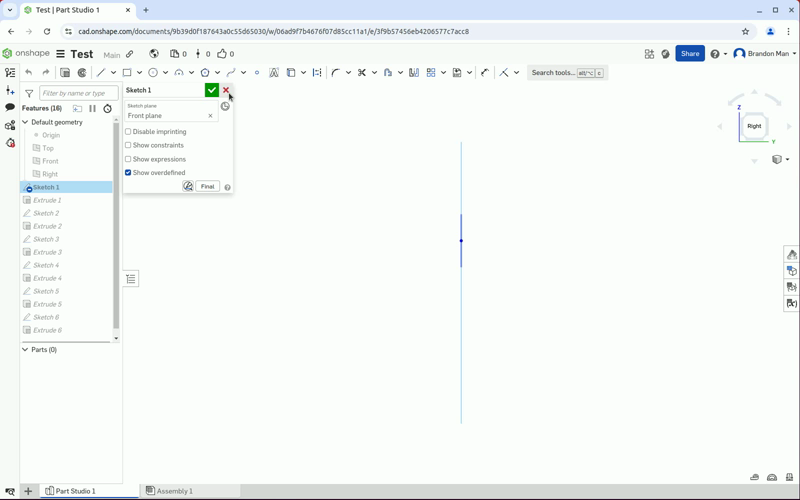
key(shift+s)
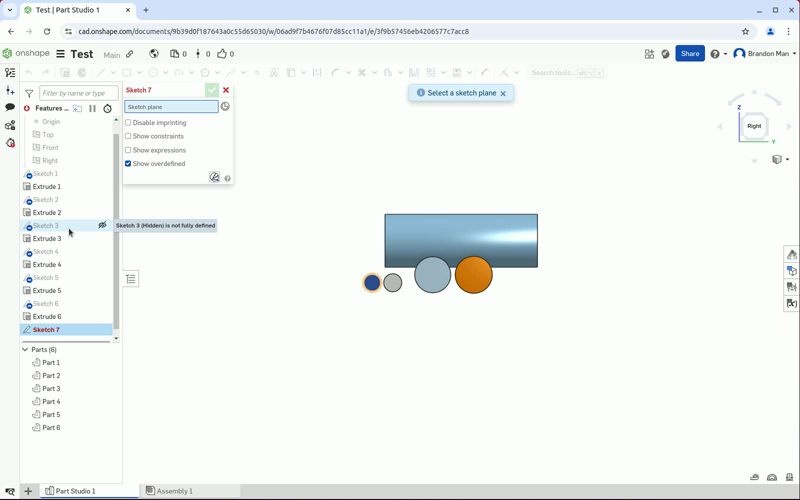
scroll(3)
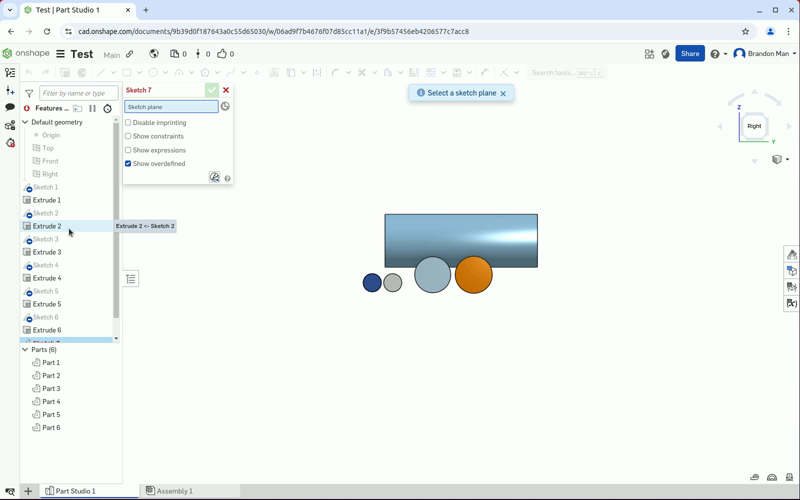
mouse_move(69, 176)
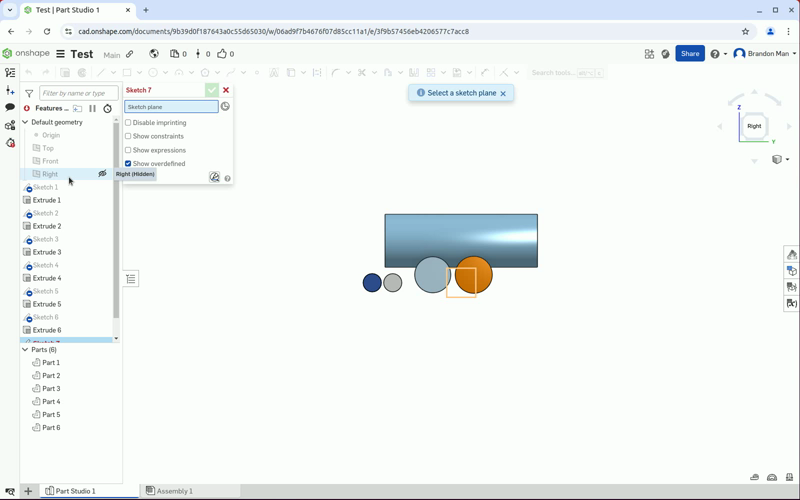
click(69, 176)
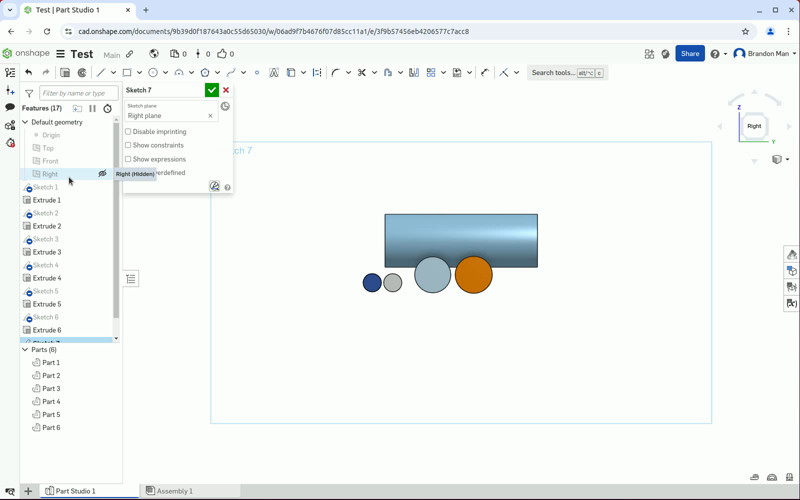
mouse_move(73, 352)
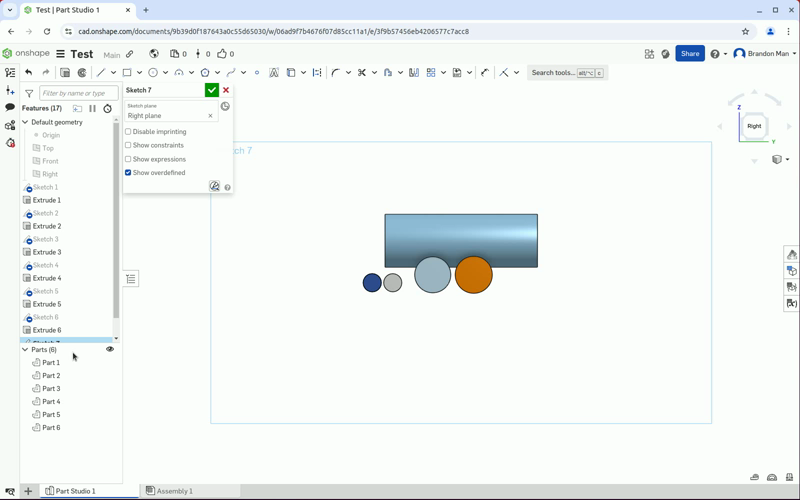
key(y)
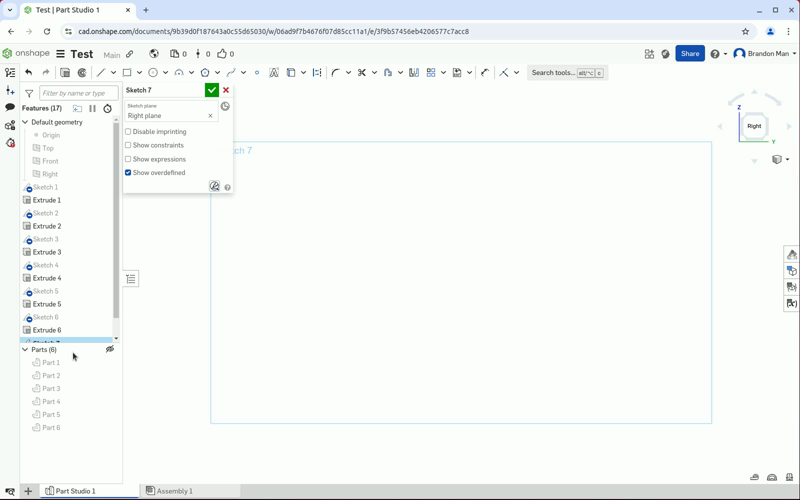
key(c)
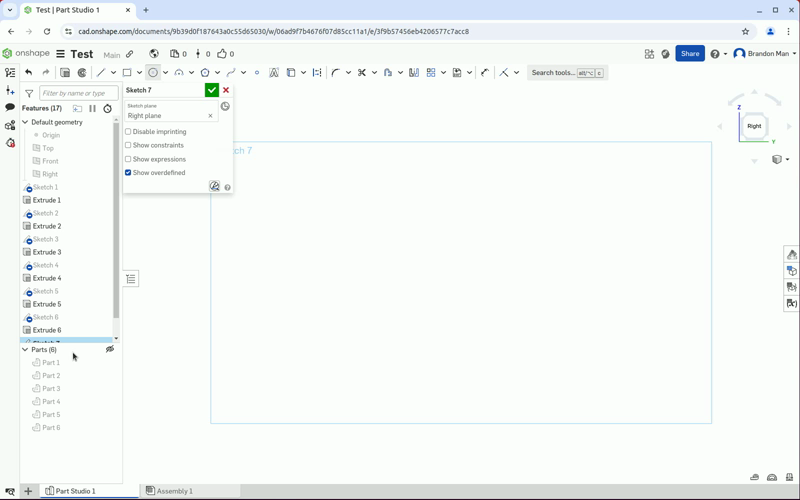
key_down(shift)
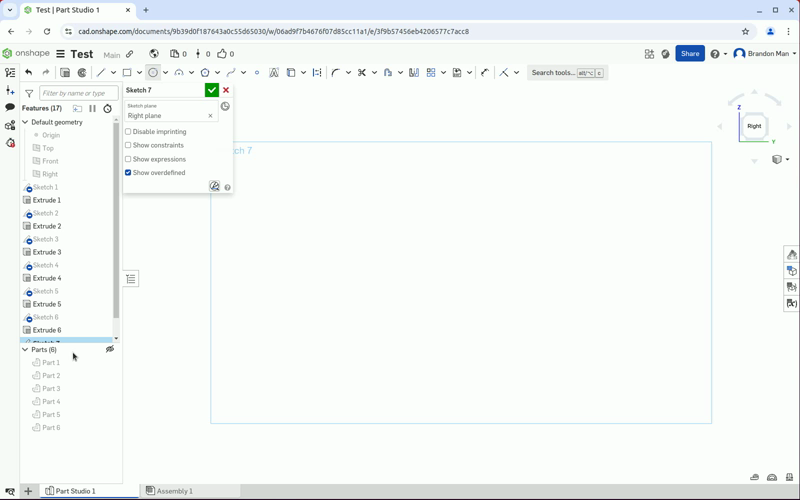
mouse_move(514, 274)
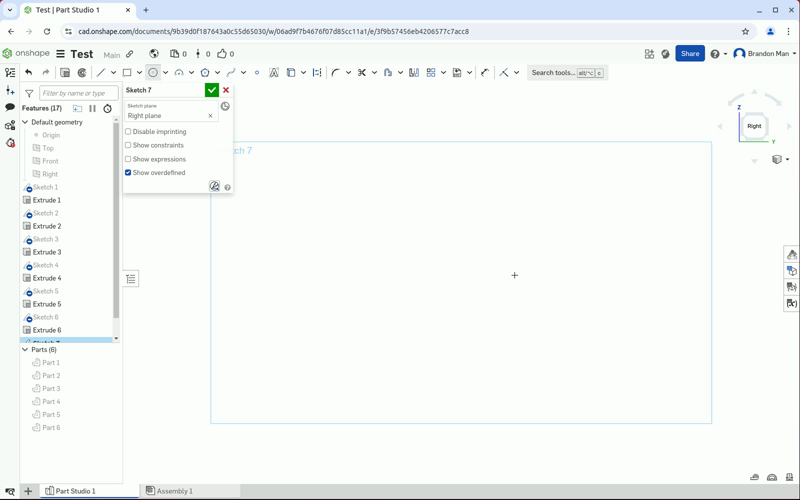
click(514, 274)
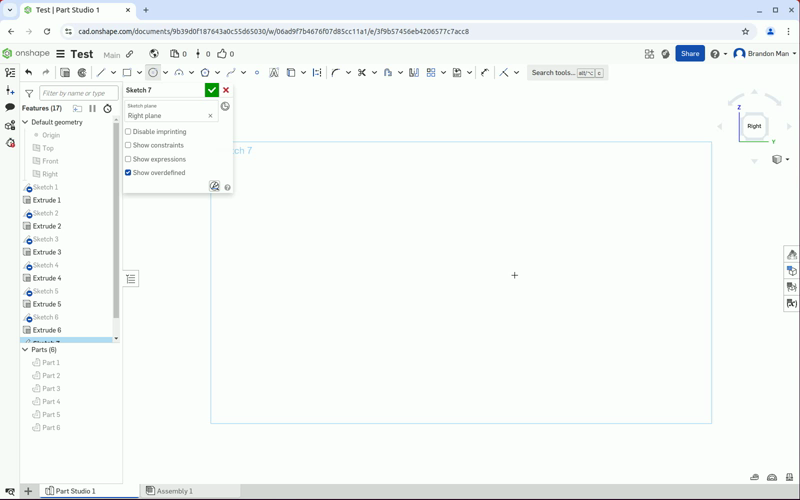
key_up(shift)
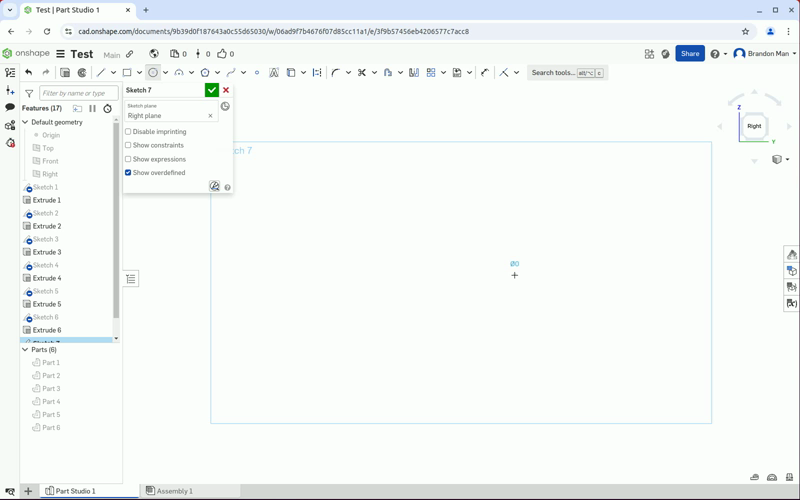
mouse_move(533, 274)
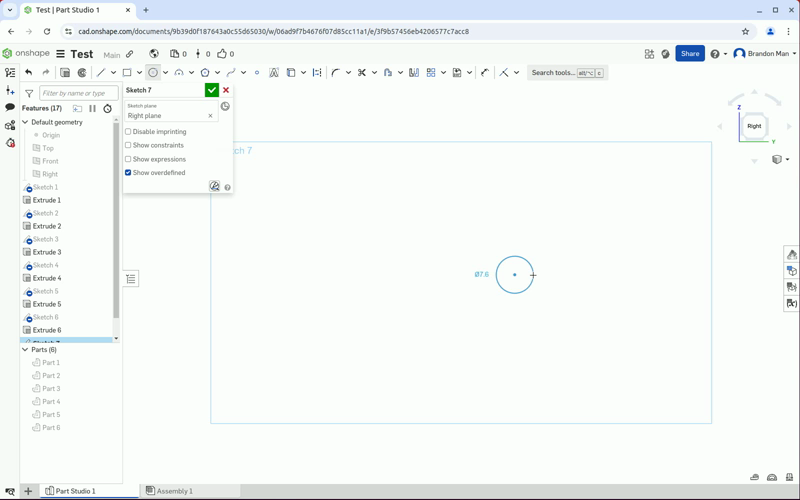
click(533, 274)
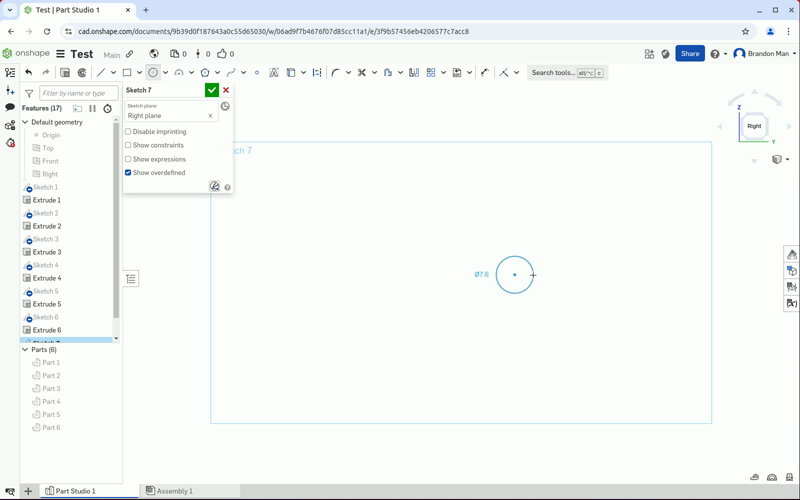
key(esc)
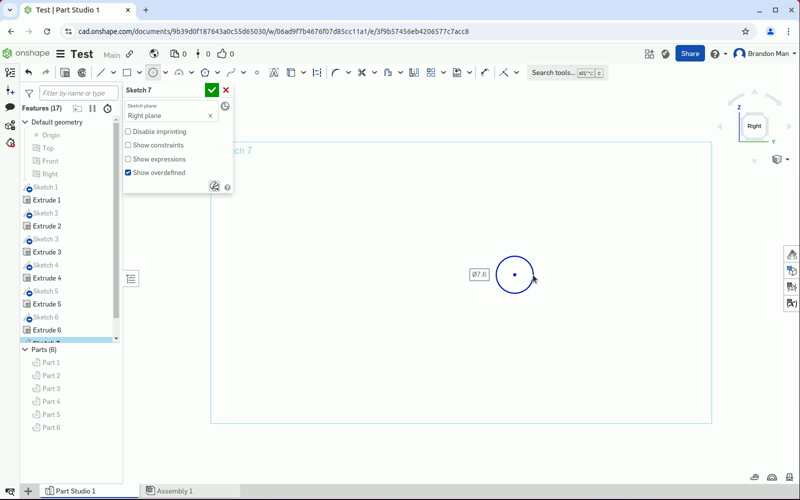
mouse_move(510, 286)
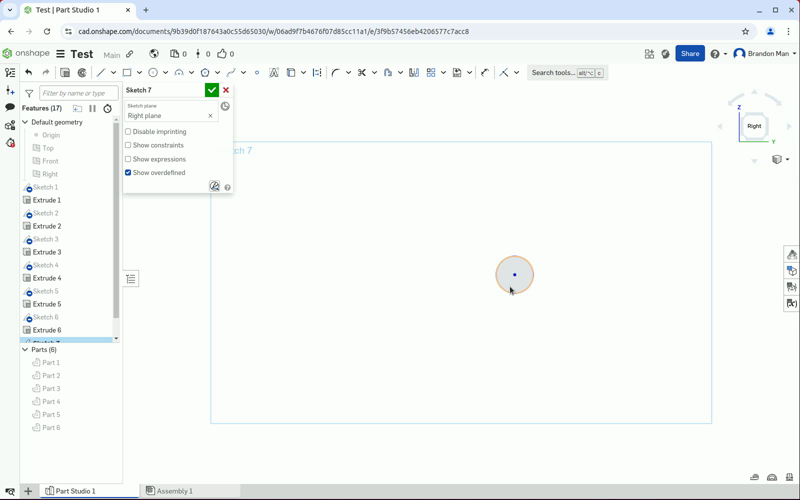
scroll(6)
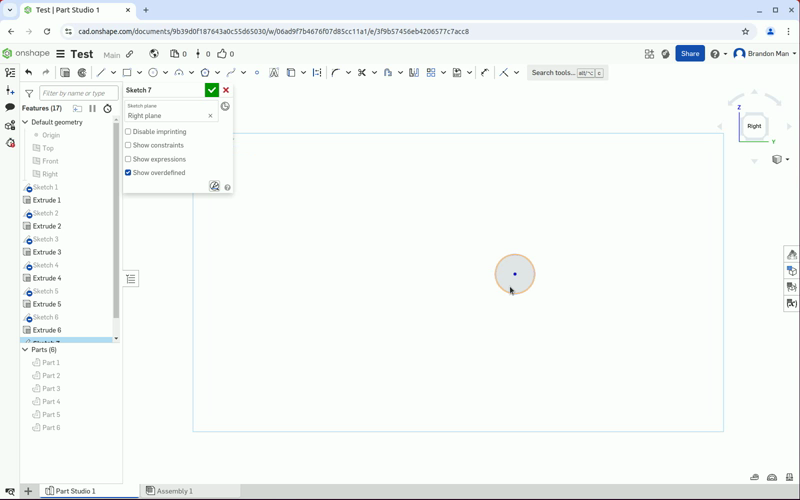
scroll(6)
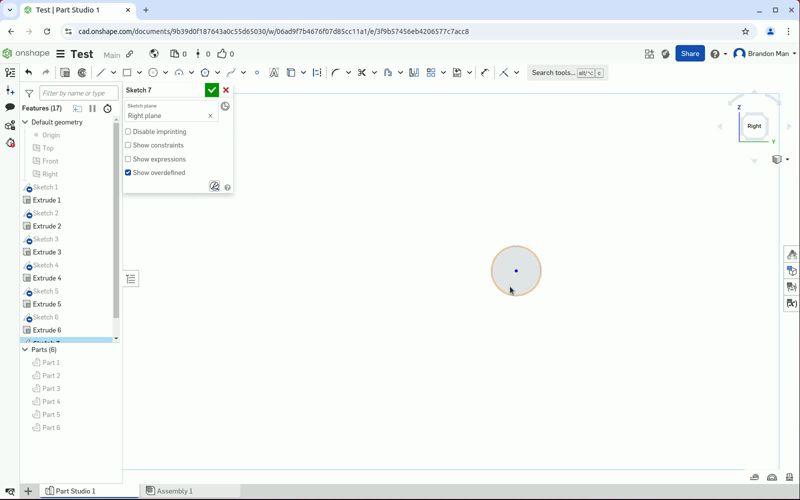
scroll(6)
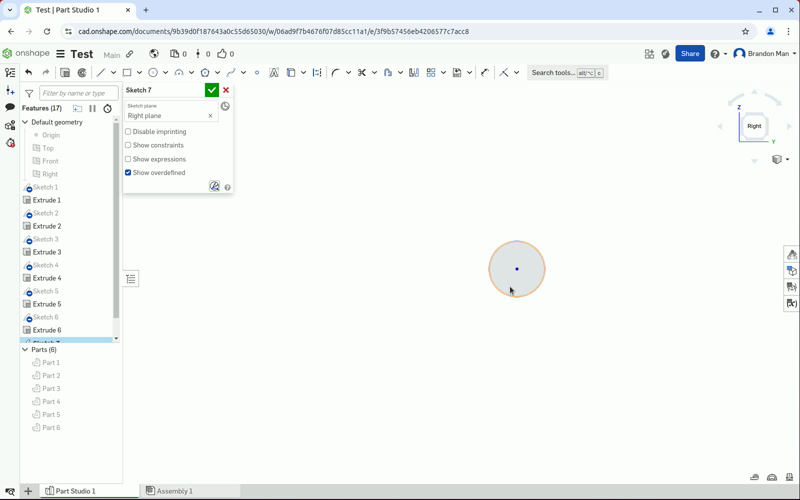
scroll(6)
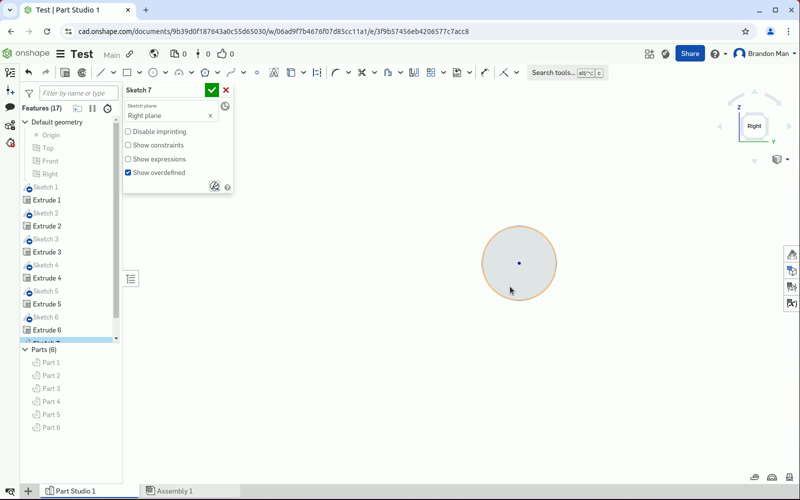
scroll(6)
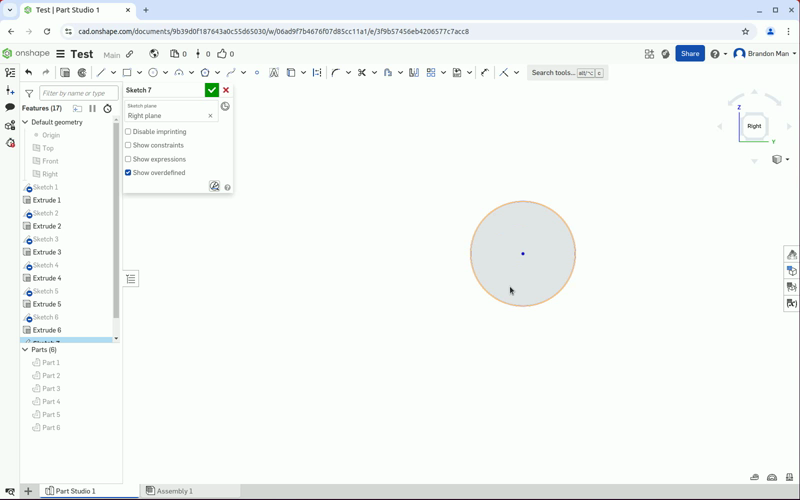
scroll(6)
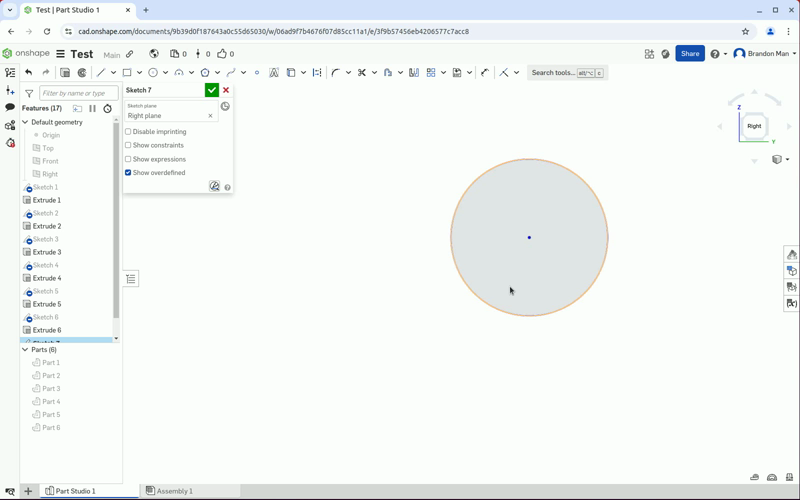
scroll(6)
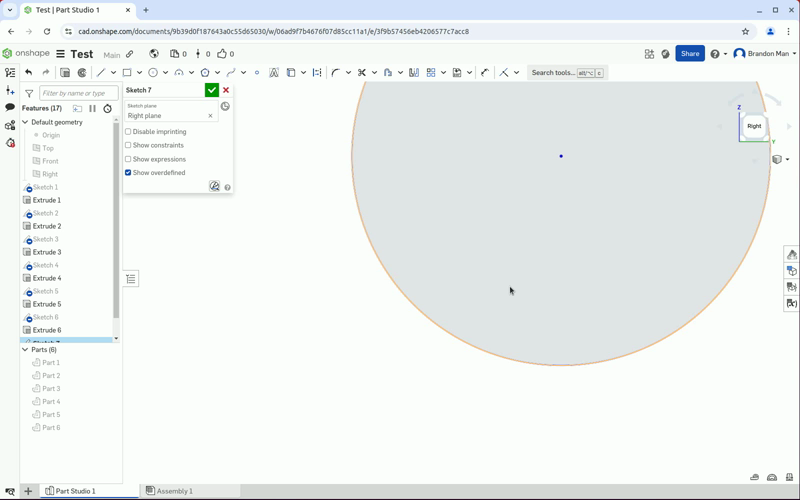
click(510, 286)
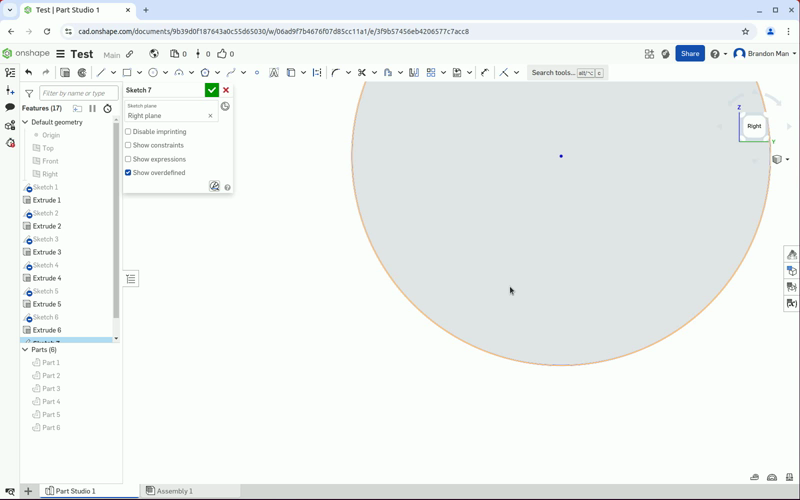
scroll(-6)
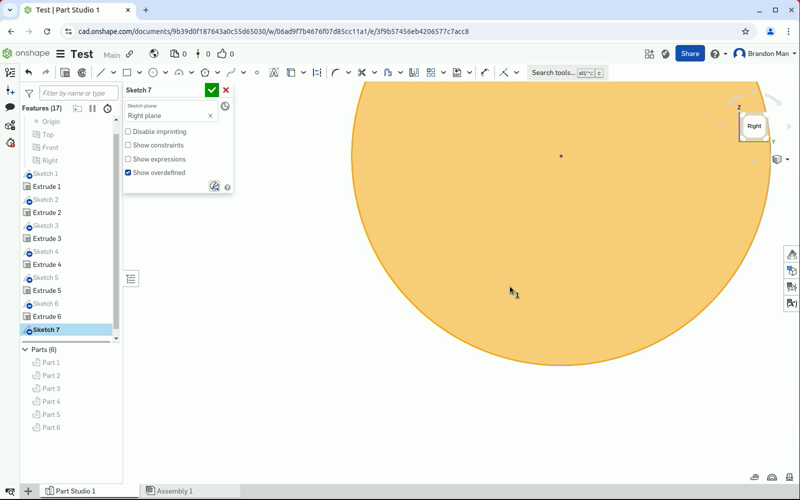
scroll(-6)
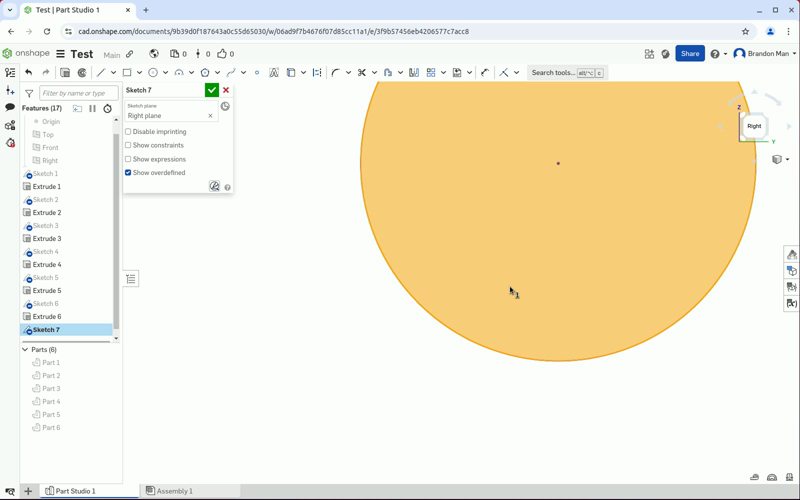
scroll(-6)
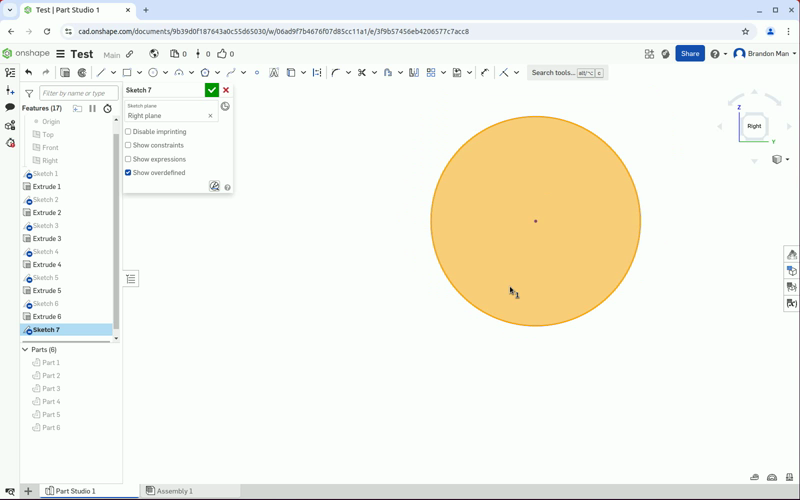
scroll(-6)
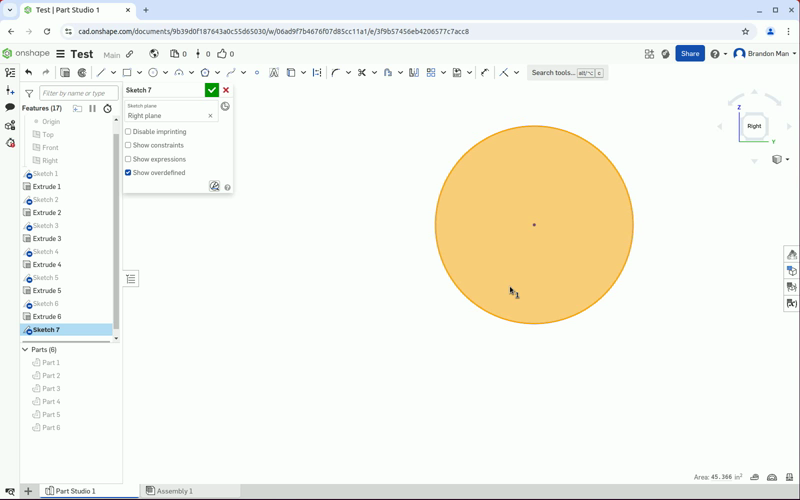
scroll(-6)
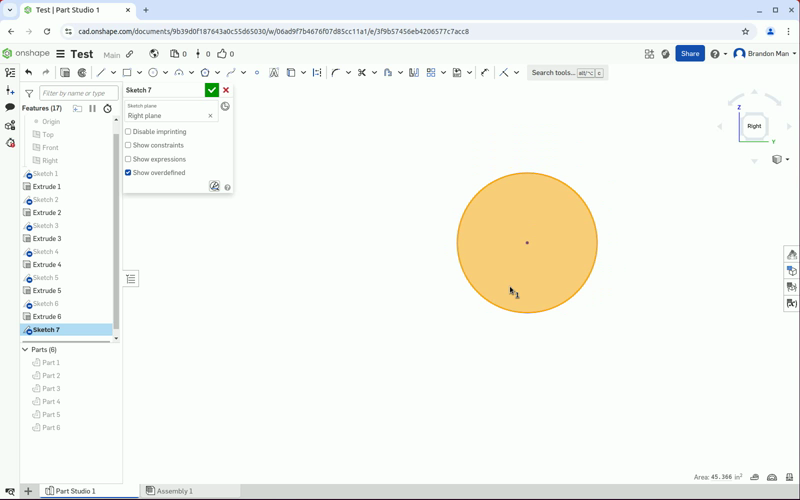
scroll(-6)
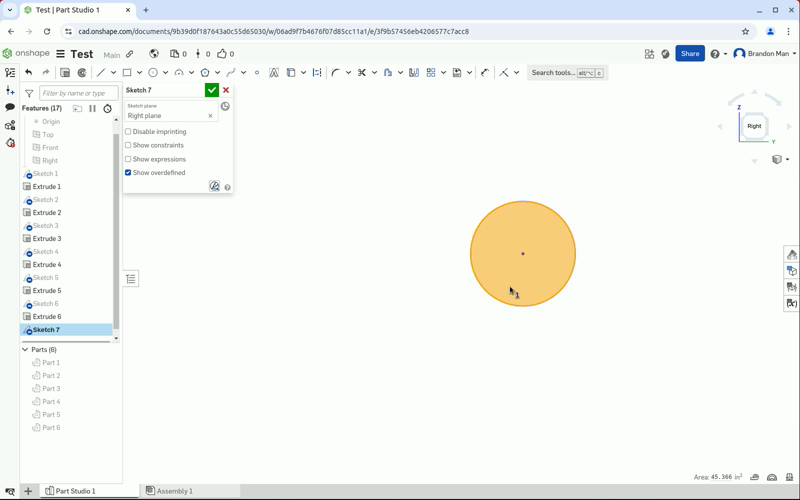
scroll(-6)
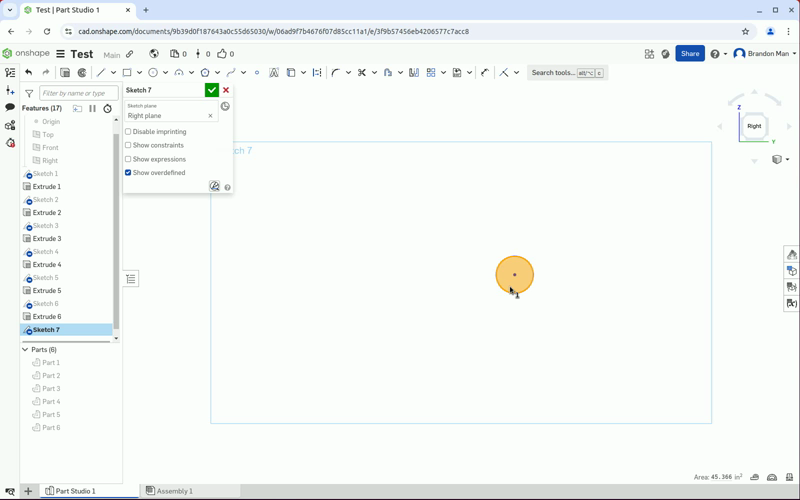
mouse_move(73, 352)
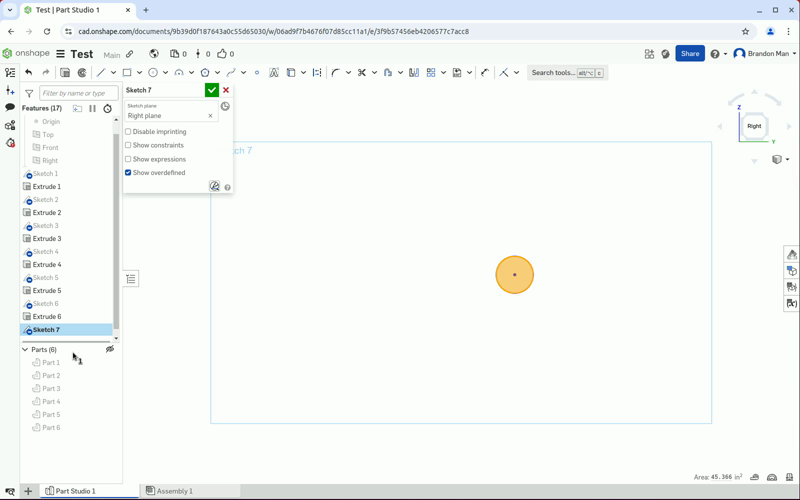
key(shift+y)
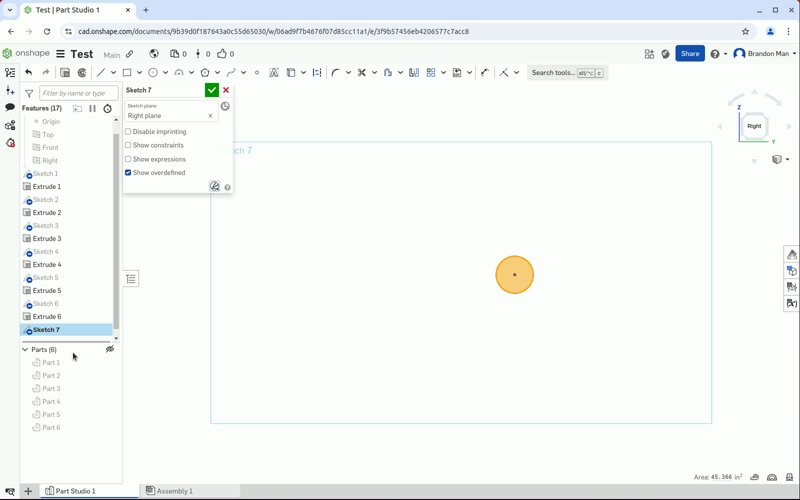
key(shift+e)
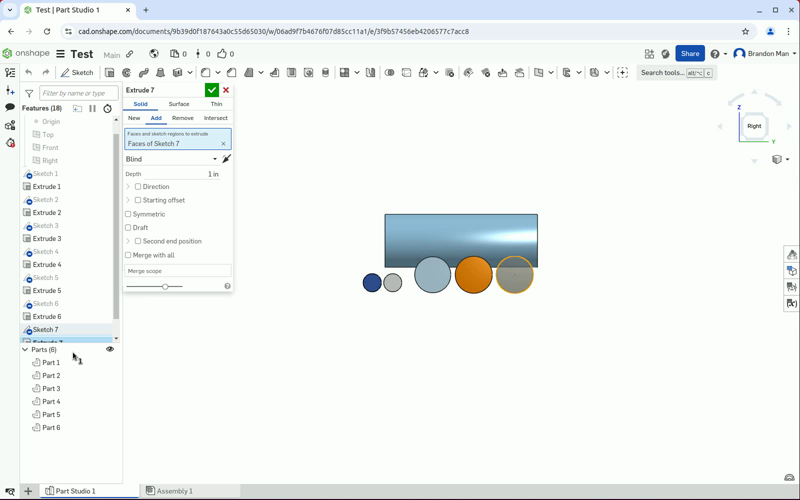
mouse_move(143, 106)
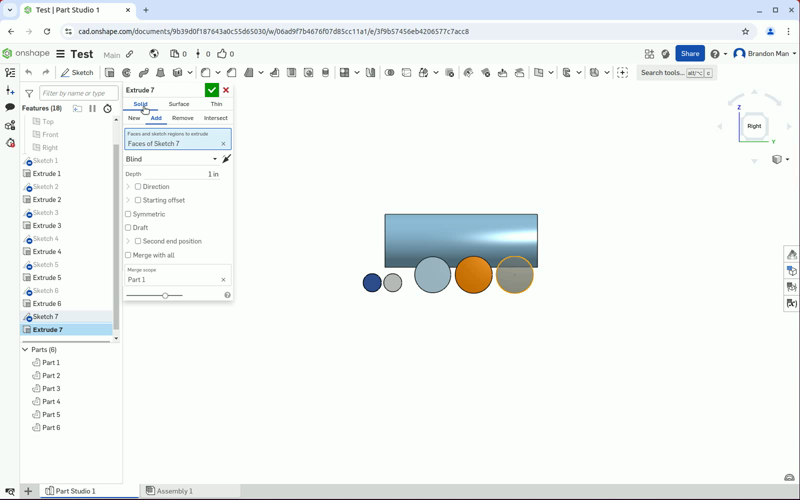
click(143, 106)
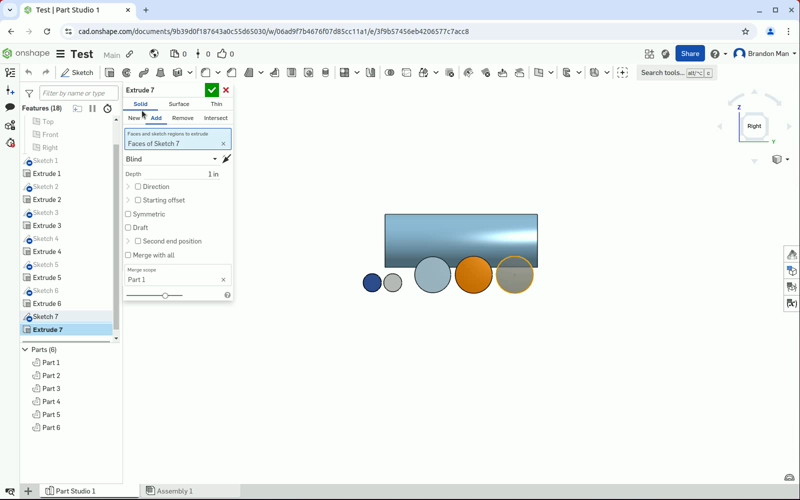
mouse_move(137, 120)
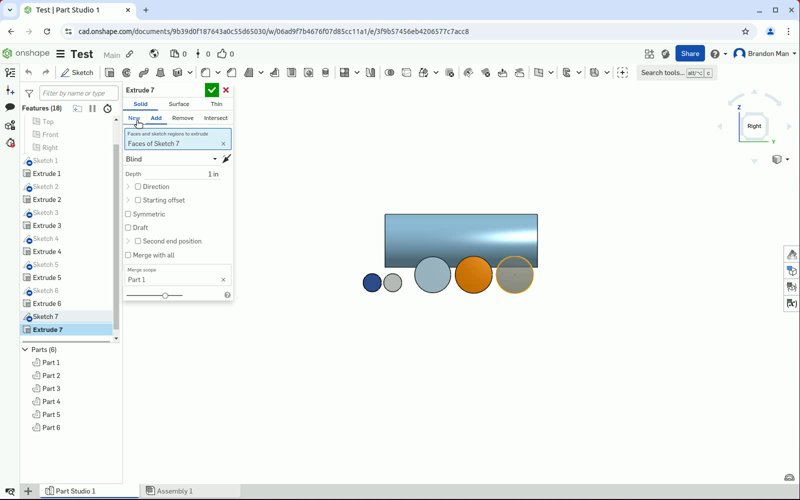
click(137, 120)
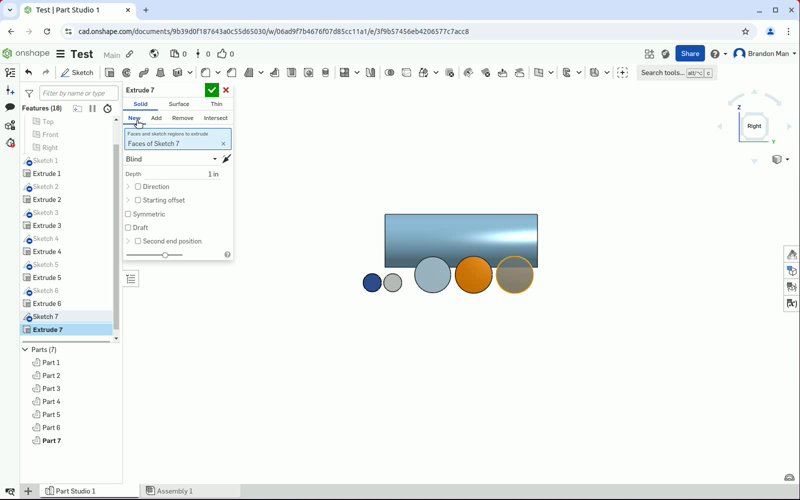
key(tab, 4)
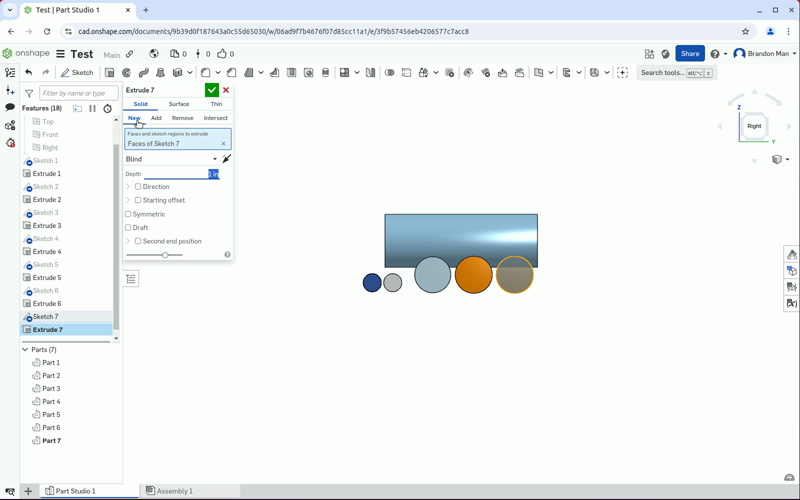
text(7.221)
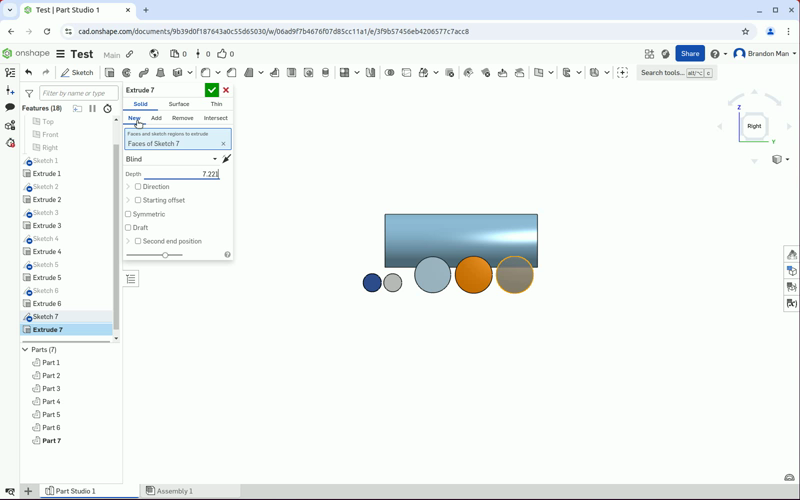
key(enter)
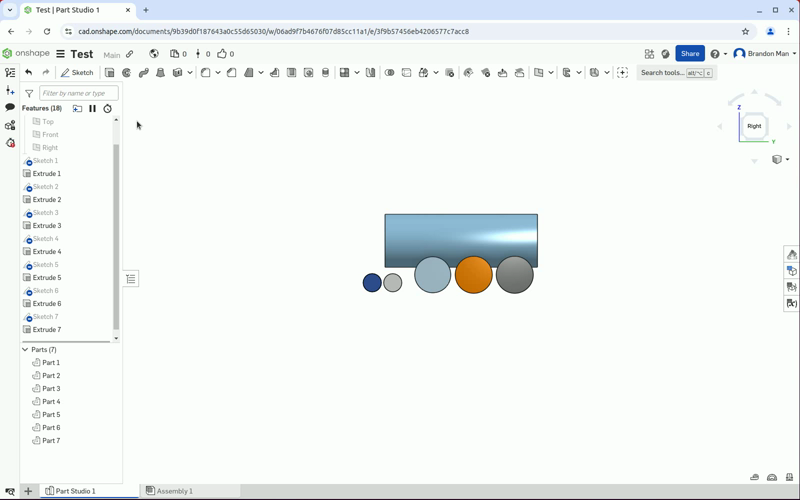
key(shift+h)
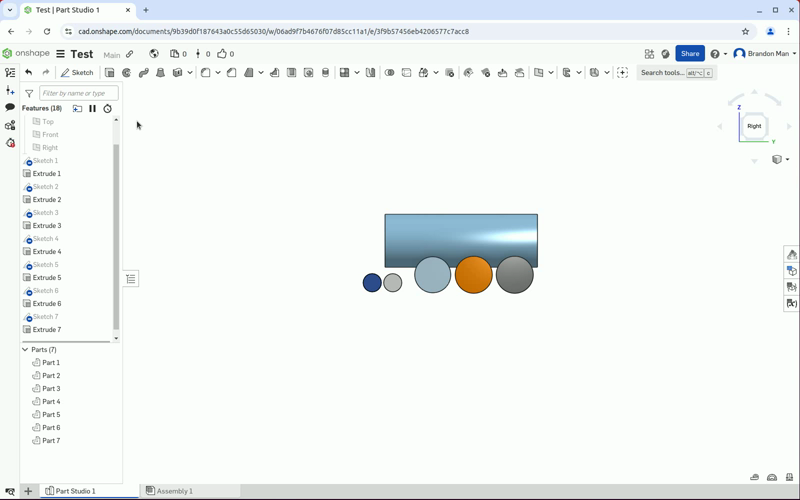
key(shift+h)
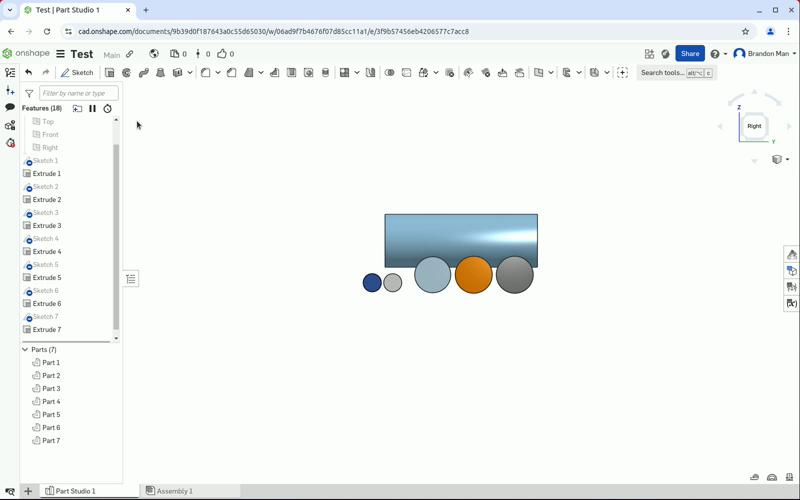
mouse_move(69, 163)
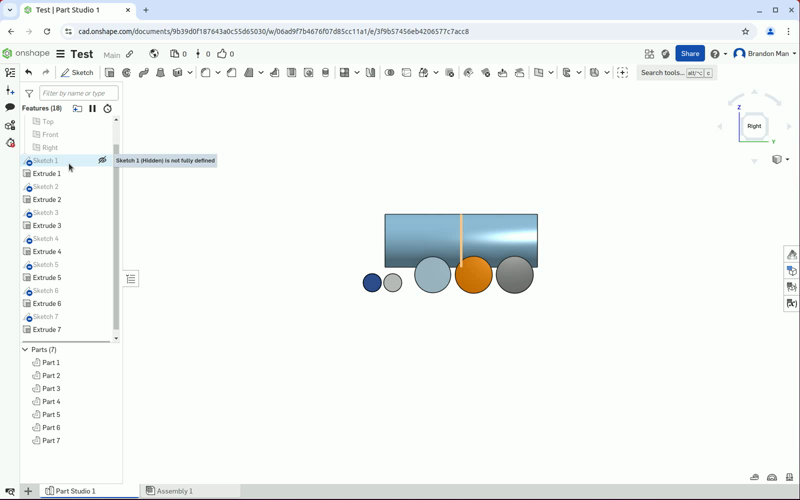
click(69, 163)
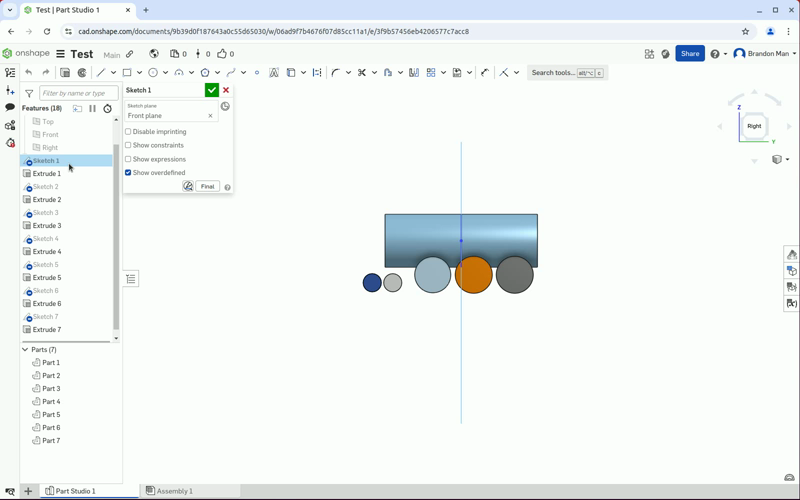
mouse_move(229, 92)
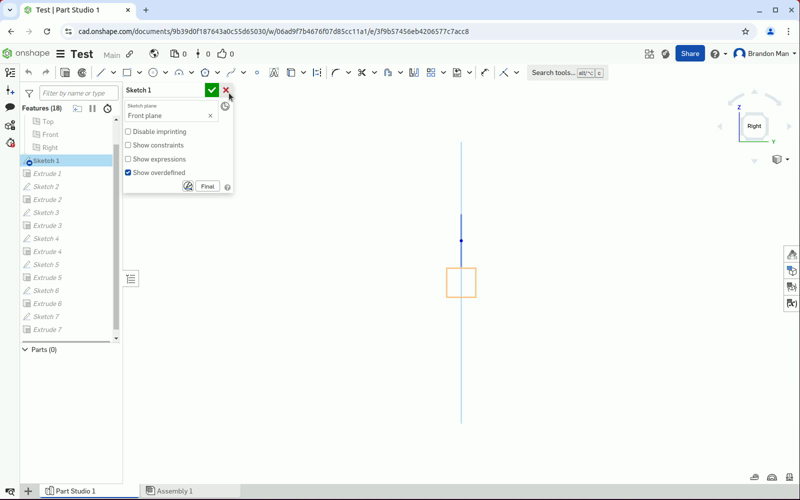
click(229, 92)
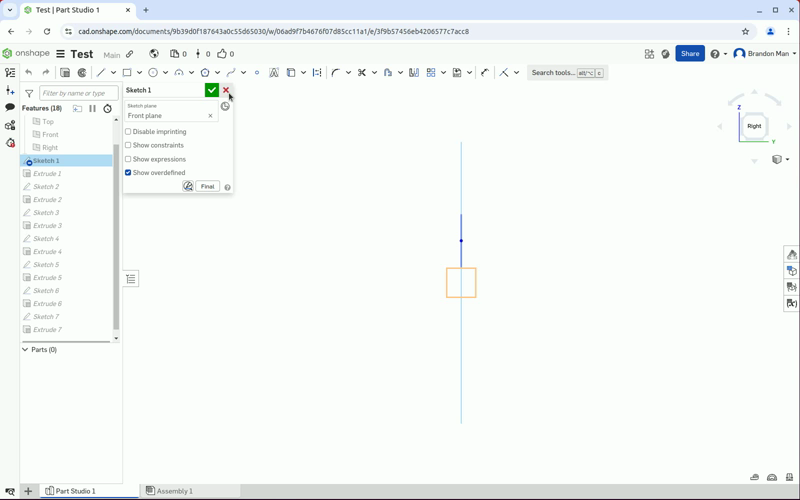
key(shift+s)
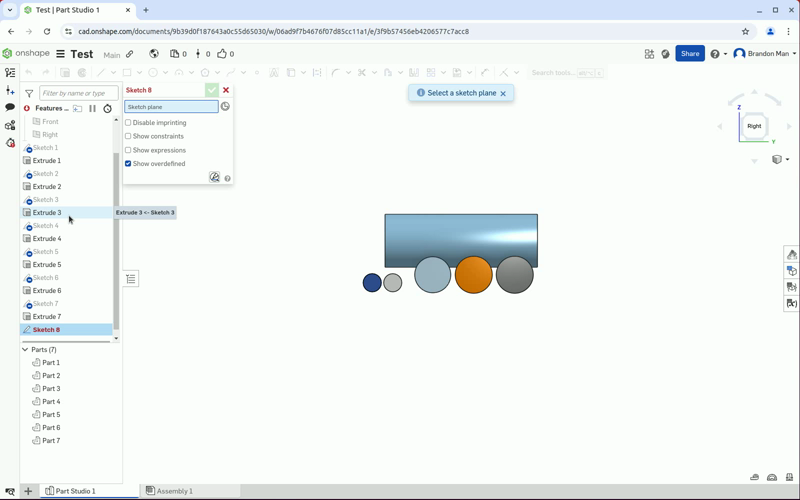
scroll(3)
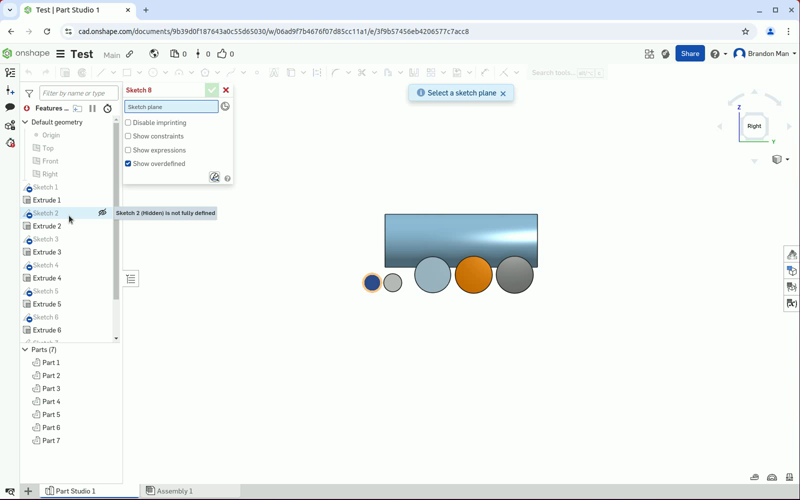
mouse_move(69, 176)
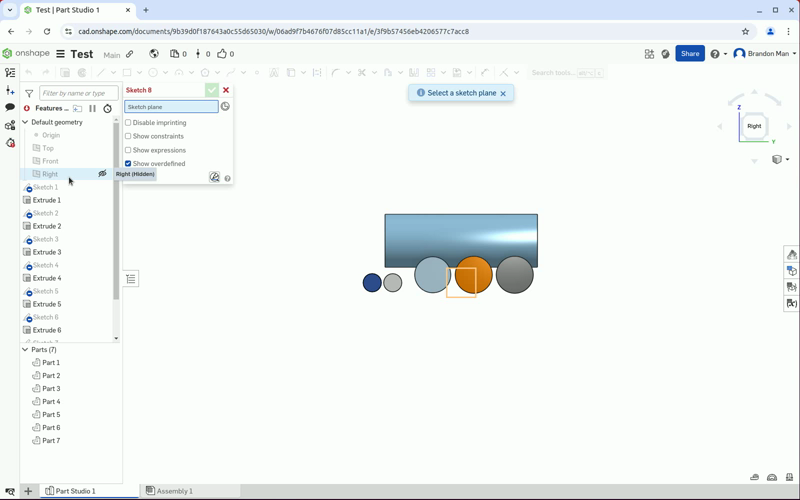
click(69, 176)
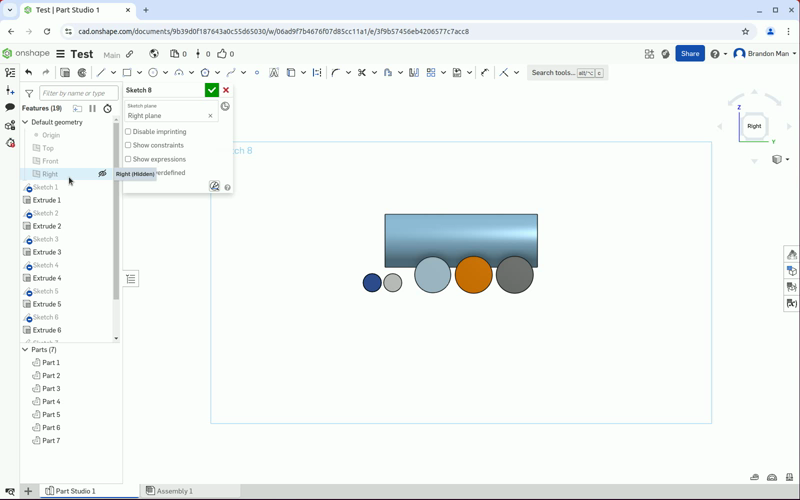
mouse_move(73, 352)
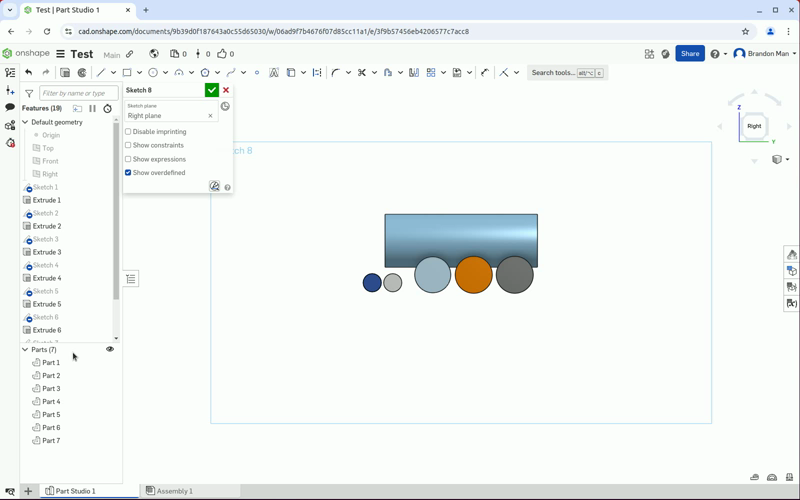
key(y)
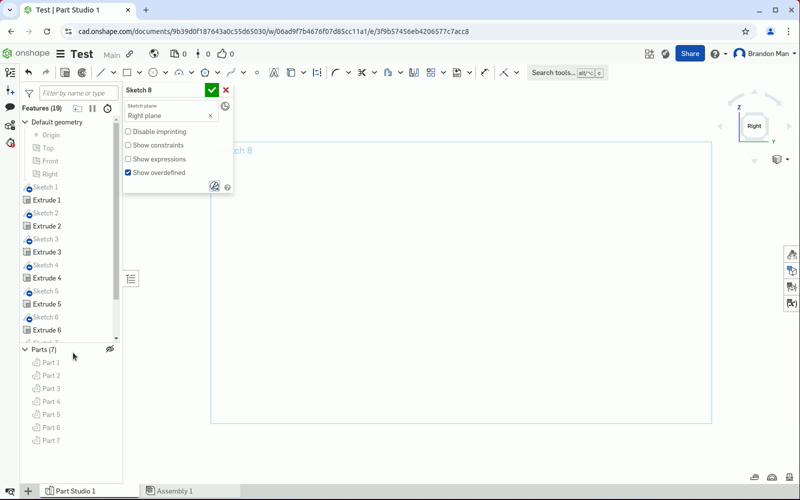
key(c)
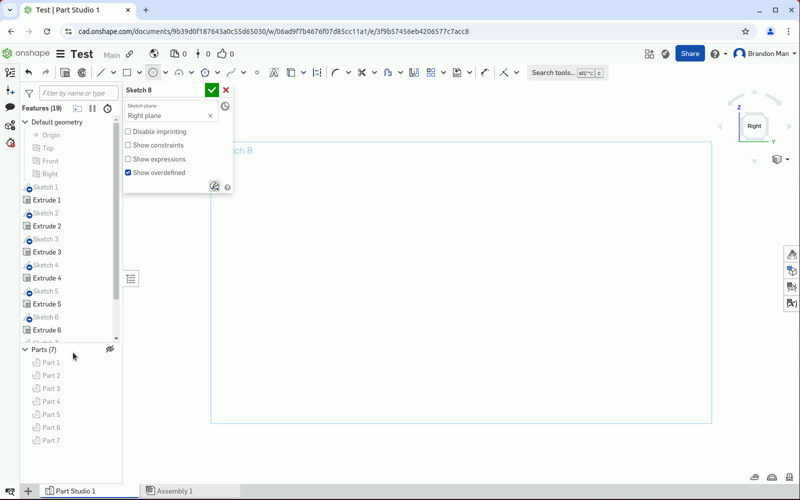
key_down(shift)
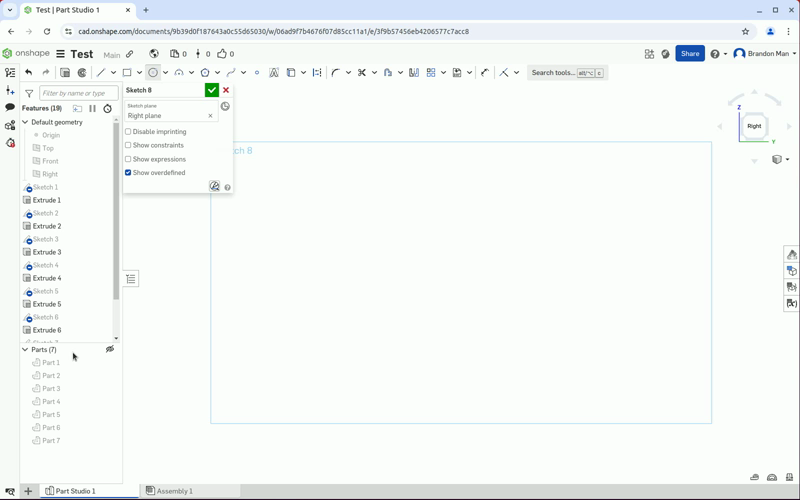
mouse_move(564, 282)
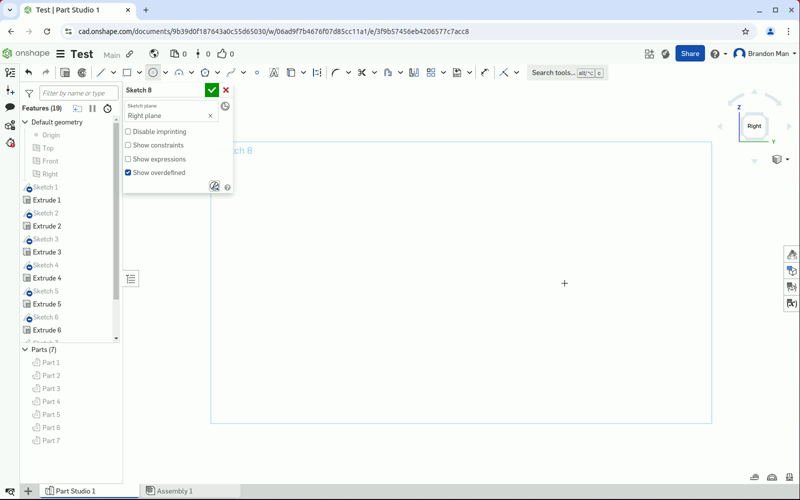
click(564, 282)
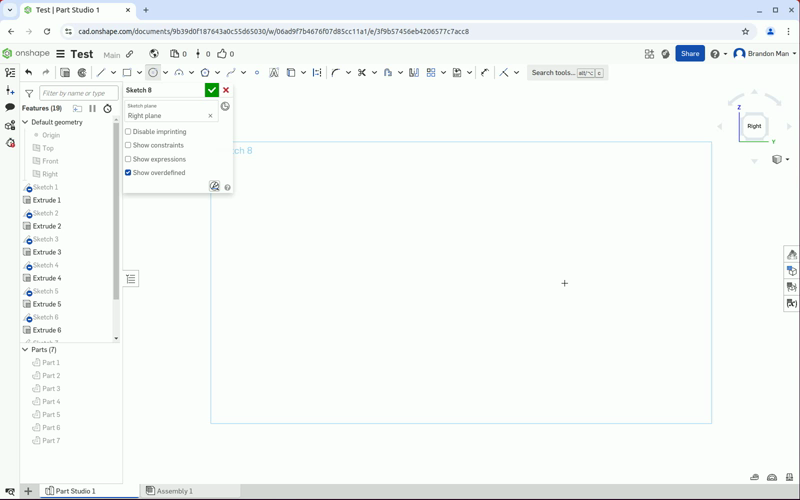
key_up(shift)
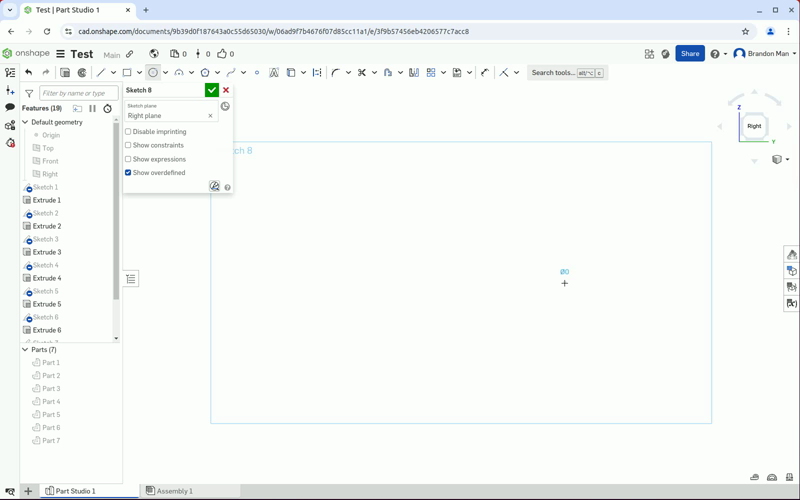
mouse_move(574, 282)
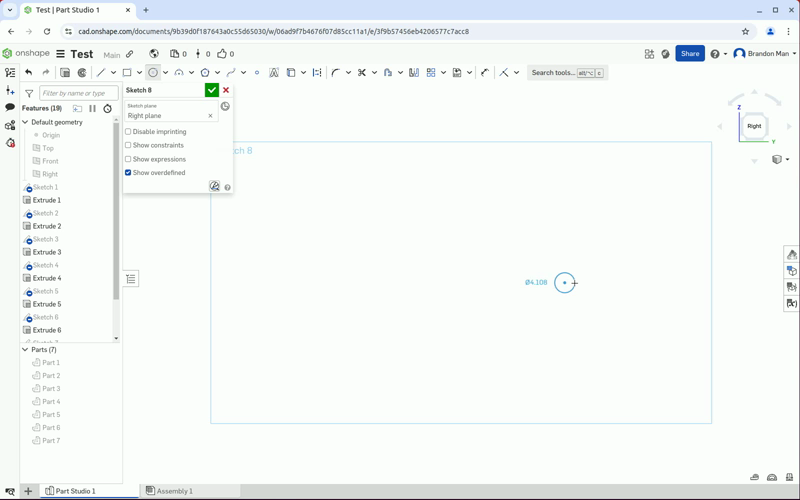
click(574, 282)
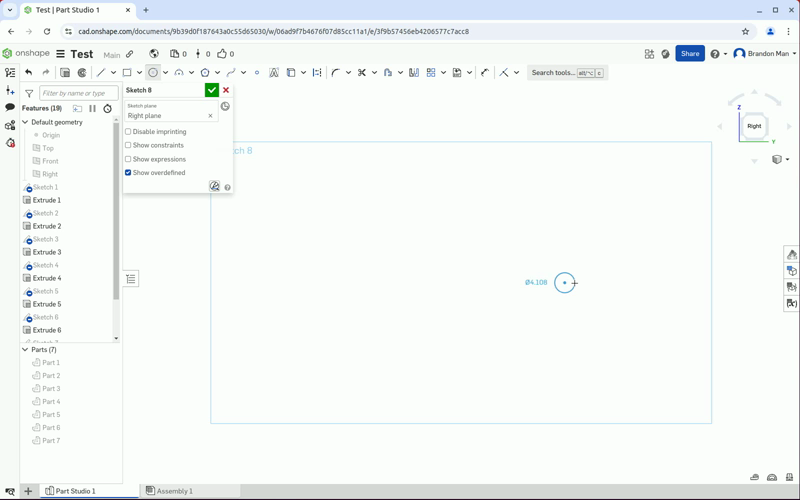
key(esc)
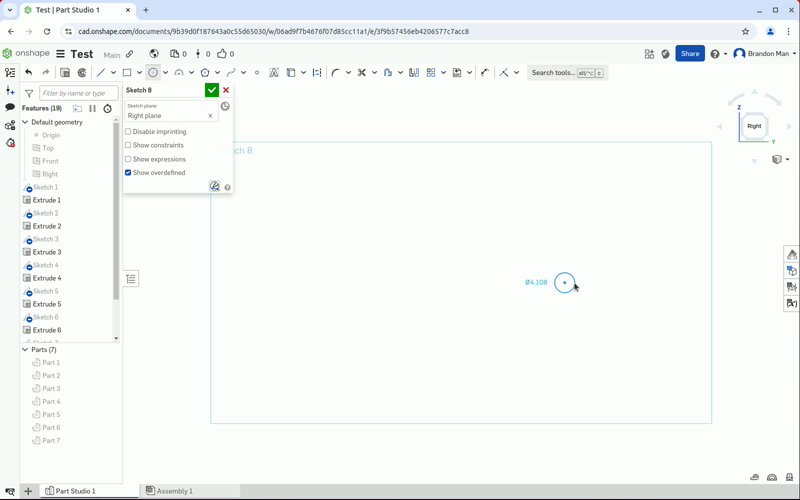
mouse_move(560, 288)
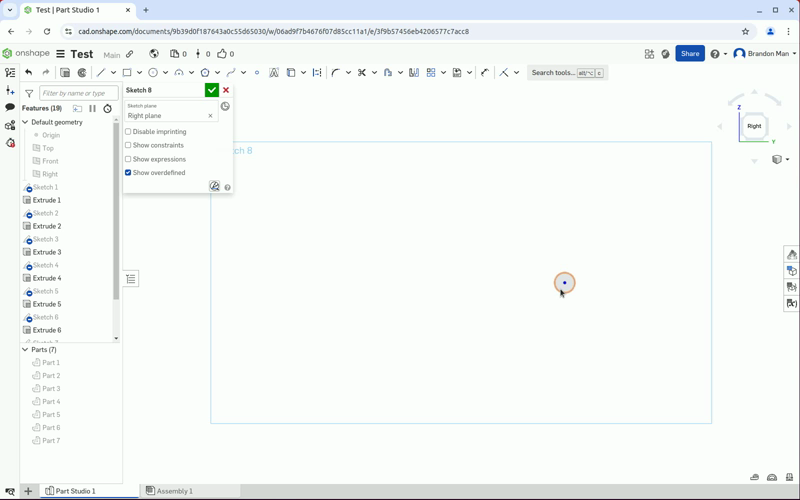
scroll(6)
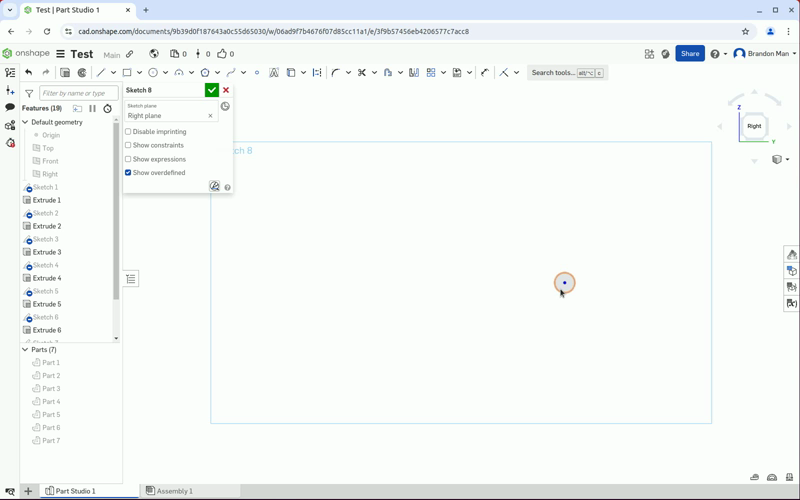
scroll(6)
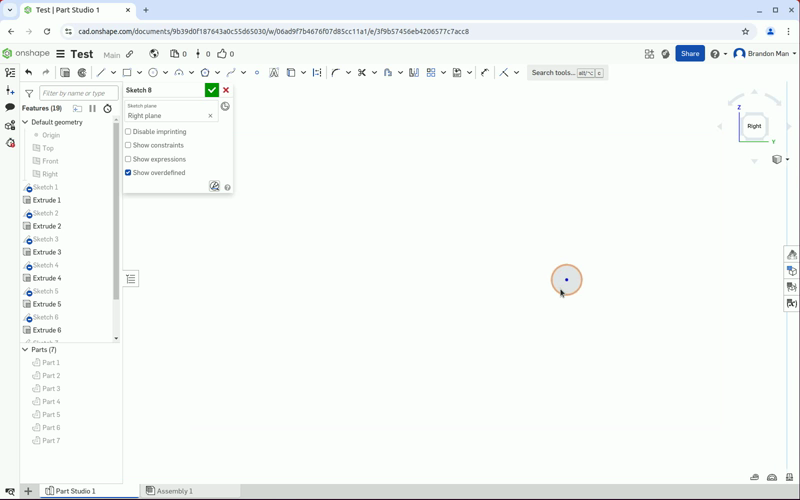
scroll(6)
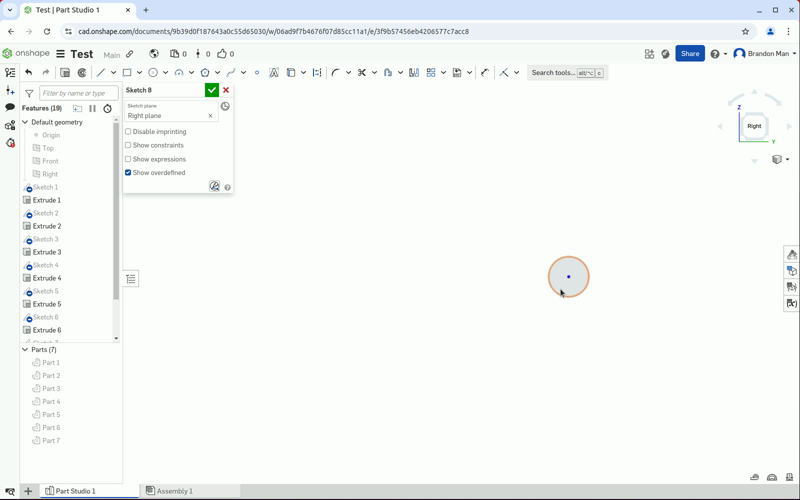
scroll(6)
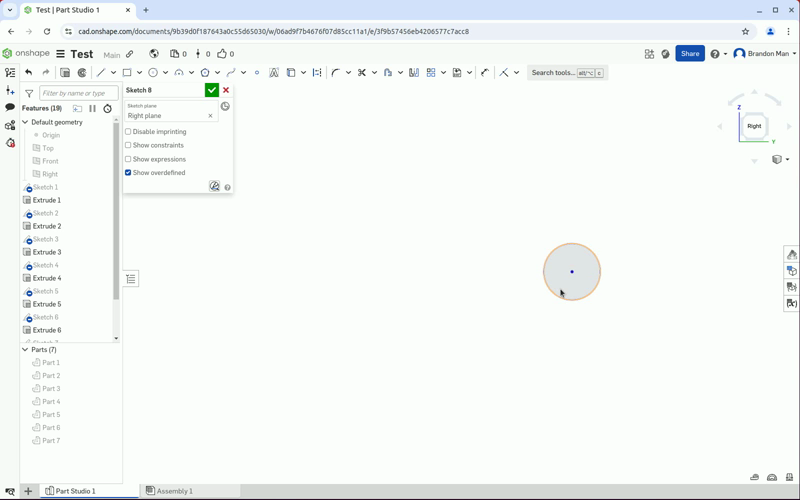
scroll(6)
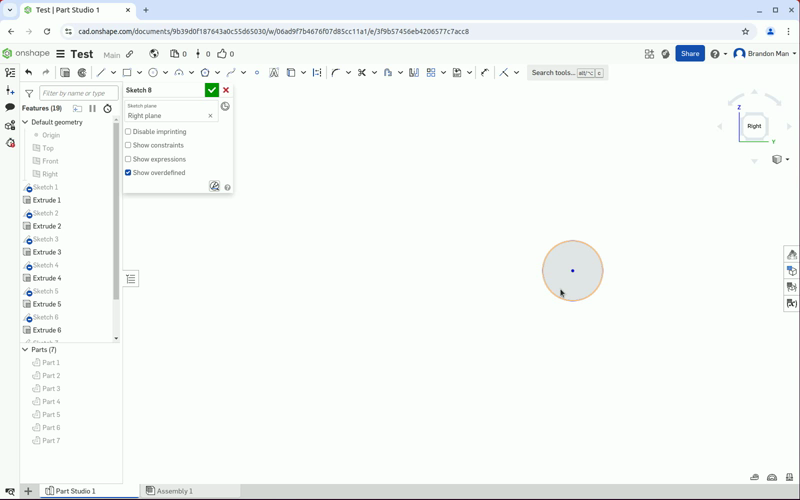
scroll(6)
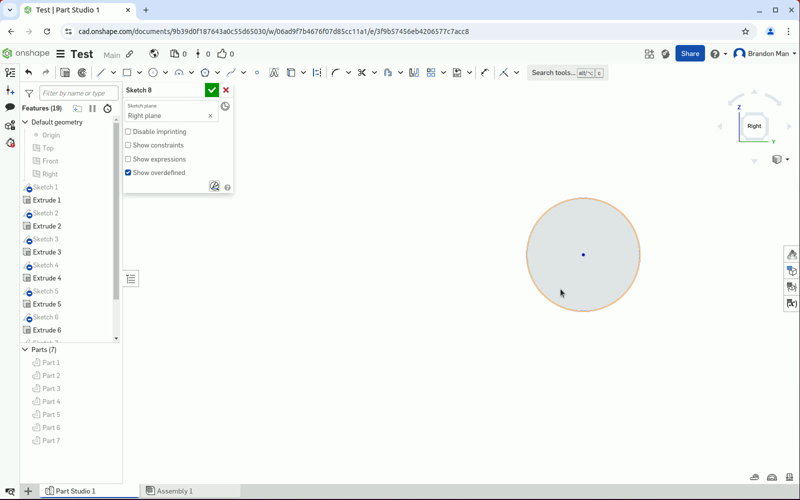
scroll(6)
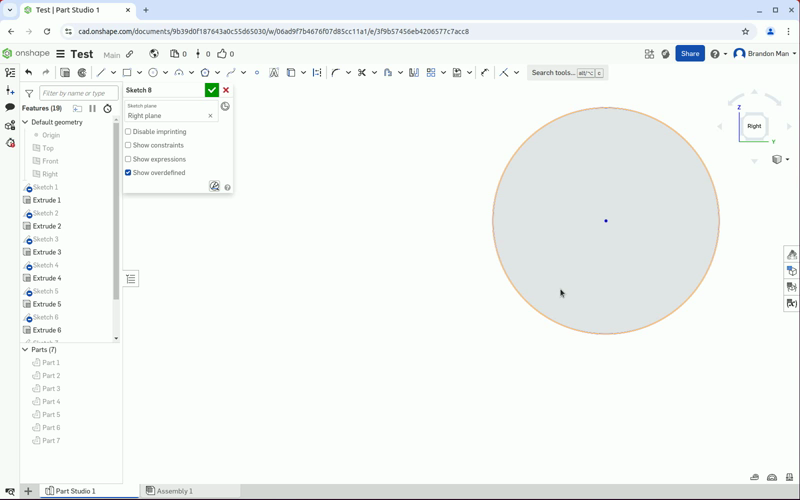
click(560, 288)
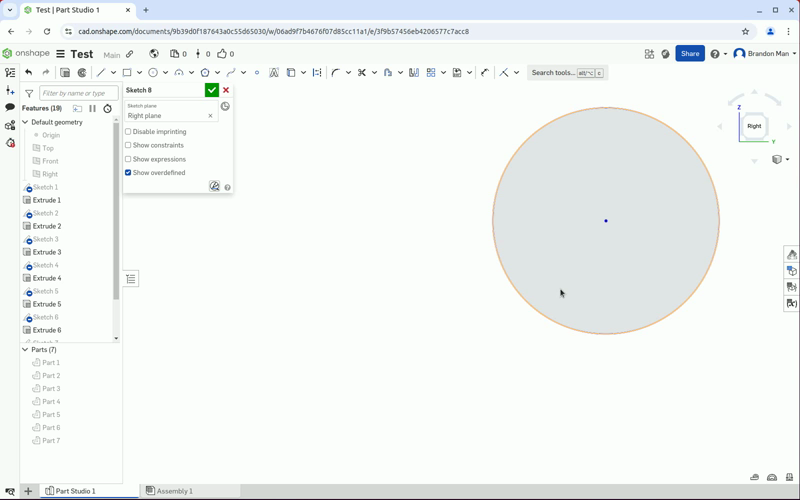
scroll(-6)
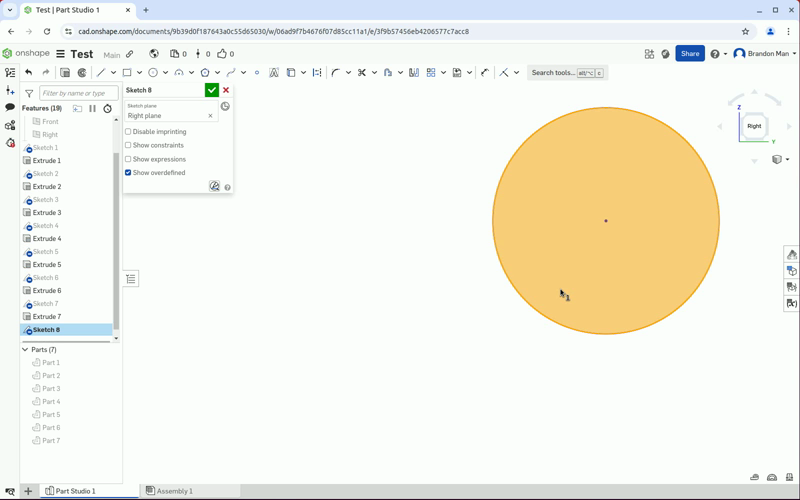
scroll(-6)
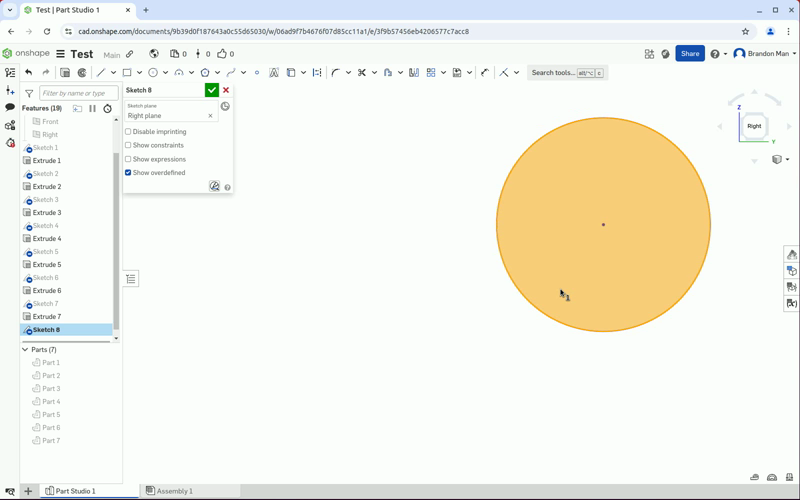
scroll(-6)
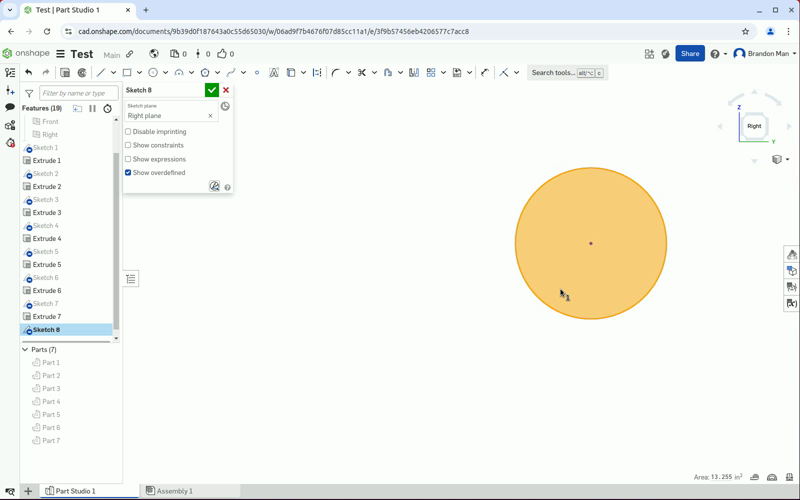
scroll(-6)
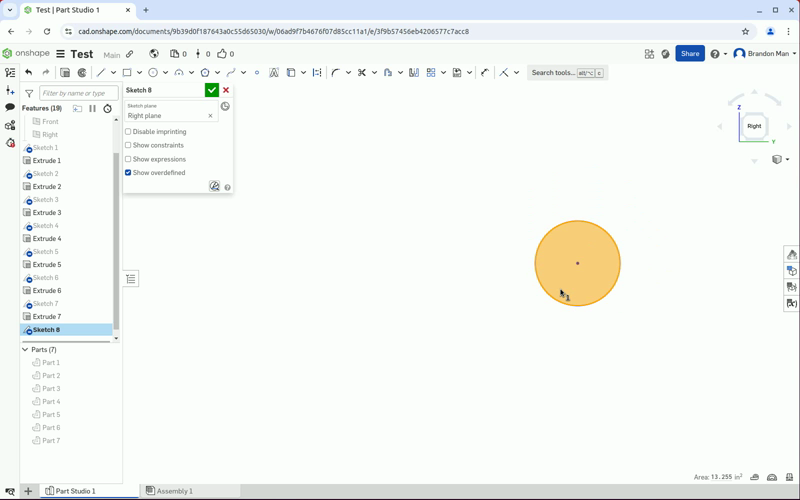
scroll(-6)
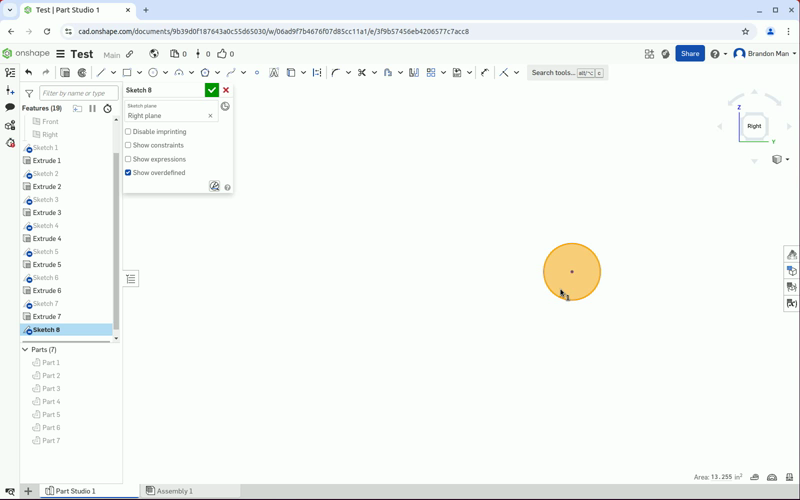
scroll(-6)
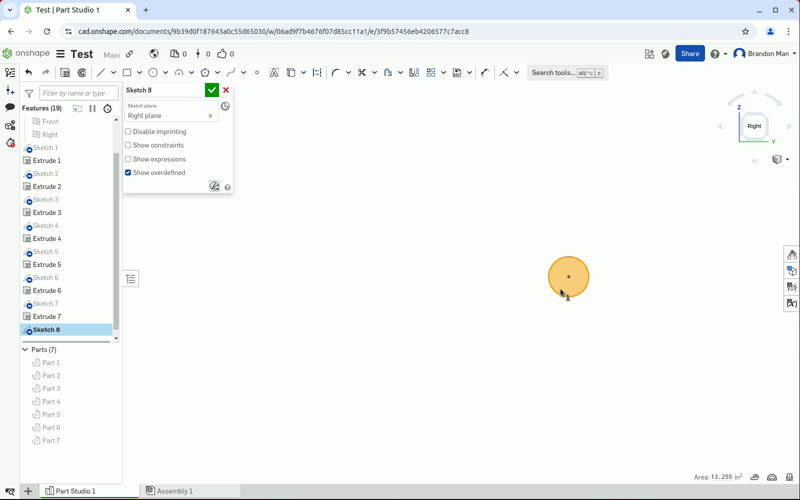
scroll(-6)
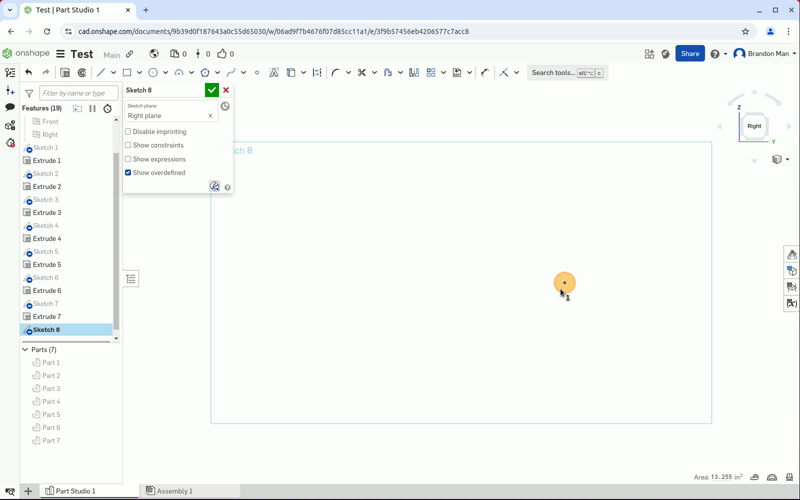
mouse_move(73, 352)
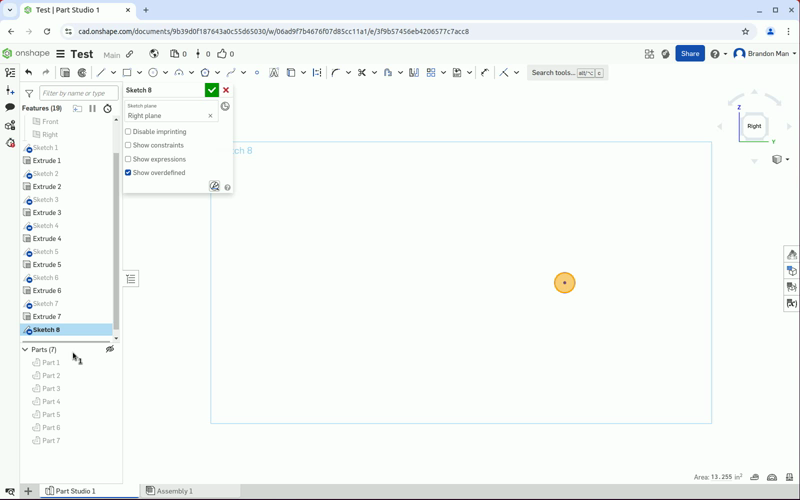
key(shift+y)
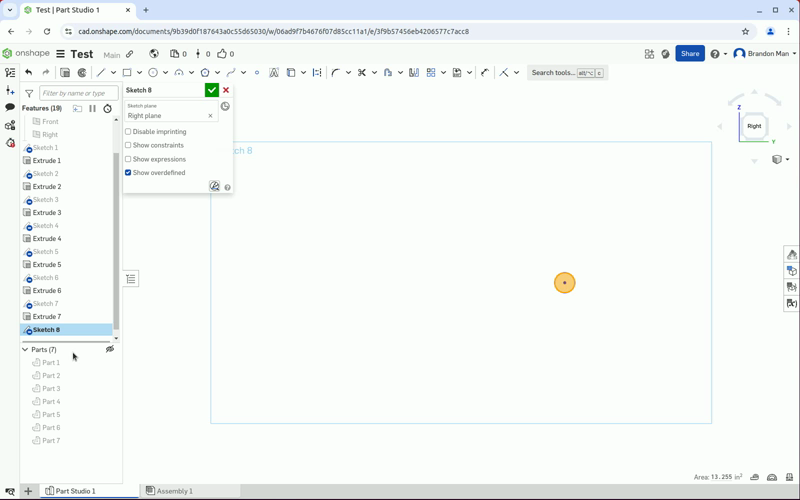
key(shift+e)
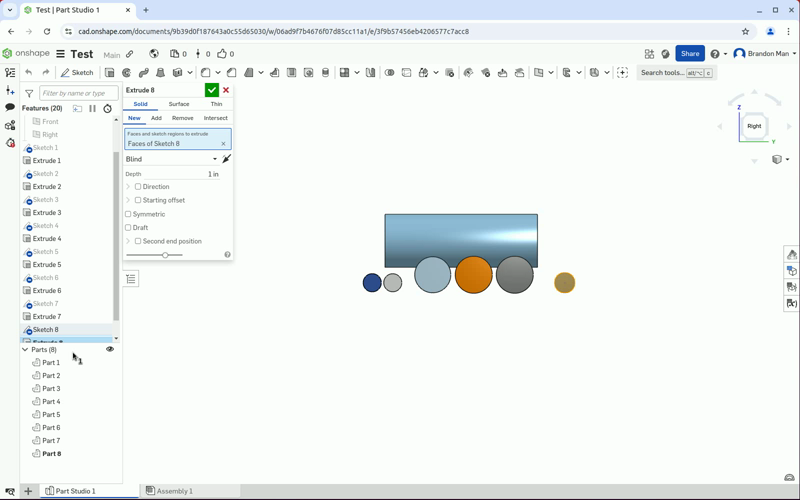
mouse_move(143, 106)
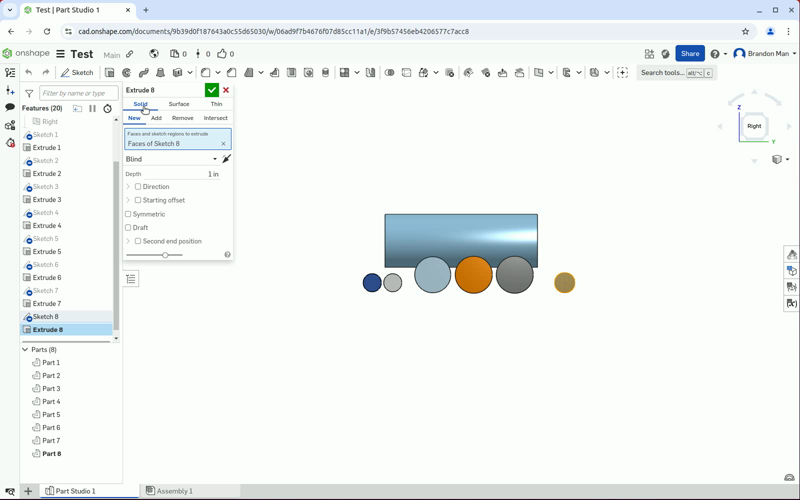
click(143, 106)
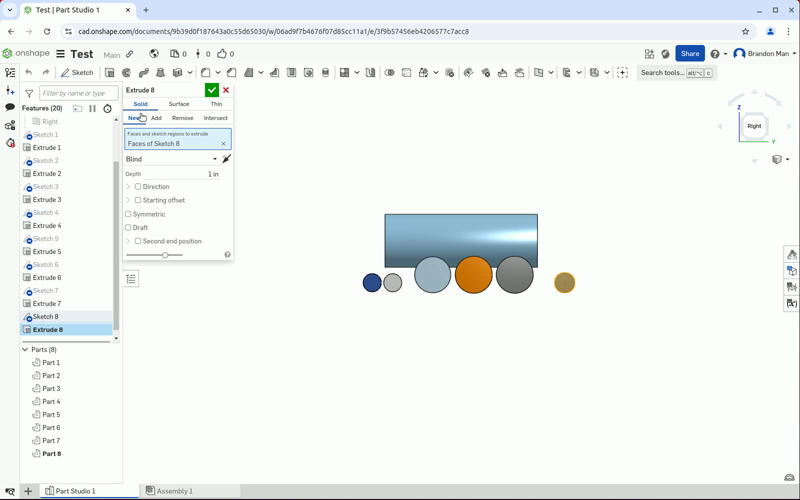
mouse_move(137, 120)
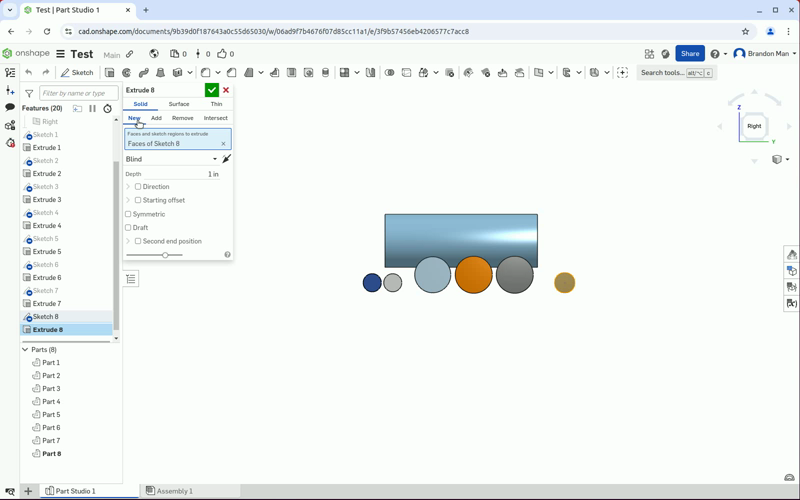
click(137, 120)
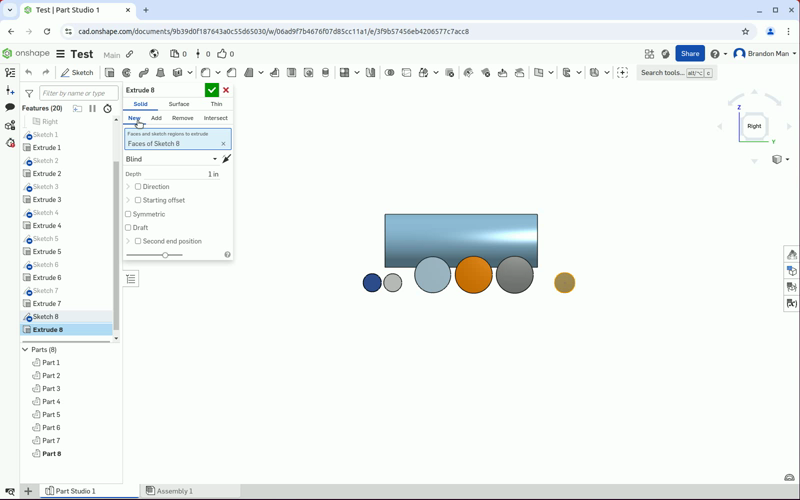
key(tab, 4)
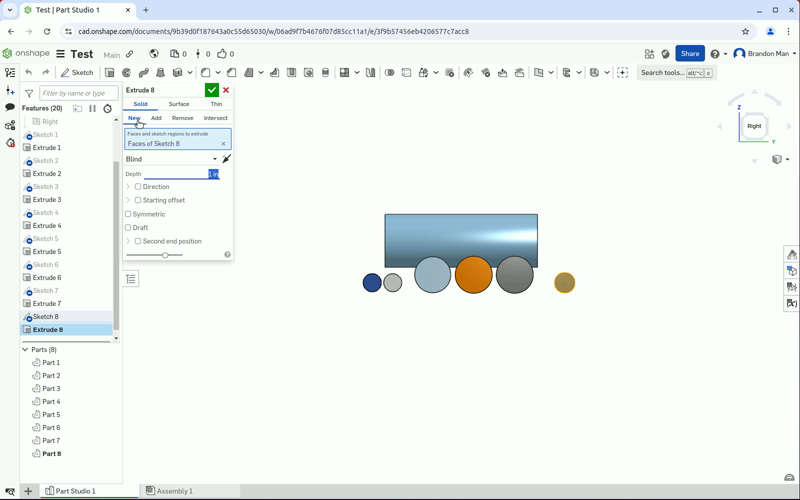
text(7.221)
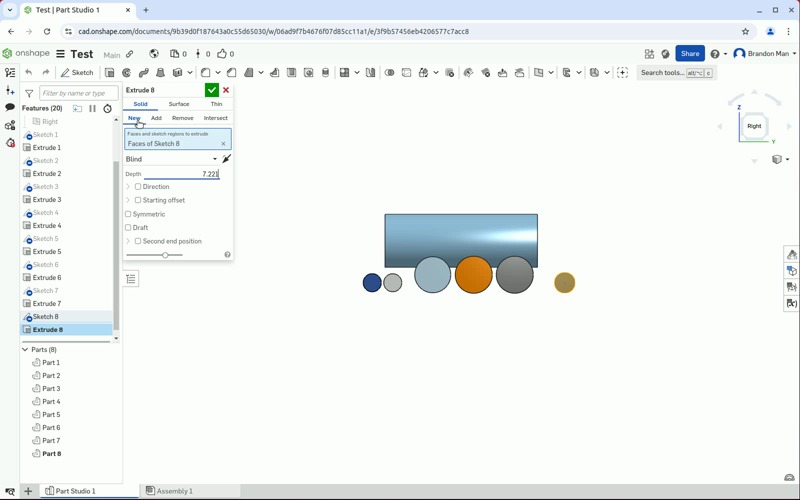
key(enter)
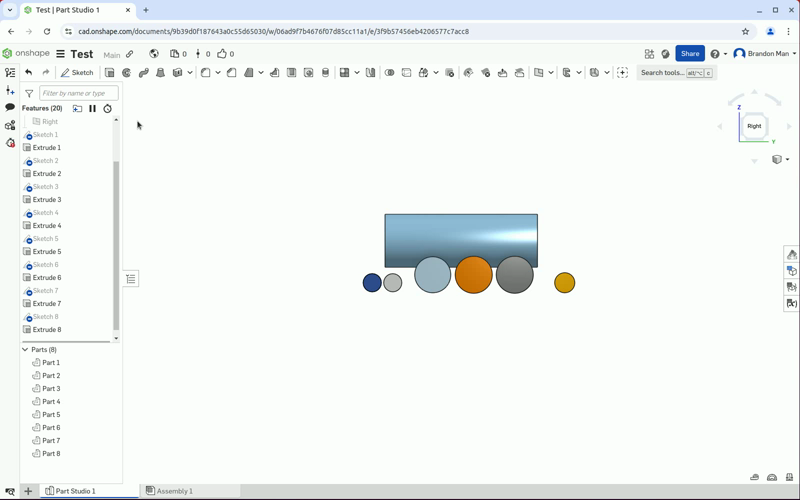
key(shift+h)
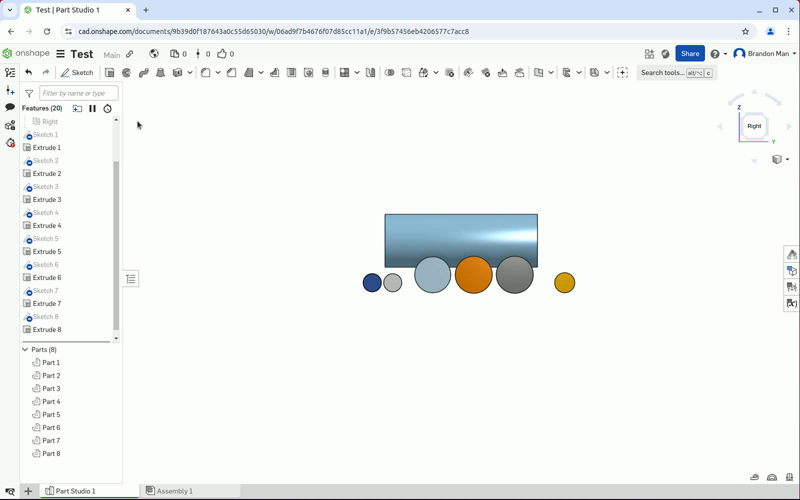
key(shift+h)
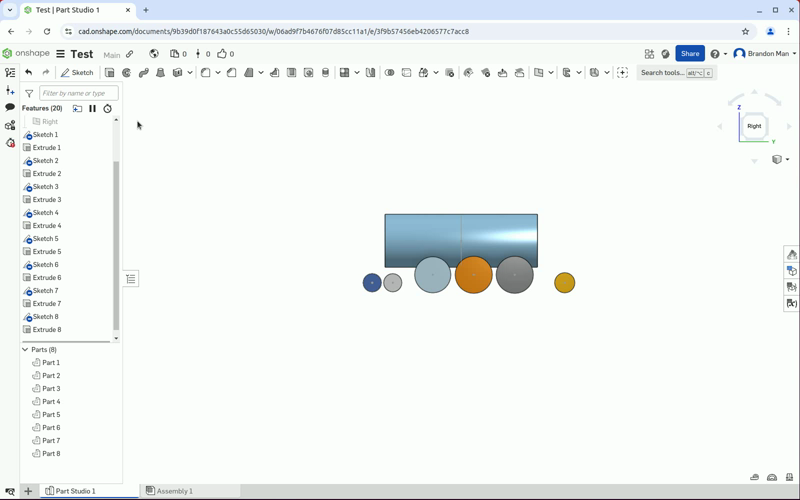
key(shift+7)
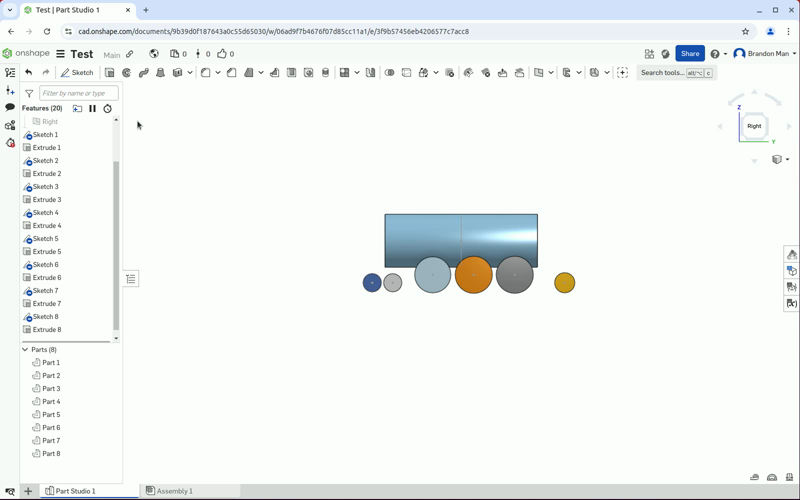
key(right, 2)
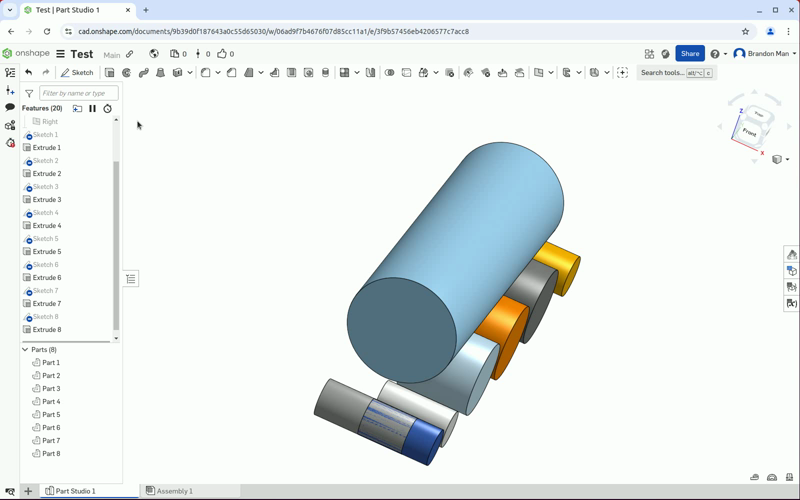
key(down, 2)
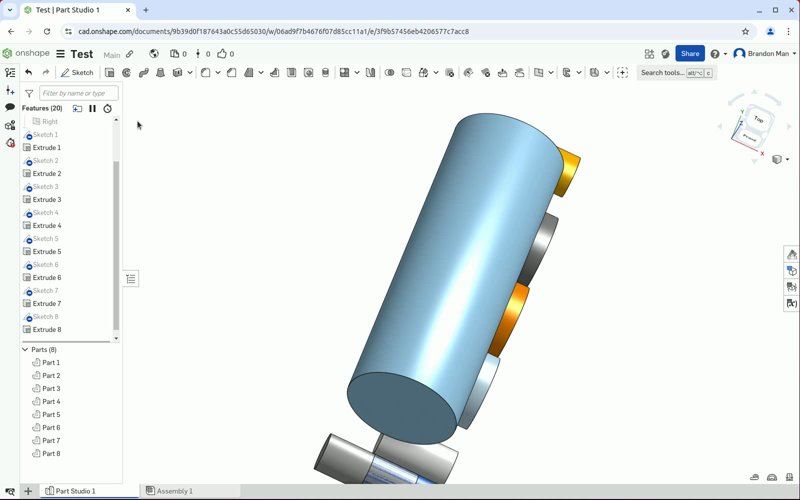
key(up, 2)
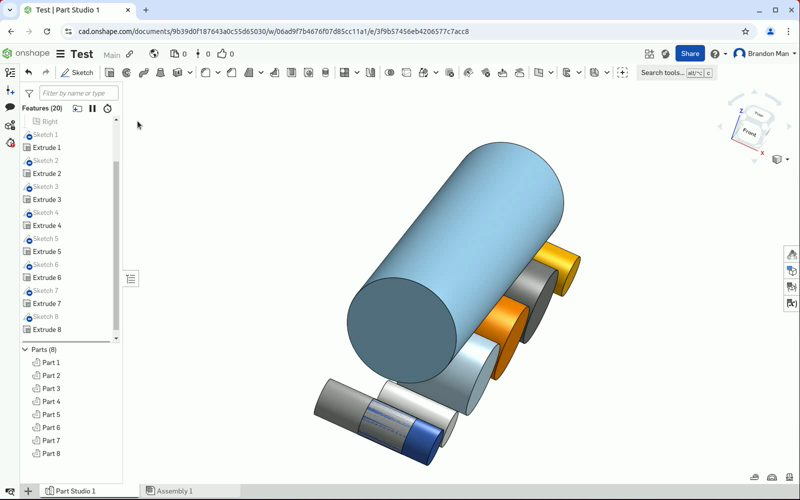
key(left, 2)
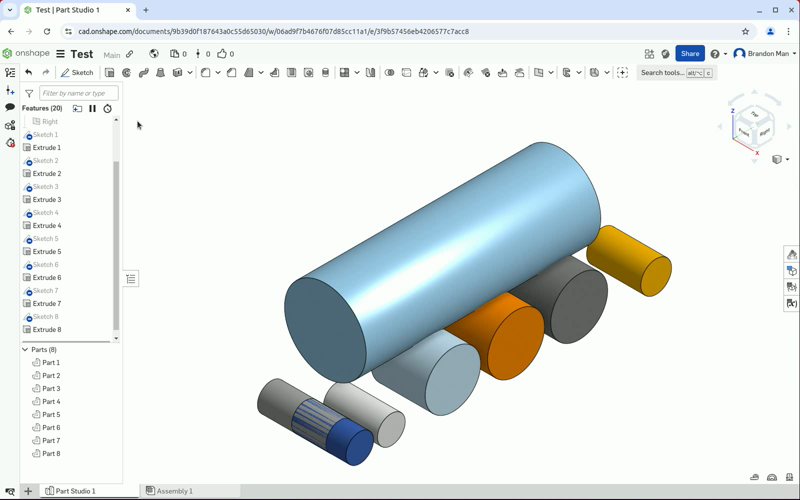
mouse_move(69, 137)
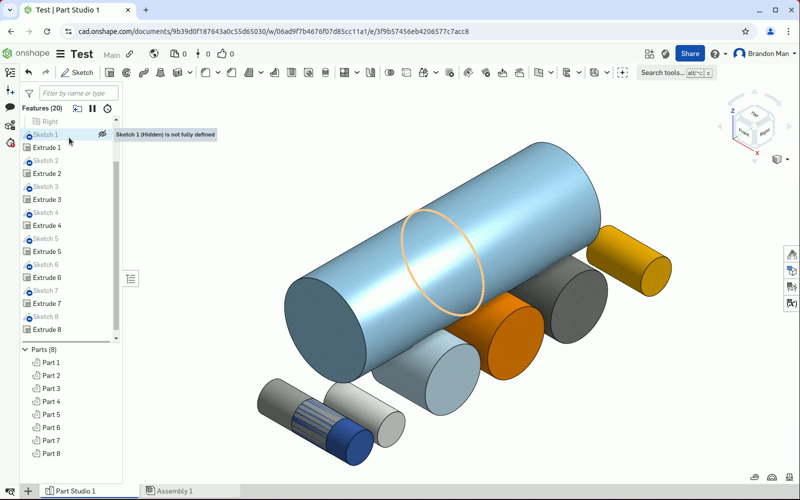
click(69, 137)